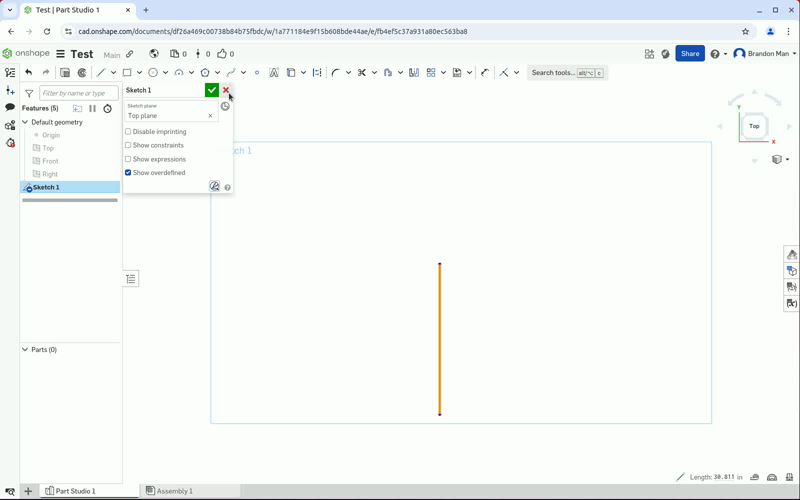
key(shift+h)
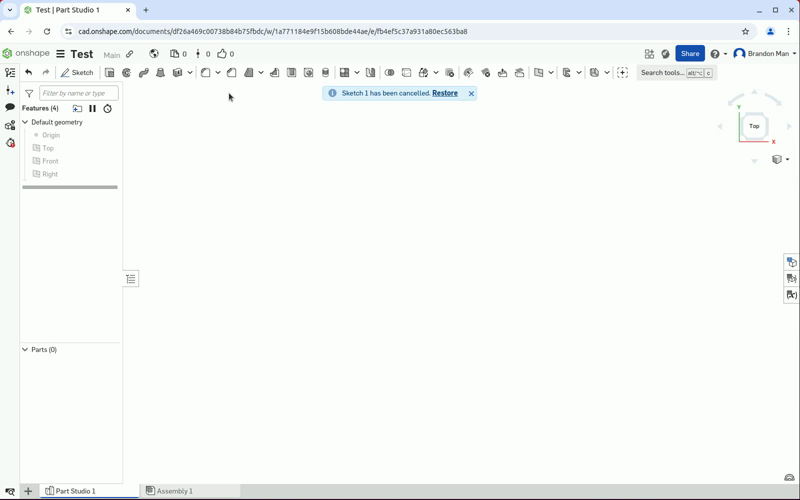
mouse_move(73, 352)
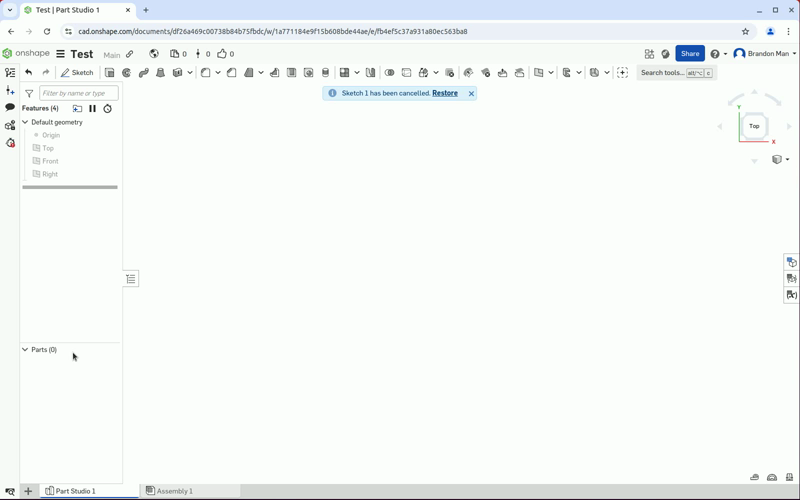
key(y)
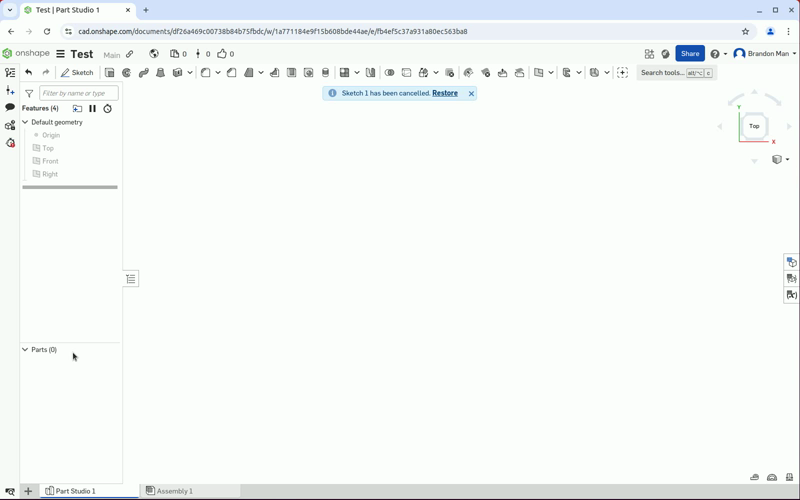
key(shift+p)
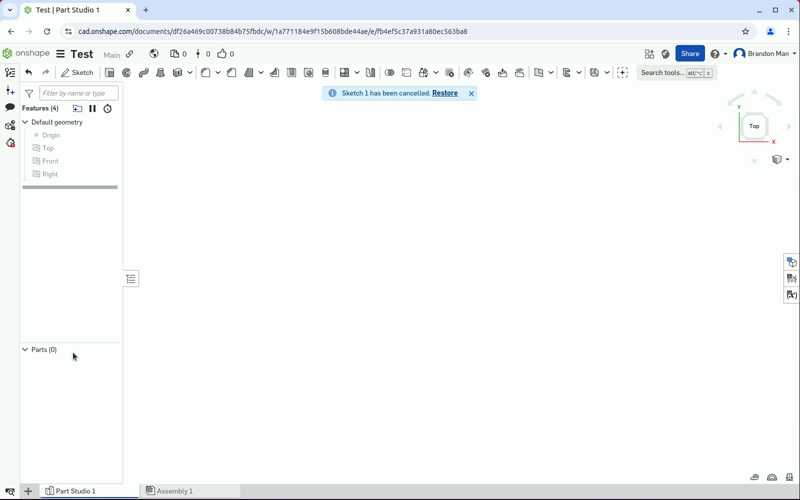
key(space)
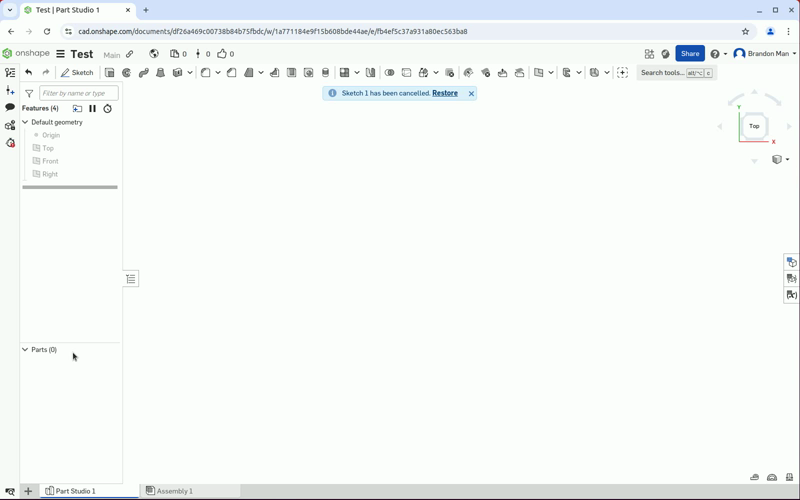
key_down(shift)
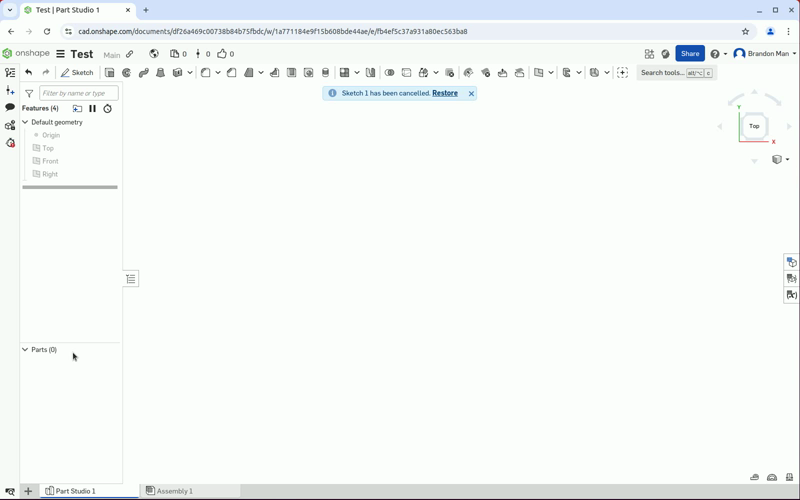
key(up)
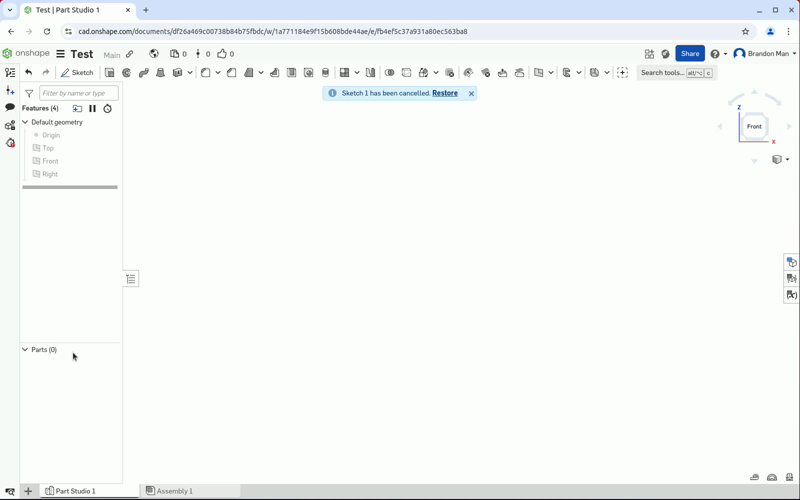
key_up(shift)
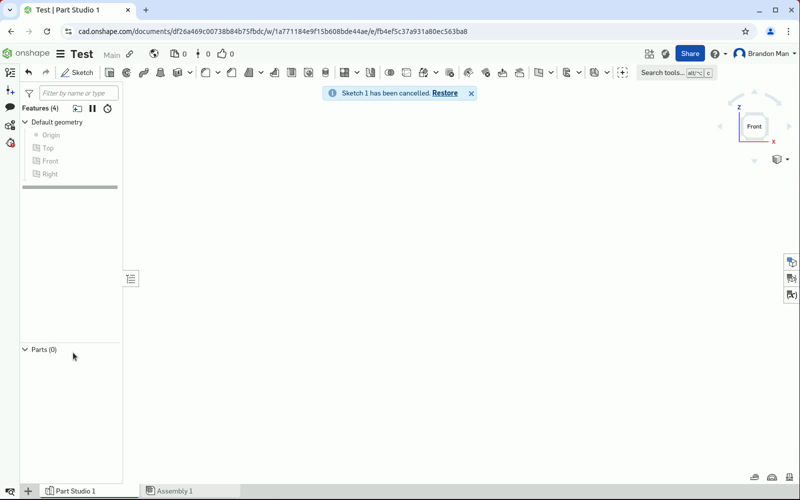
mouse_move(73, 352)
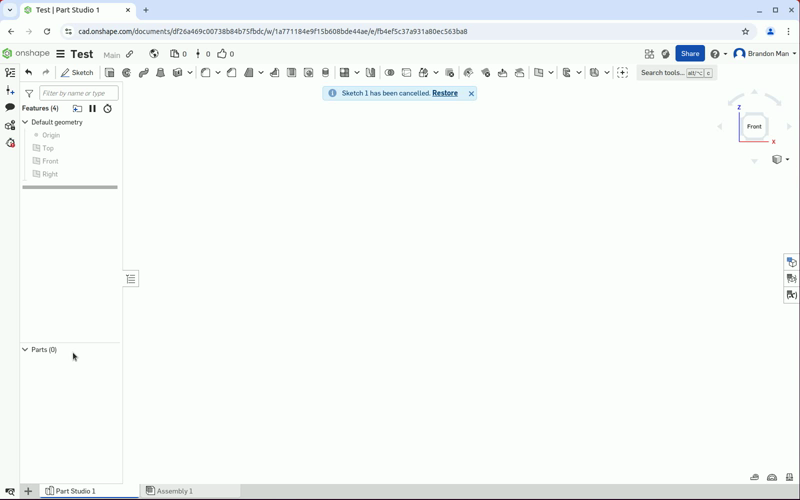
key(shift+y)
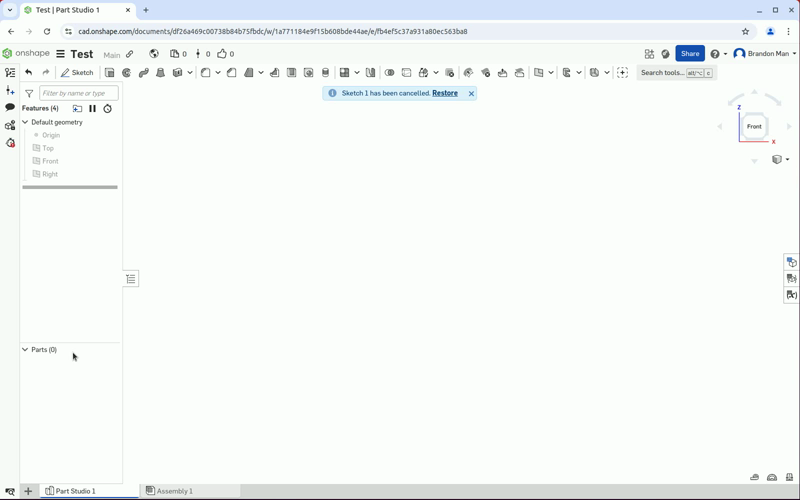
key(shift+s)
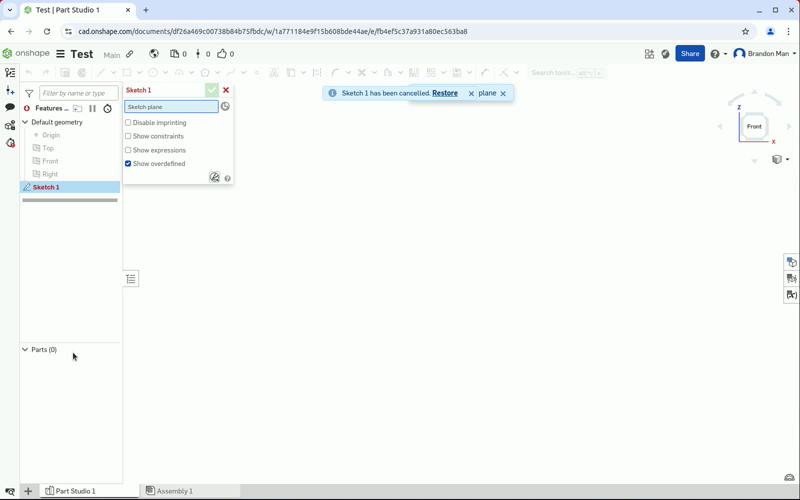
mouse_move(73, 163)
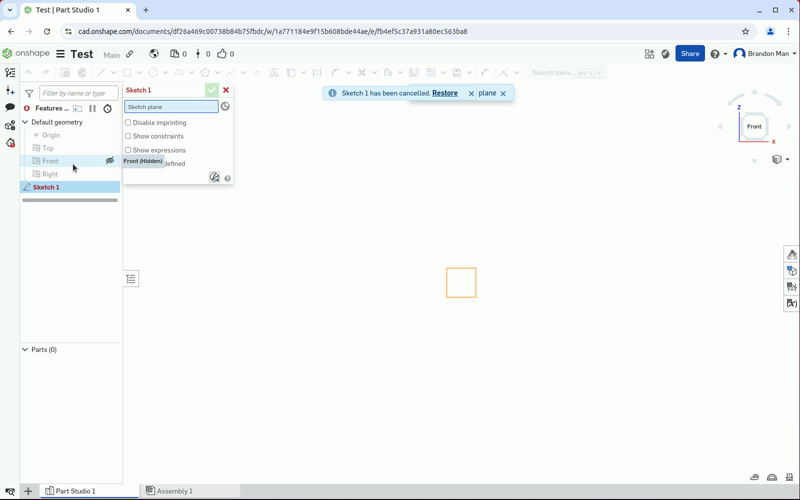
click(73, 163)
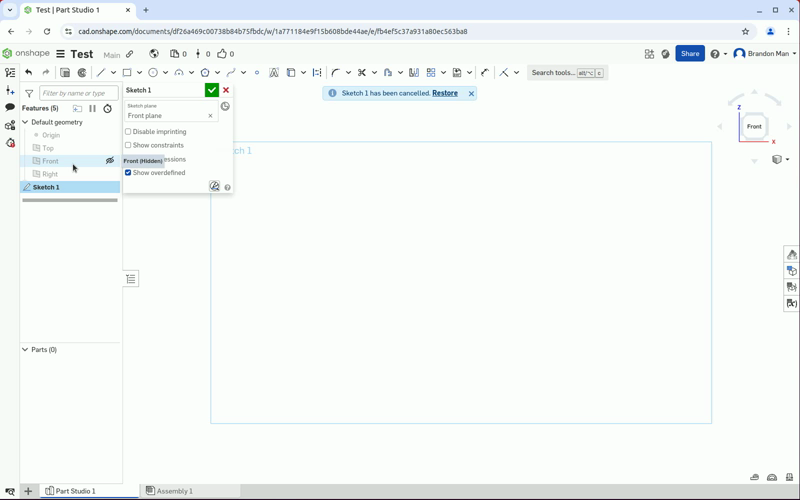
mouse_move(73, 352)
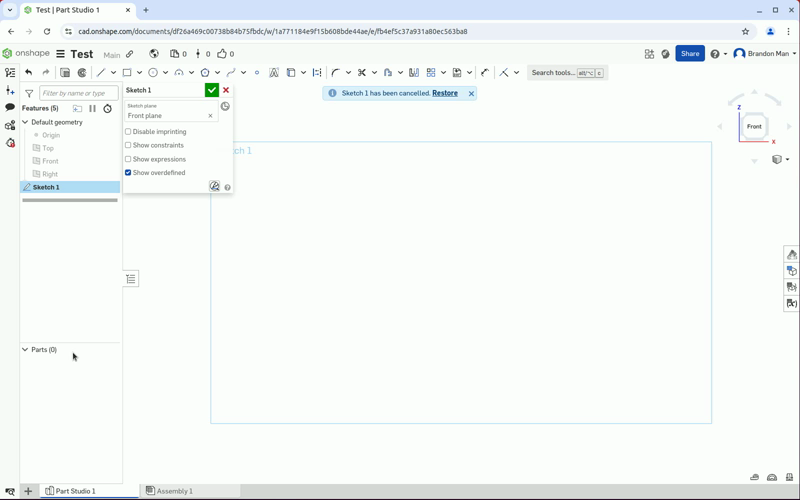
key(y)
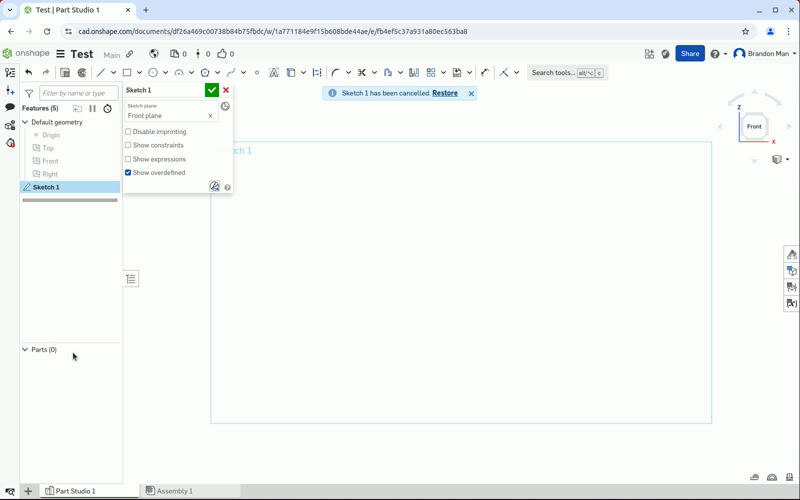
key(l)
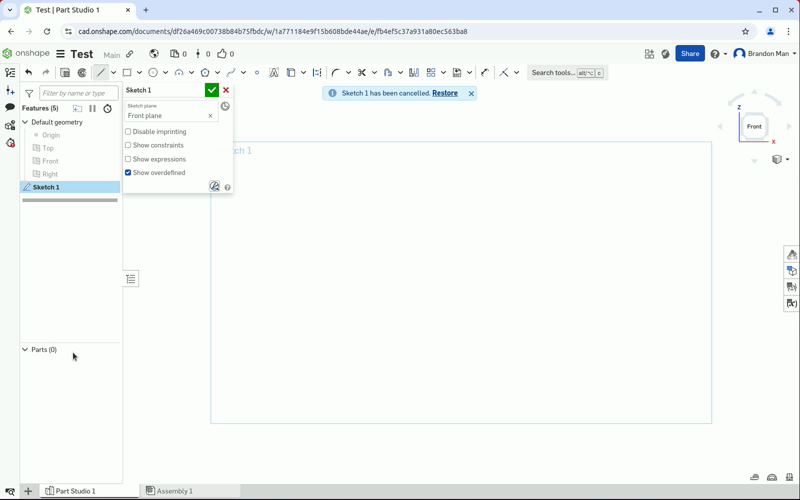
key_down(shift)
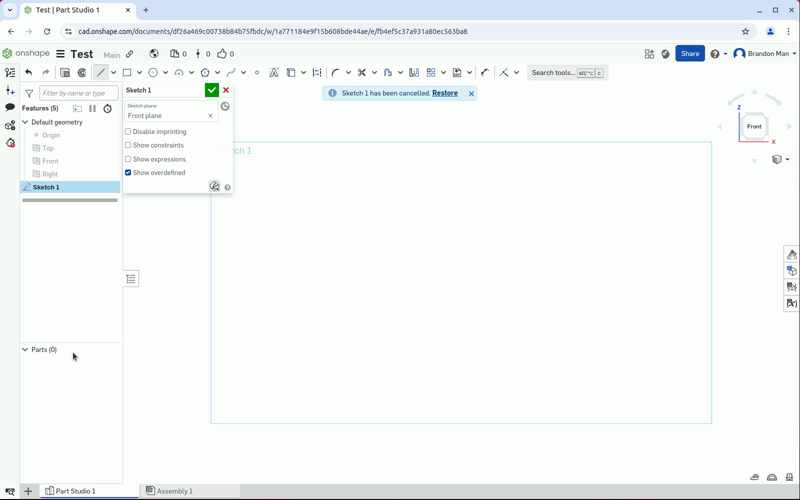
mouse_move(434, 300)
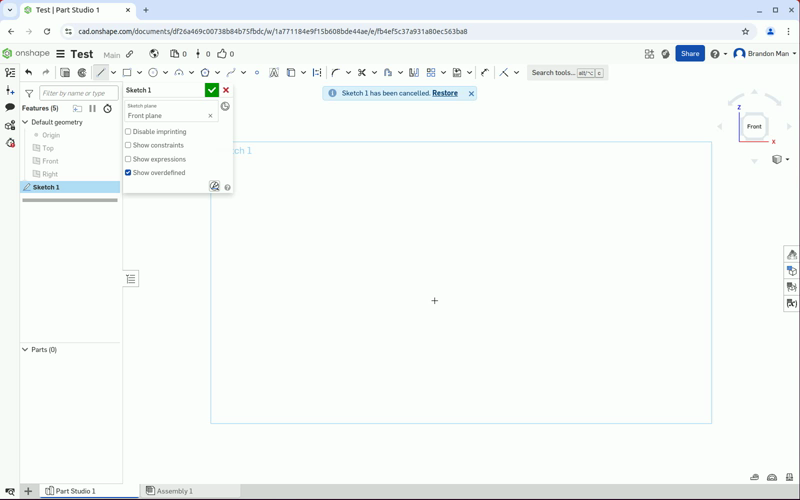
click(434, 300)
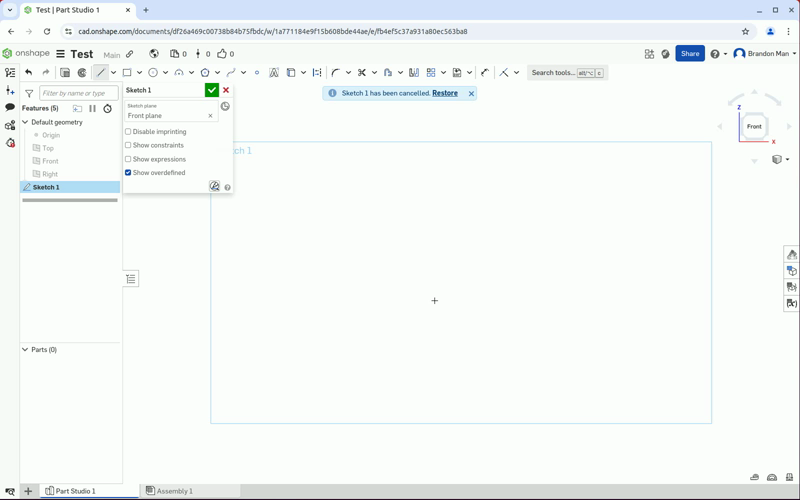
key_up(shift)
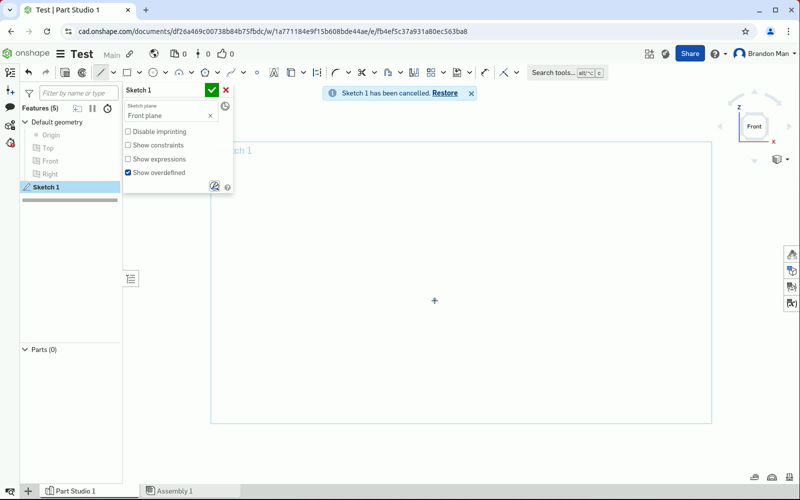
key_down(shift)
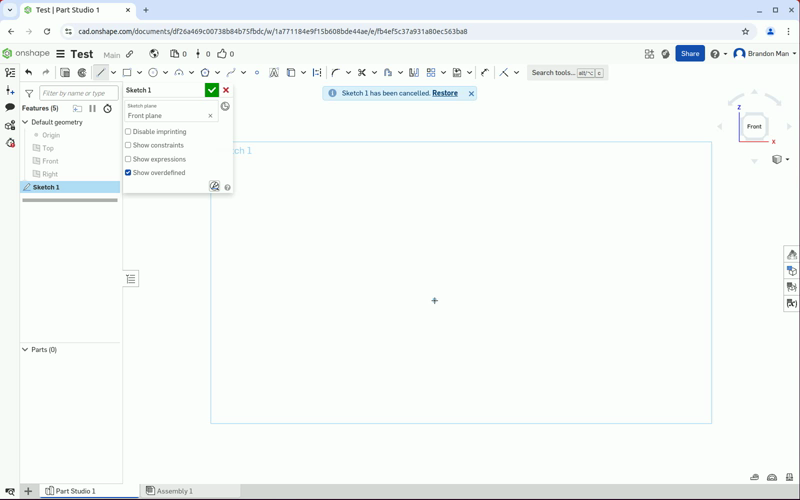
mouse_move(464, 300)
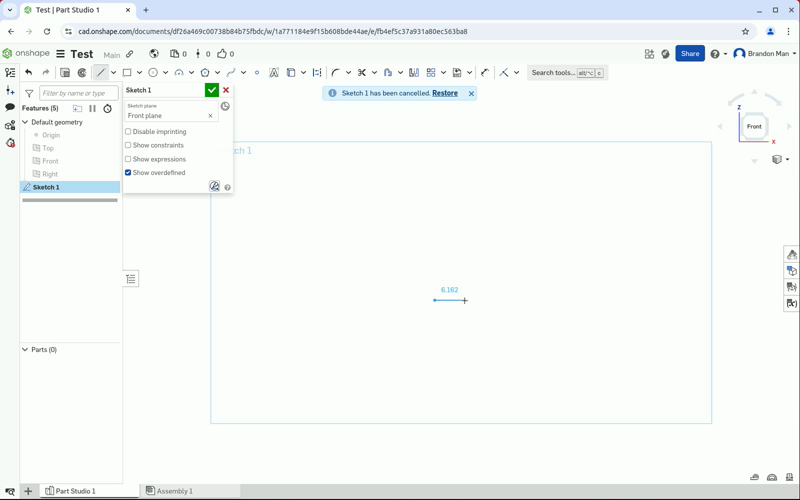
mouse_move(437, 300)
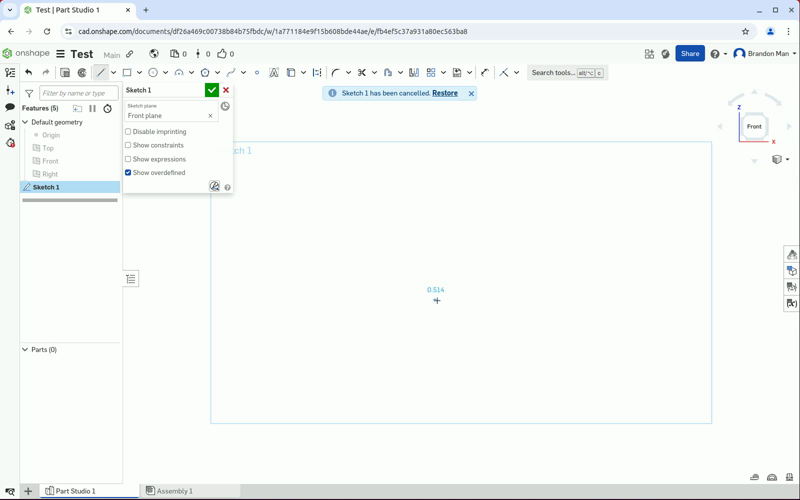
scroll(6)
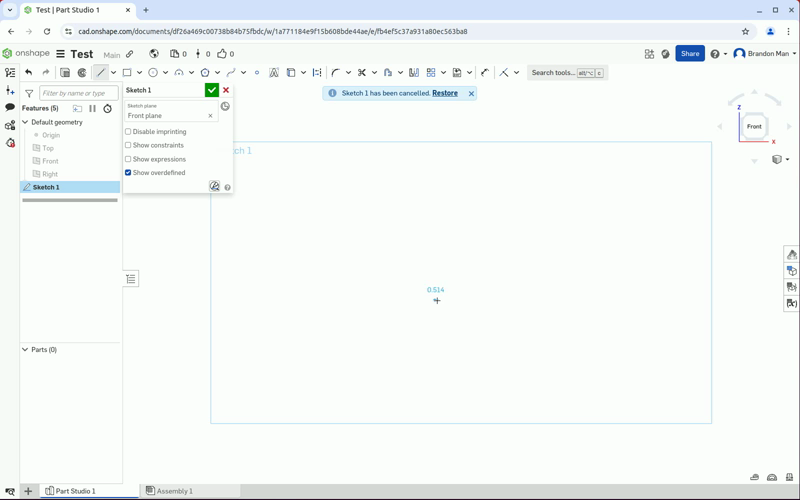
scroll(6)
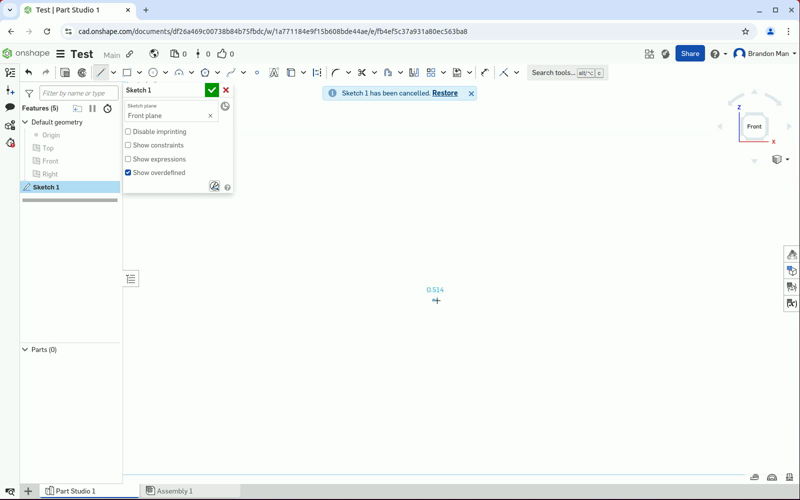
scroll(6)
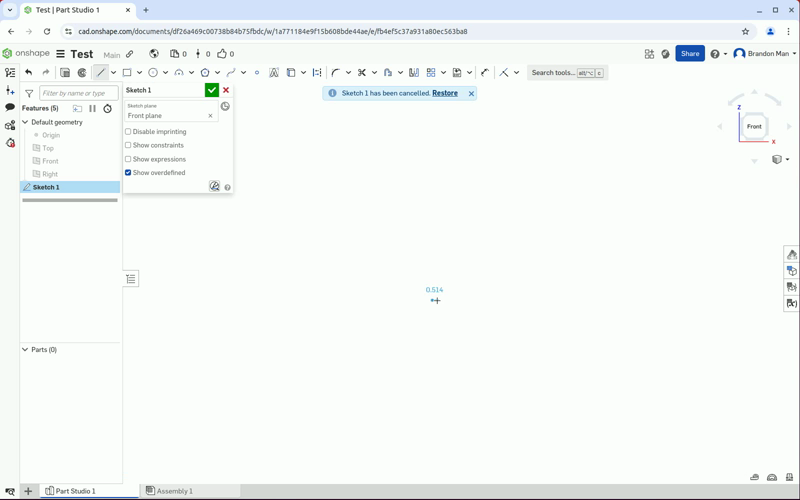
scroll(6)
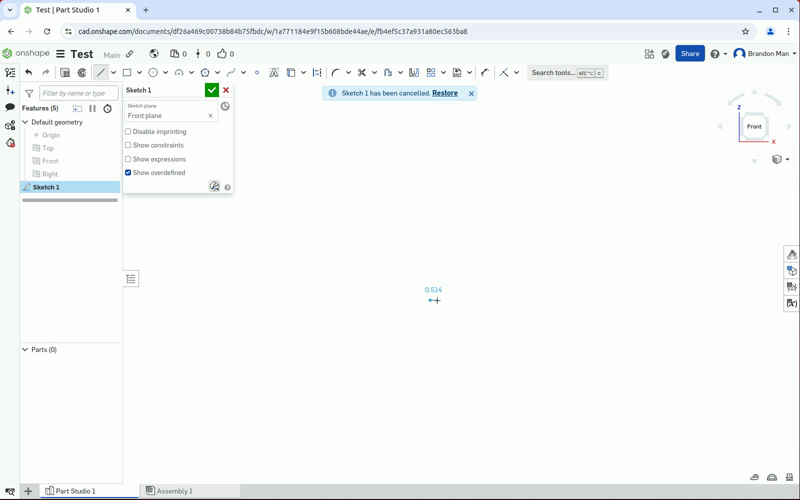
scroll(6)
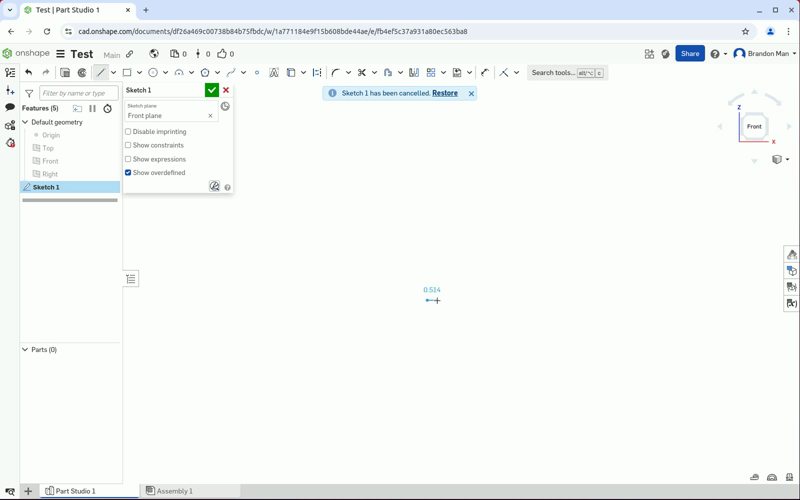
scroll(6)
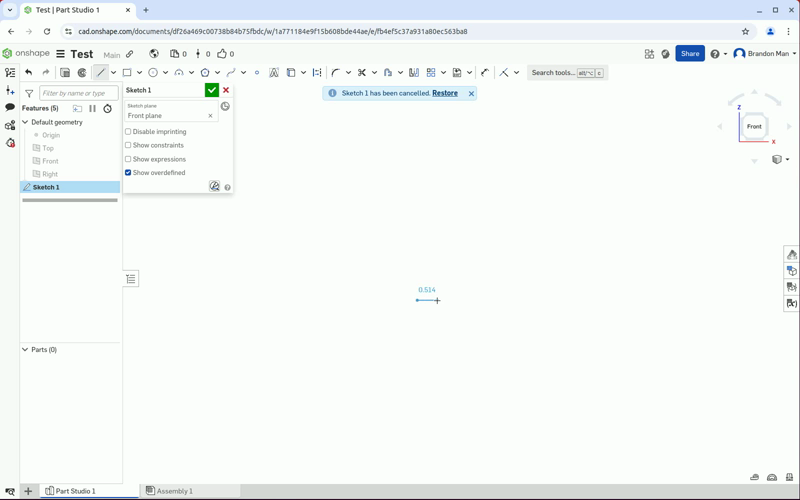
scroll(6)
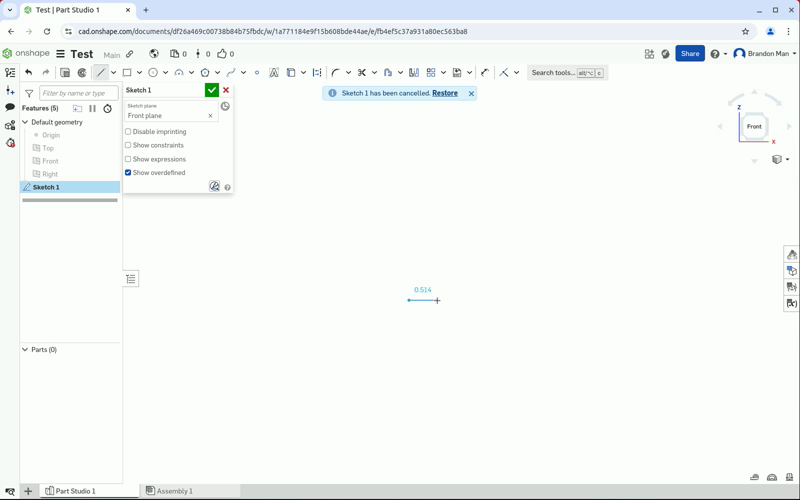
click(437, 300)
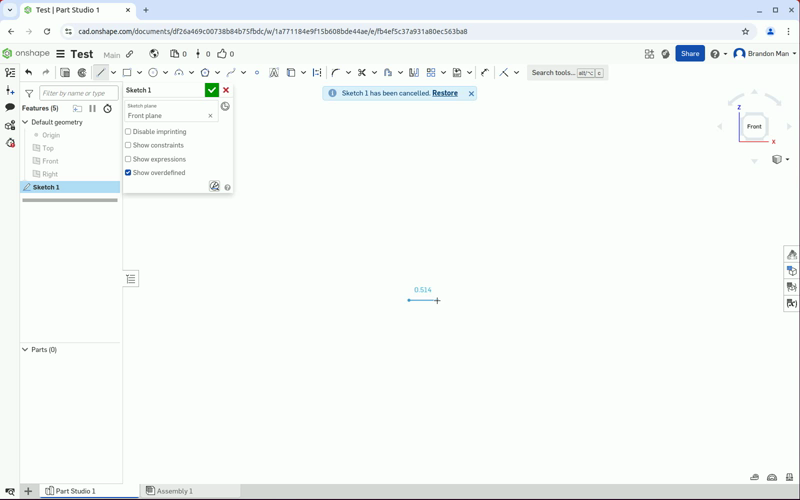
scroll(-6)
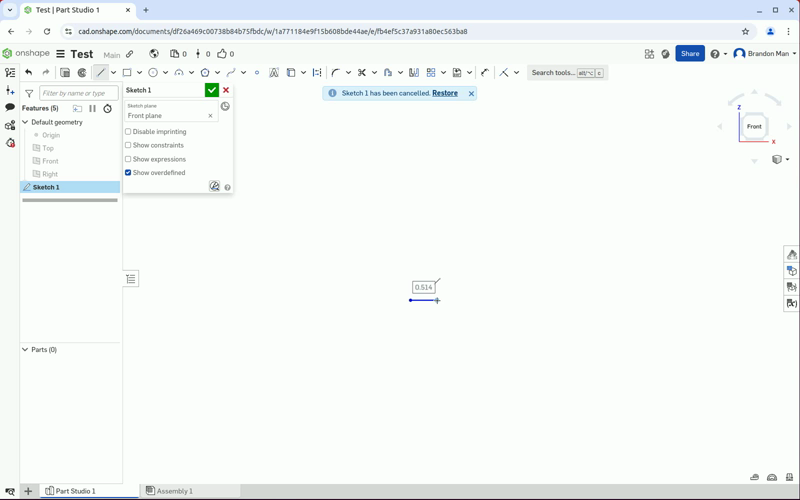
scroll(-6)
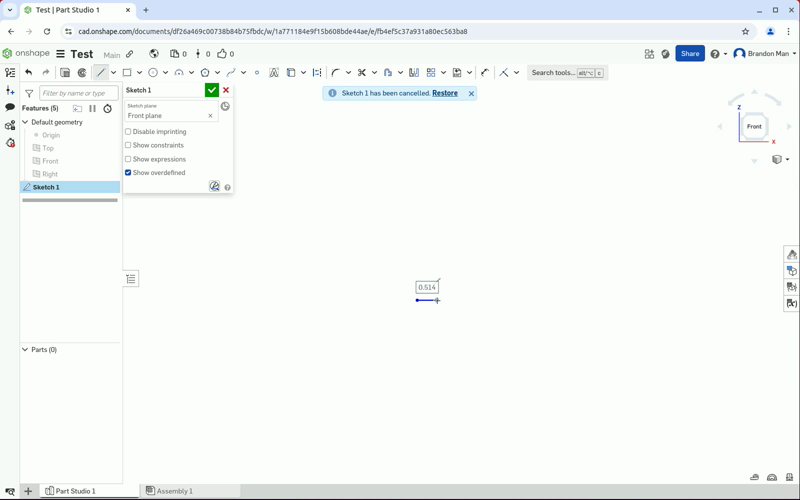
scroll(-6)
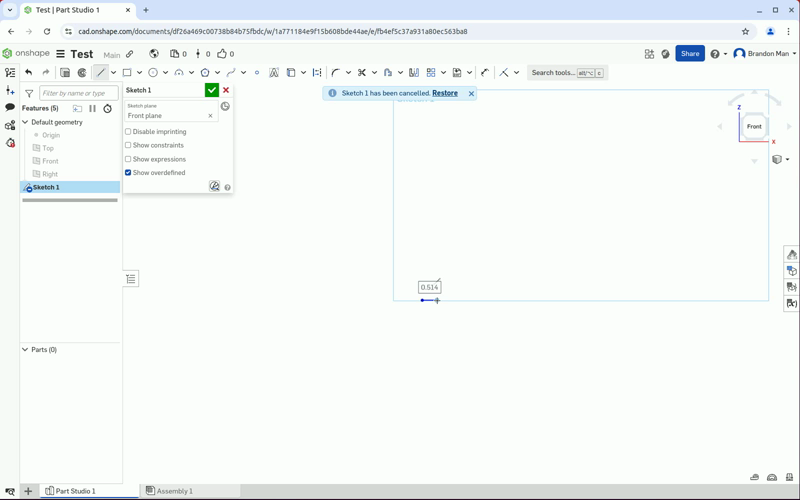
scroll(-6)
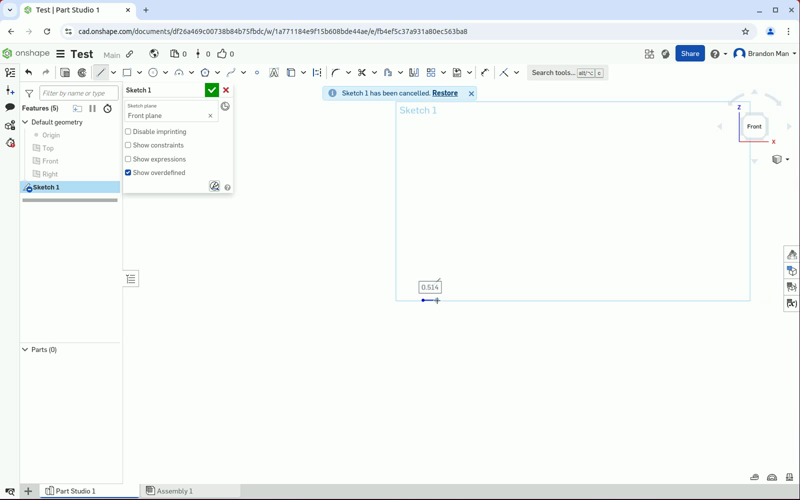
scroll(-6)
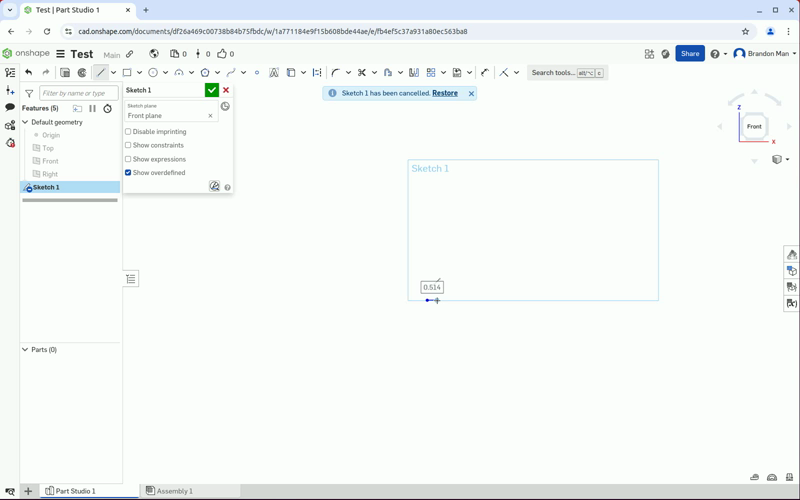
scroll(-6)
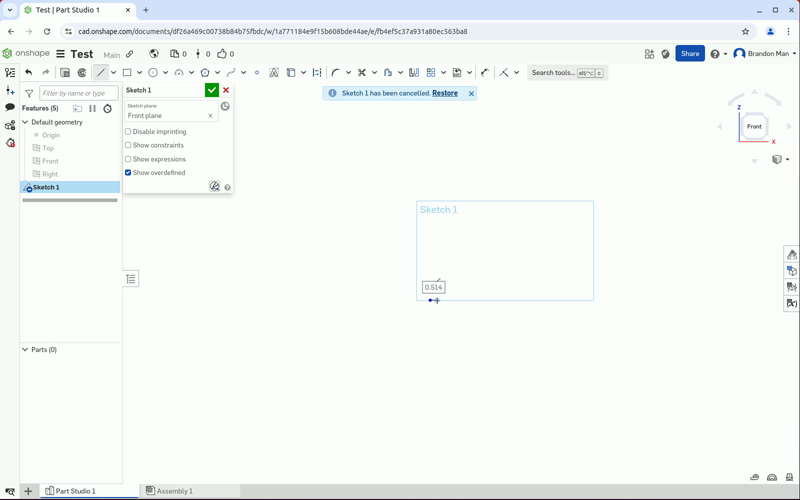
scroll(-6)
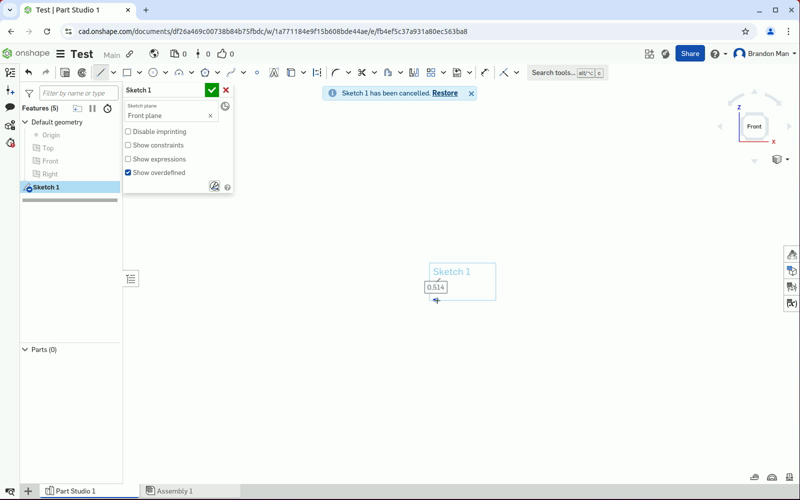
key_up(shift)
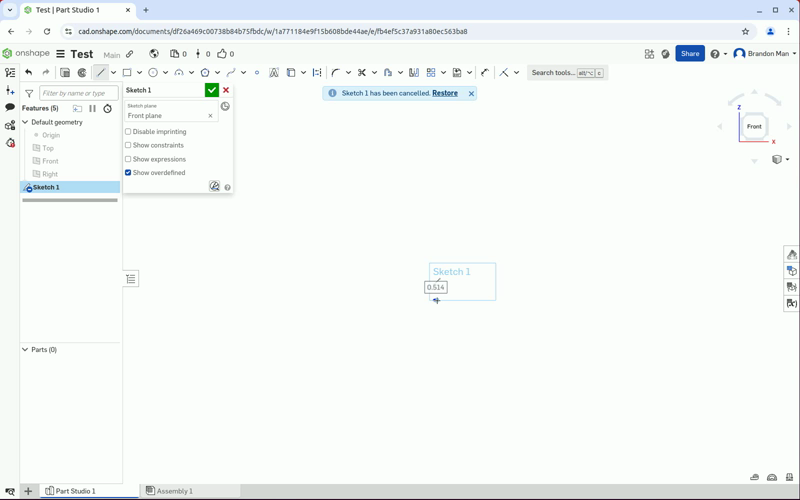
key_down(shift)
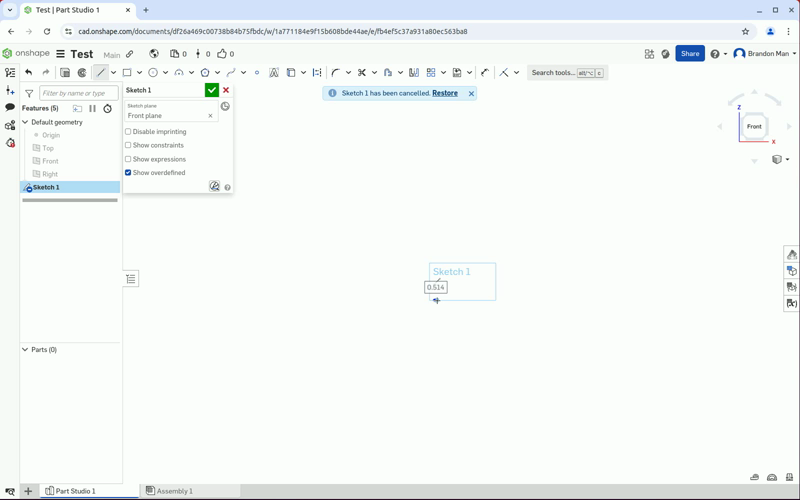
mouse_move(467, 300)
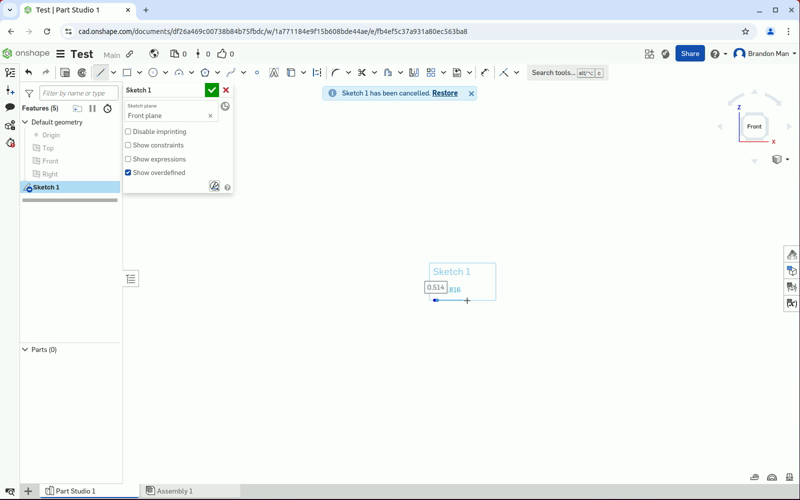
mouse_move(437, 285)
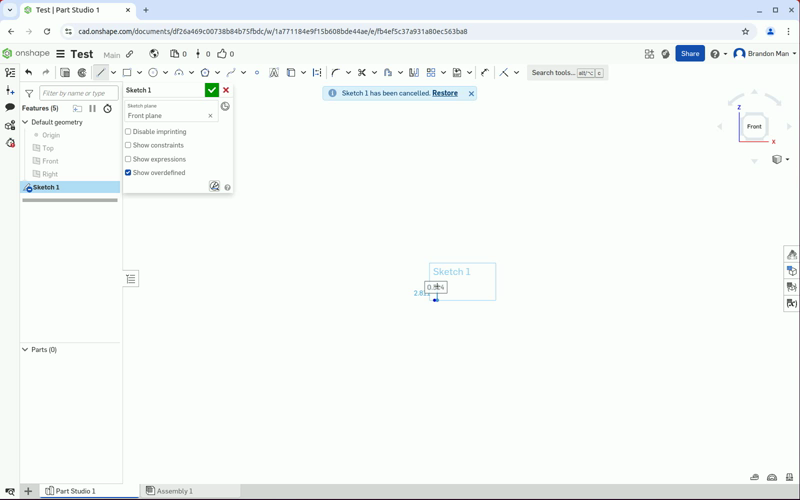
click(437, 285)
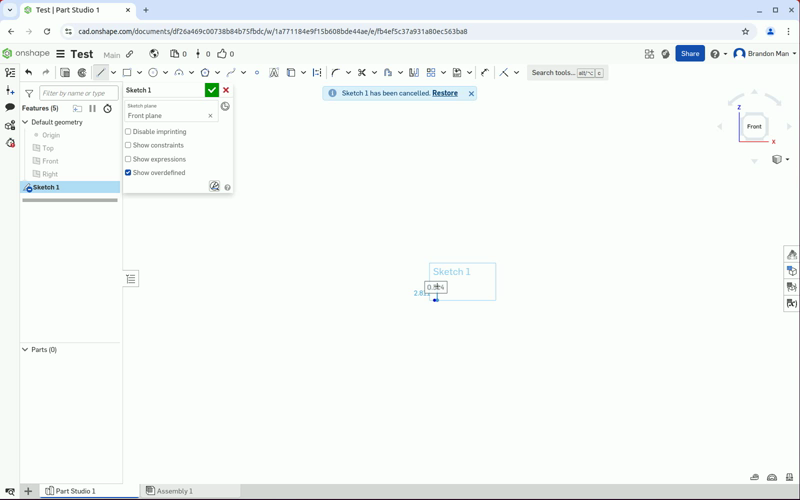
key_up(shift)
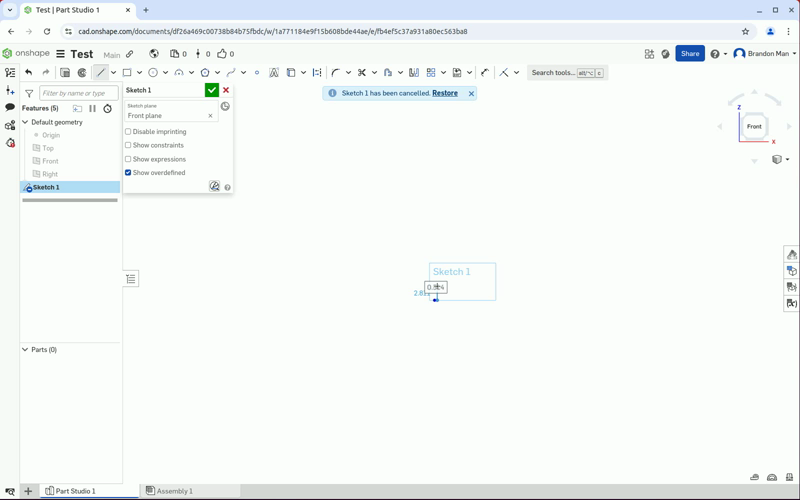
key_down(shift)
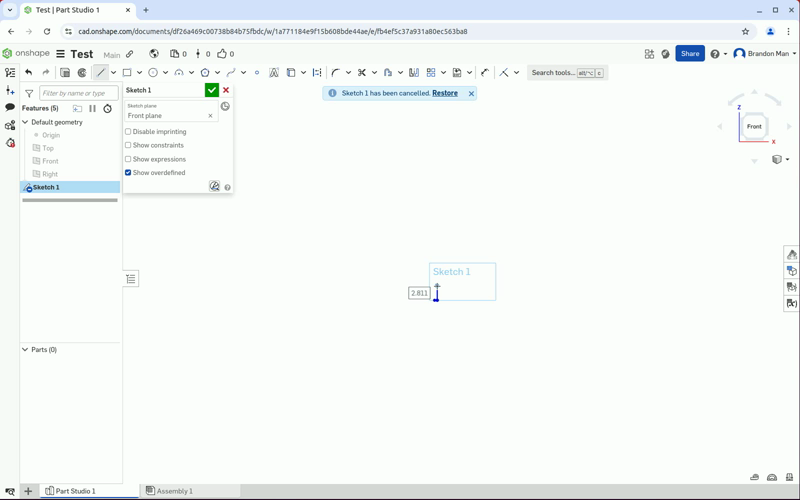
mouse_move(467, 285)
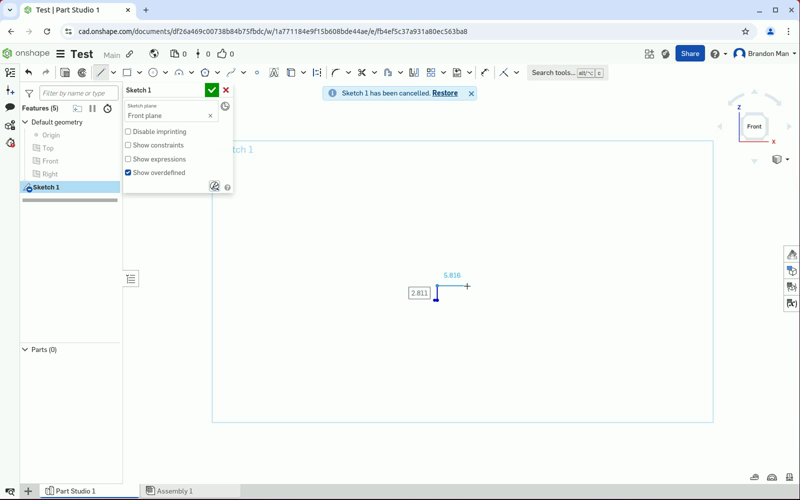
mouse_move(475, 285)
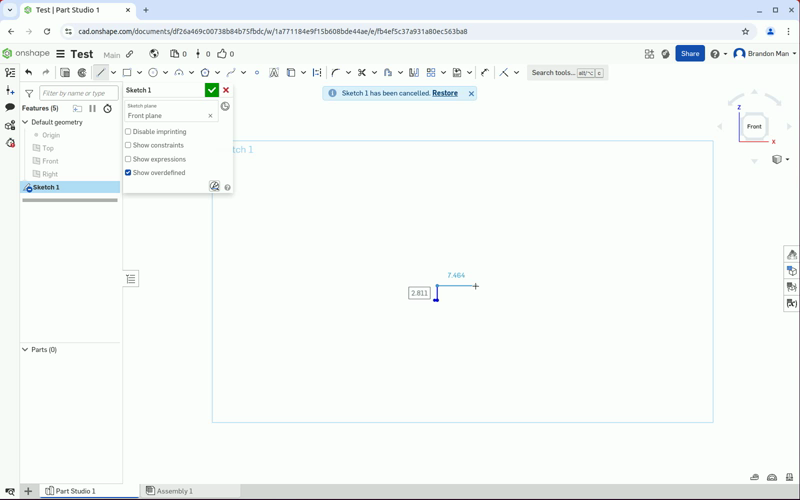
click(475, 285)
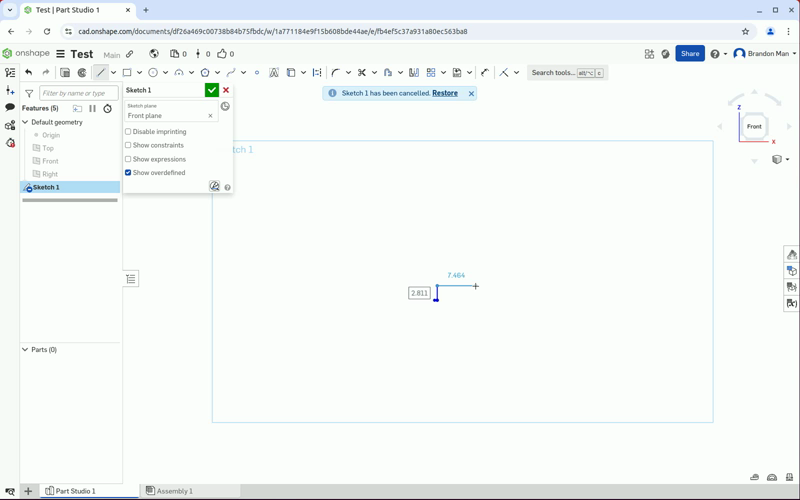
key_up(shift)
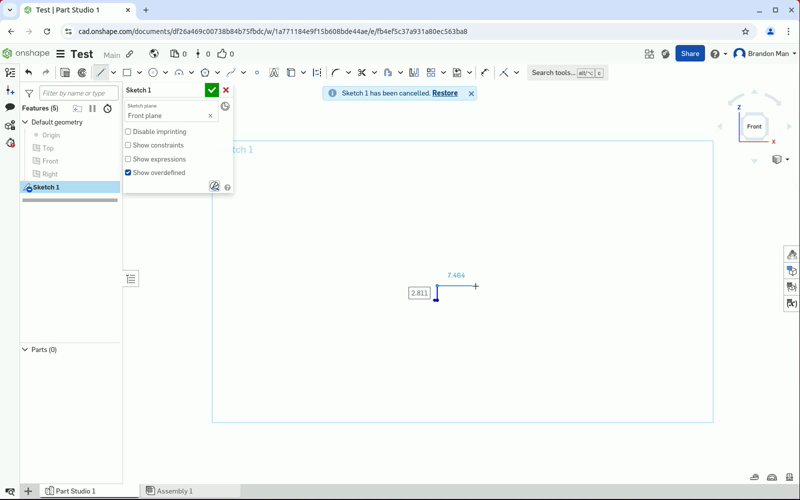
key_down(shift)
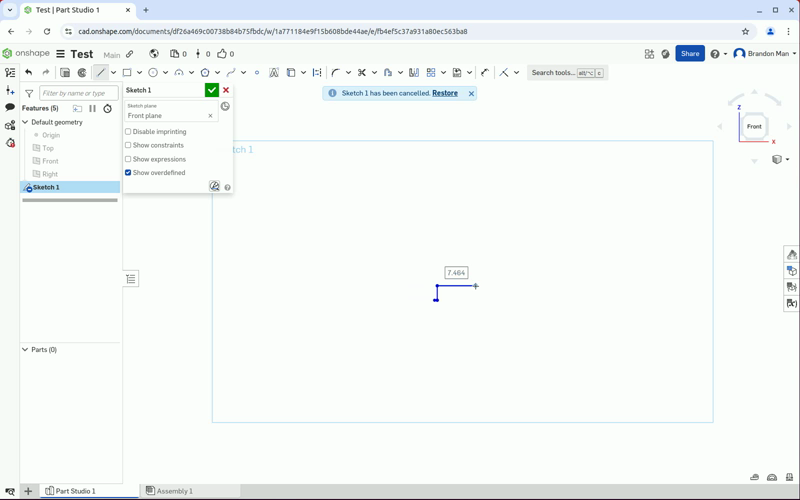
mouse_move(505, 285)
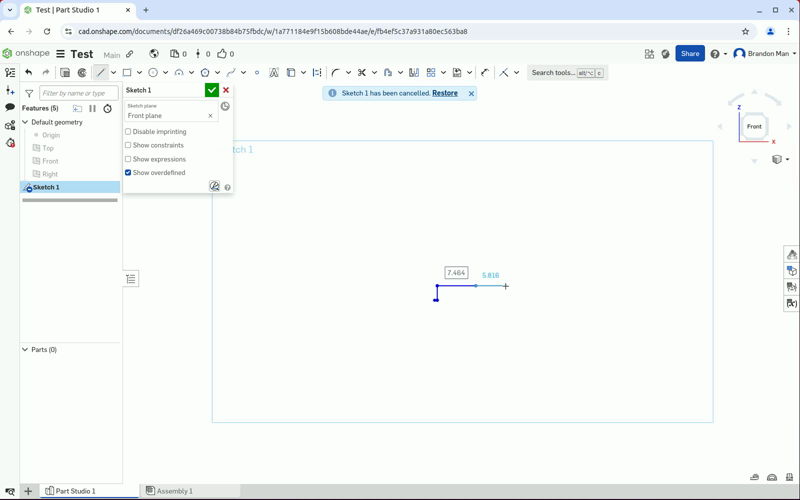
mouse_move(475, 300)
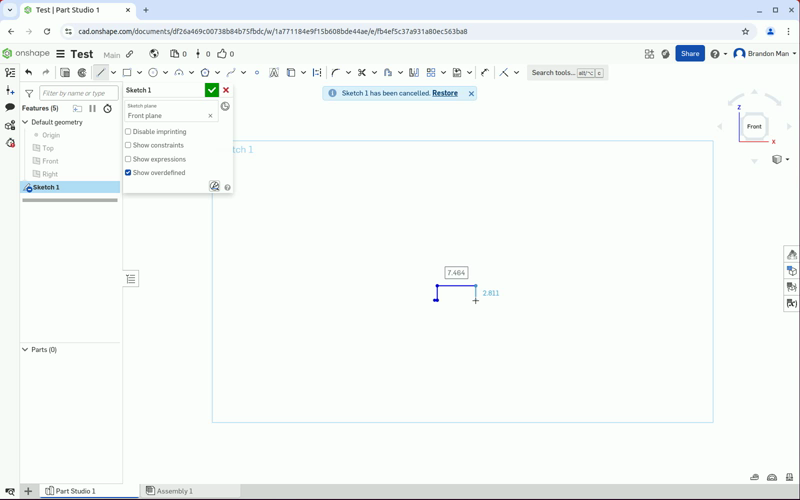
click(475, 300)
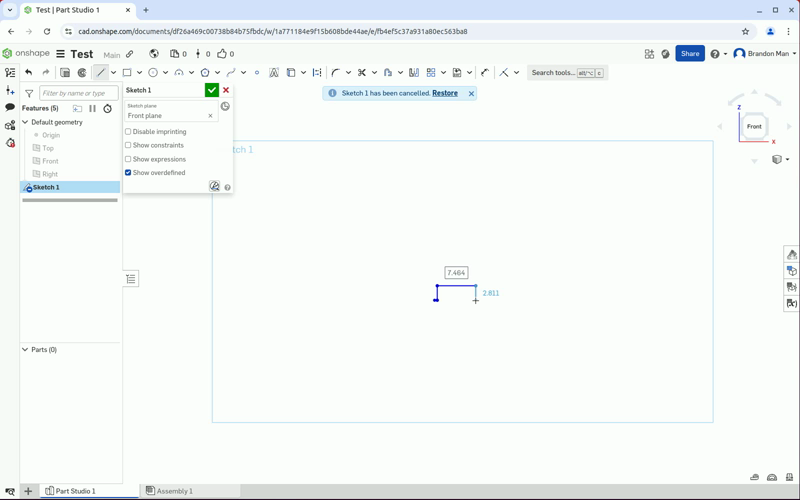
key_up(shift)
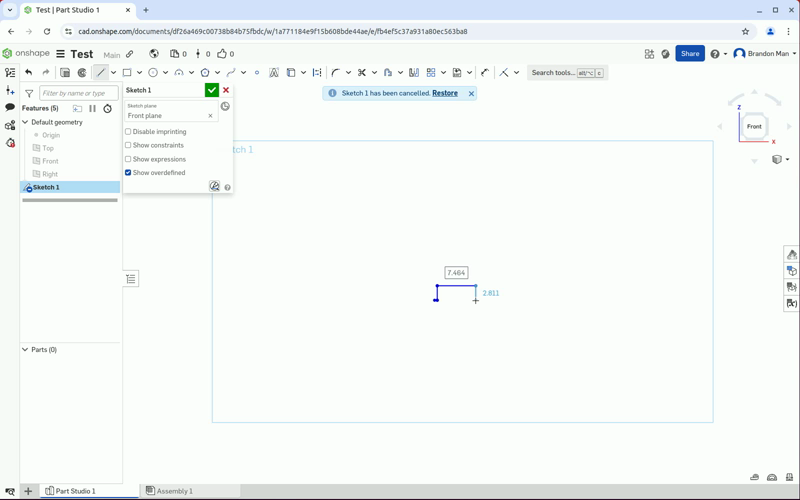
key_down(shift)
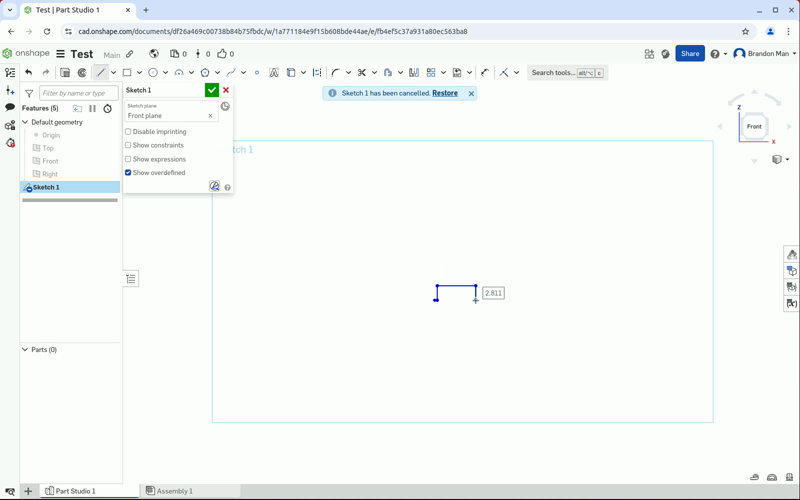
mouse_move(505, 300)
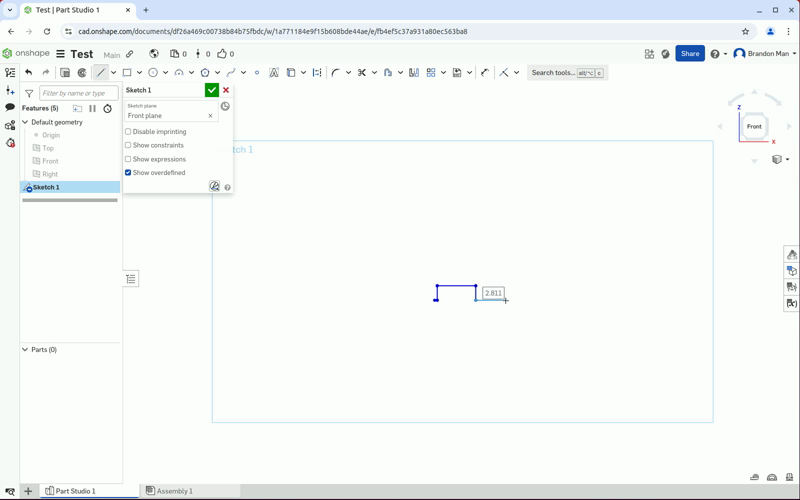
mouse_move(477, 300)
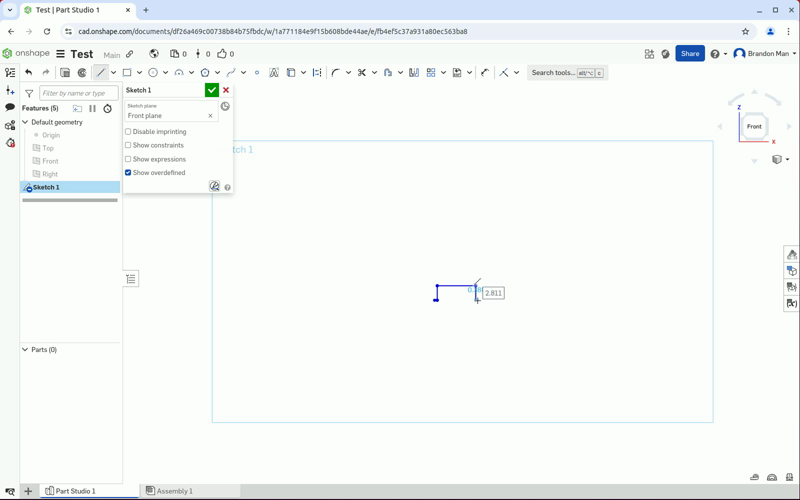
scroll(6)
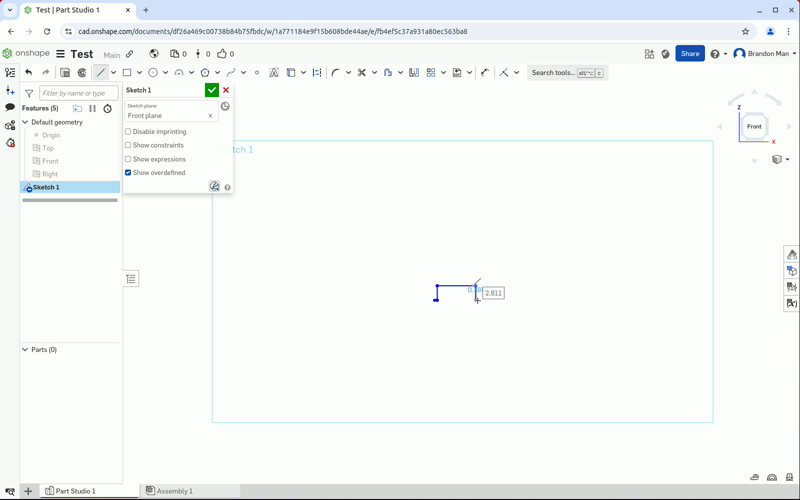
scroll(6)
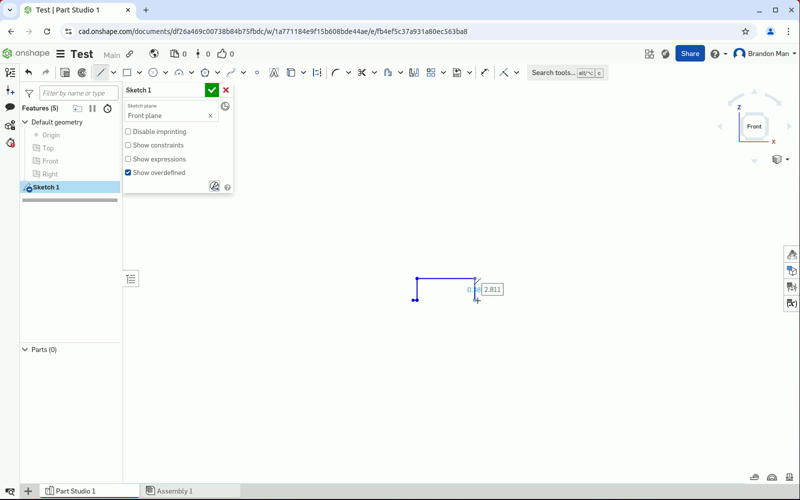
scroll(6)
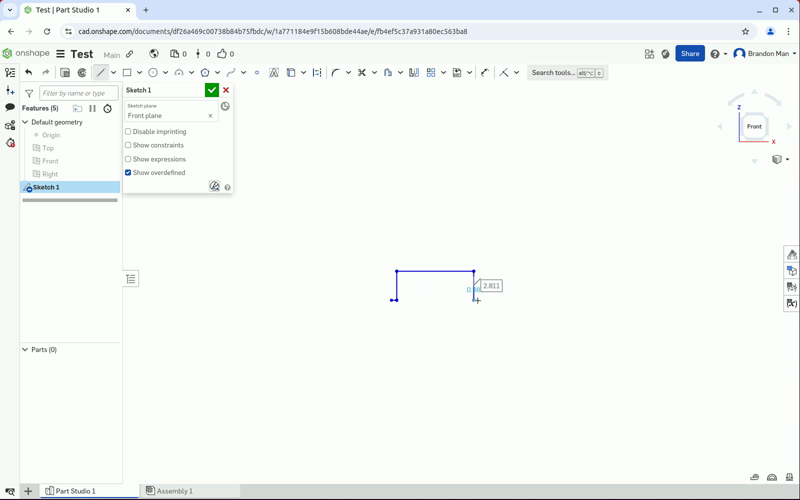
scroll(6)
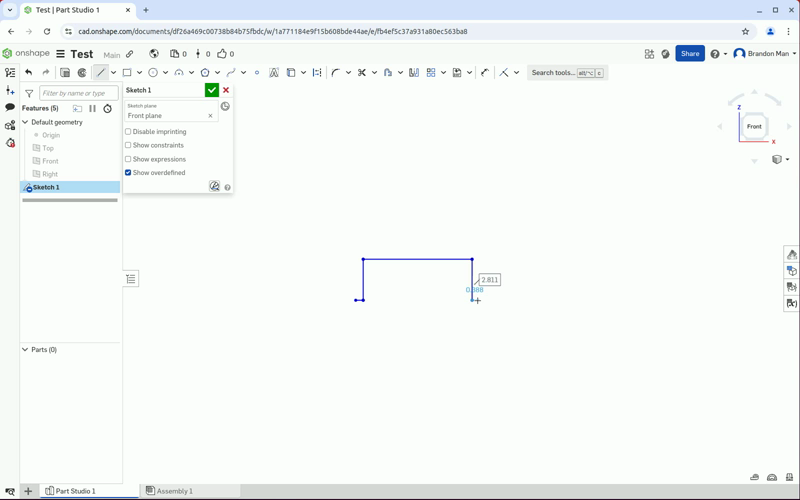
scroll(6)
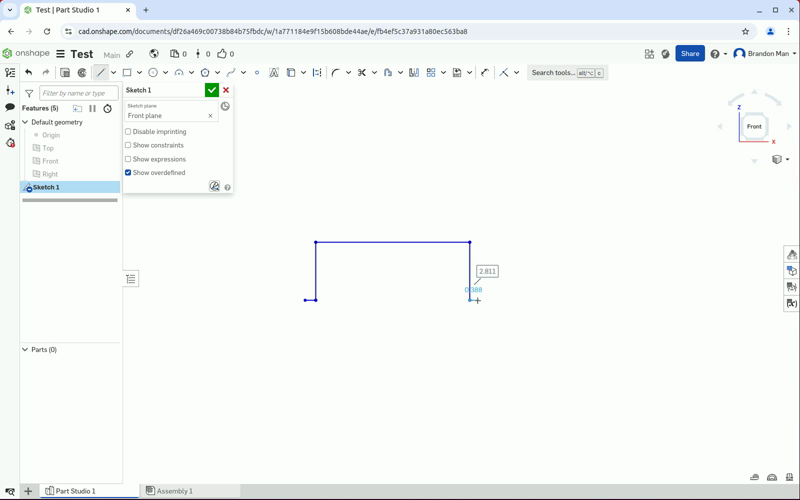
scroll(6)
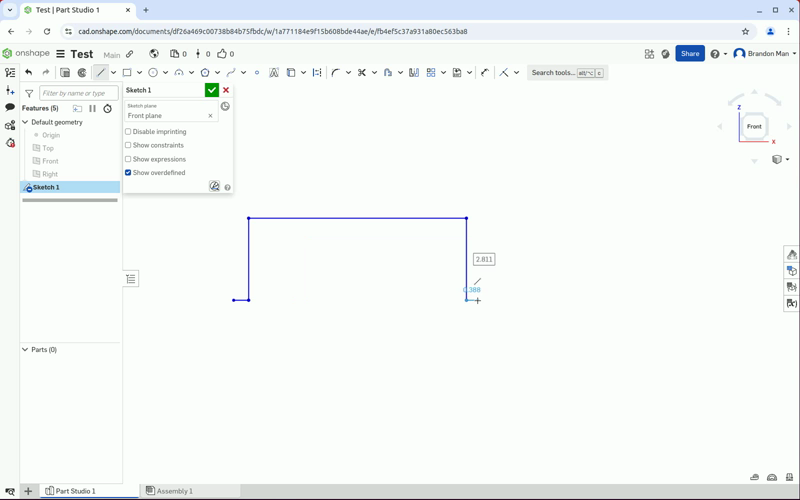
scroll(6)
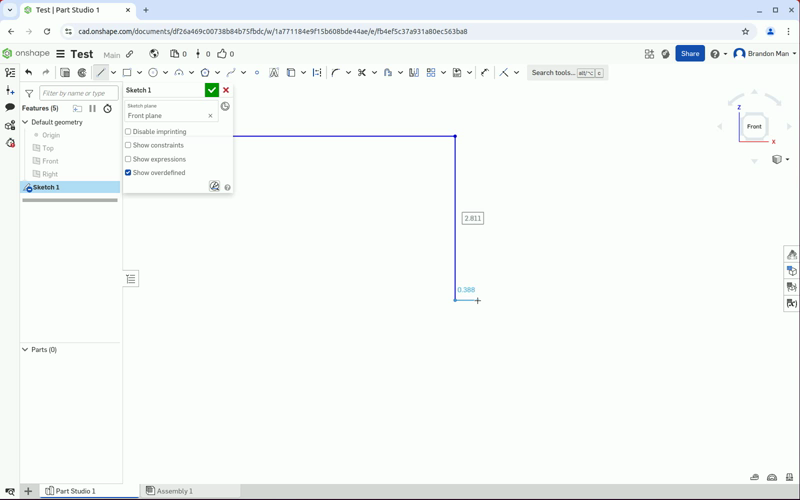
click(477, 300)
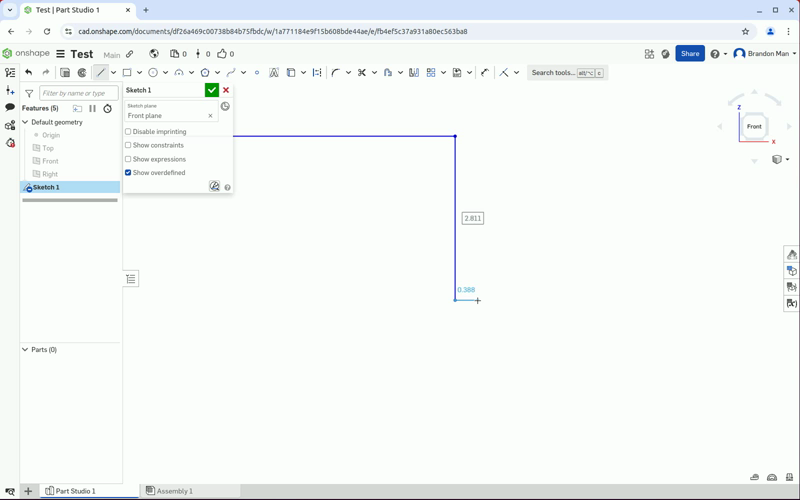
scroll(-6)
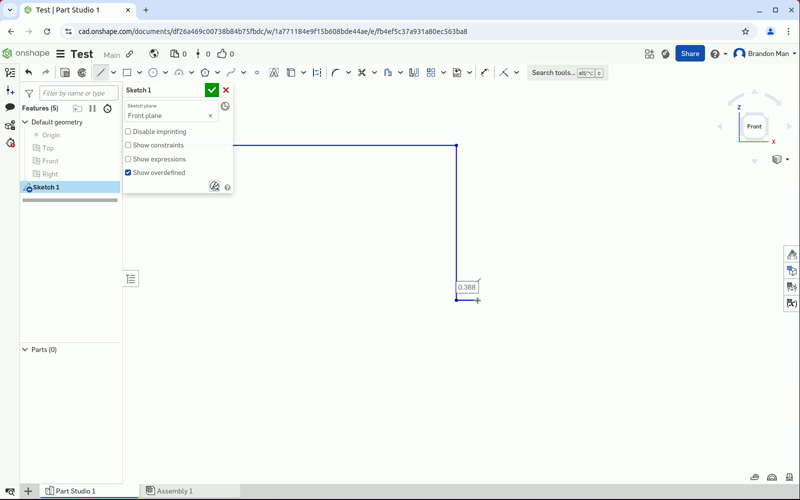
scroll(-6)
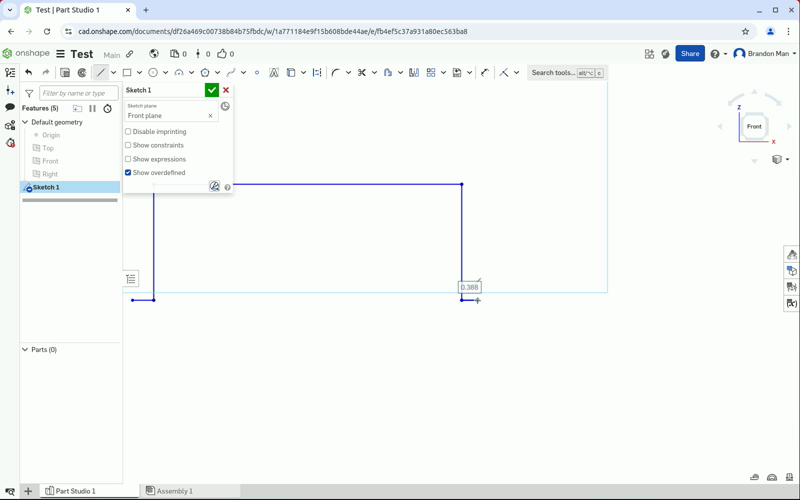
scroll(-6)
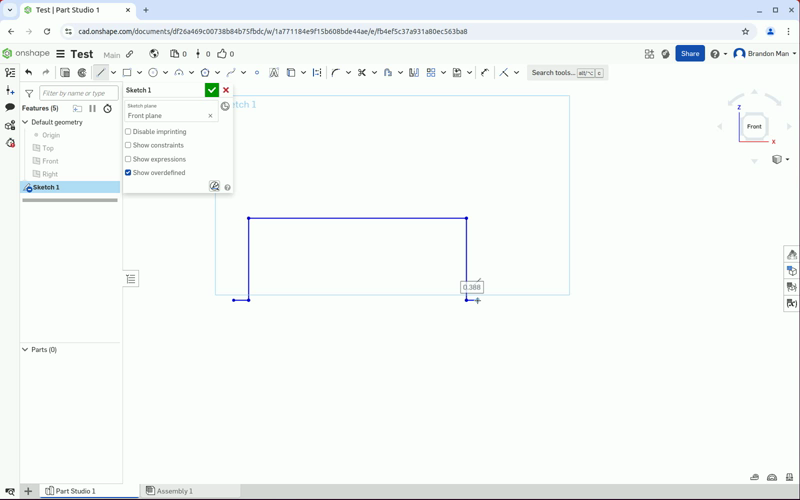
scroll(-6)
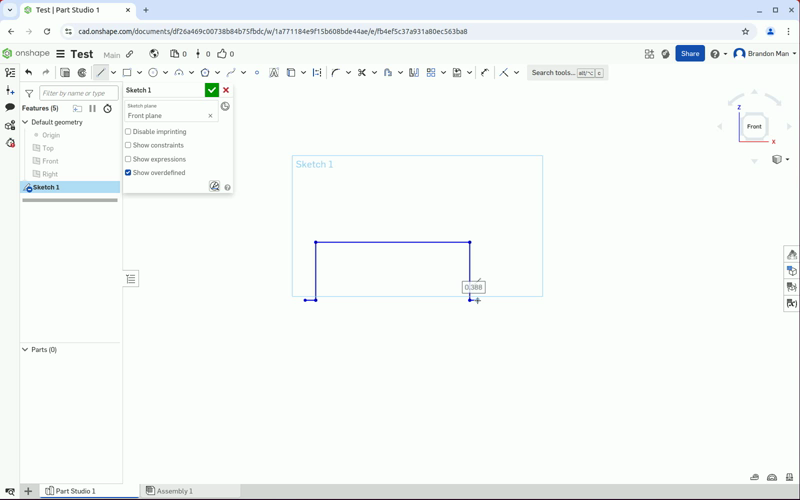
scroll(-6)
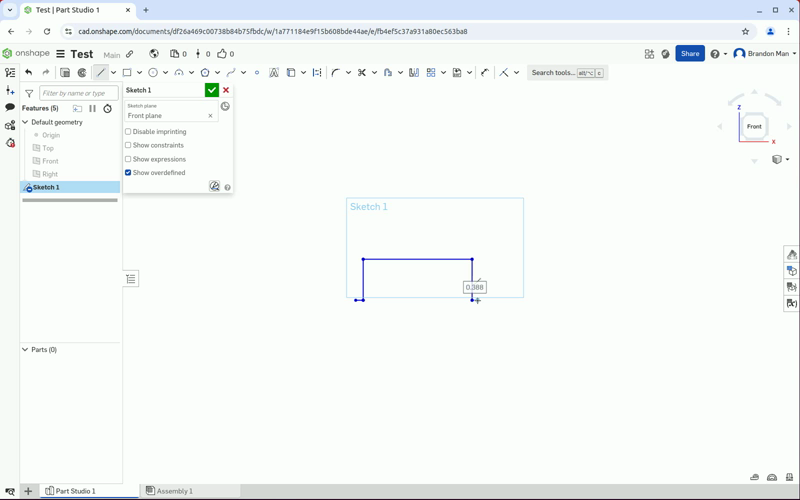
scroll(-6)
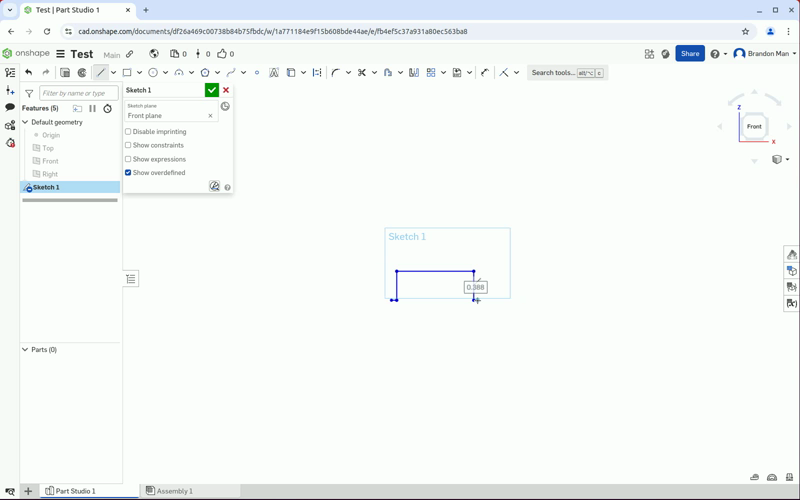
scroll(-6)
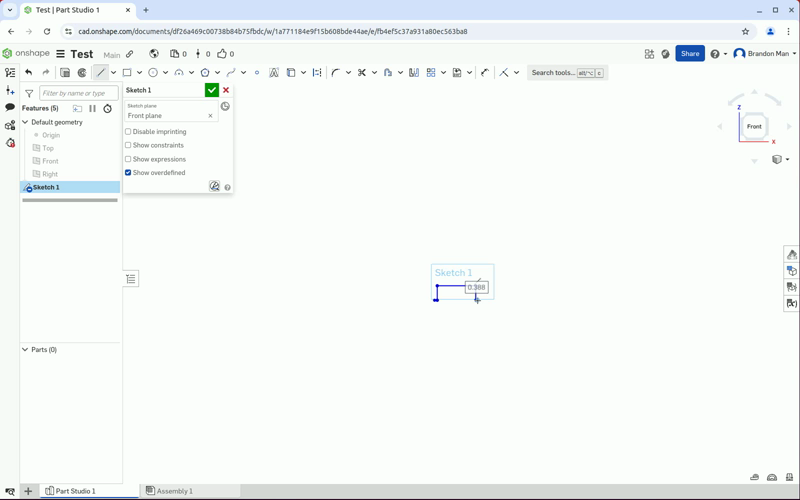
key_up(shift)
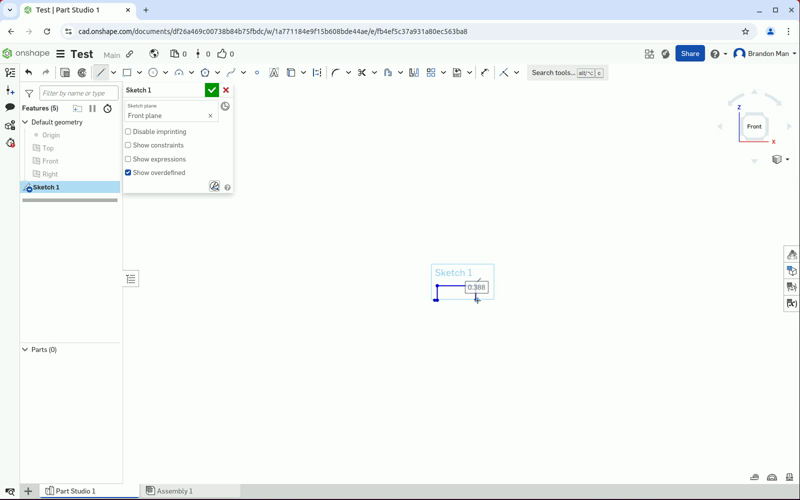
key_down(shift)
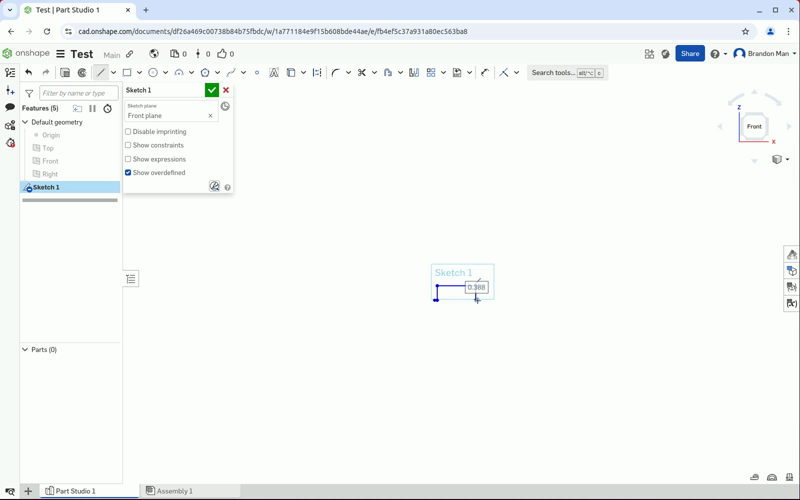
mouse_move(507, 300)
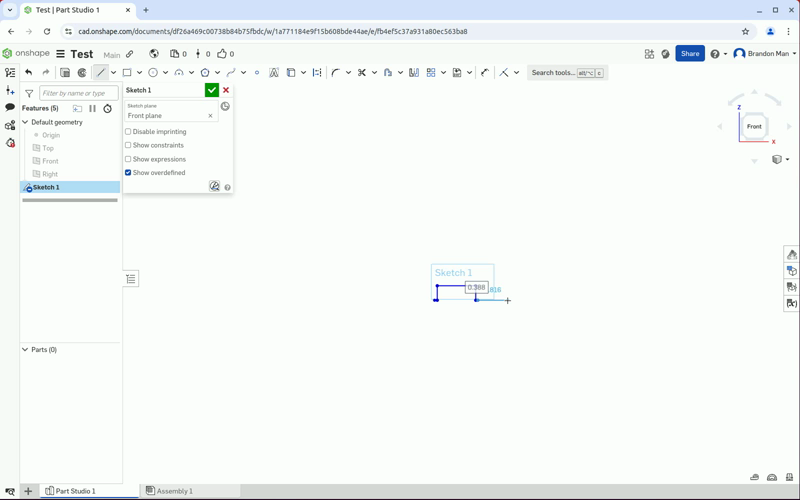
mouse_move(477, 283)
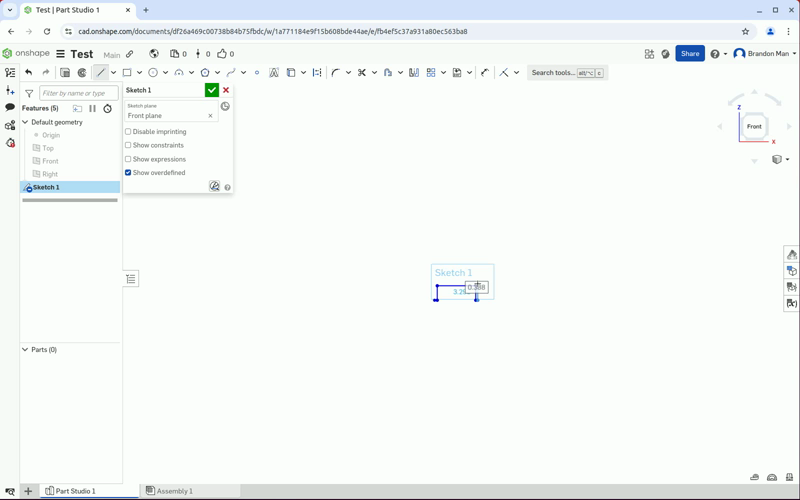
scroll(6)
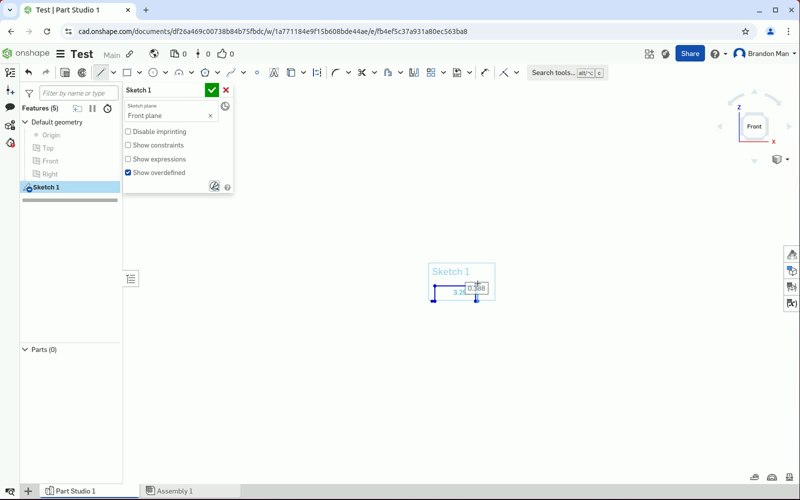
scroll(6)
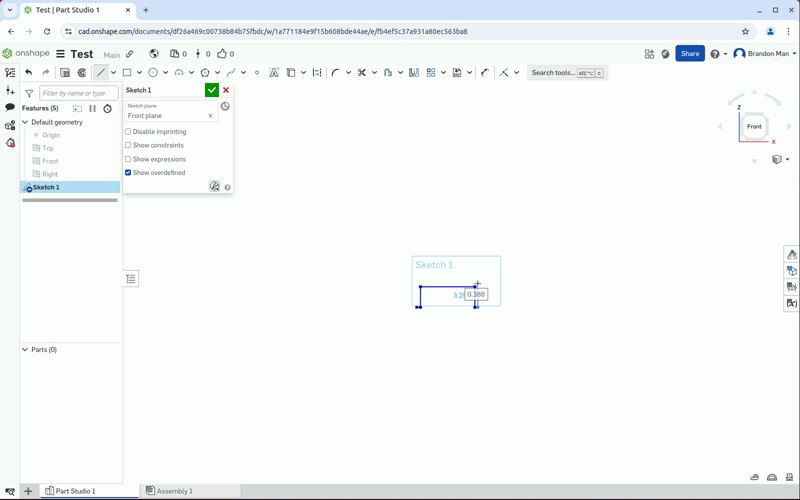
scroll(6)
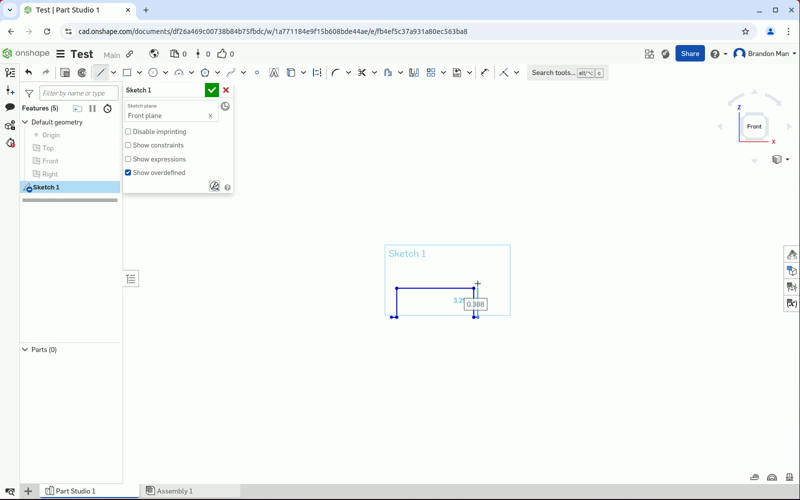
scroll(6)
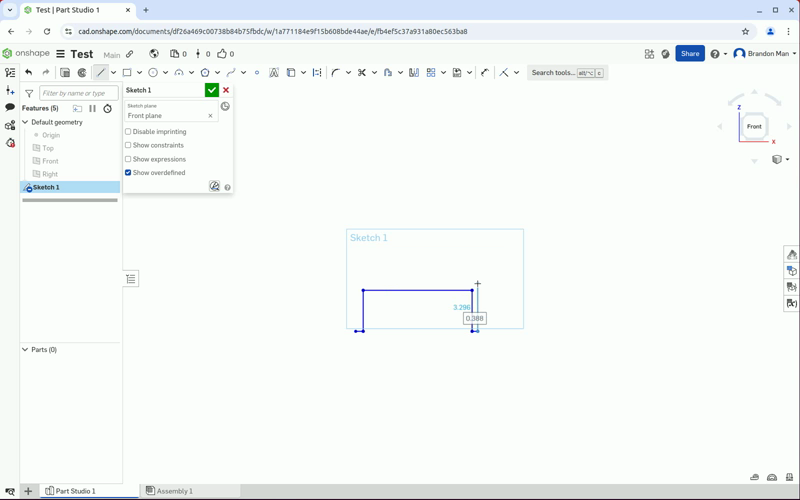
scroll(6)
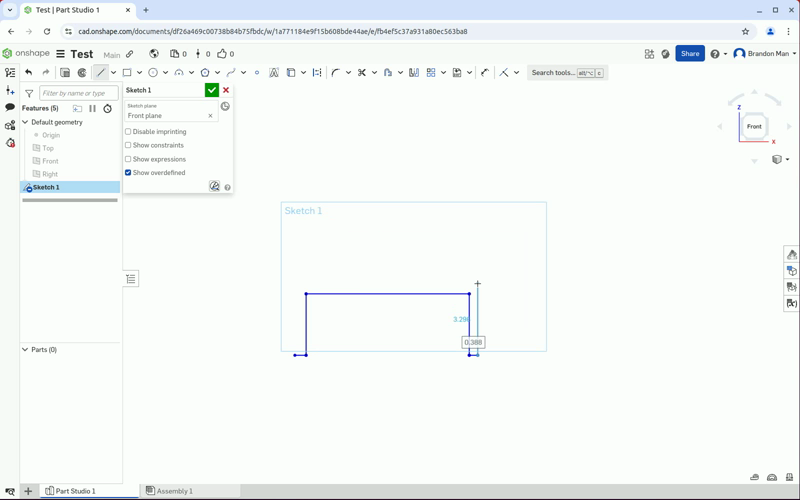
scroll(6)
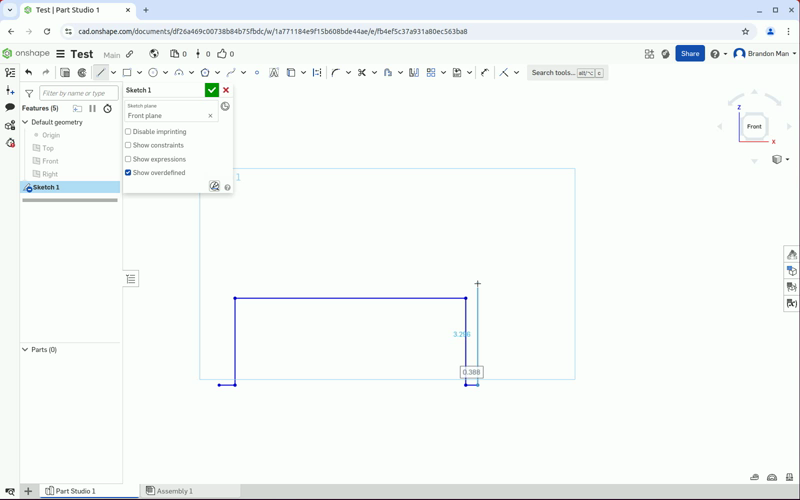
scroll(6)
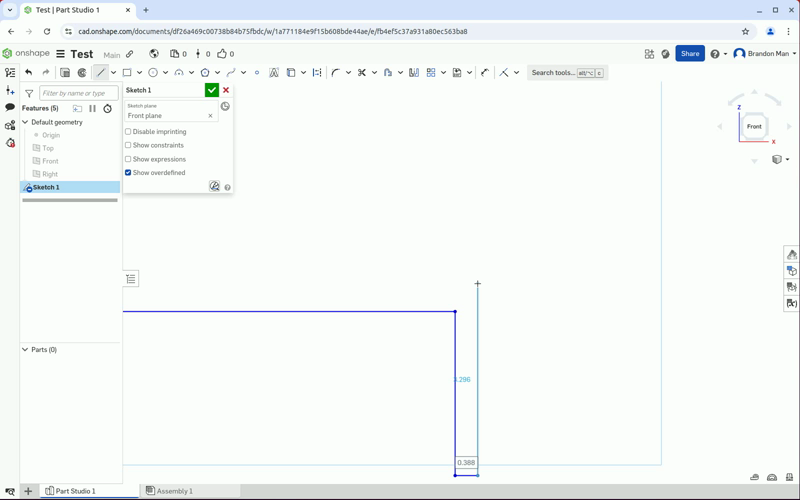
click(477, 283)
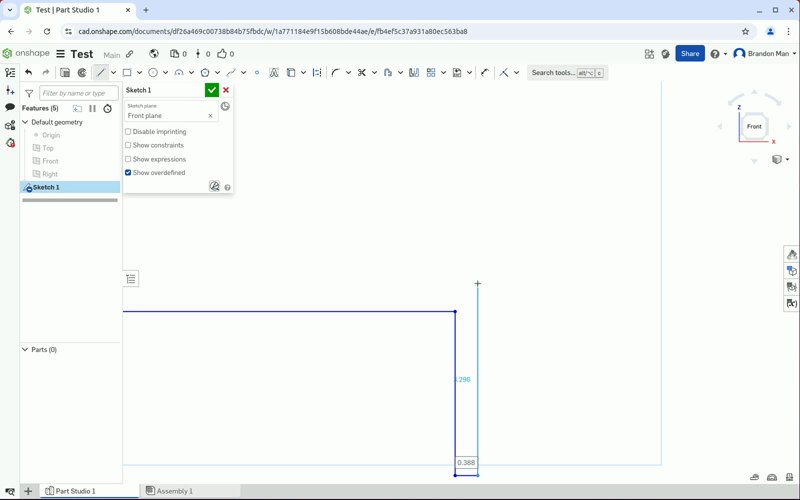
scroll(-6)
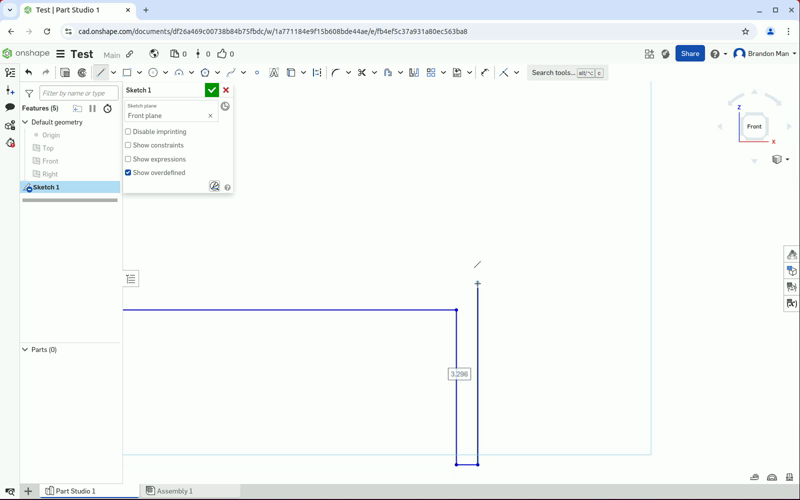
scroll(-6)
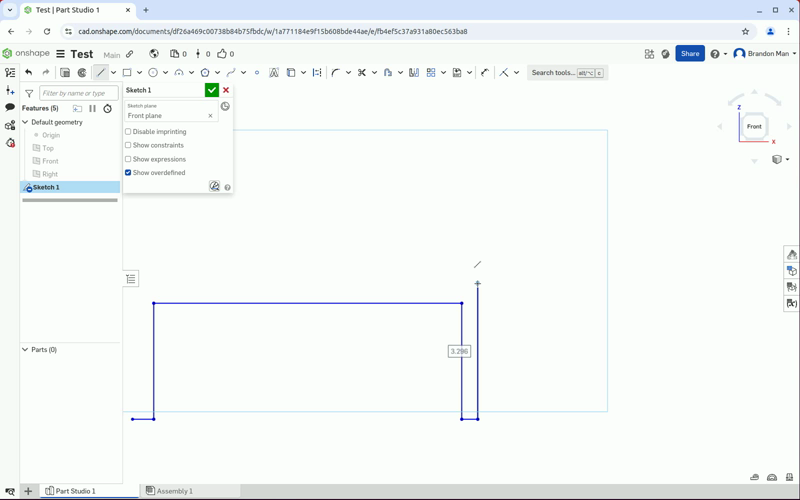
scroll(-6)
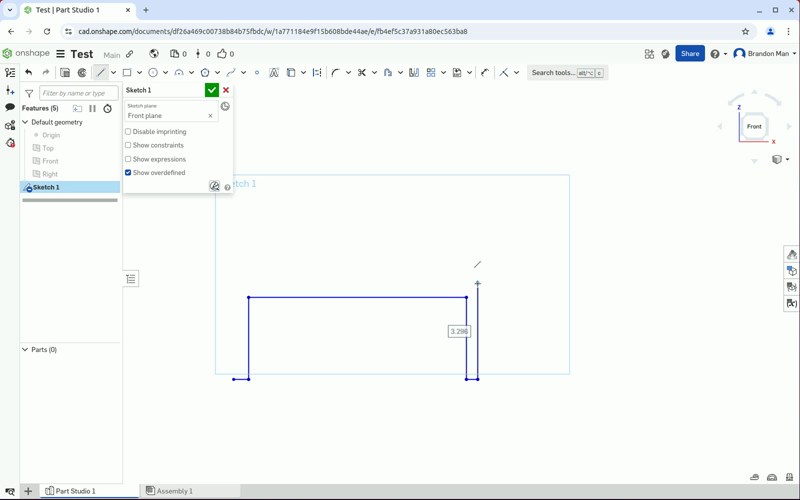
scroll(-6)
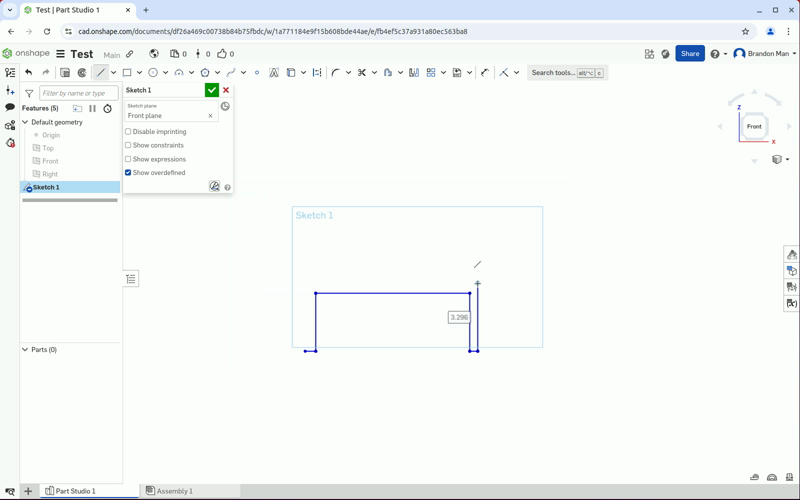
scroll(-6)
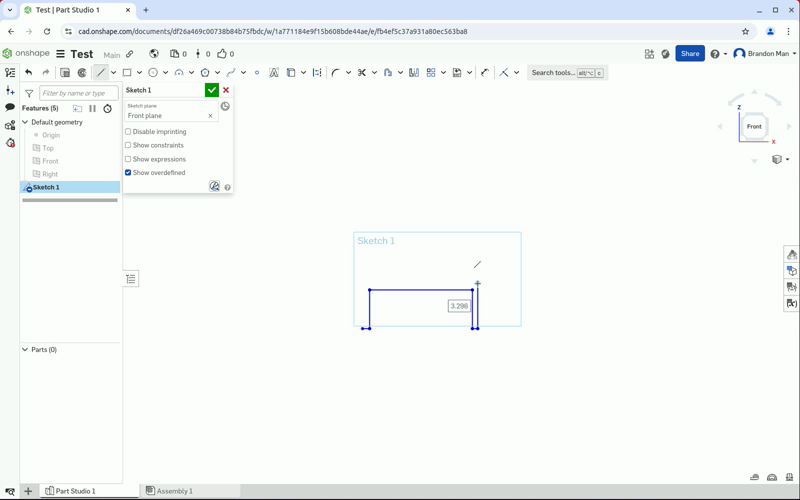
scroll(-6)
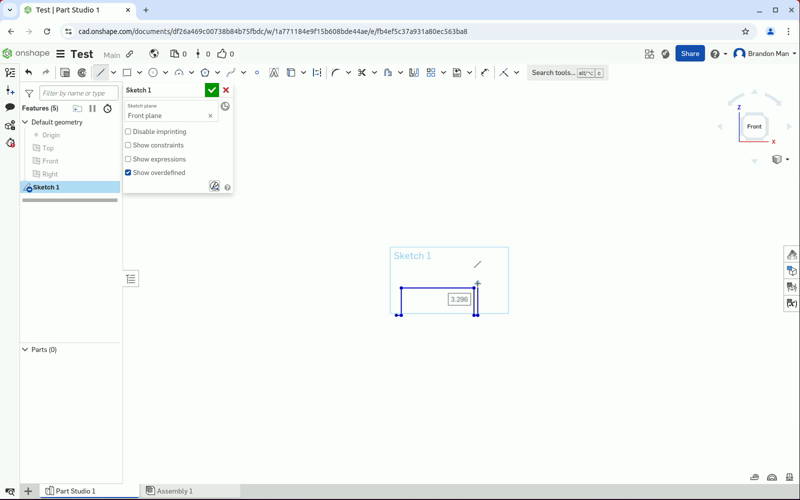
scroll(-6)
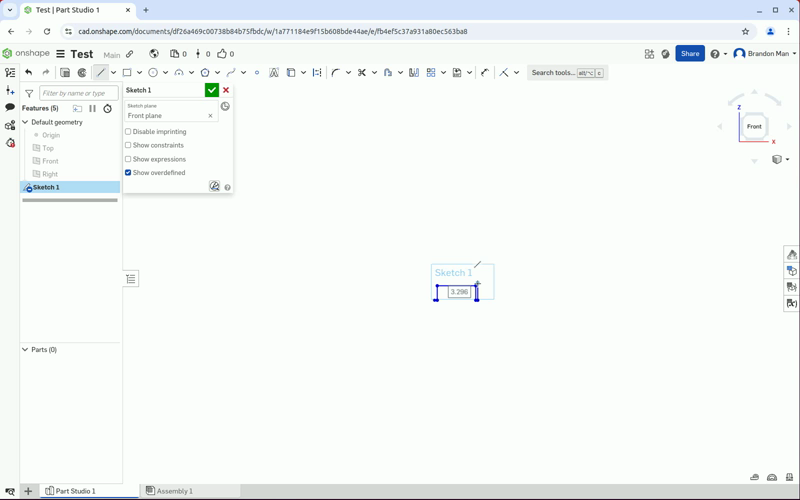
key_up(shift)
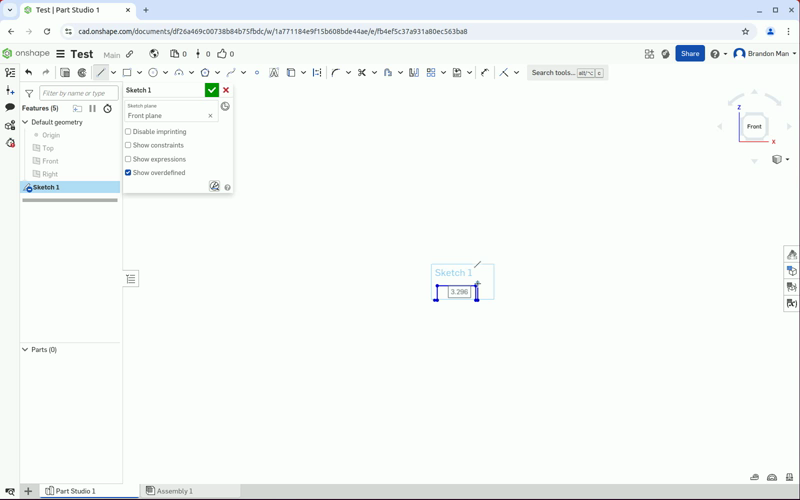
key_down(shift)
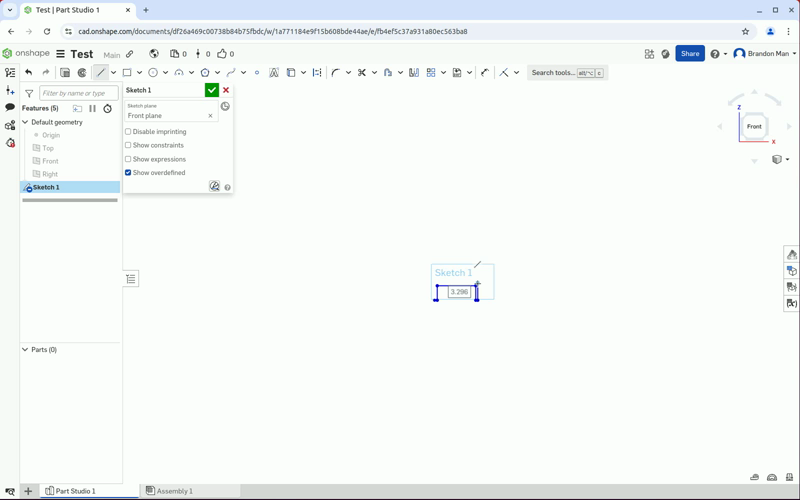
mouse_move(507, 283)
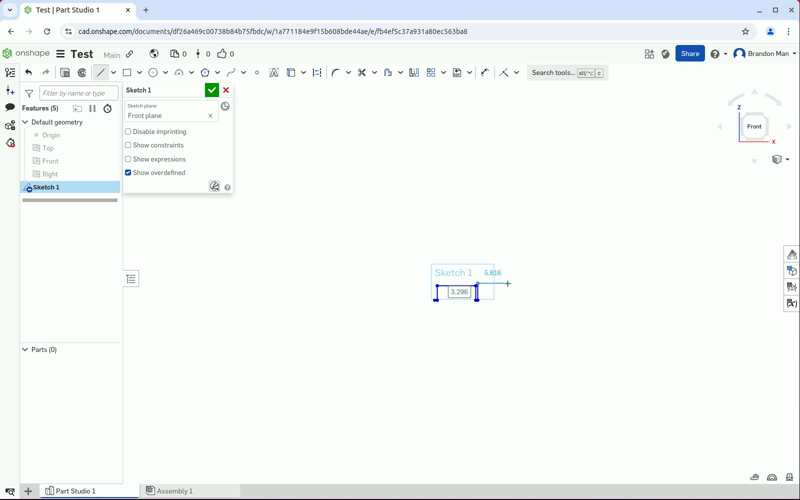
mouse_move(434, 283)
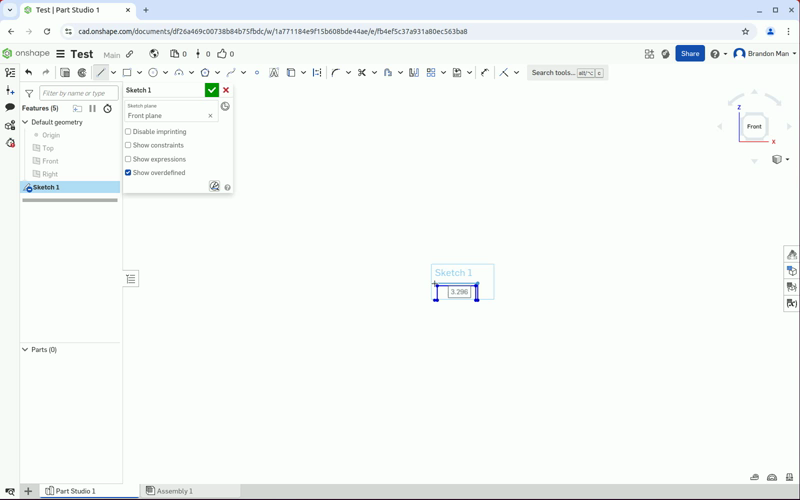
scroll(6)
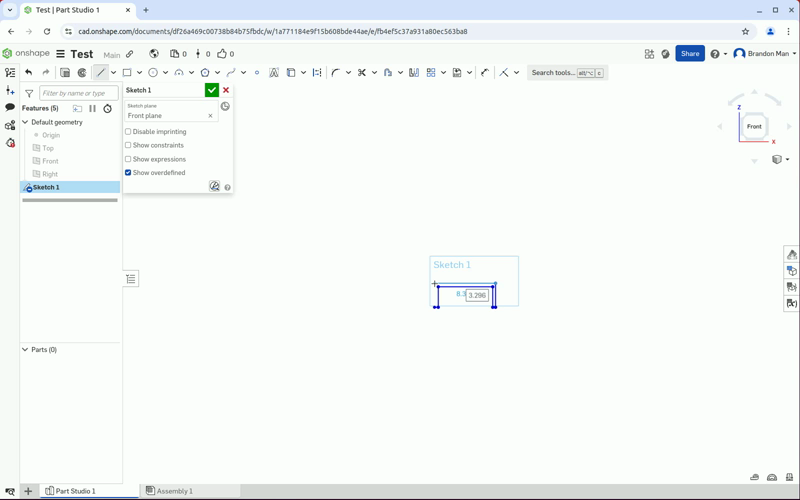
scroll(6)
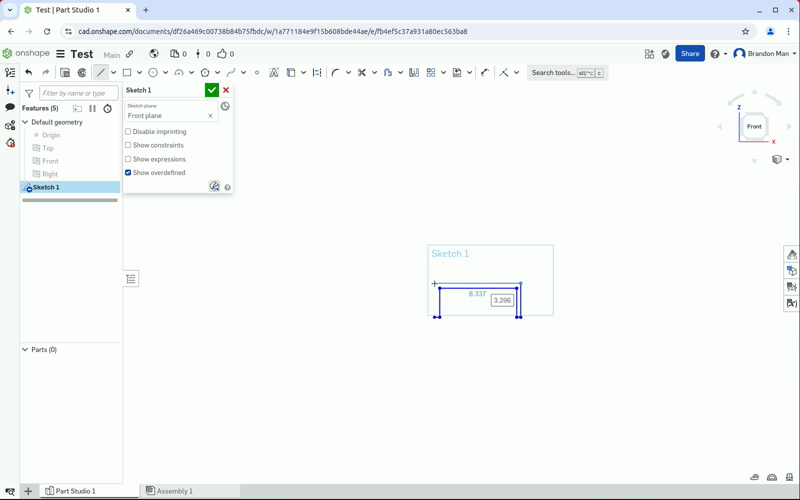
scroll(6)
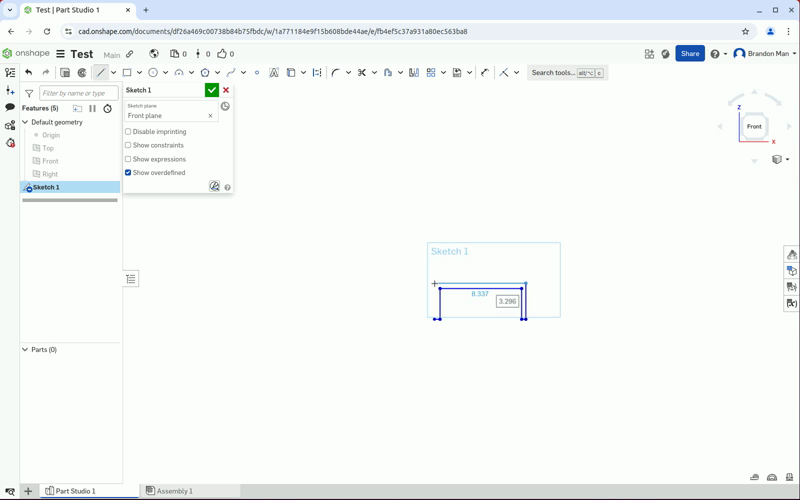
scroll(6)
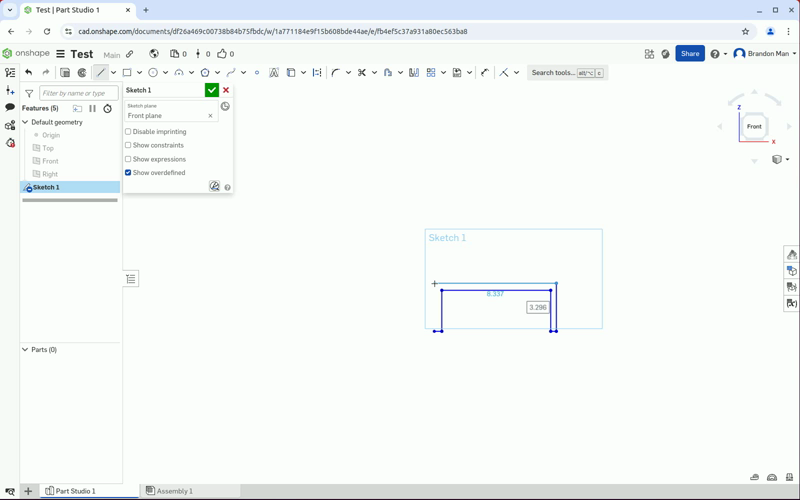
scroll(6)
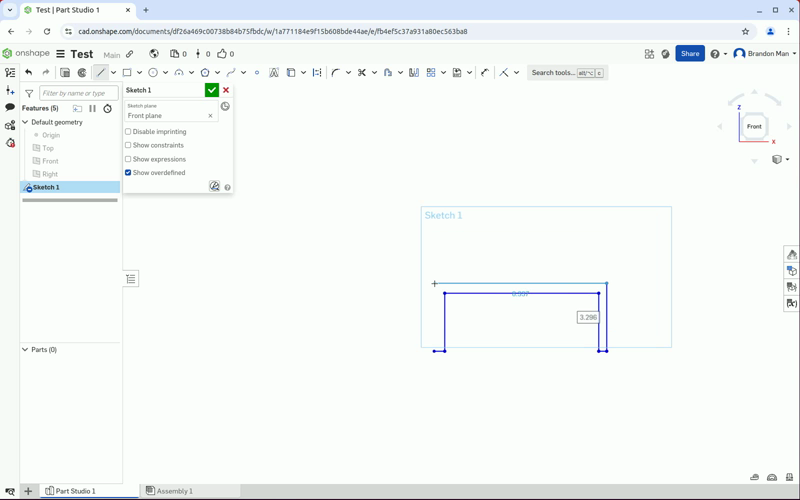
scroll(6)
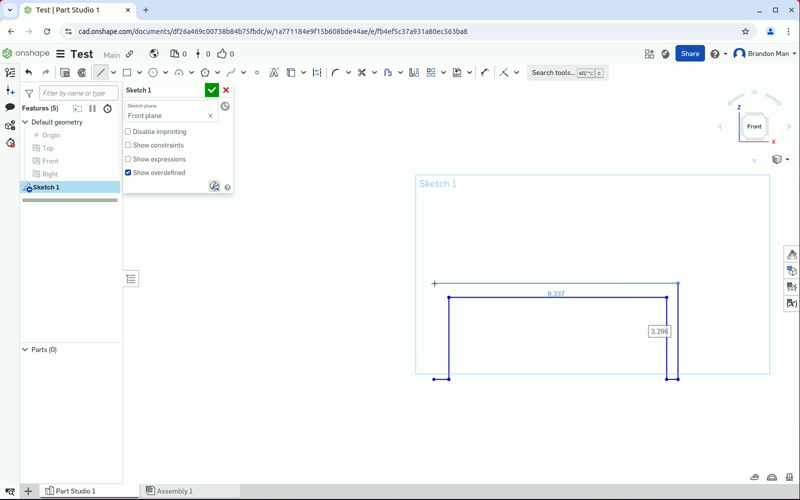
scroll(6)
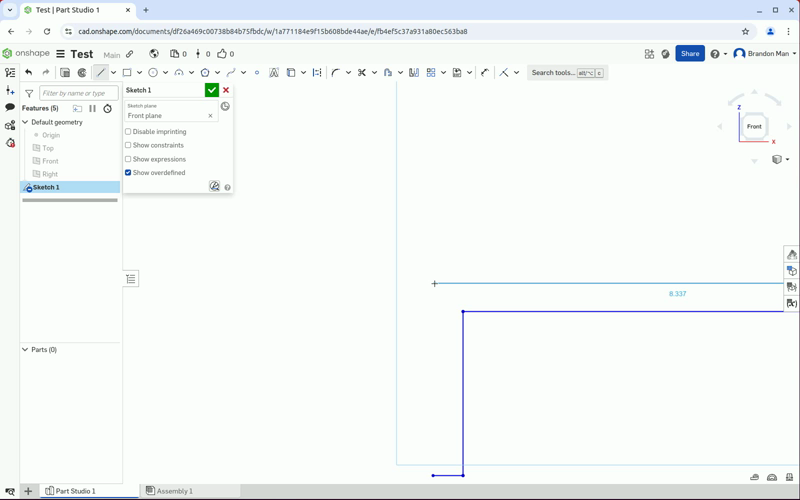
click(434, 283)
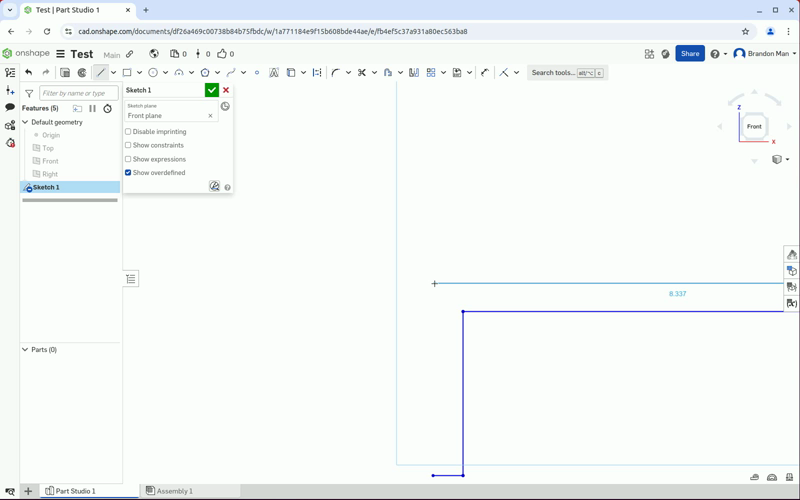
scroll(-6)
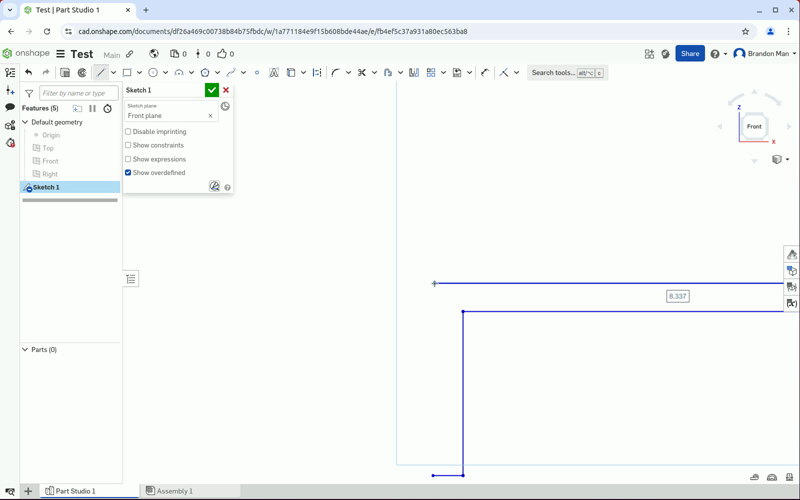
scroll(-6)
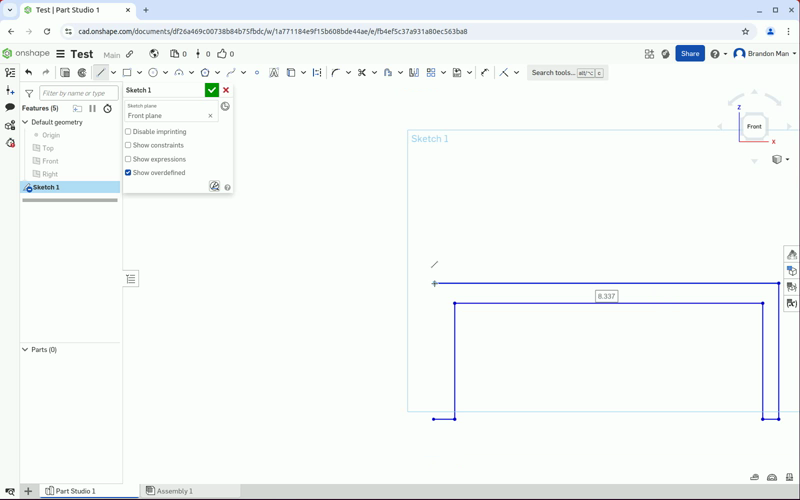
scroll(-6)
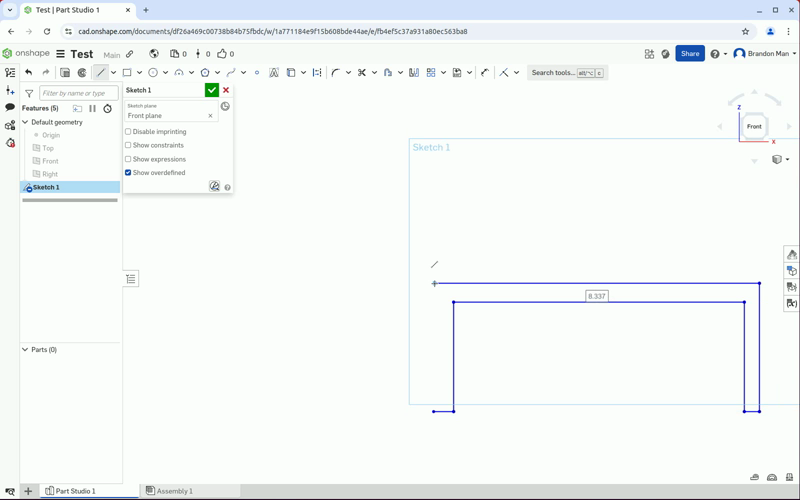
scroll(-6)
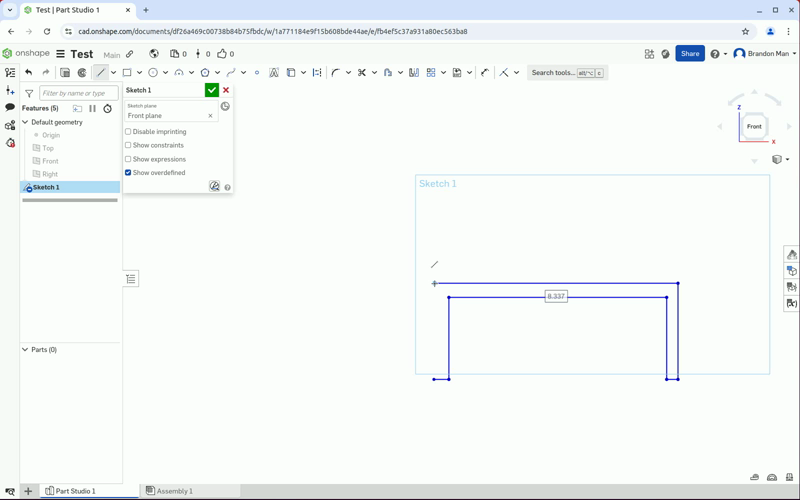
scroll(-6)
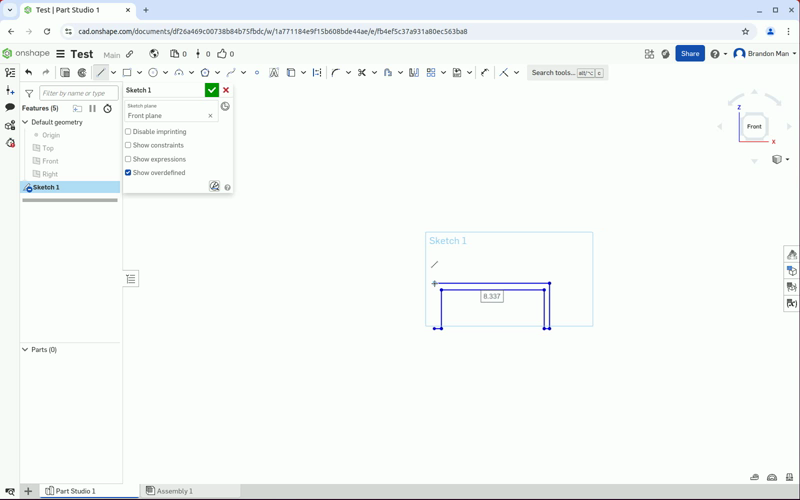
scroll(-6)
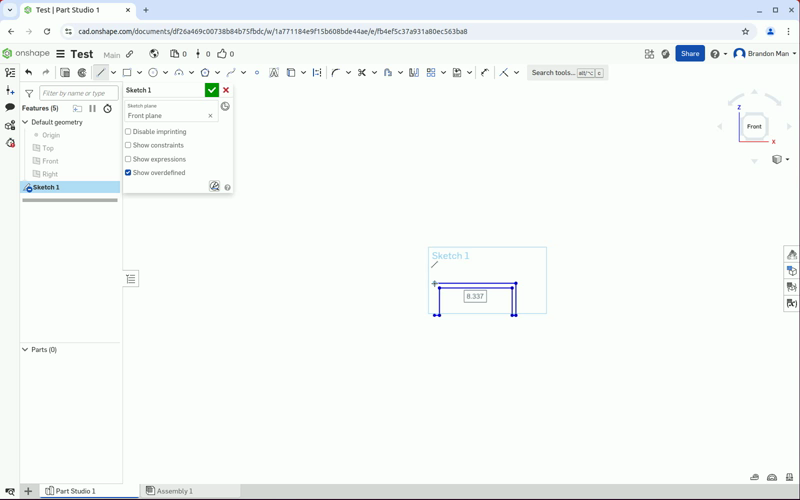
scroll(-6)
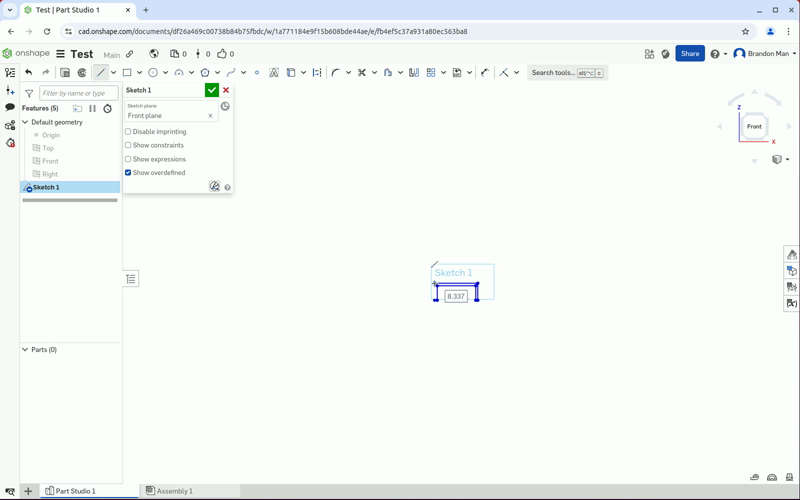
key_up(shift)
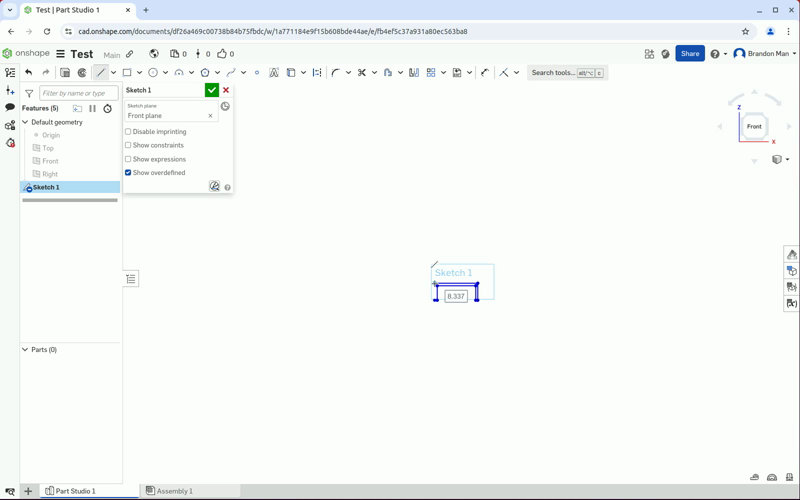
mouse_move(464, 283)
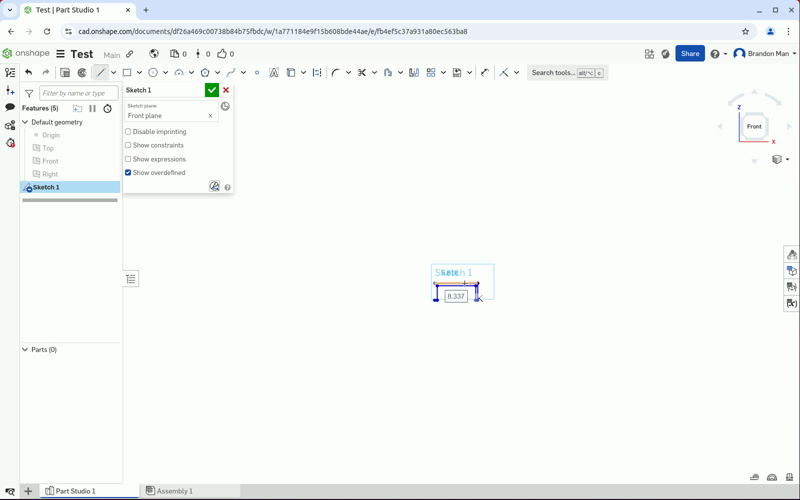
key_down(shift)
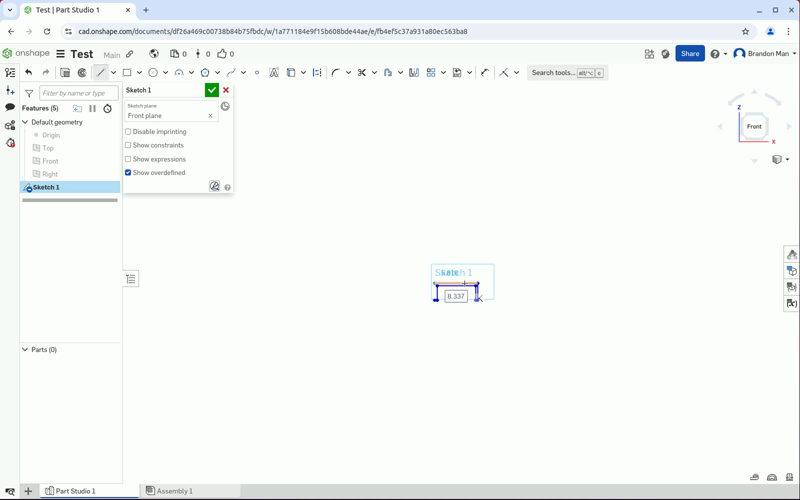
mouse_move(434, 300)
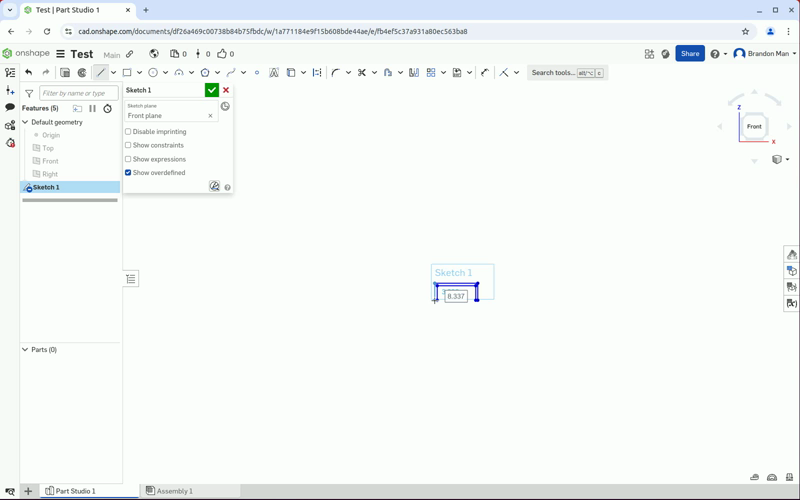
scroll(6)
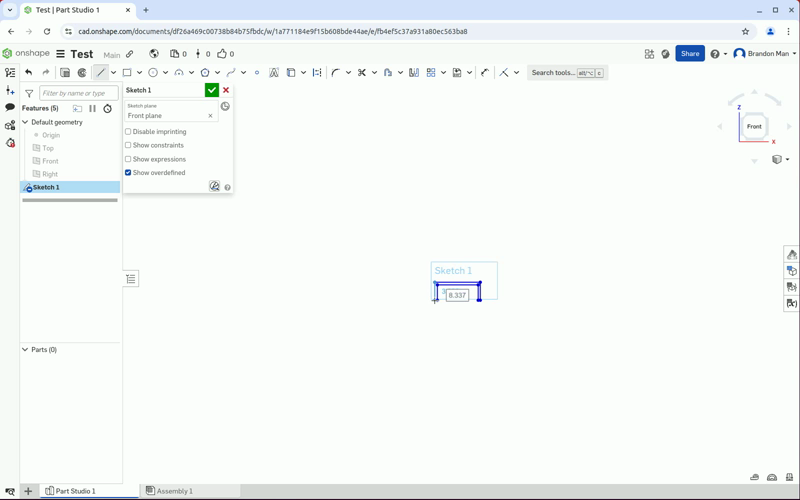
scroll(6)
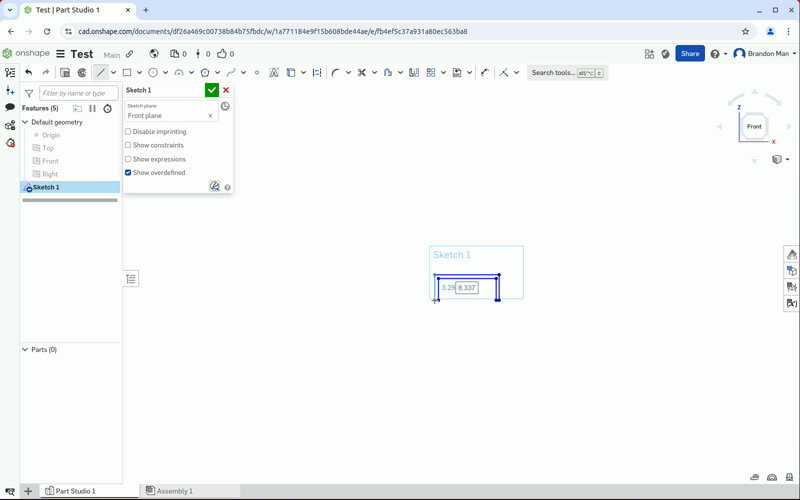
scroll(6)
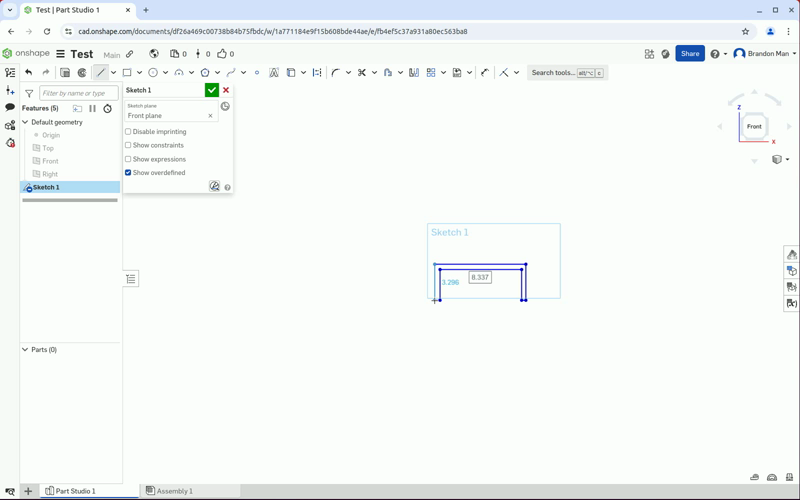
scroll(6)
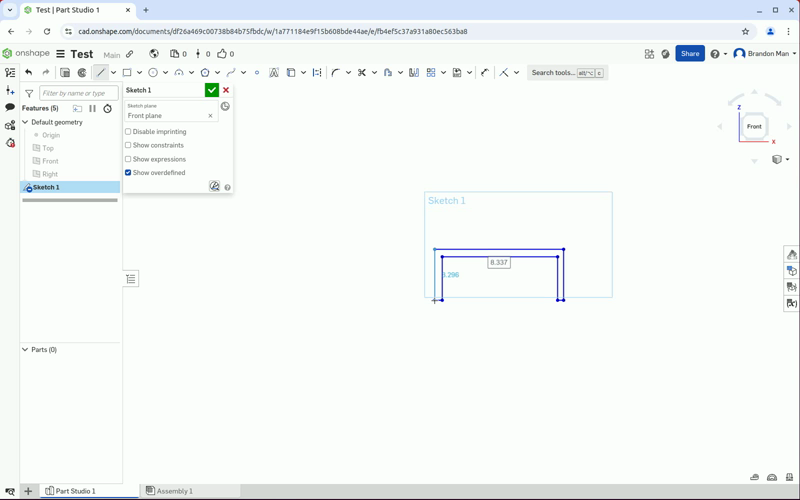
scroll(6)
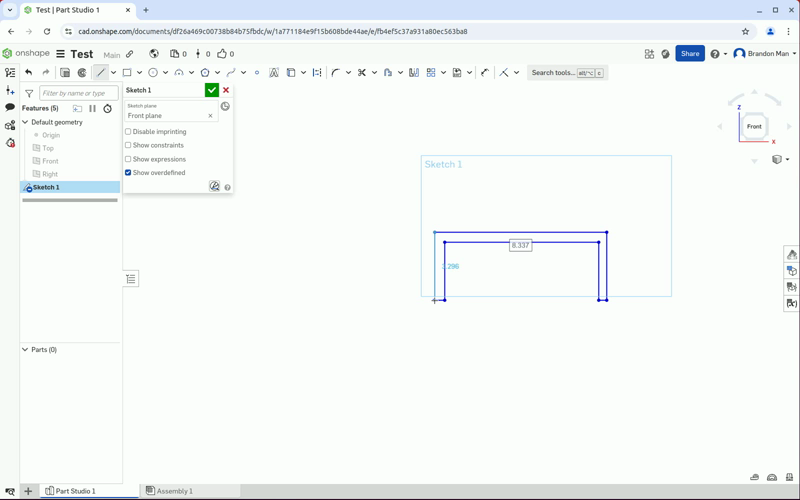
scroll(6)
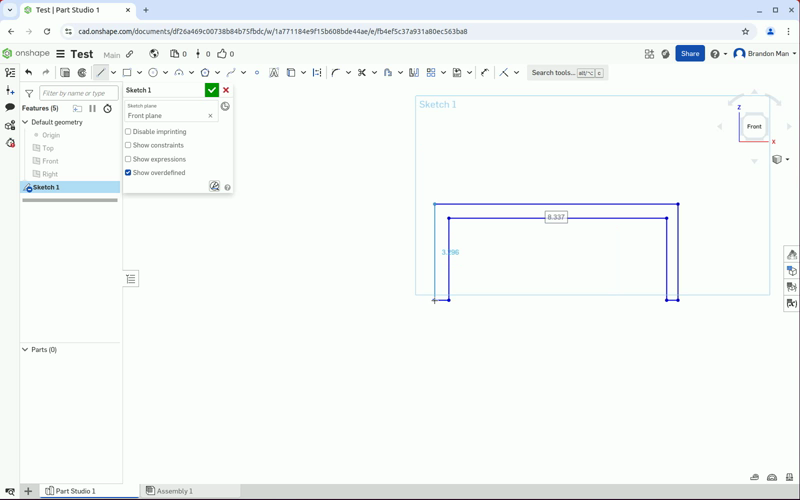
scroll(6)
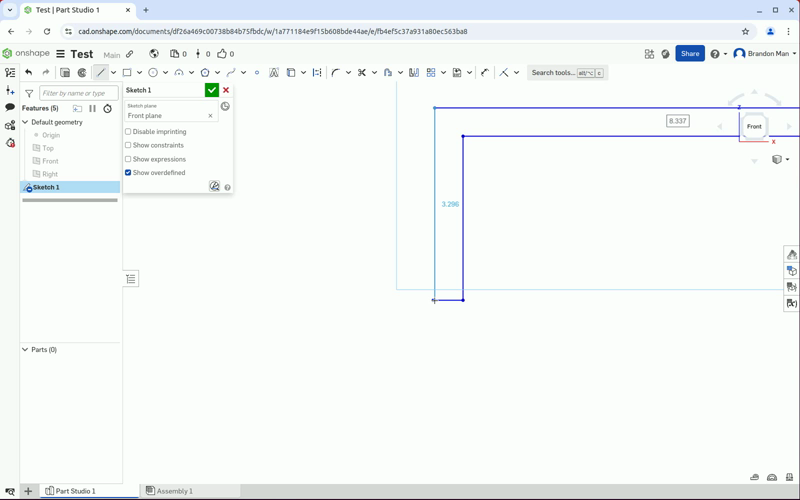
key_up(shift)
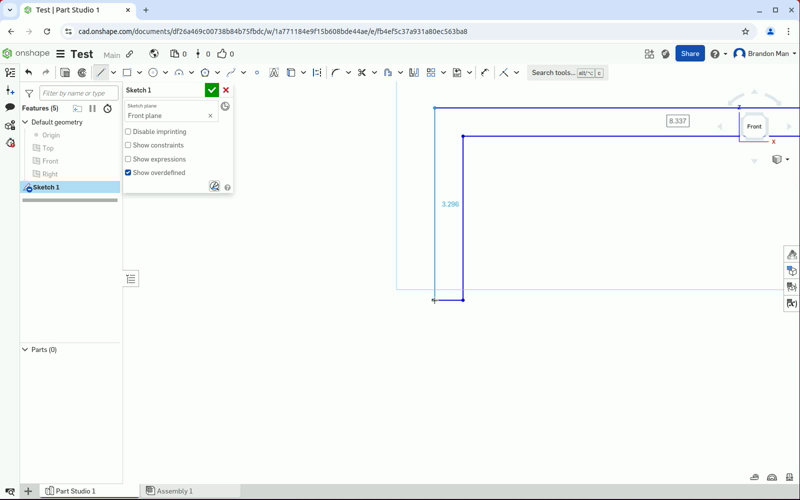
click(434, 300)
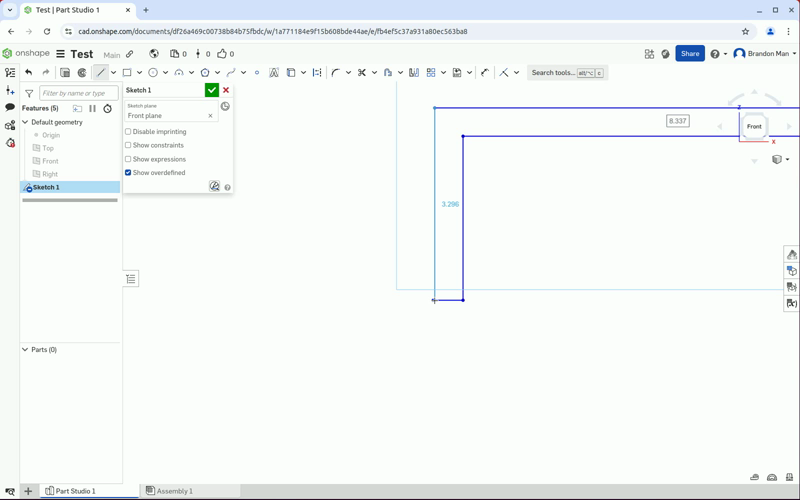
scroll(-6)
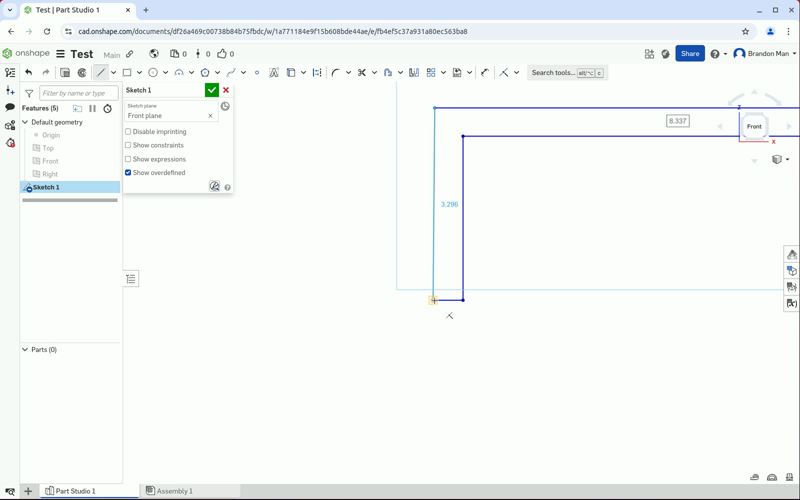
scroll(-6)
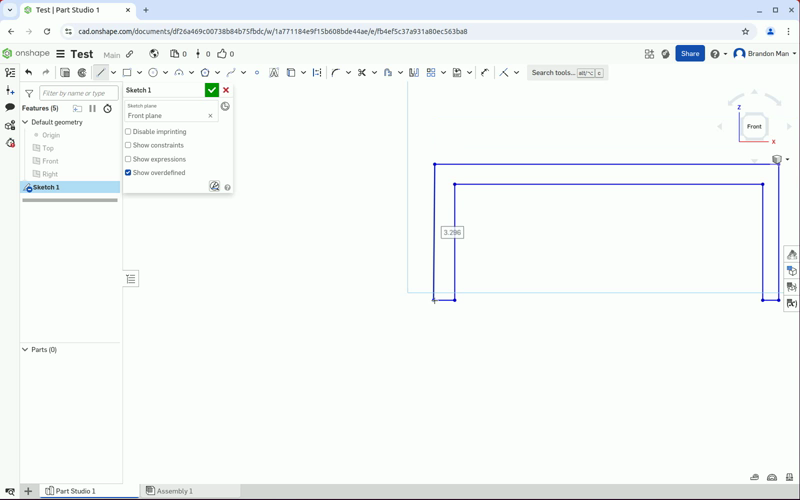
scroll(-6)
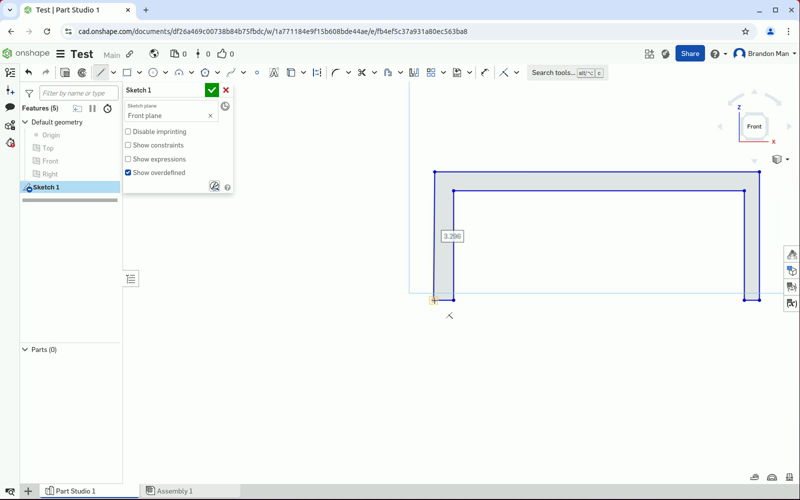
scroll(-6)
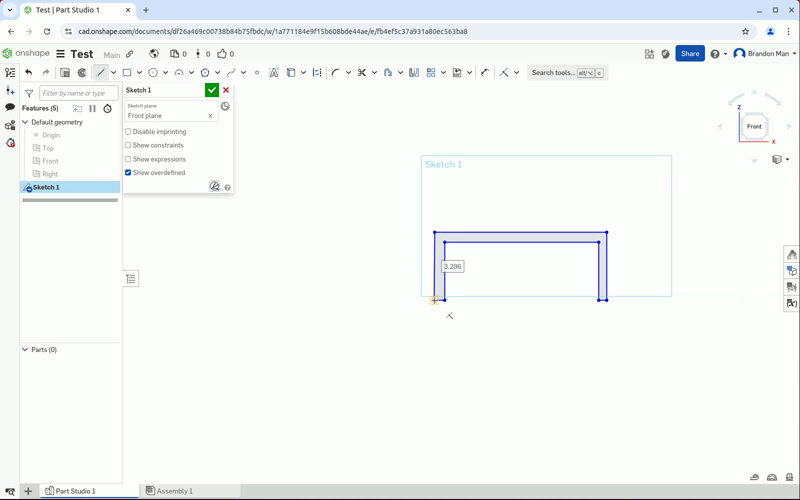
scroll(-6)
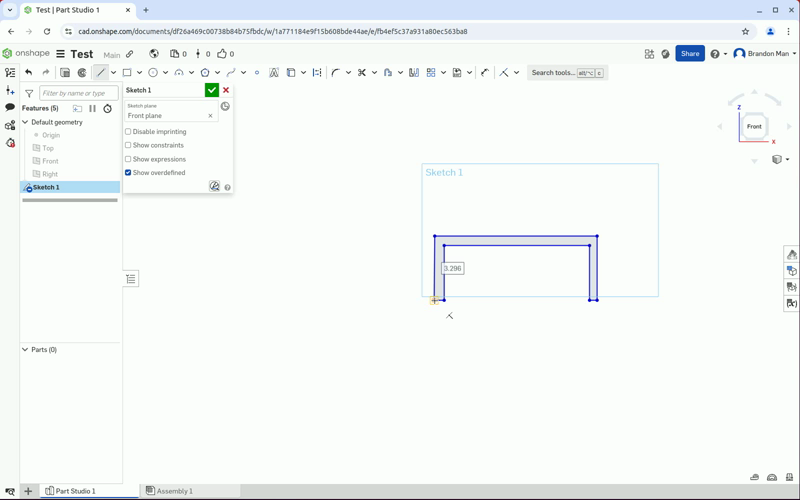
scroll(-6)
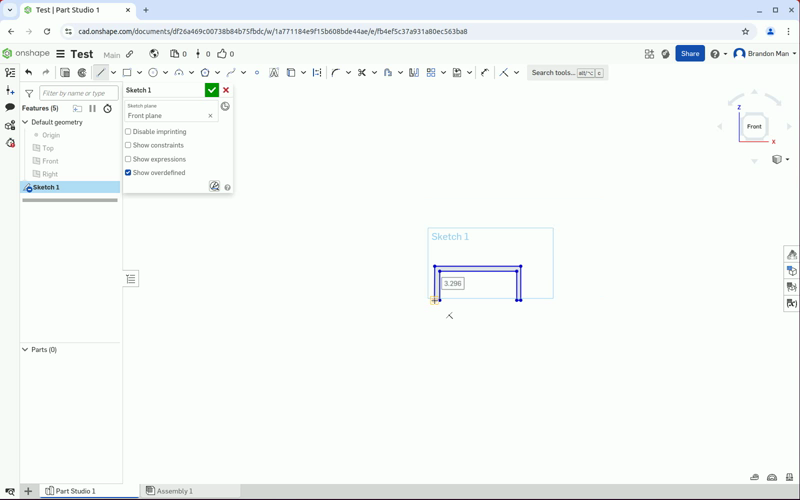
scroll(-6)
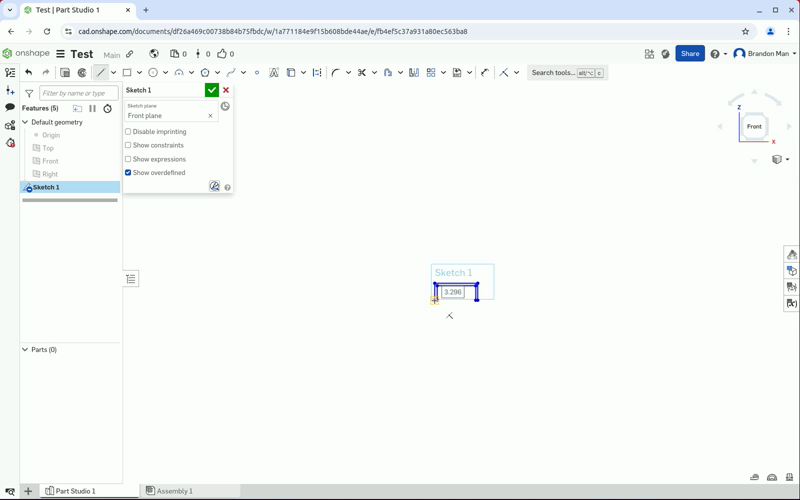
key(esc)
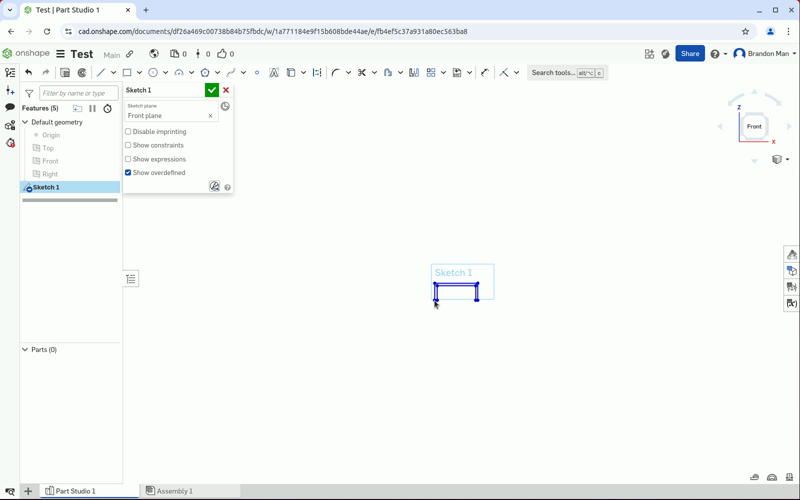
mouse_move(475, 293)
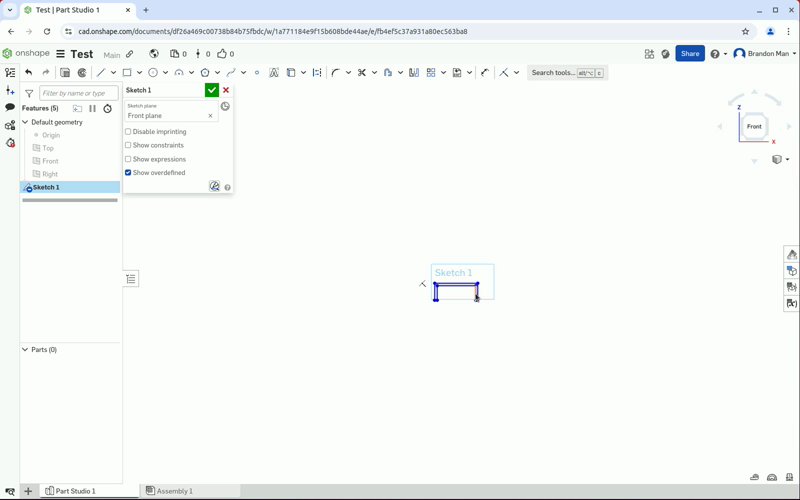
scroll(6)
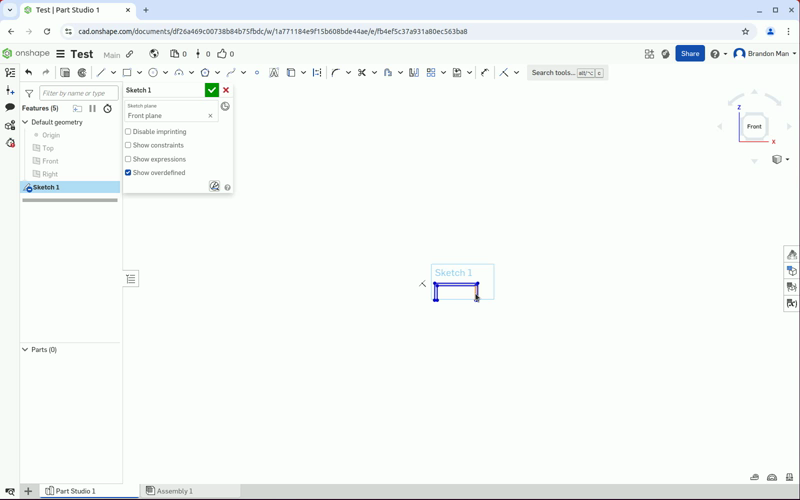
scroll(6)
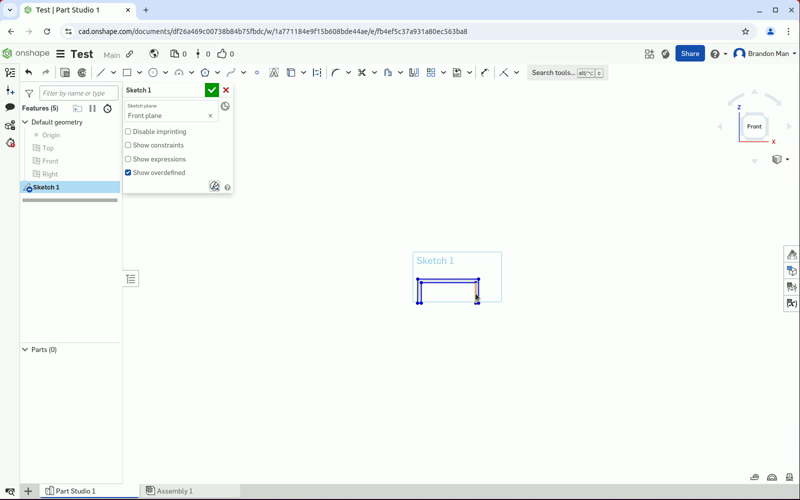
scroll(6)
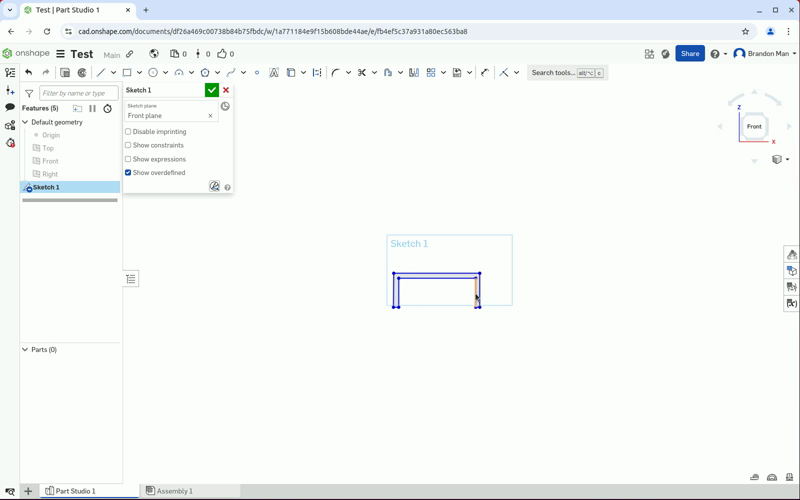
scroll(6)
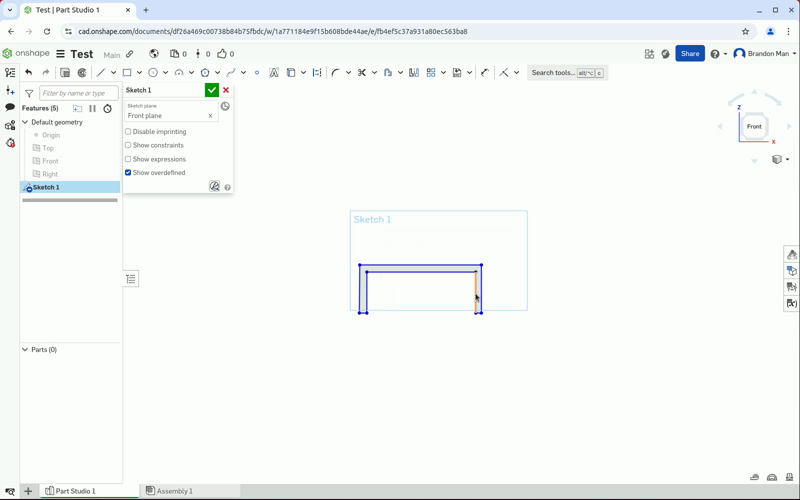
scroll(6)
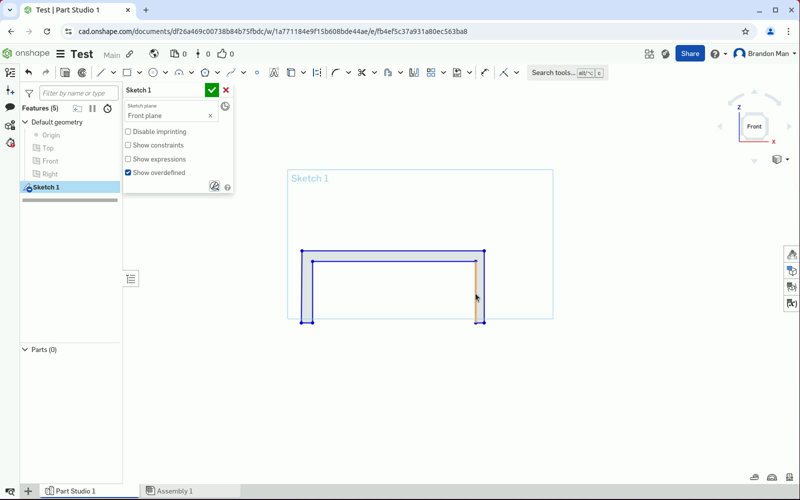
scroll(6)
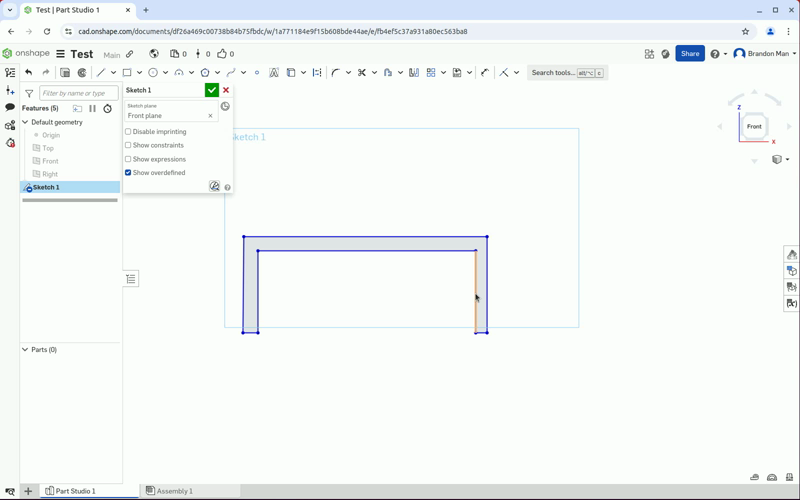
scroll(6)
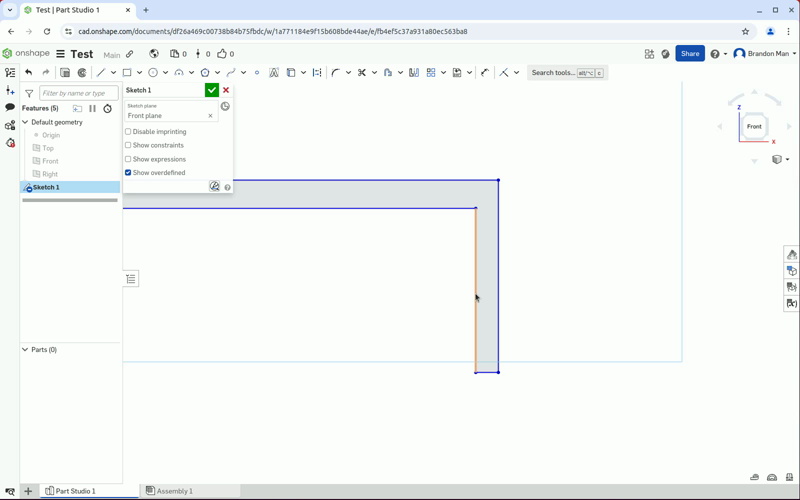
click(475, 293)
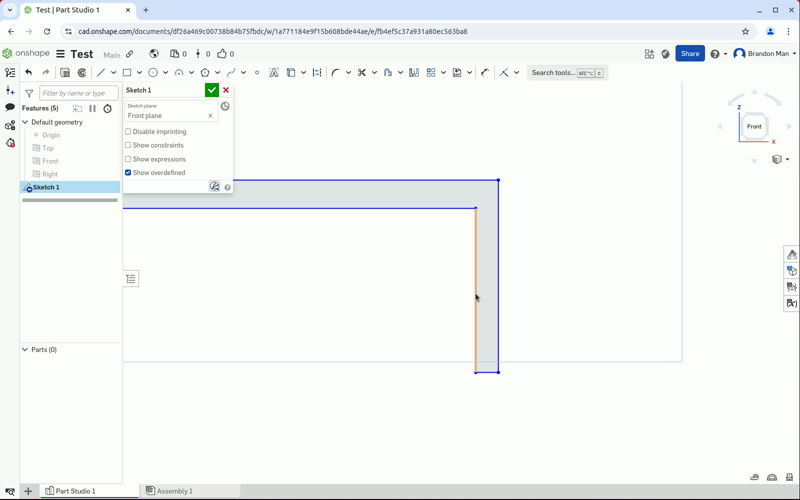
scroll(-6)
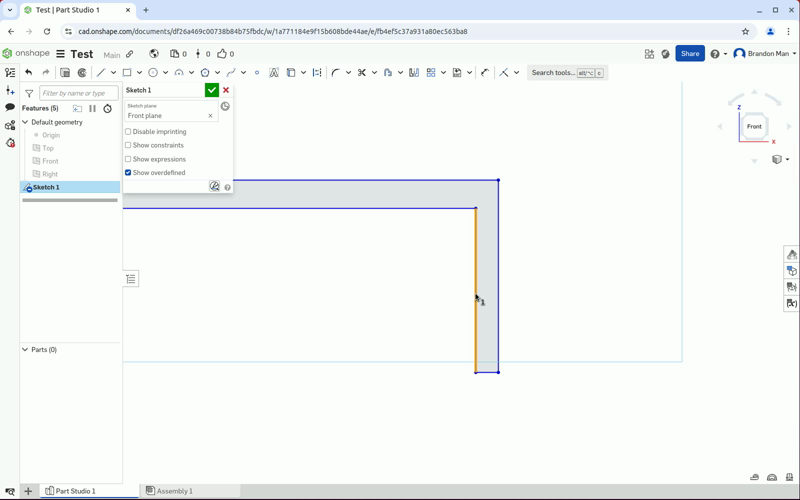
scroll(-6)
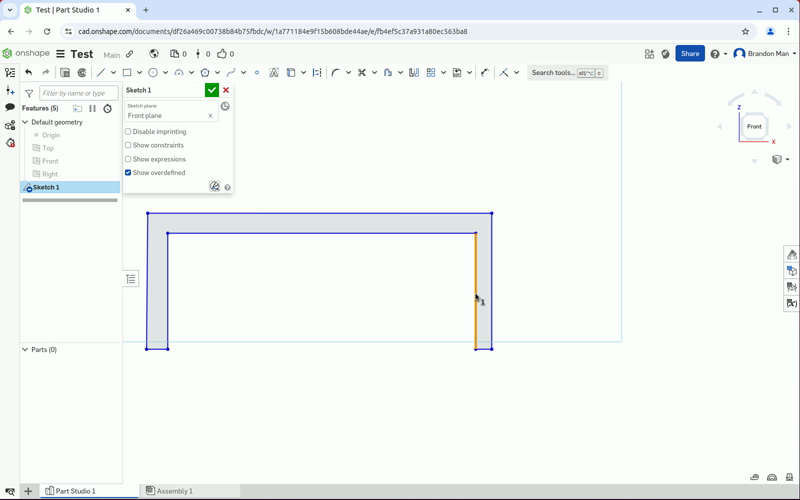
scroll(-6)
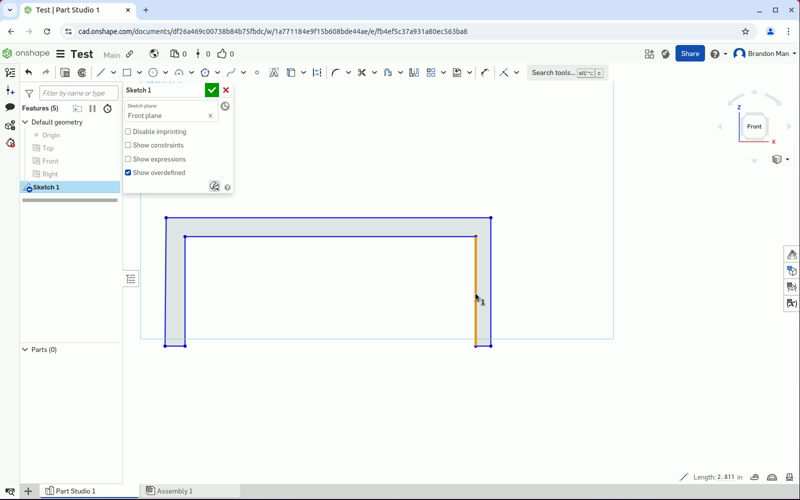
scroll(-6)
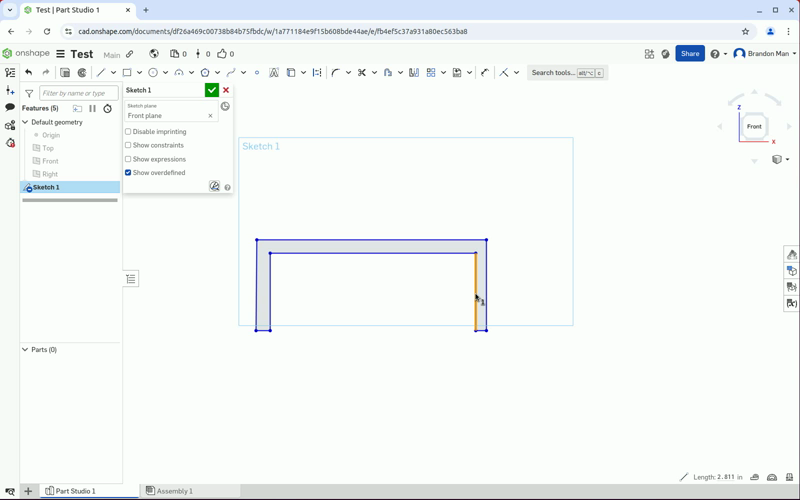
scroll(-6)
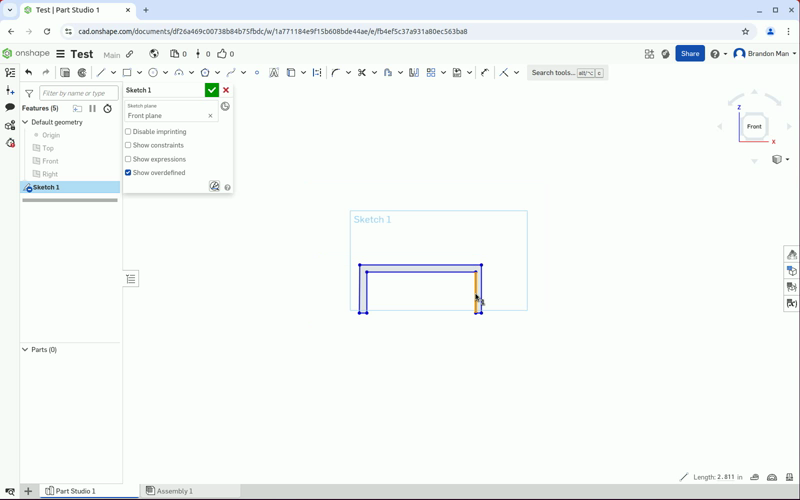
scroll(-6)
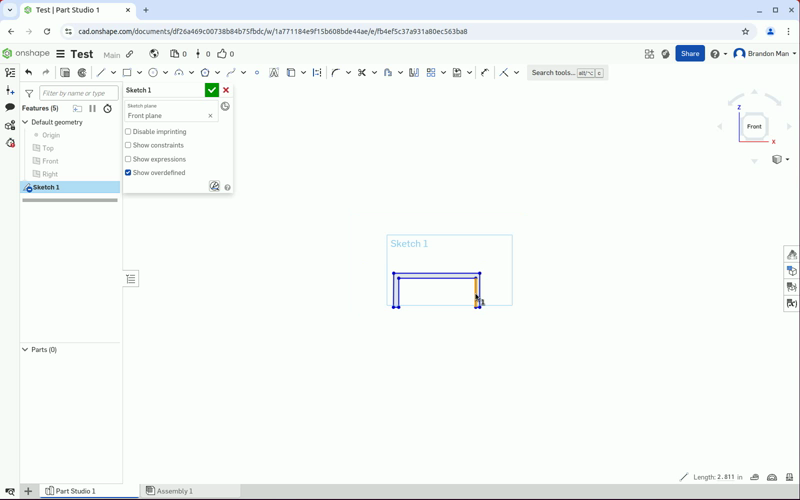
scroll(-6)
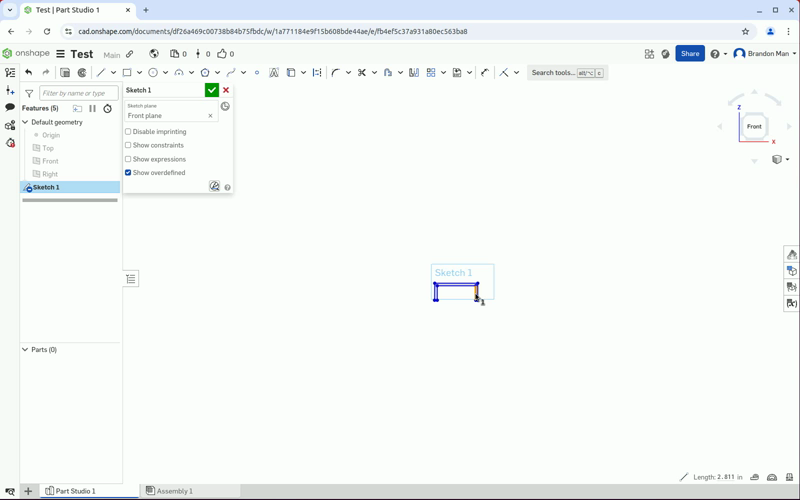
mouse_move(73, 352)
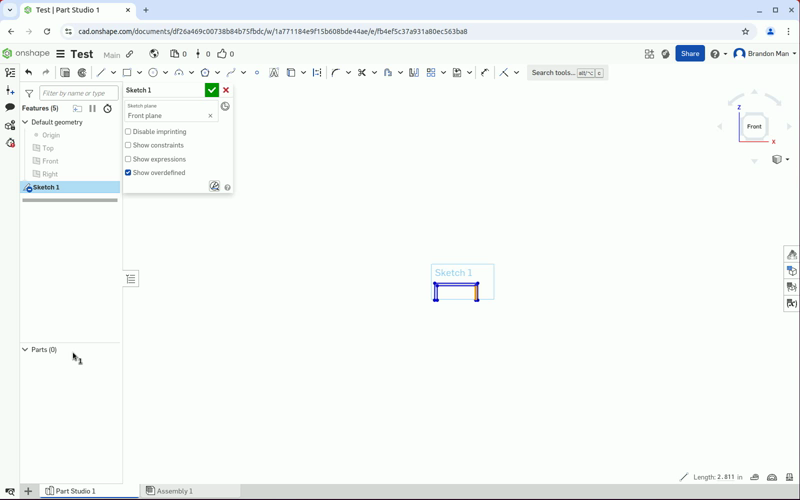
key(shift+y)
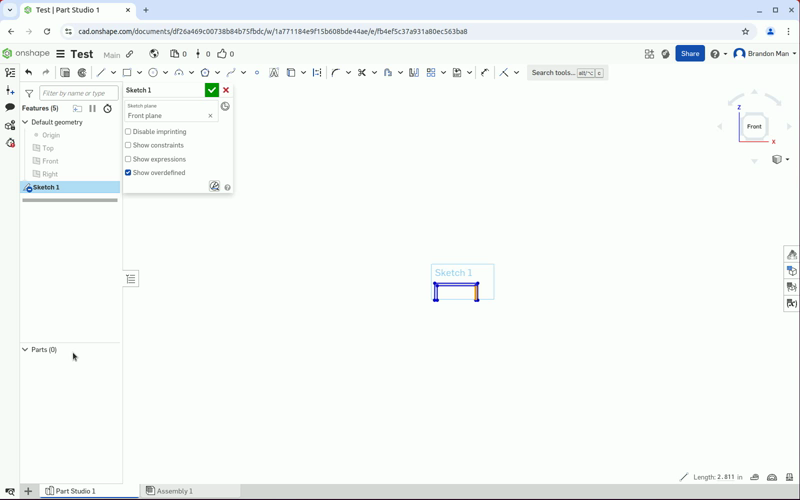
key(shift+e)
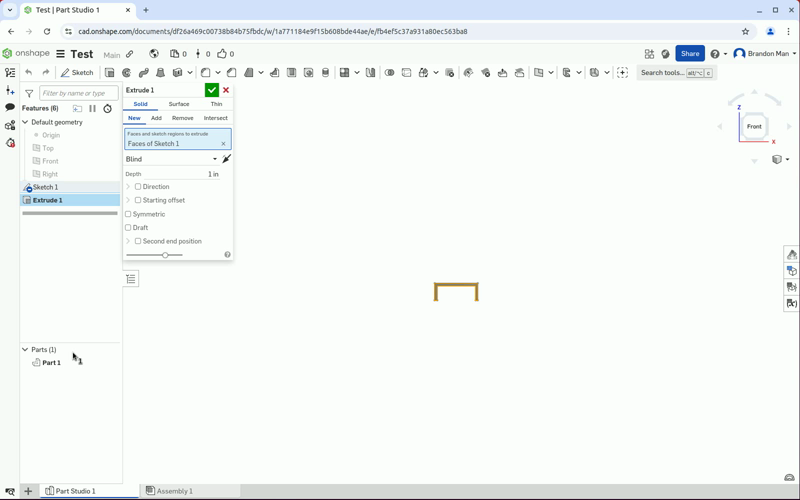
mouse_move(143, 106)
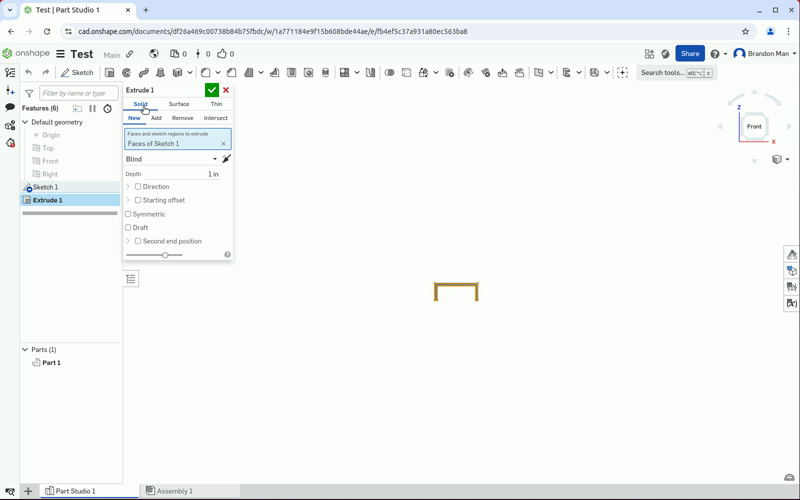
click(143, 106)
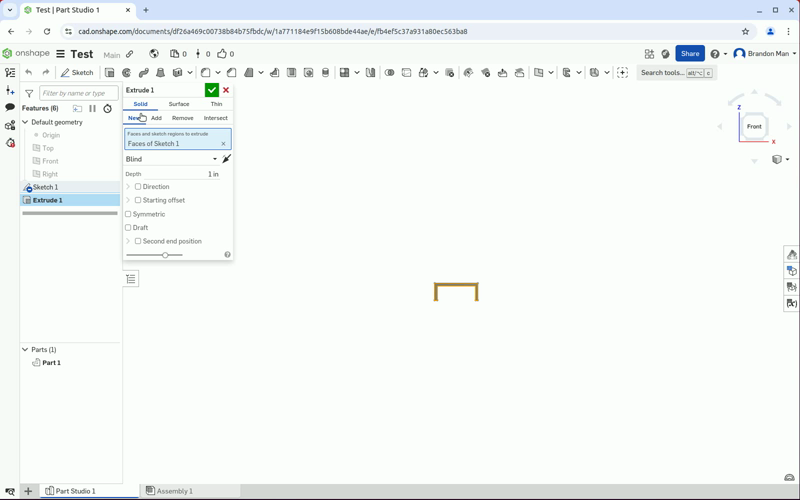
mouse_move(137, 120)
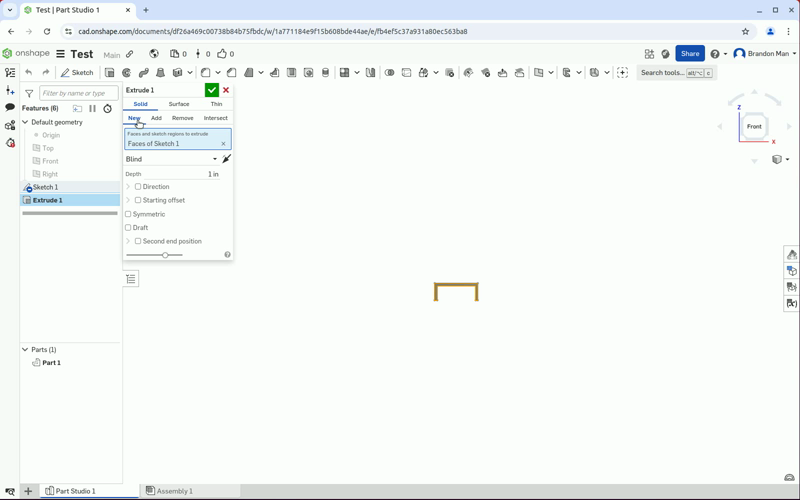
click(137, 120)
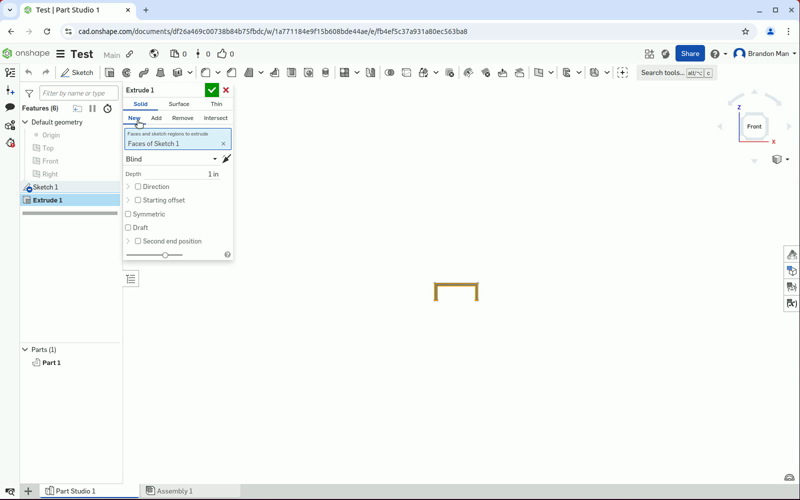
key(tab, 4)
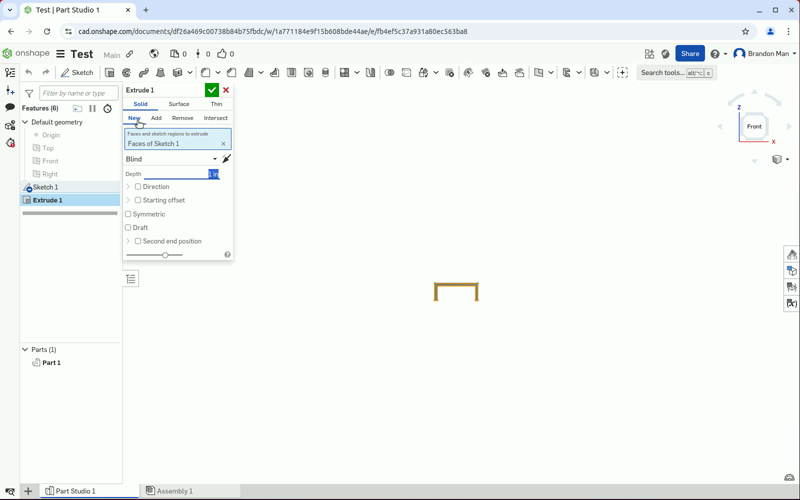
text(-23.108)
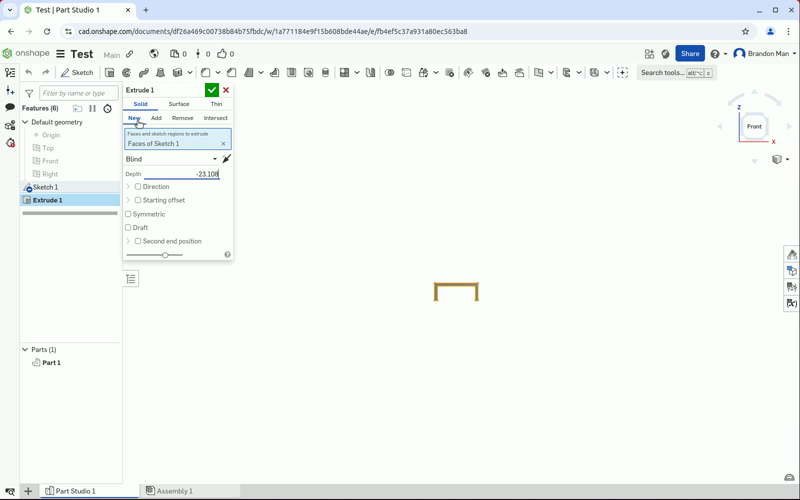
key(enter)
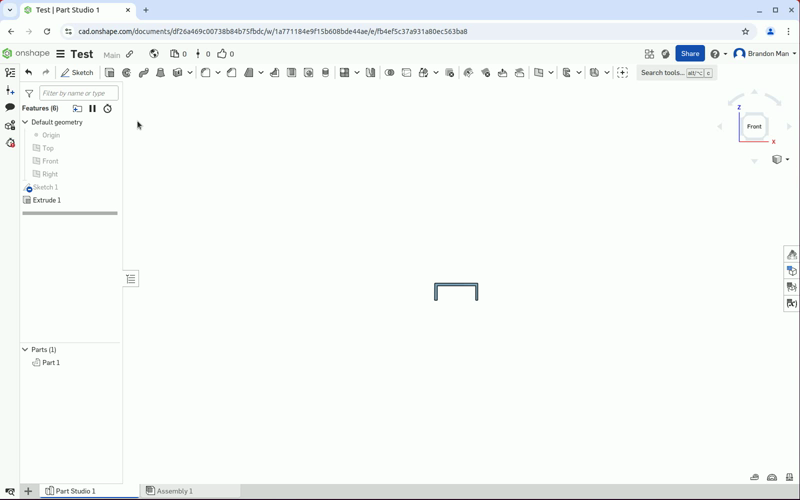
key(shift+h)
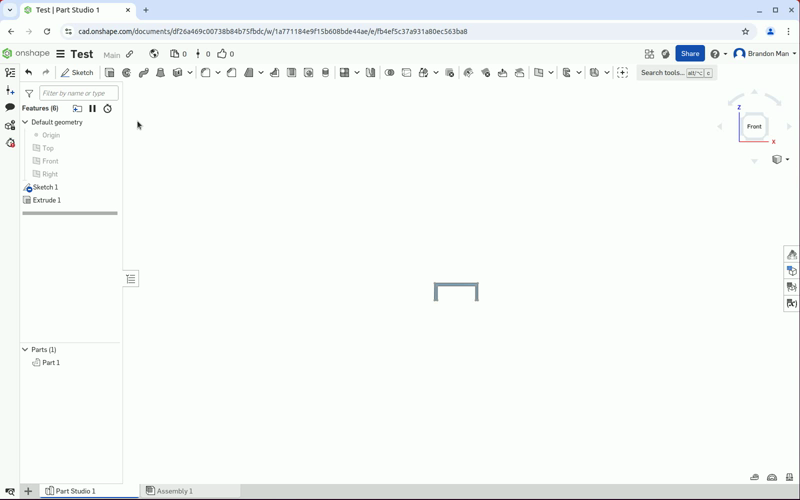
key(shift+h)
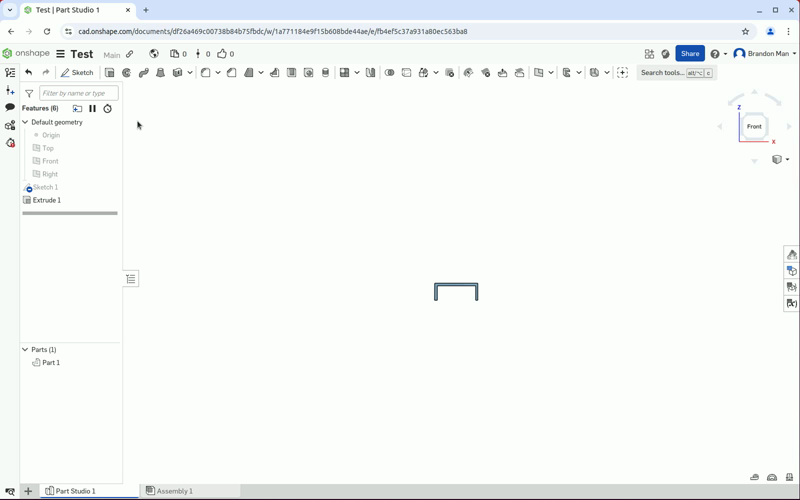
mouse_move(73, 189)
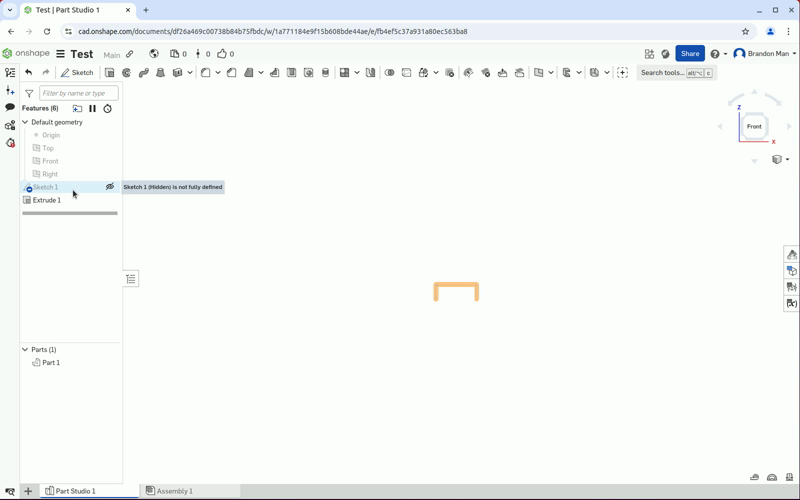
click(73, 189)
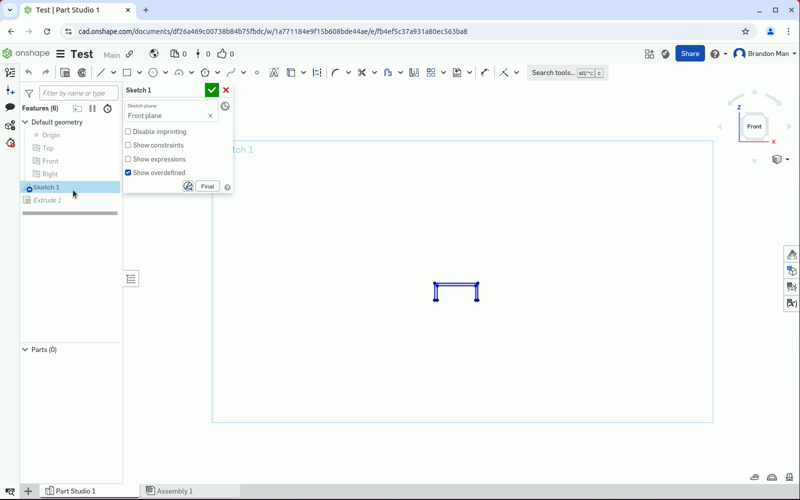
mouse_move(229, 92)
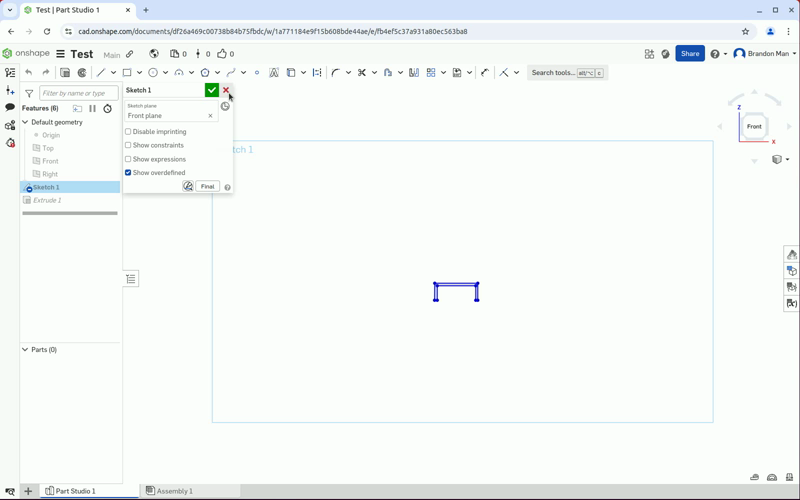
click(229, 92)
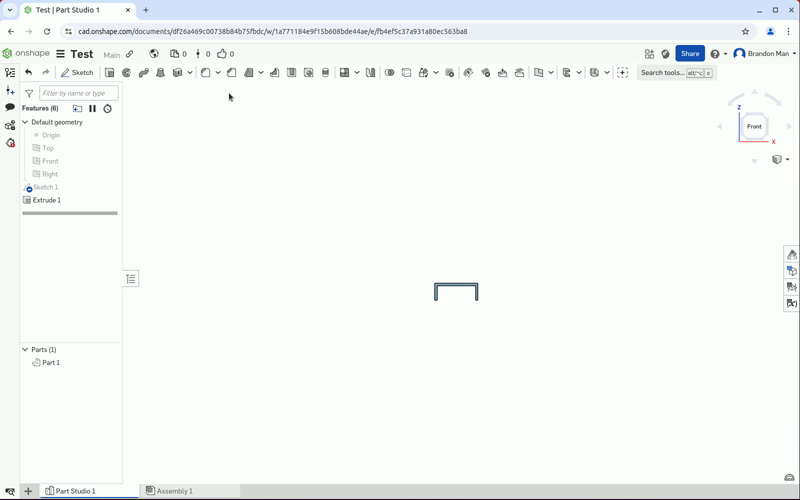
mouse_move(73, 352)
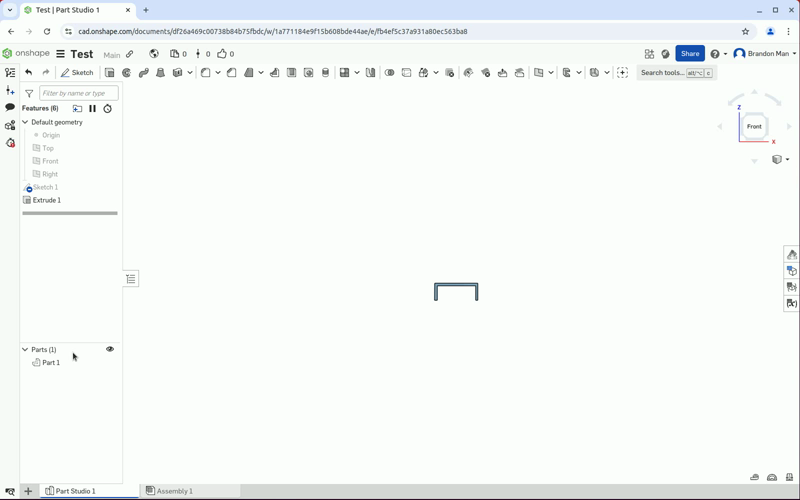
key(y)
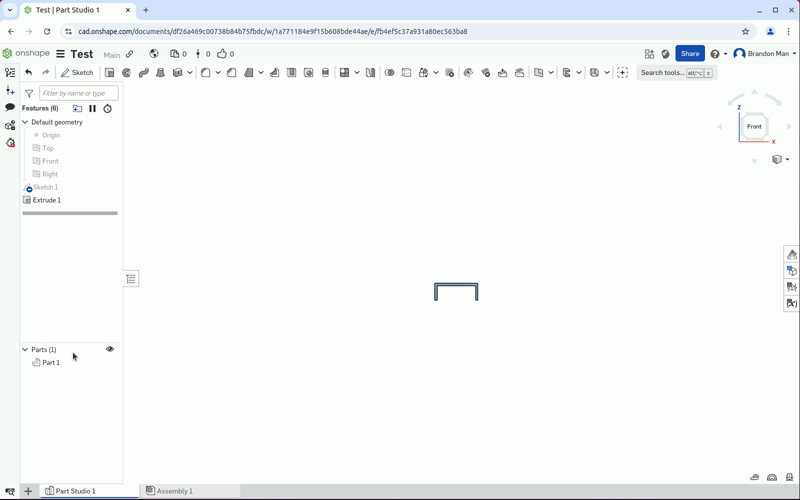
key(shift+p)
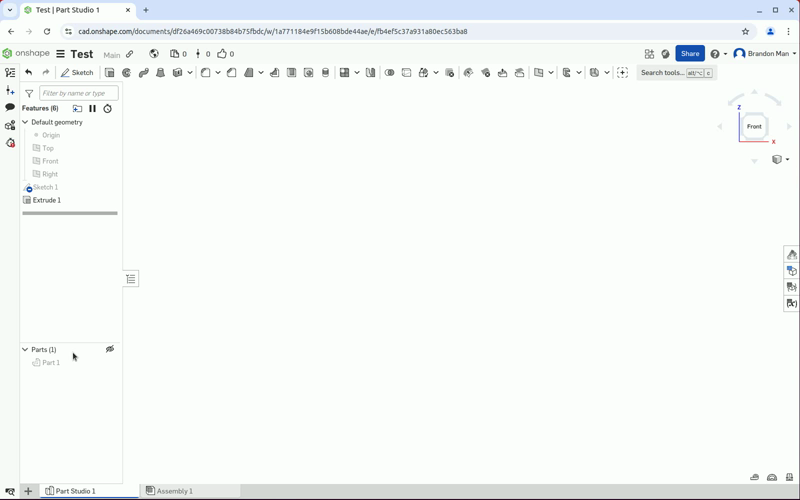
key(space)
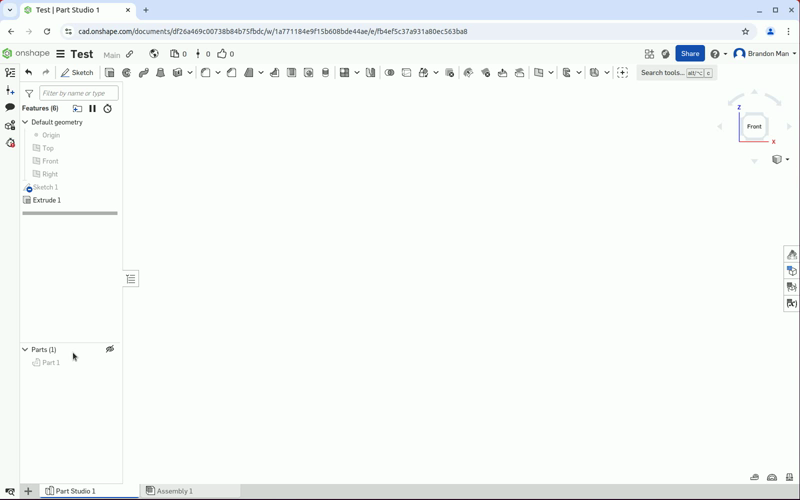
key_down(shift)
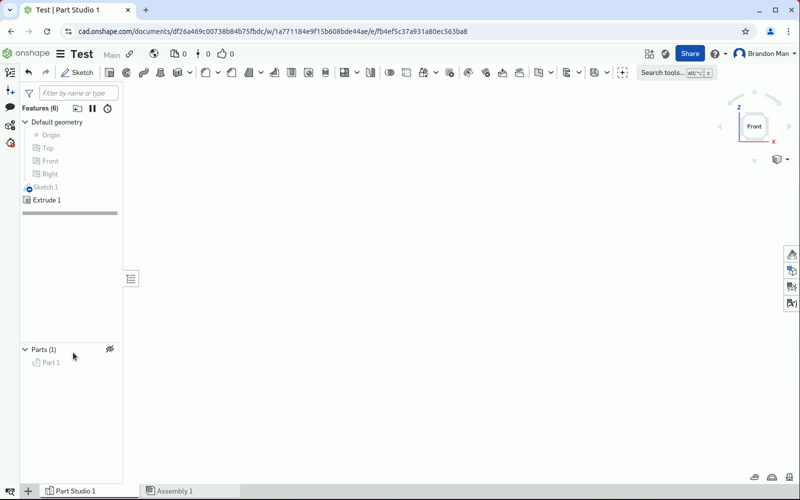
key(down)
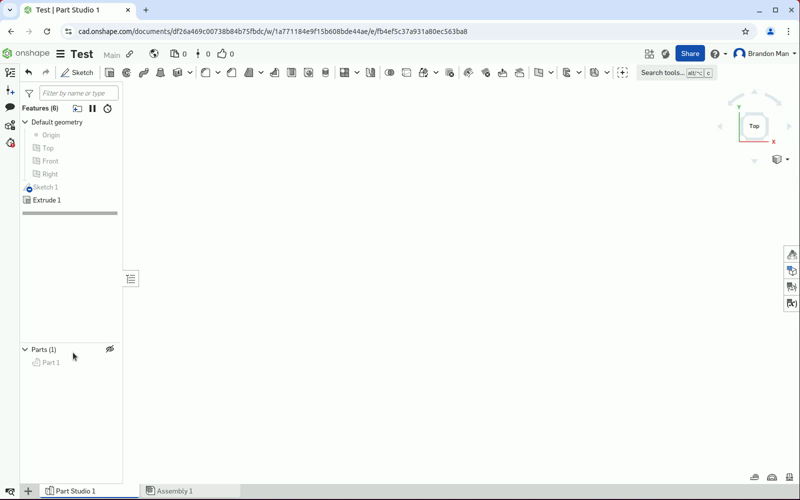
key_up(shift)
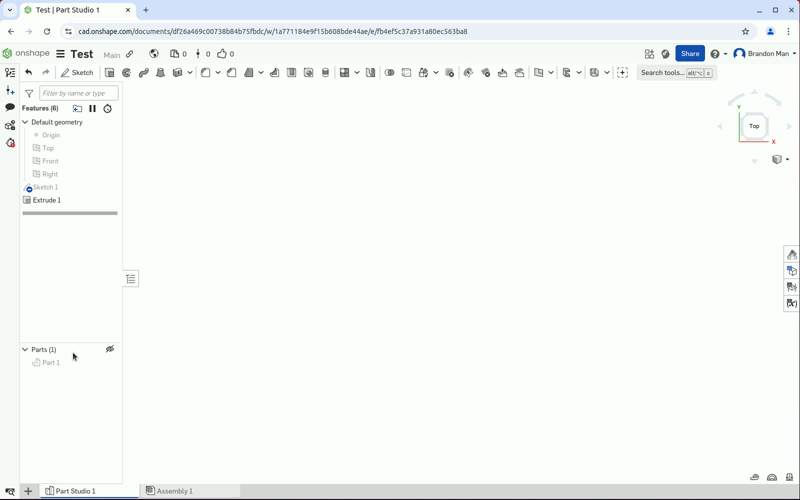
mouse_move(73, 352)
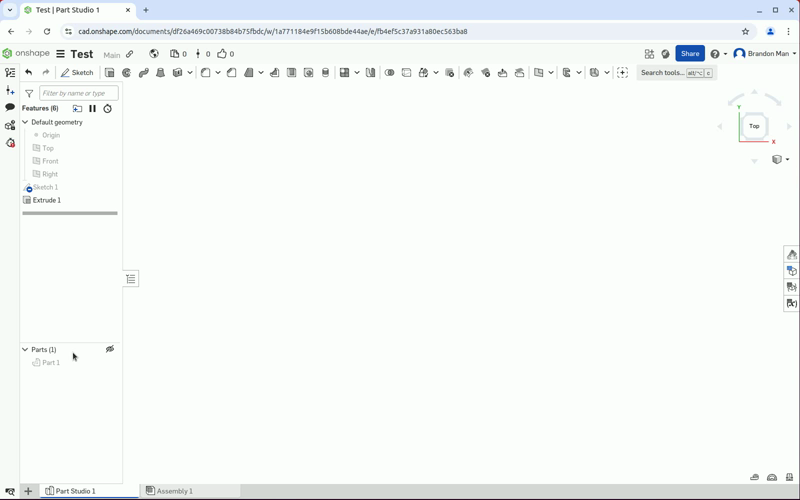
key(shift+y)
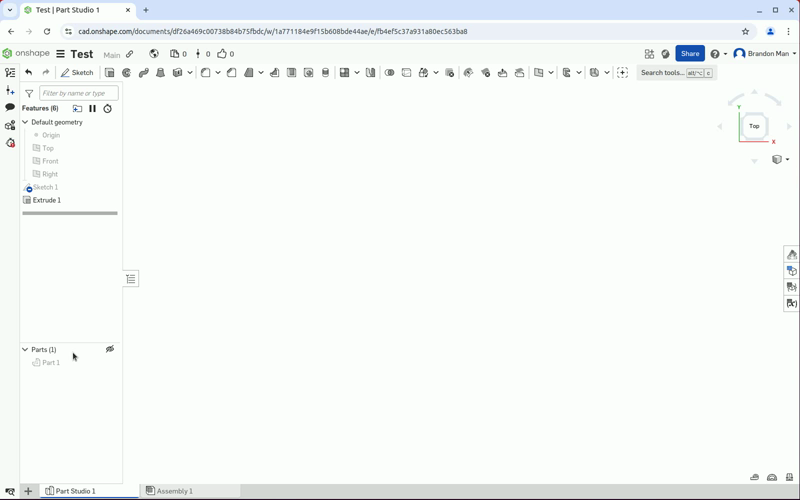
key(shift+s)
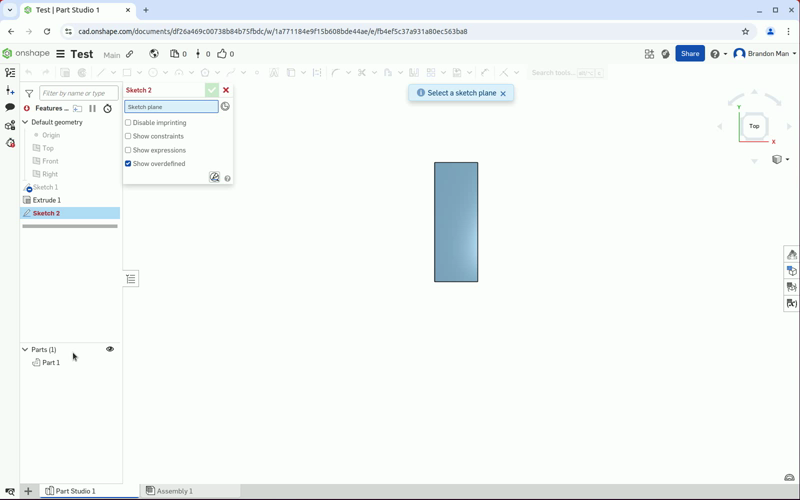
mouse_move(73, 150)
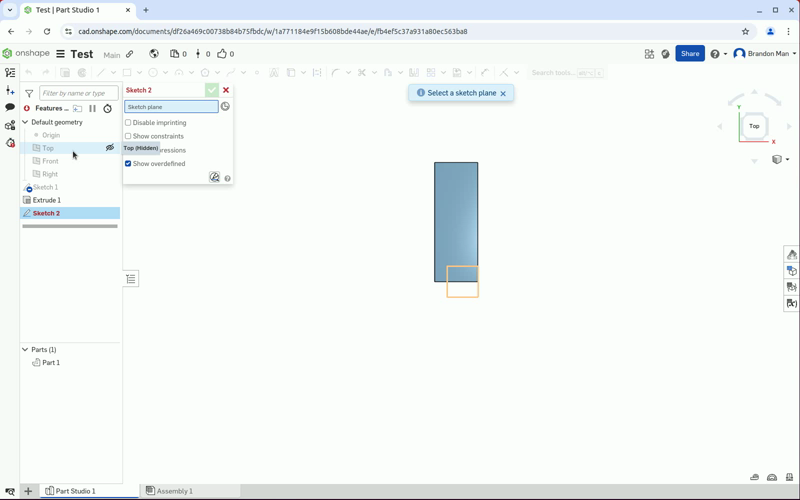
click(73, 150)
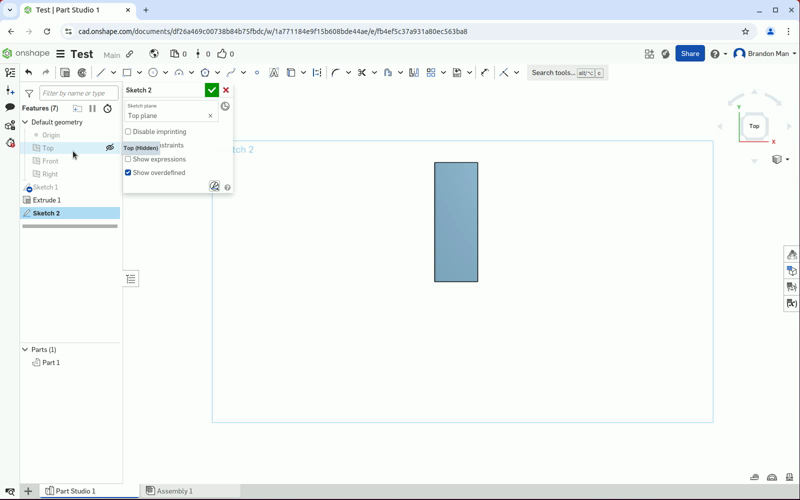
mouse_move(73, 352)
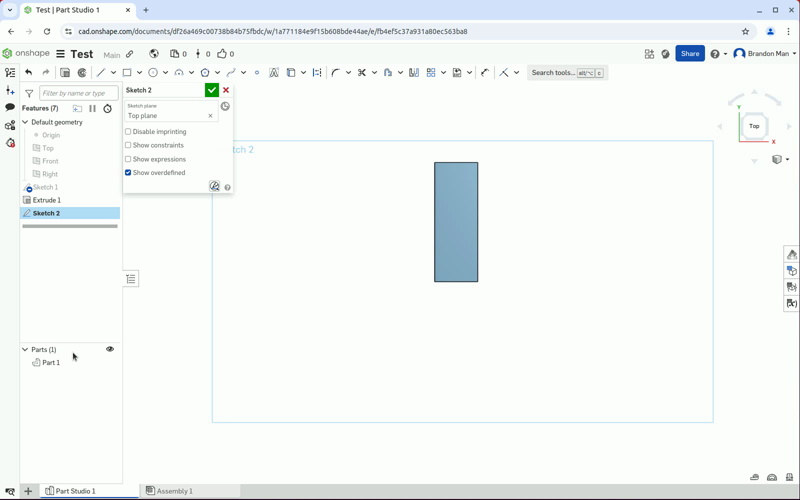
key(y)
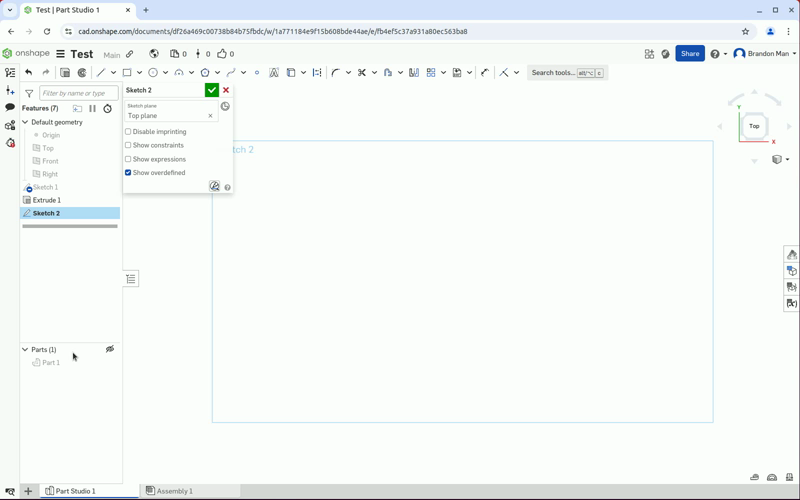
key(c)
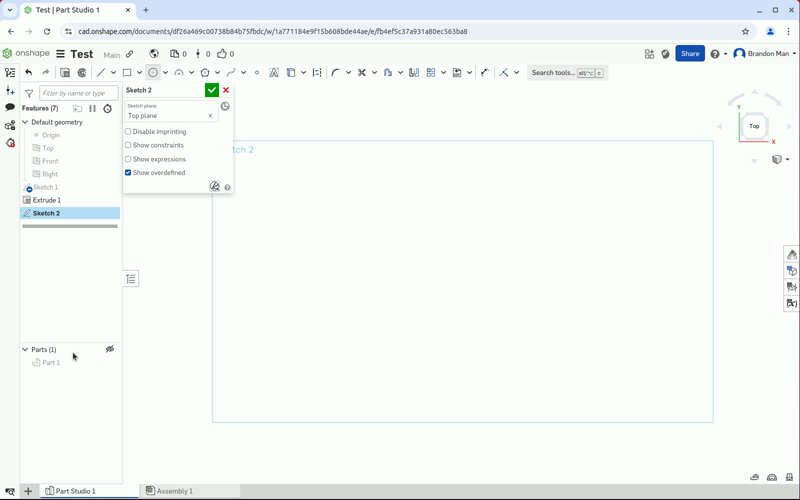
key_down(shift)
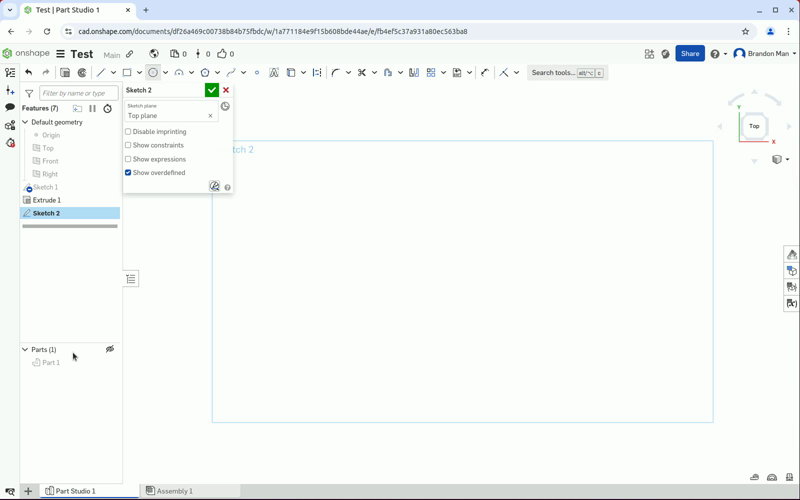
mouse_move(441, 176)
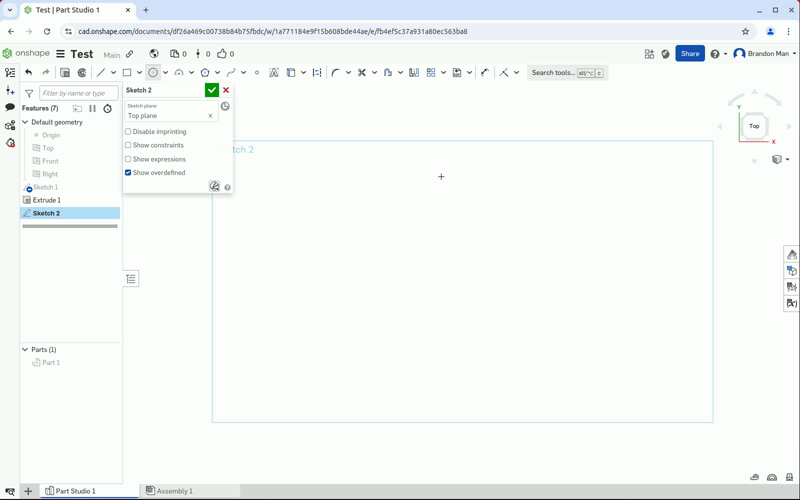
click(441, 176)
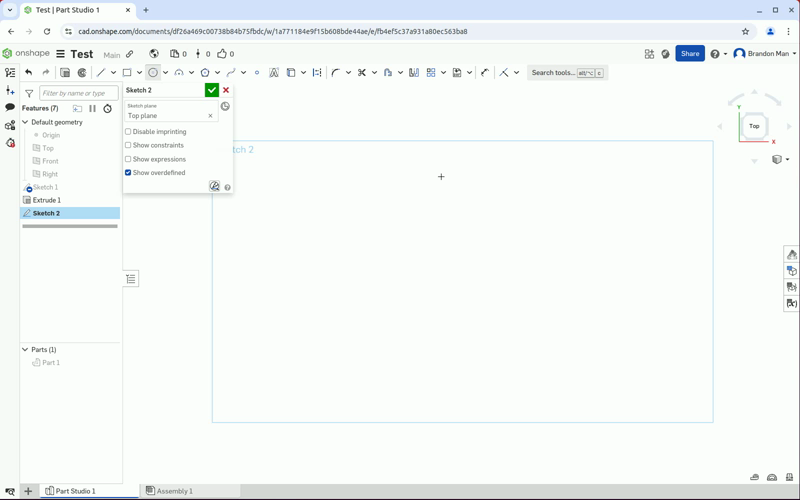
key_up(shift)
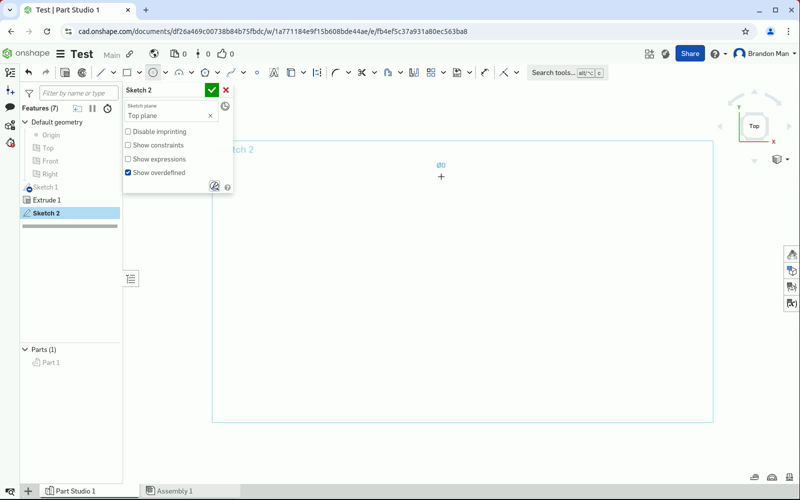
mouse_move(443, 176)
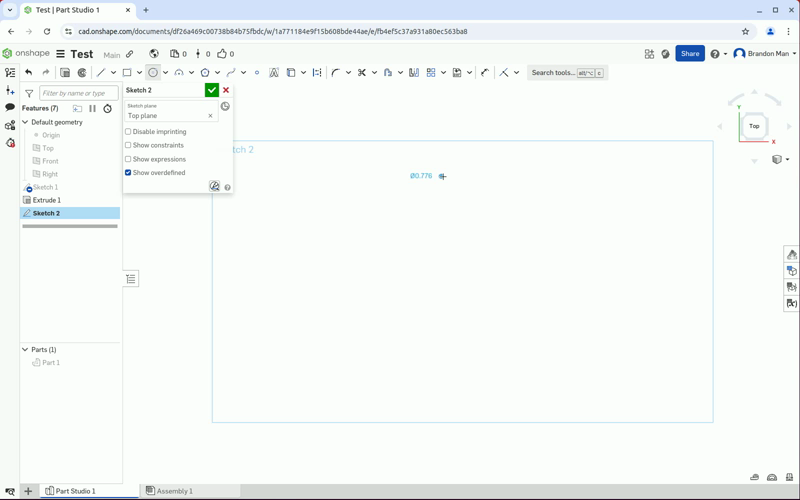
scroll(6)
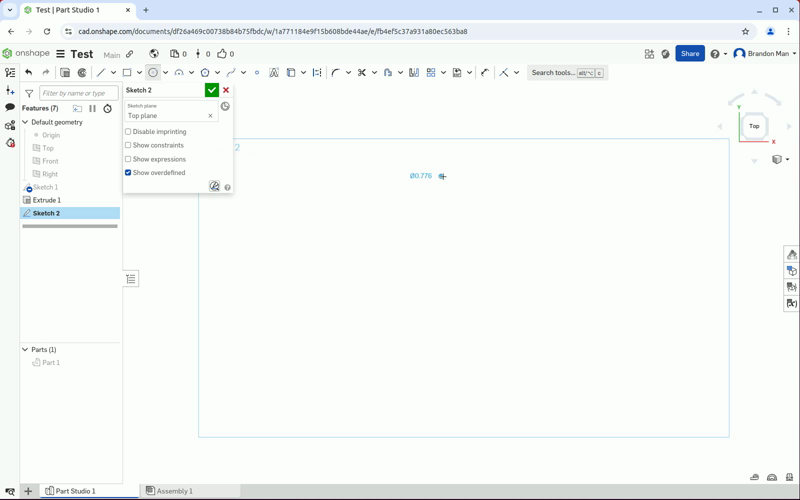
scroll(6)
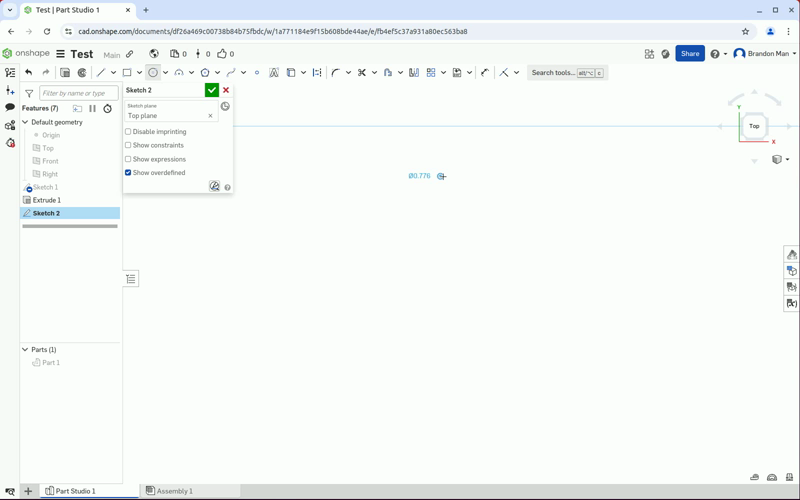
scroll(6)
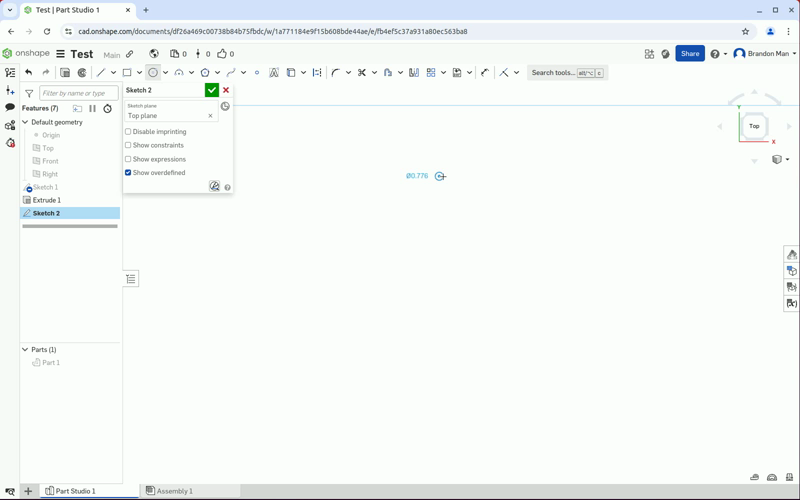
scroll(6)
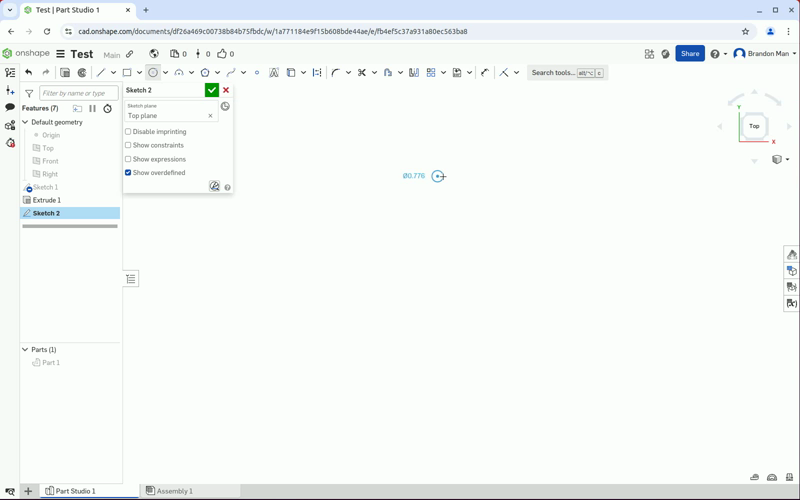
scroll(6)
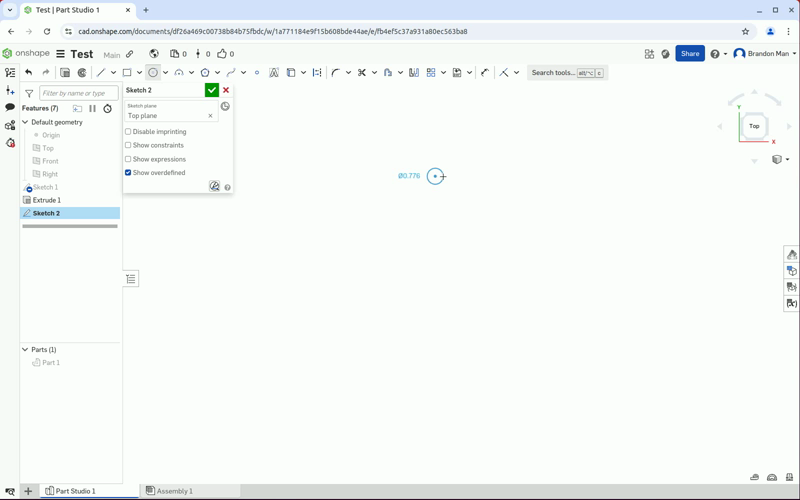
scroll(6)
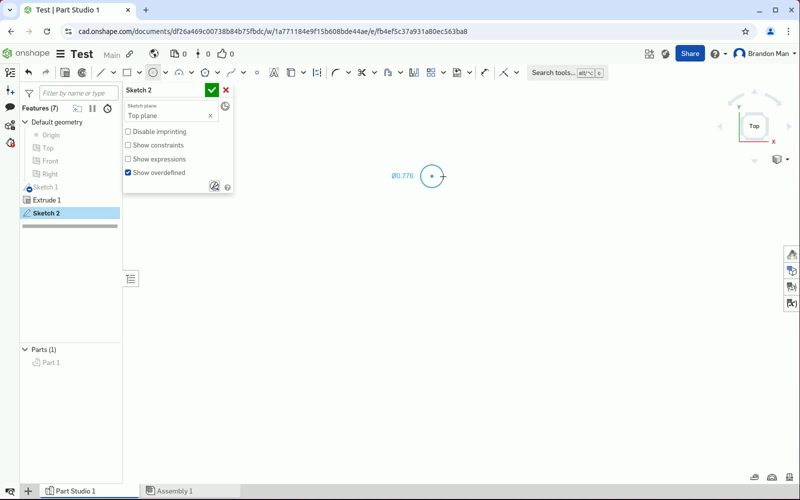
scroll(6)
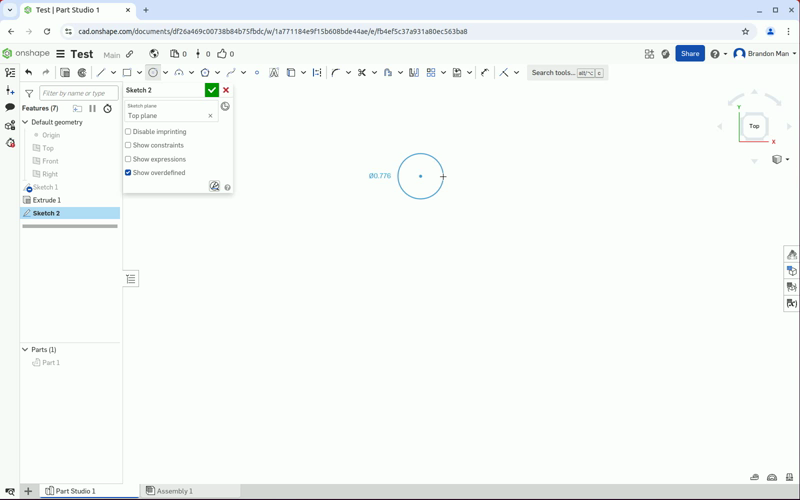
click(443, 176)
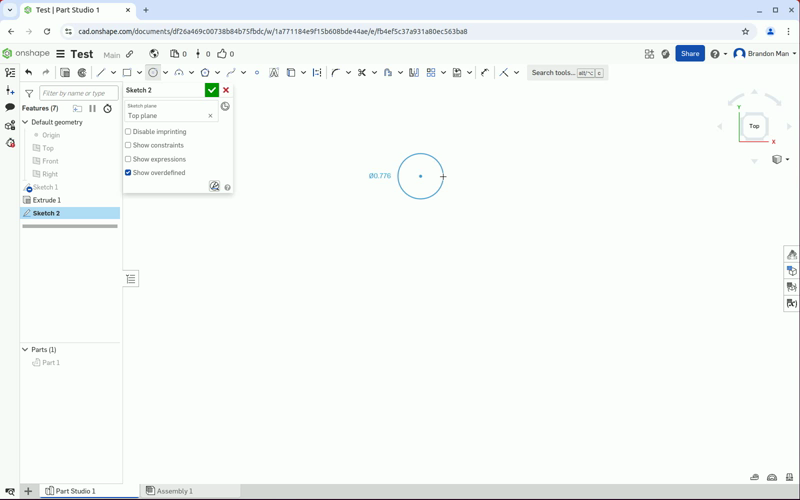
scroll(-6)
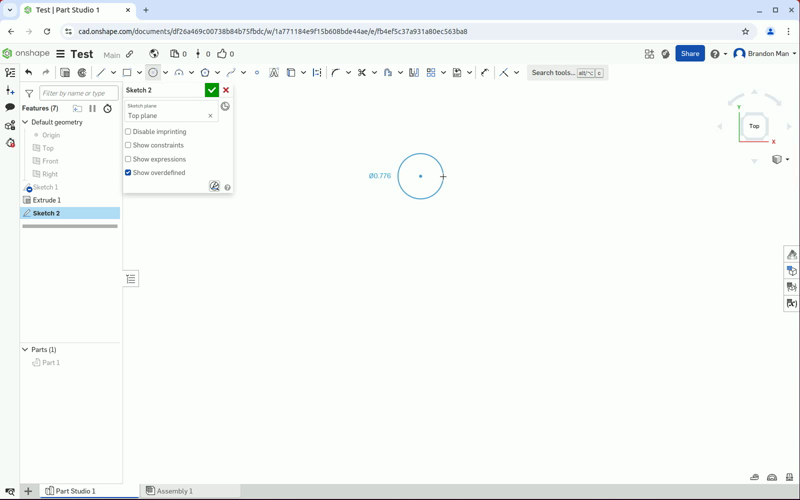
scroll(-6)
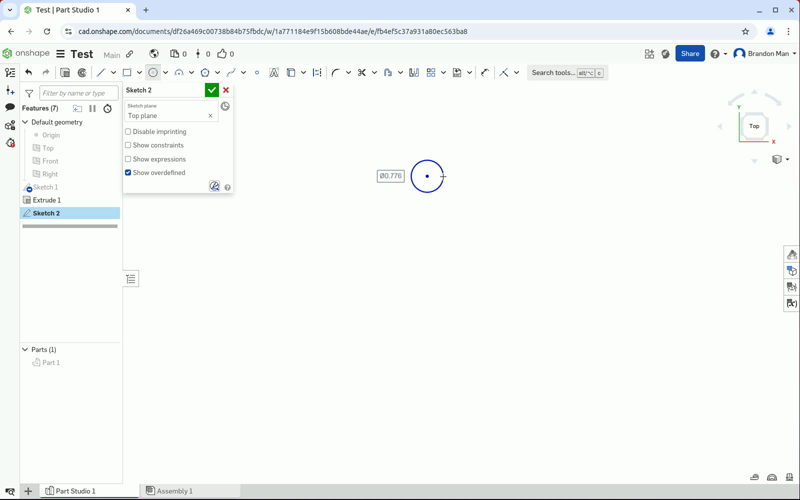
scroll(-6)
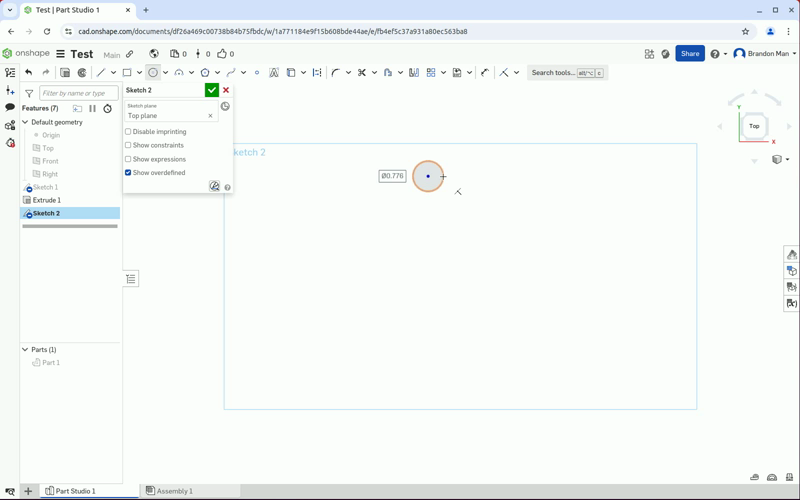
scroll(-6)
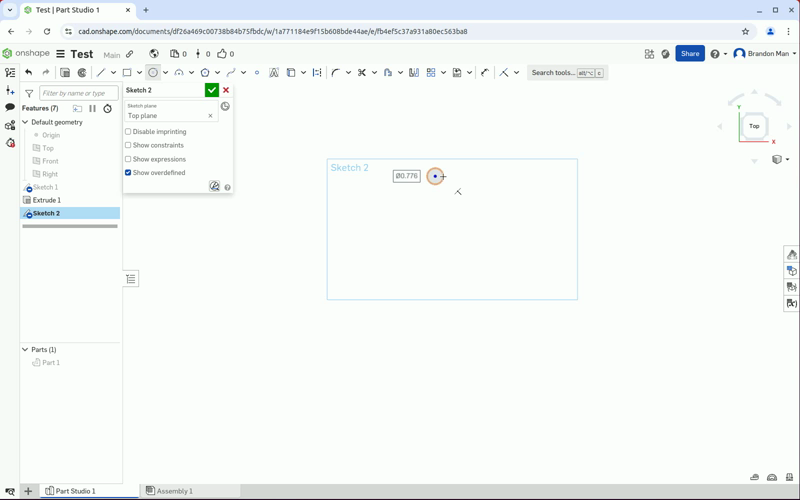
scroll(-6)
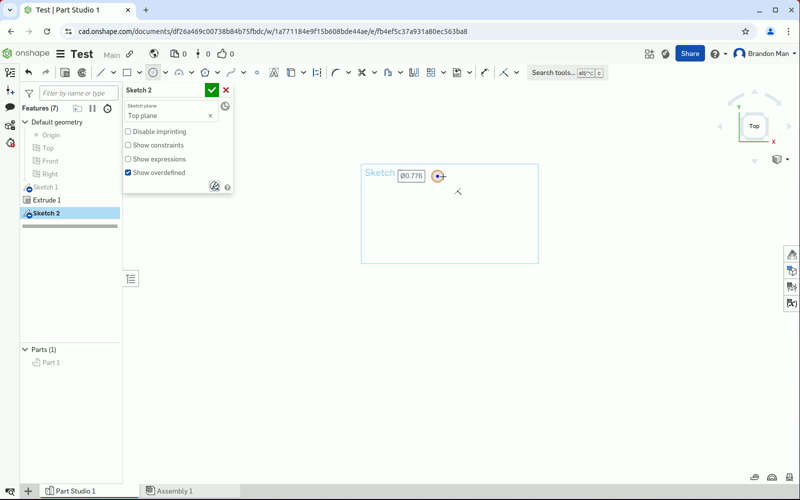
scroll(-6)
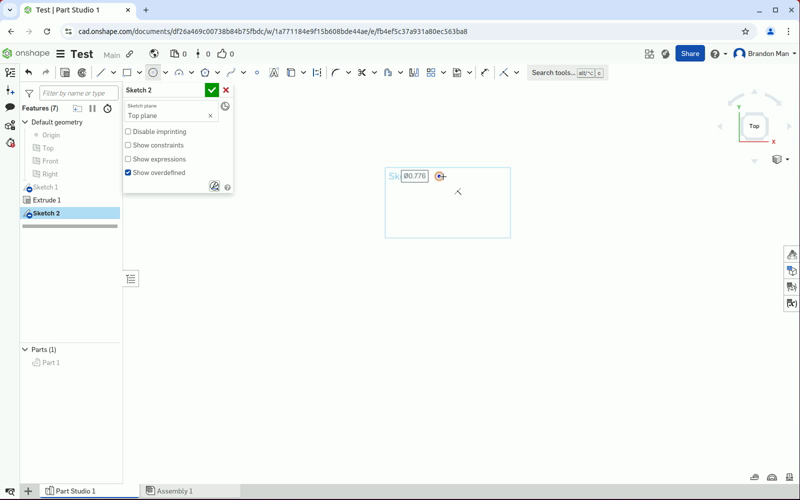
scroll(-6)
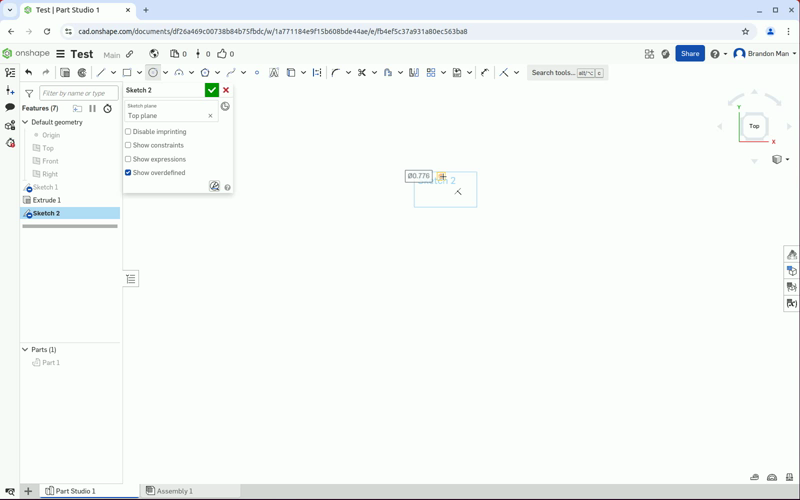
key(esc)
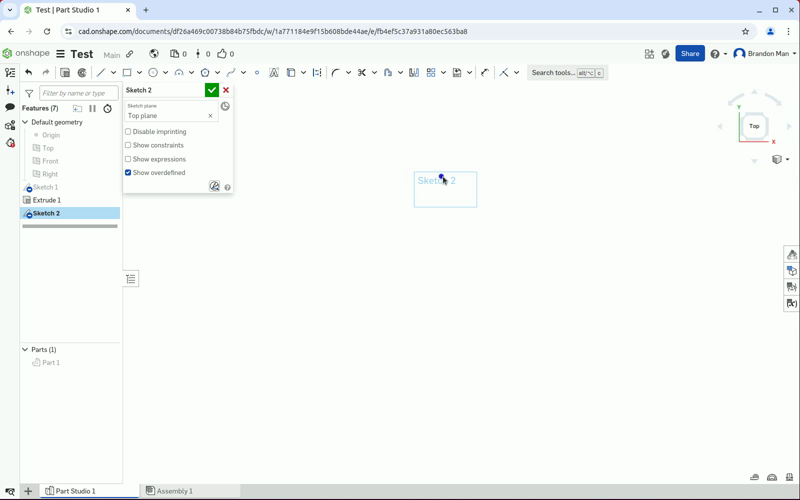
mouse_move(440, 177)
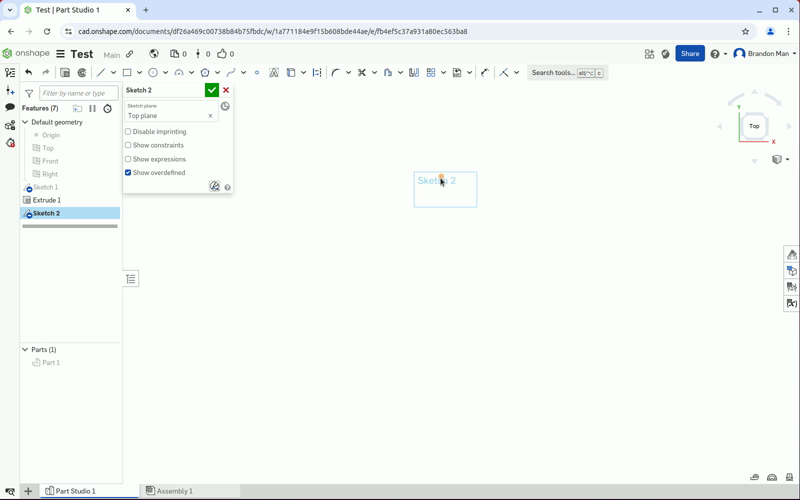
scroll(6)
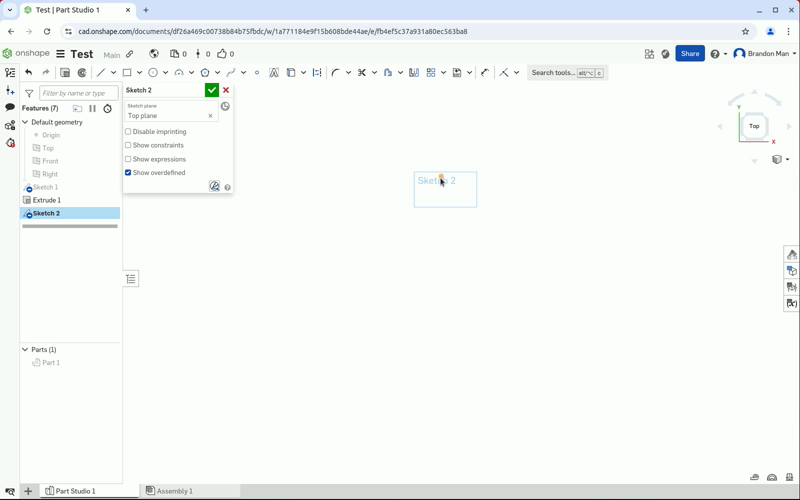
scroll(6)
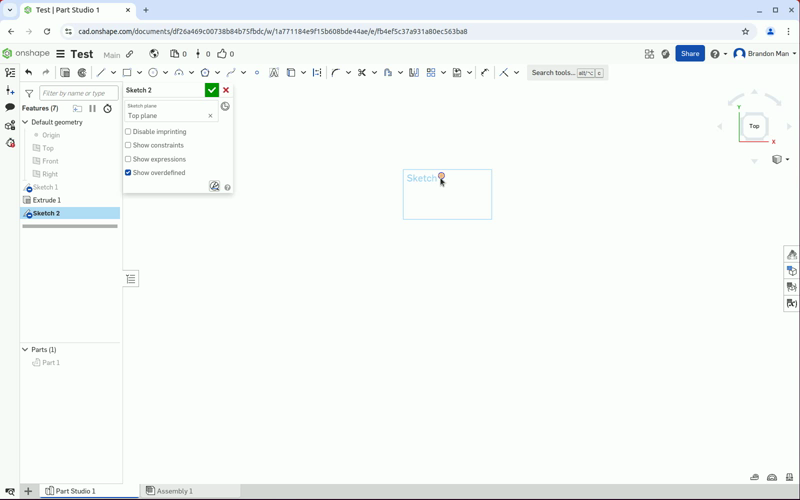
scroll(6)
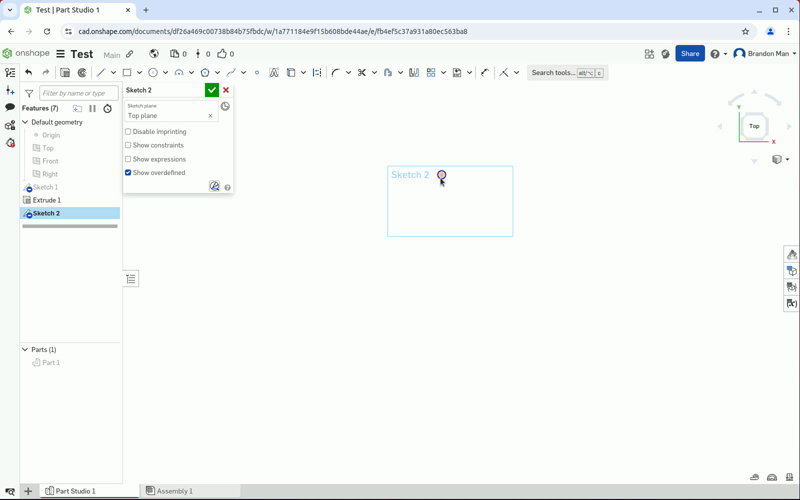
scroll(6)
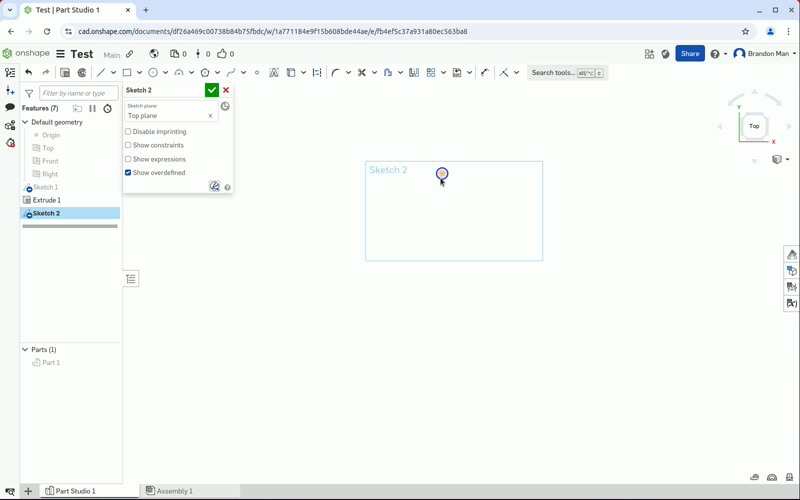
scroll(6)
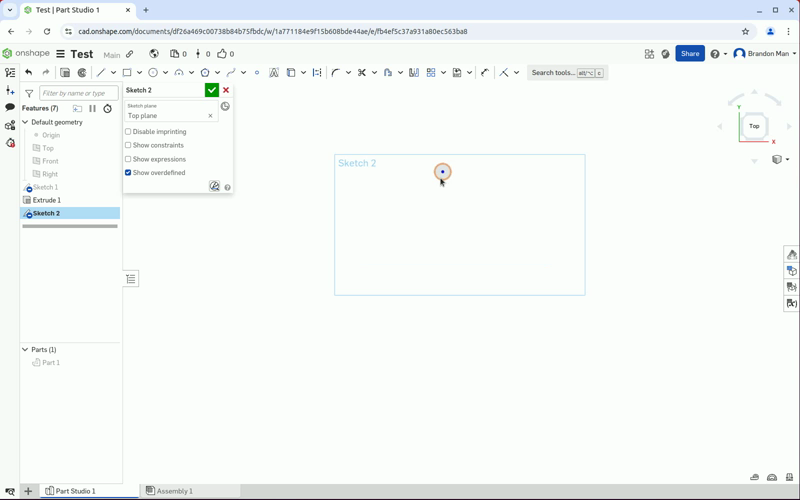
scroll(6)
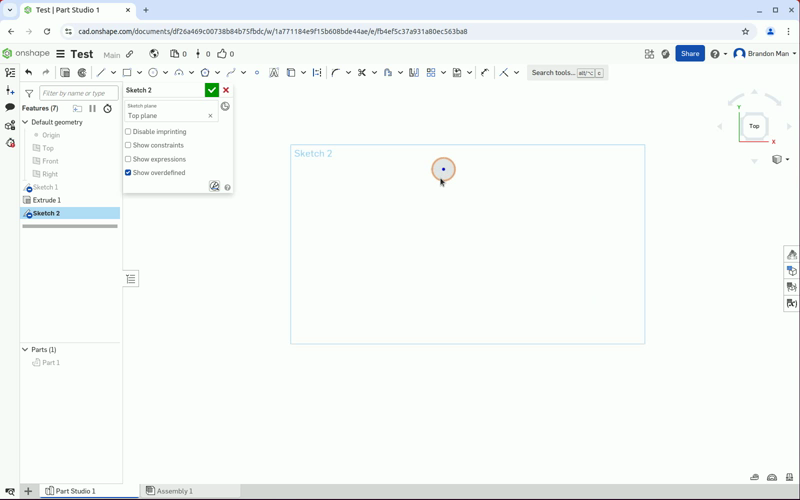
scroll(6)
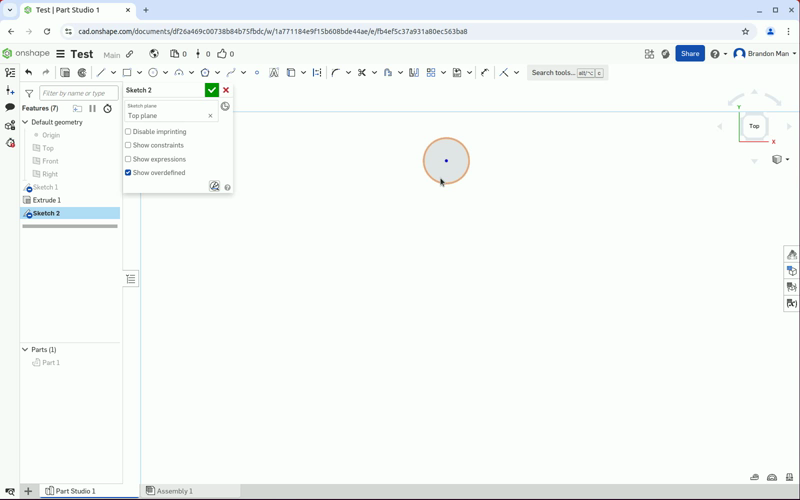
click(440, 177)
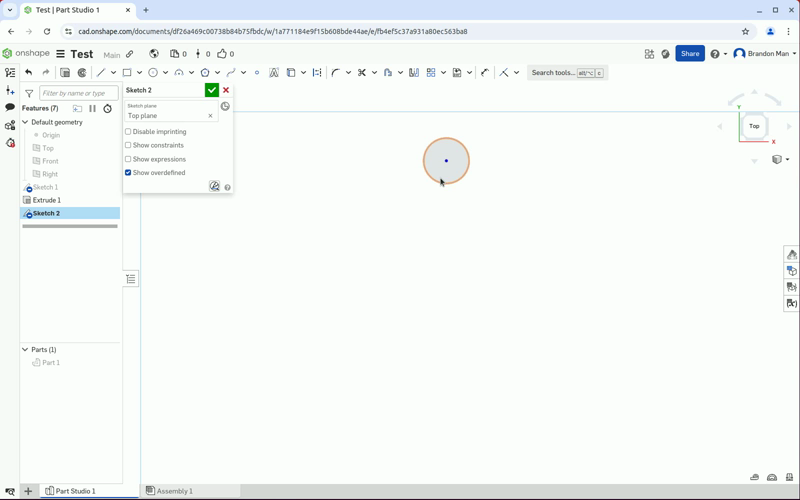
scroll(-6)
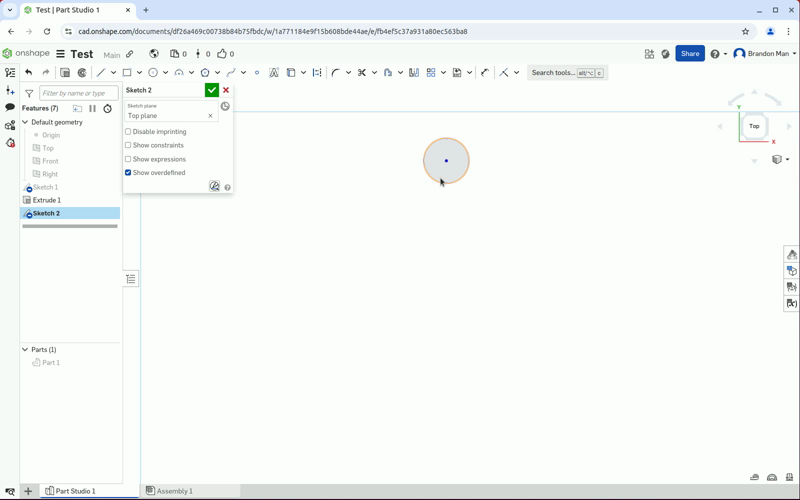
scroll(-6)
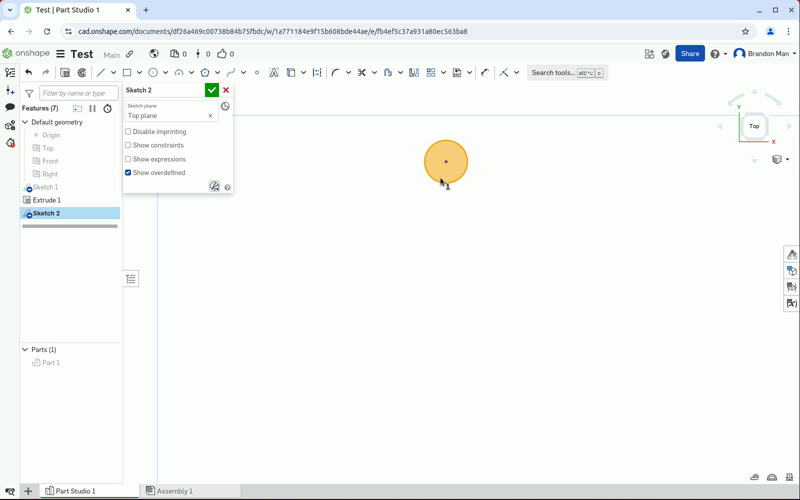
scroll(-6)
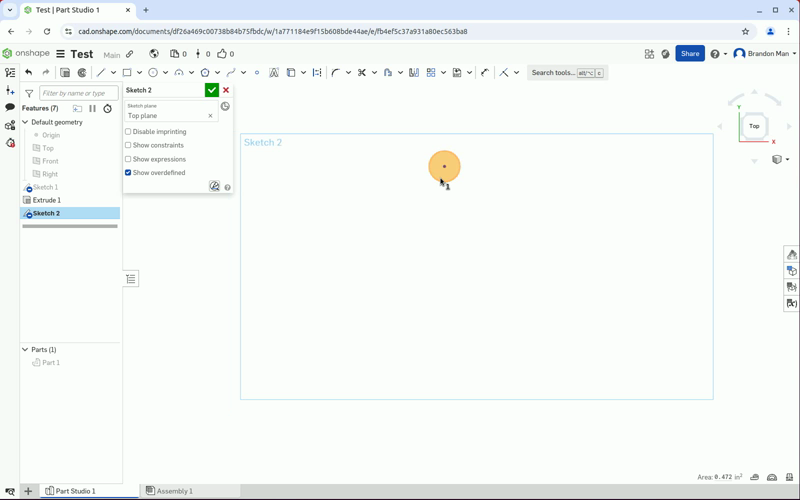
scroll(-6)
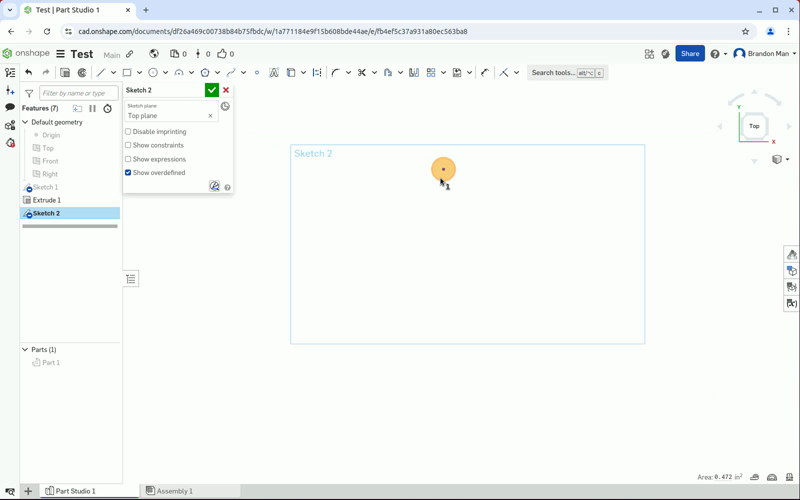
scroll(-6)
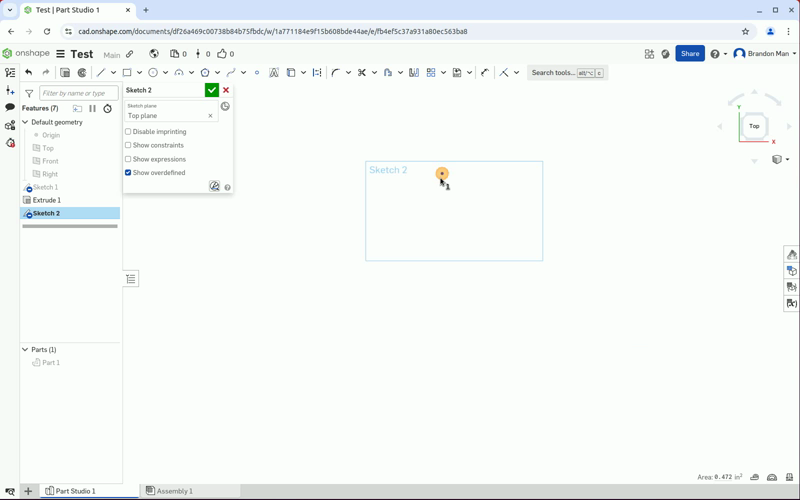
scroll(-6)
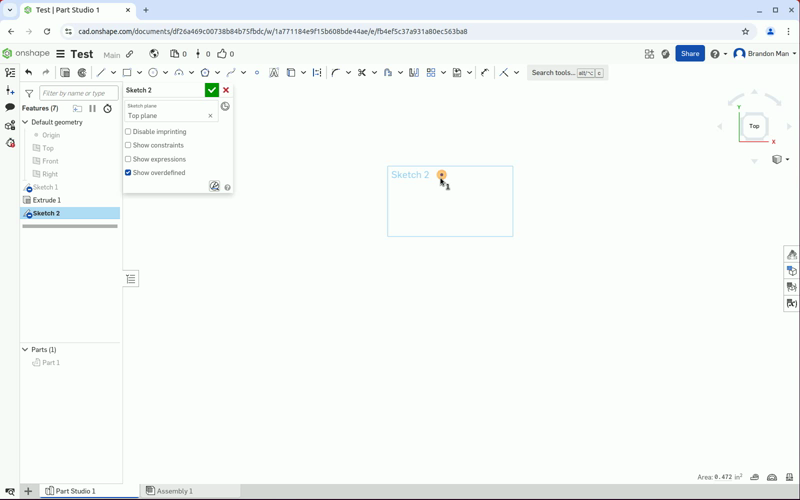
scroll(-6)
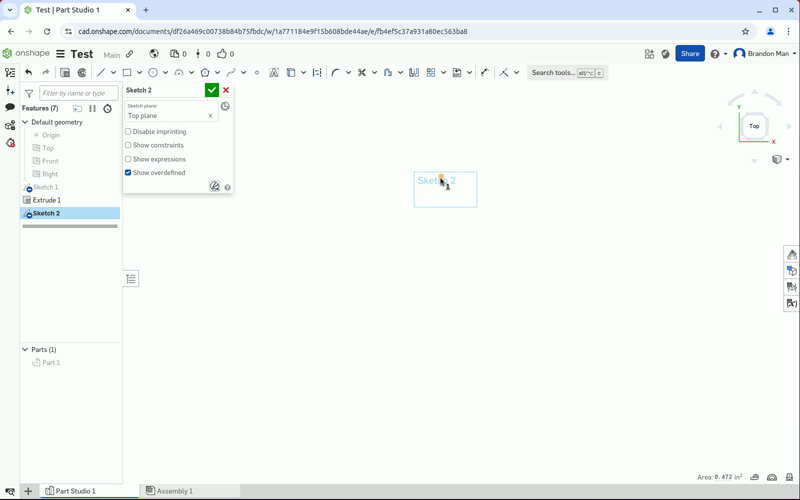
mouse_move(73, 352)
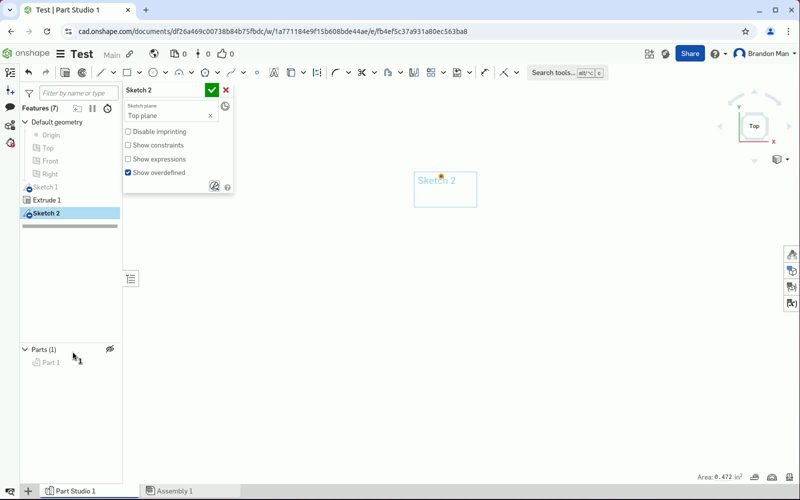
key(shift+y)
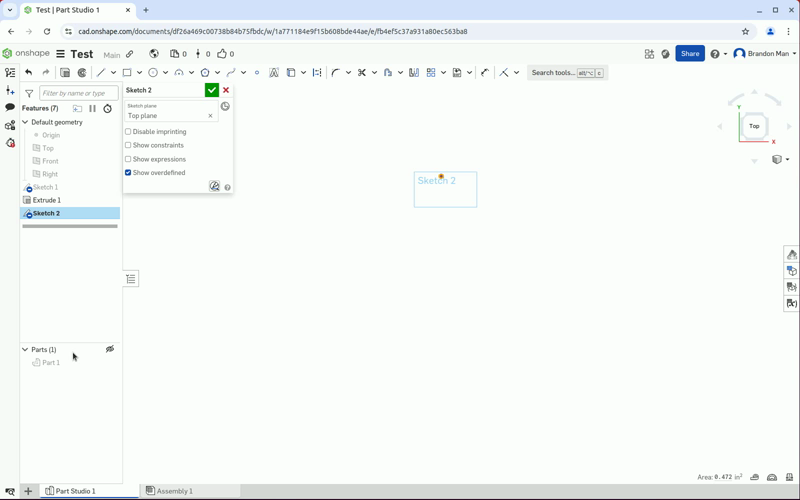
key(shift+e)
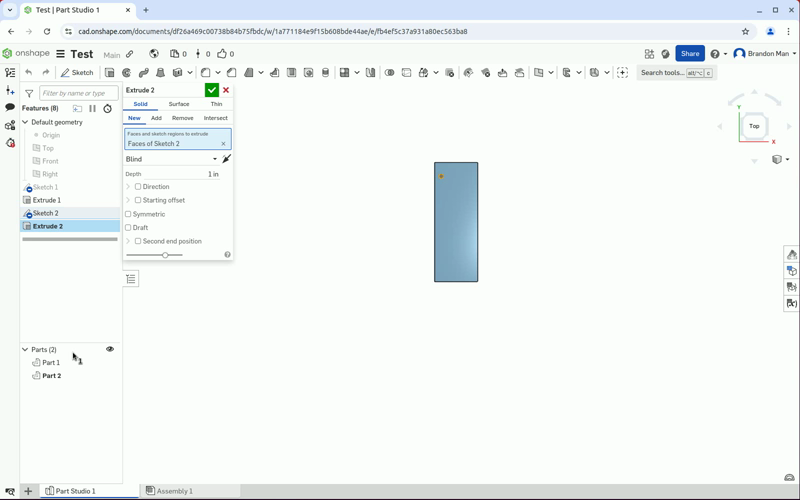
mouse_move(143, 106)
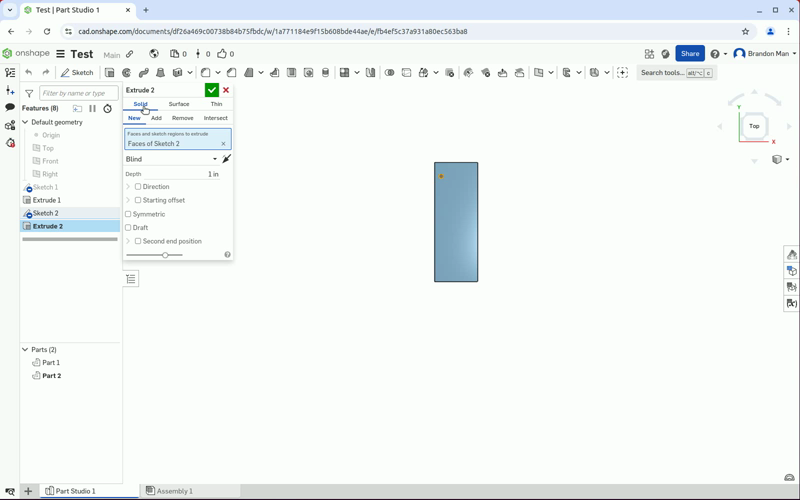
click(143, 106)
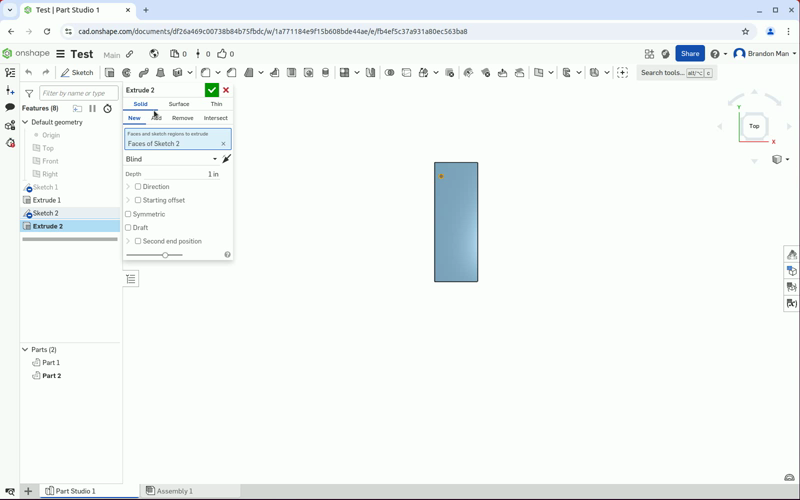
mouse_move(186, 120)
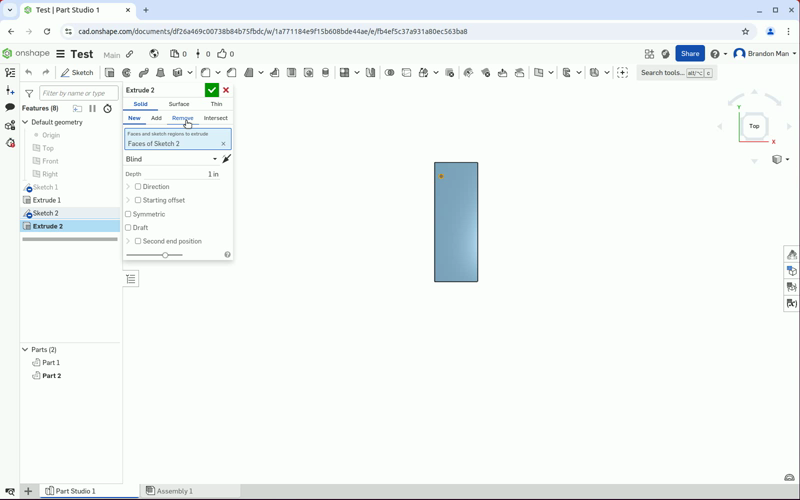
click(186, 120)
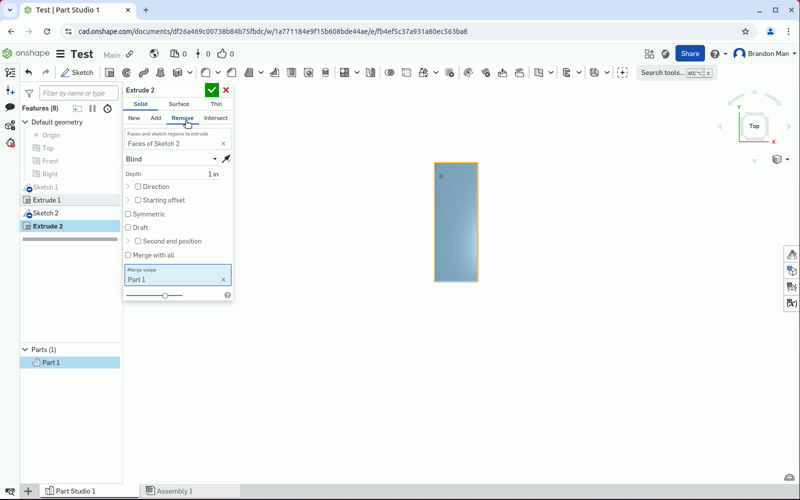
key(tab, 4)
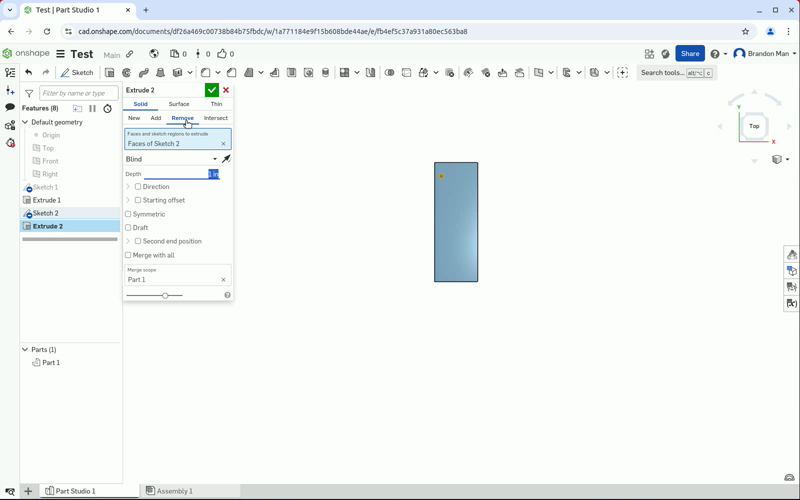
text(0.481)
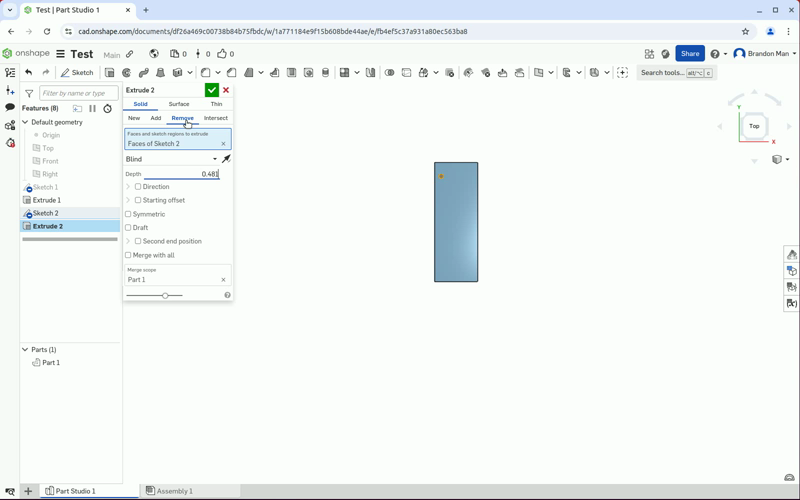
key(tab, 6)
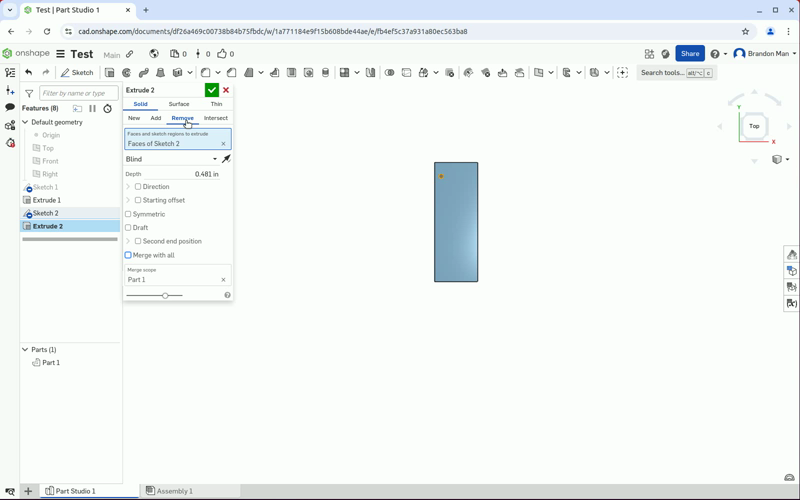
key(space)
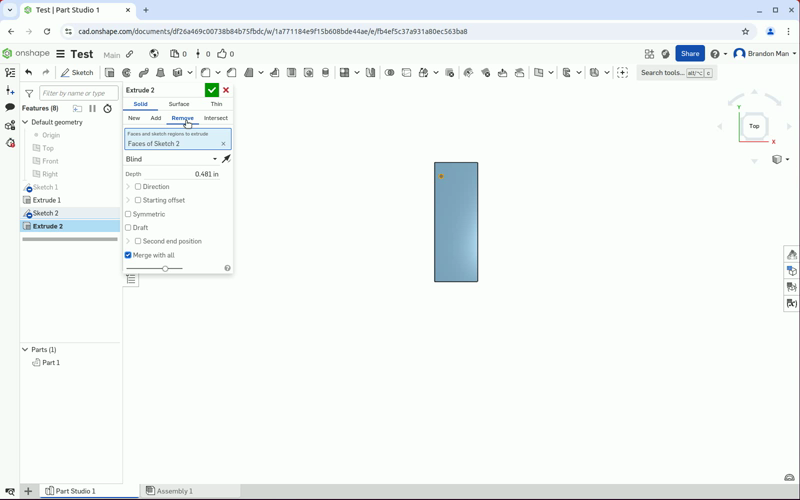
key(enter)
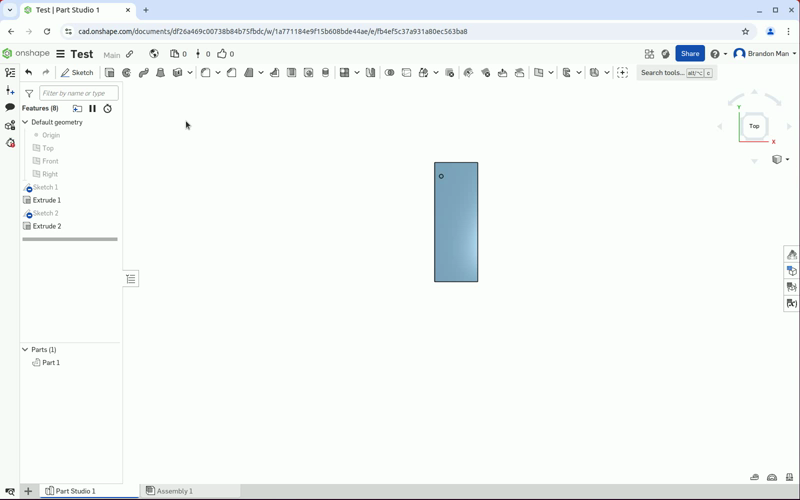
key(shift+h)
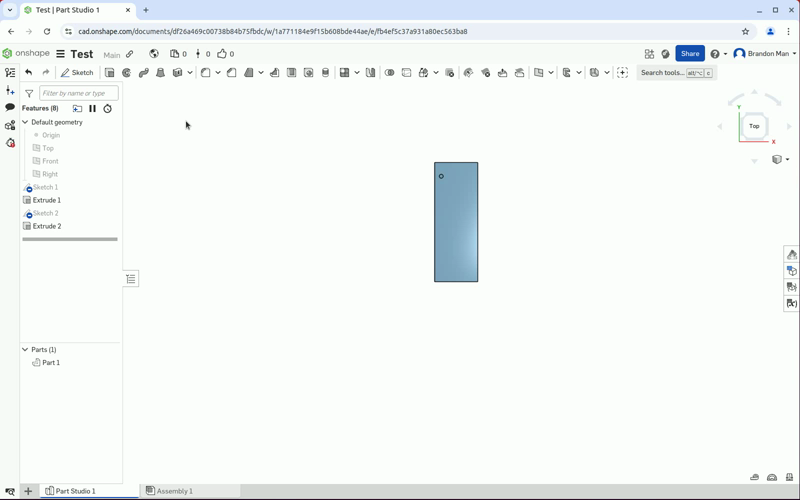
key(shift+h)
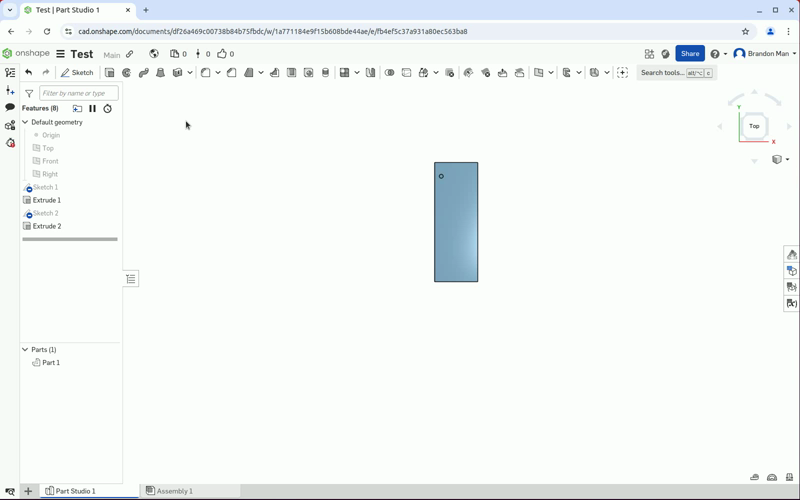
mouse_move(73, 189)
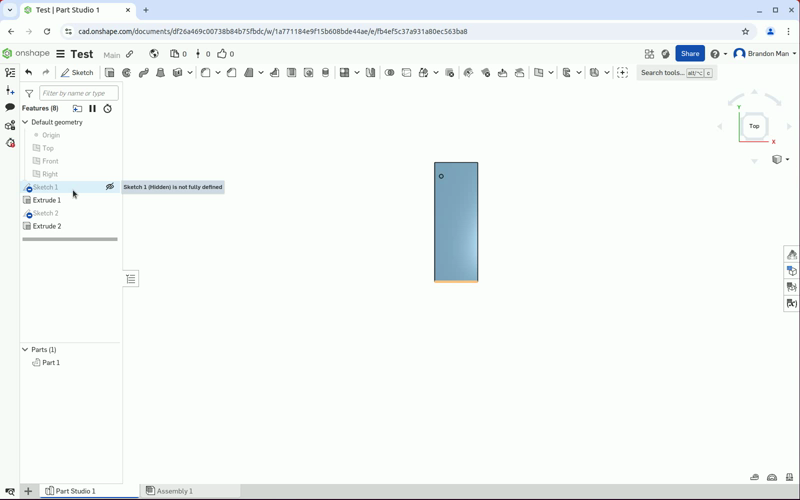
click(73, 189)
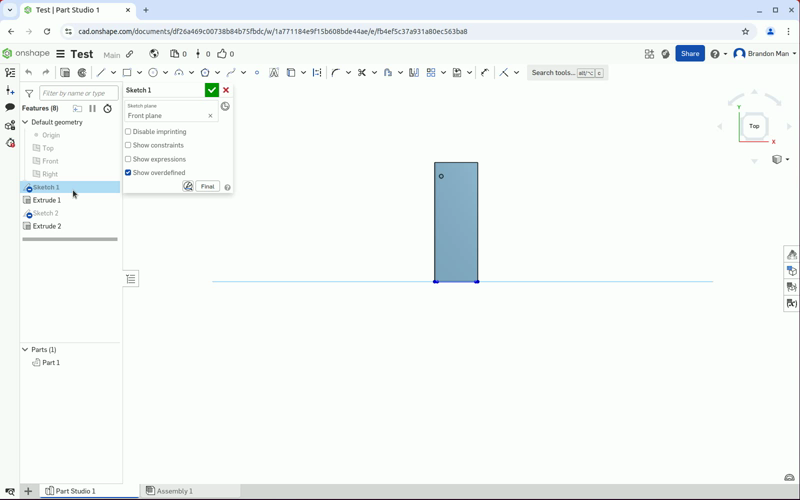
mouse_move(229, 92)
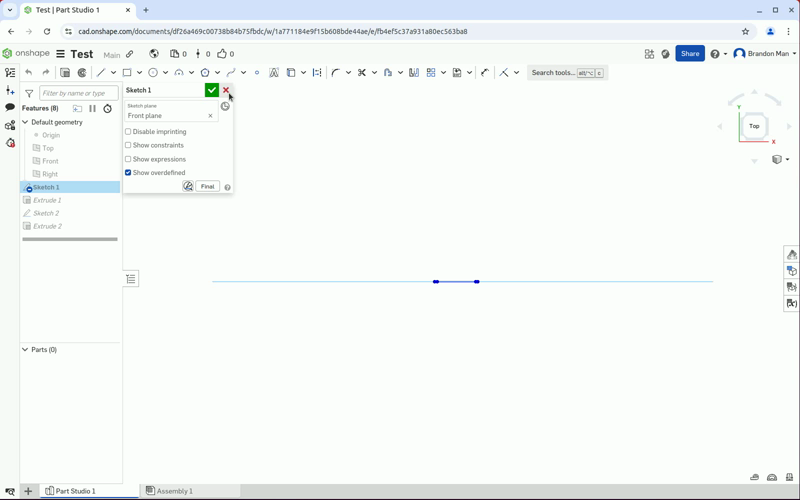
click(229, 92)
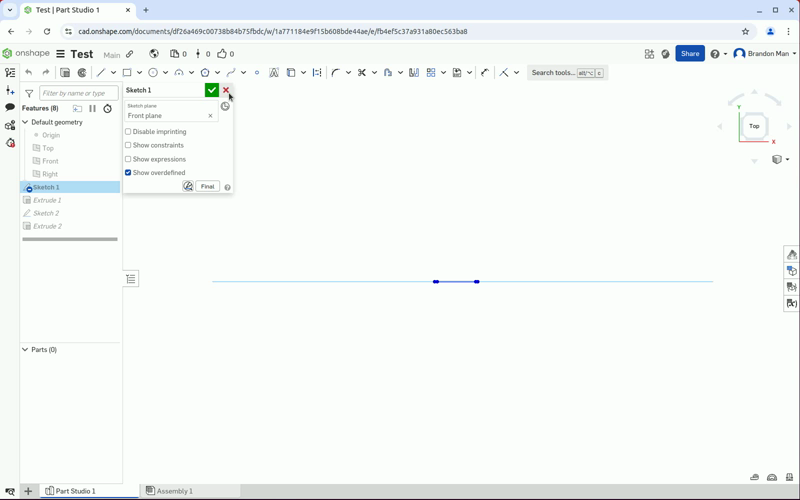
key(shift+s)
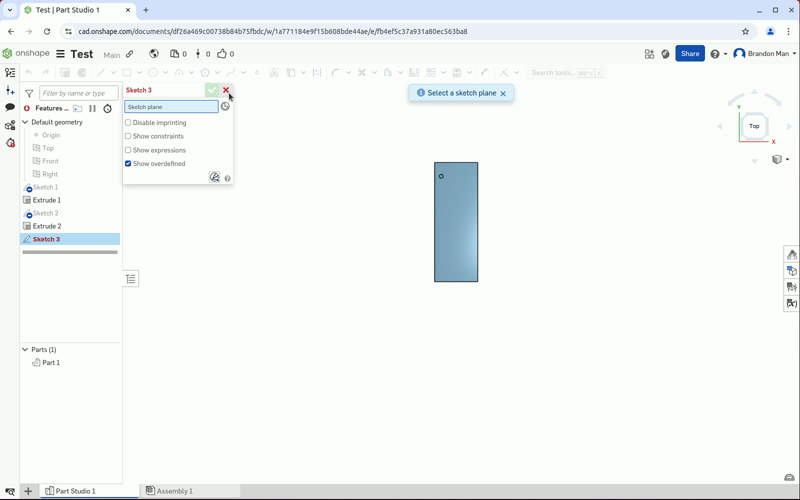
mouse_move(73, 150)
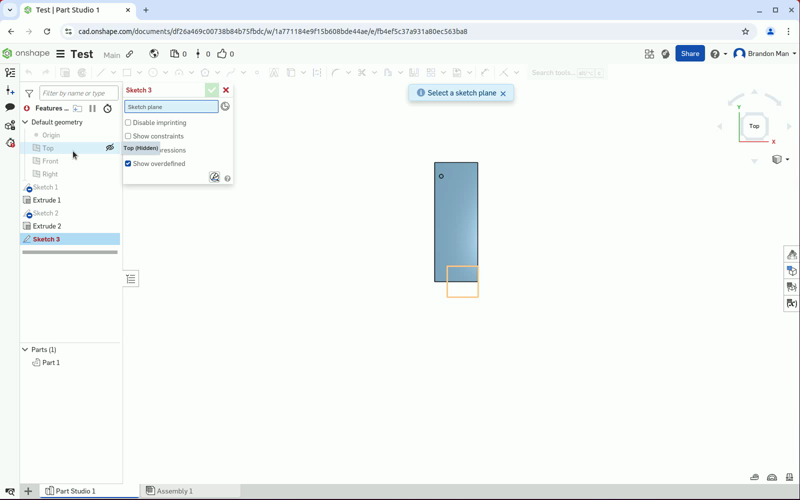
click(73, 150)
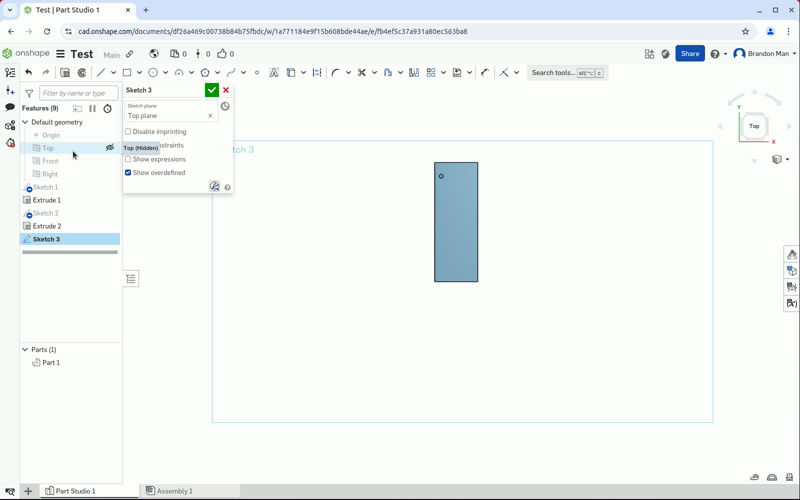
mouse_move(73, 352)
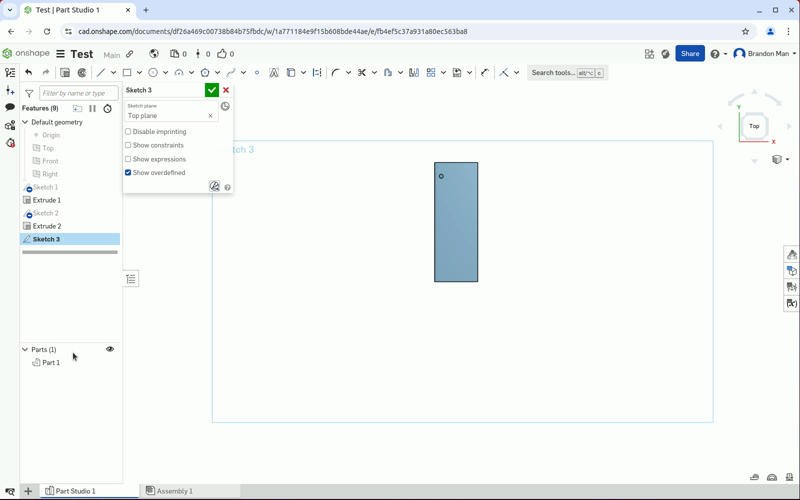
key(y)
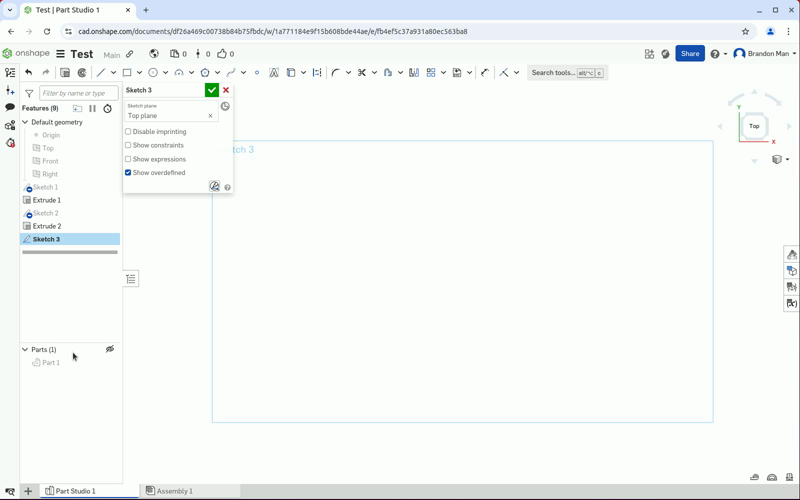
key(c)
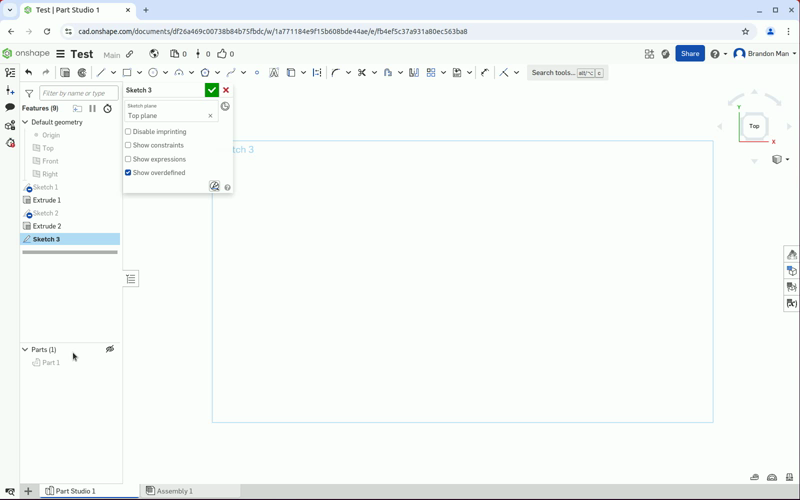
key_down(shift)
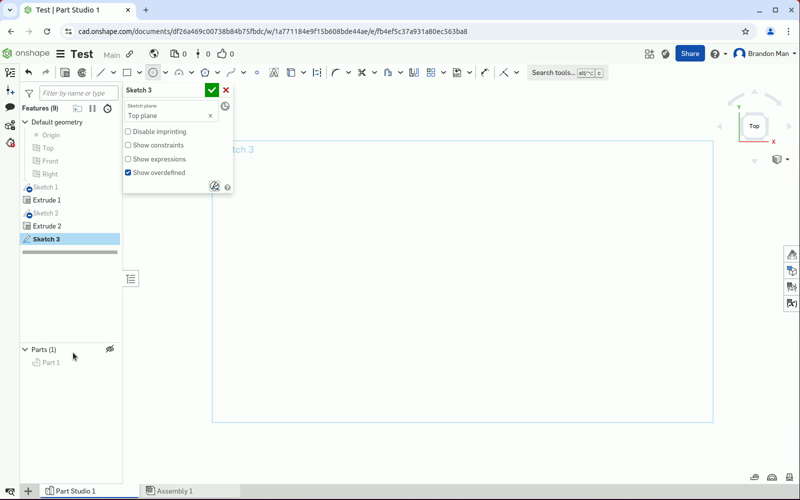
mouse_move(471, 176)
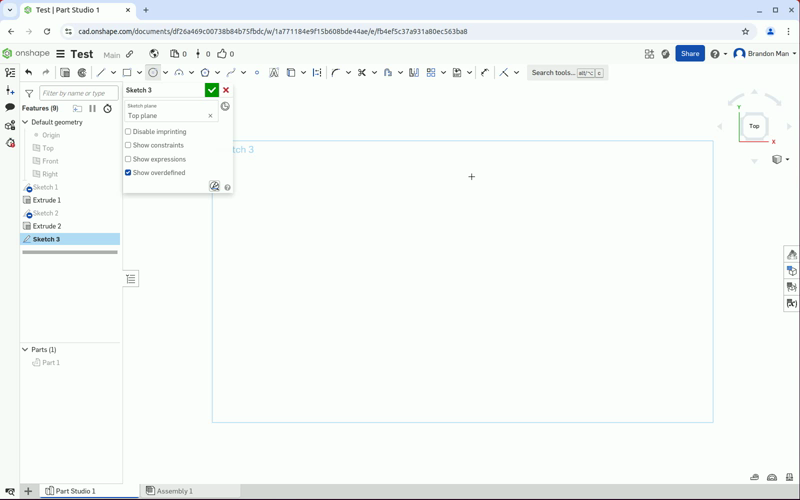
click(471, 176)
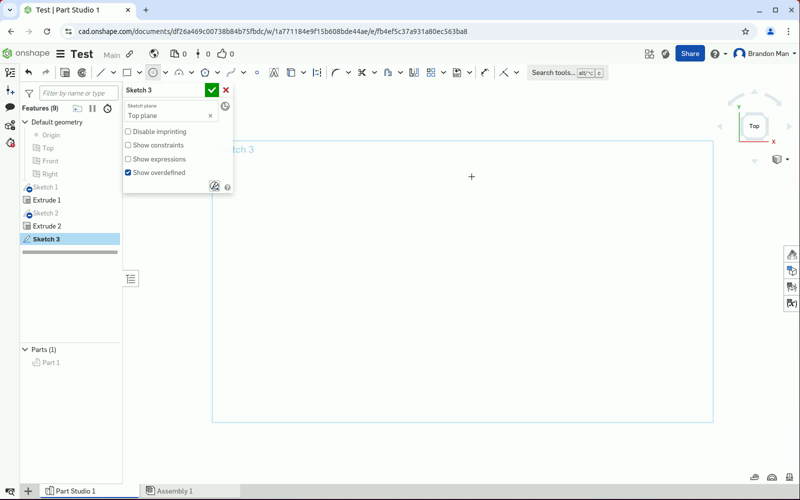
key_up(shift)
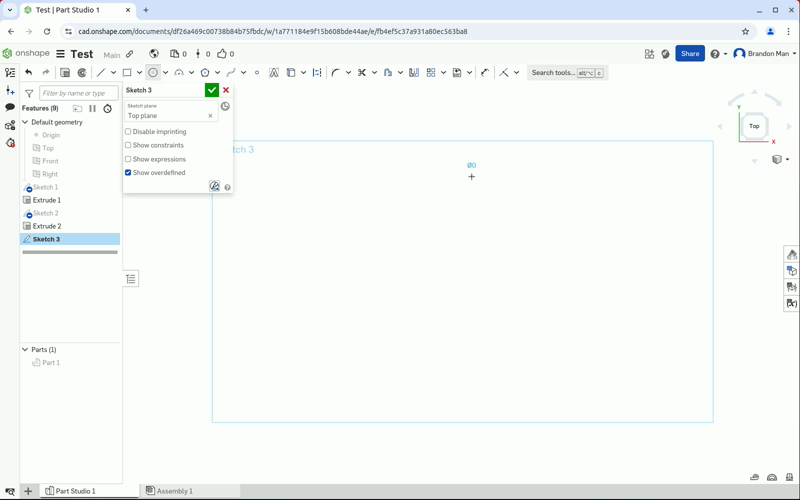
mouse_move(473, 176)
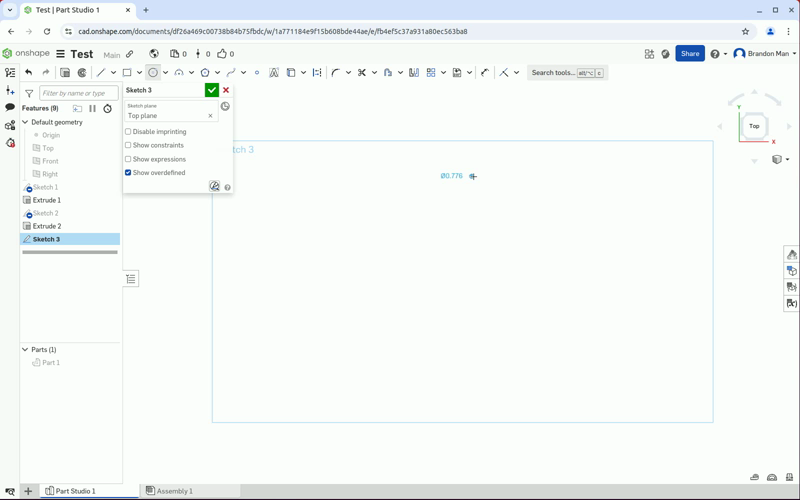
scroll(6)
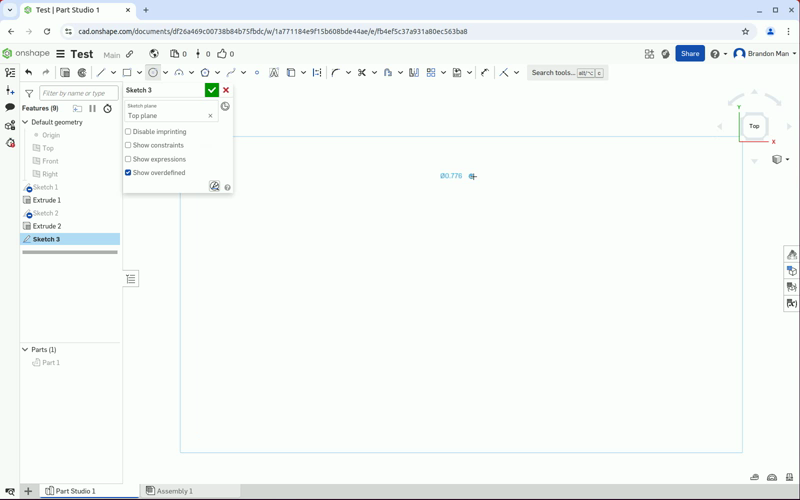
scroll(6)
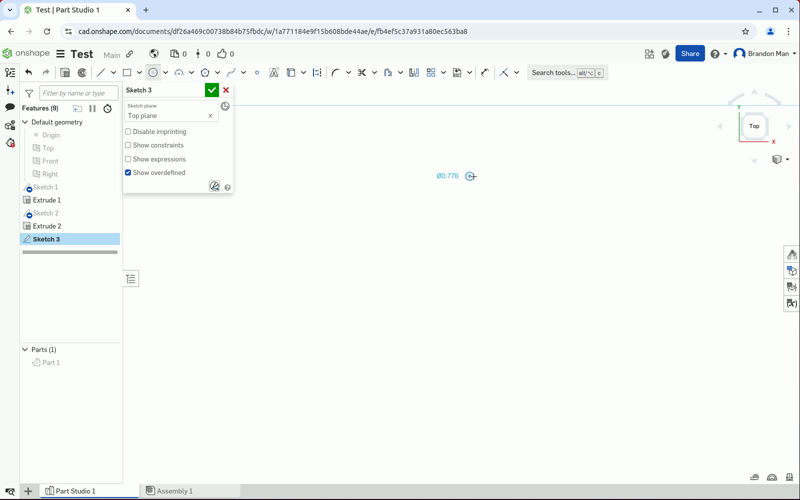
scroll(6)
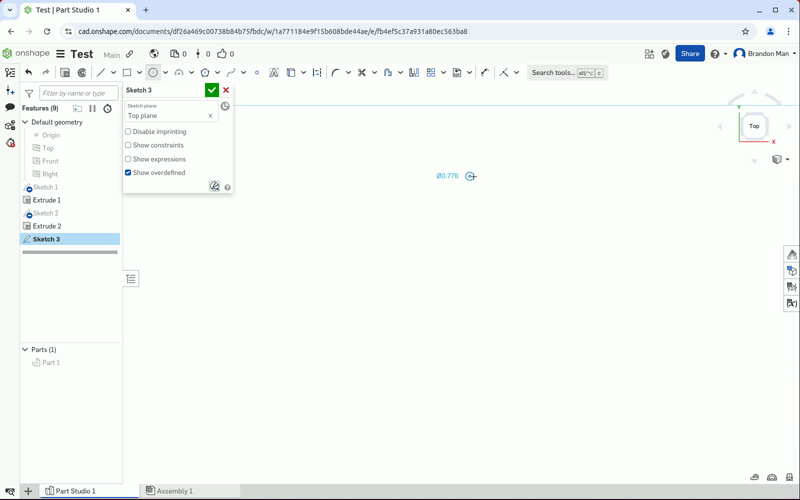
scroll(6)
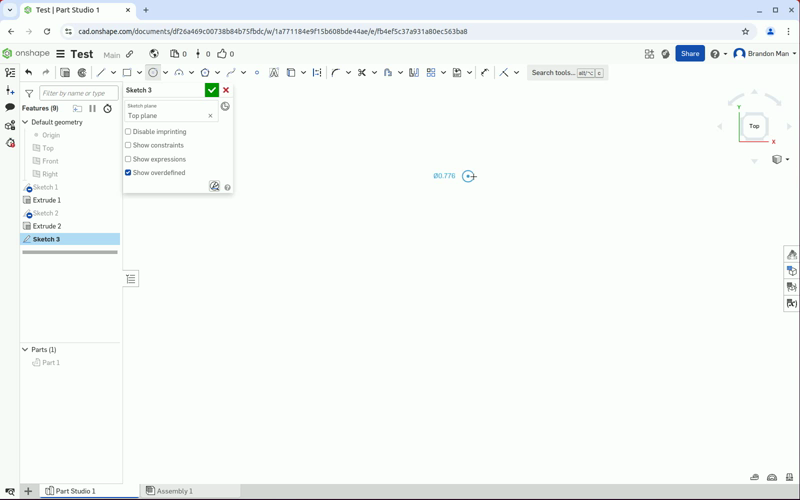
scroll(6)
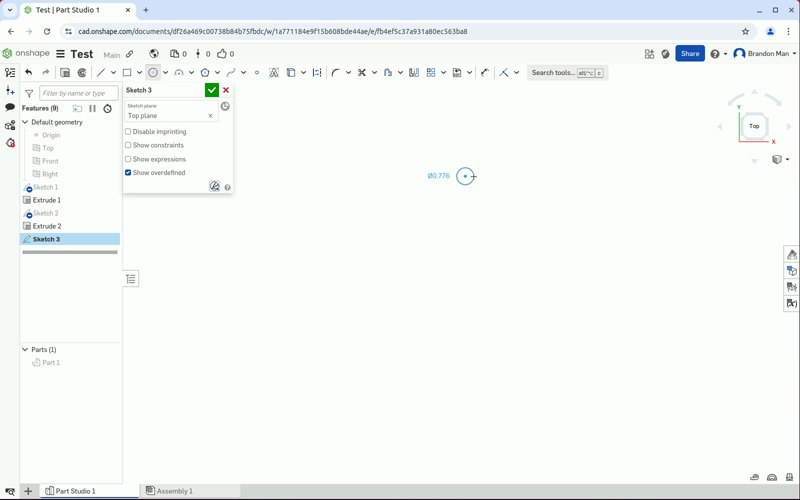
scroll(6)
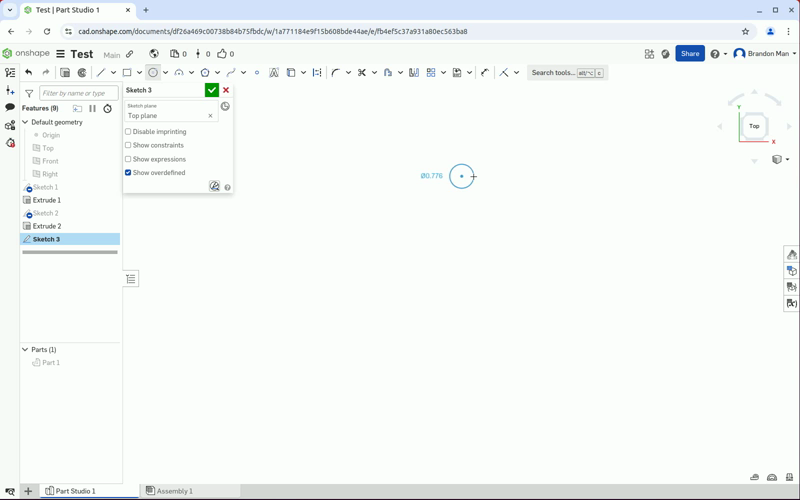
scroll(6)
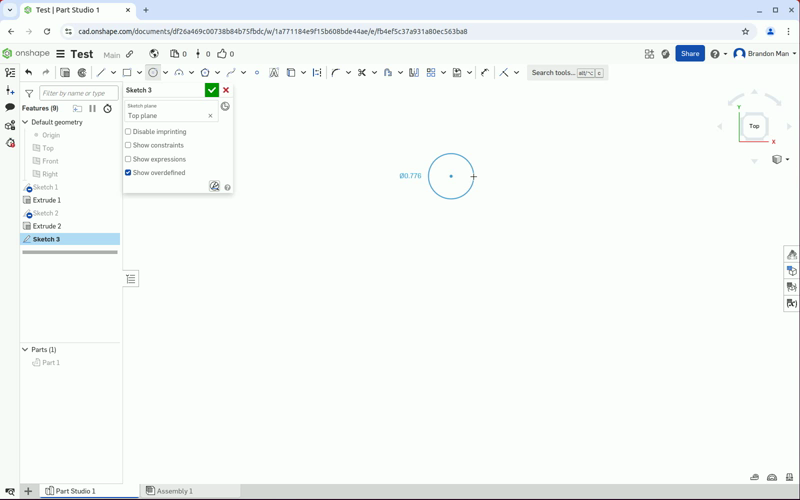
click(473, 176)
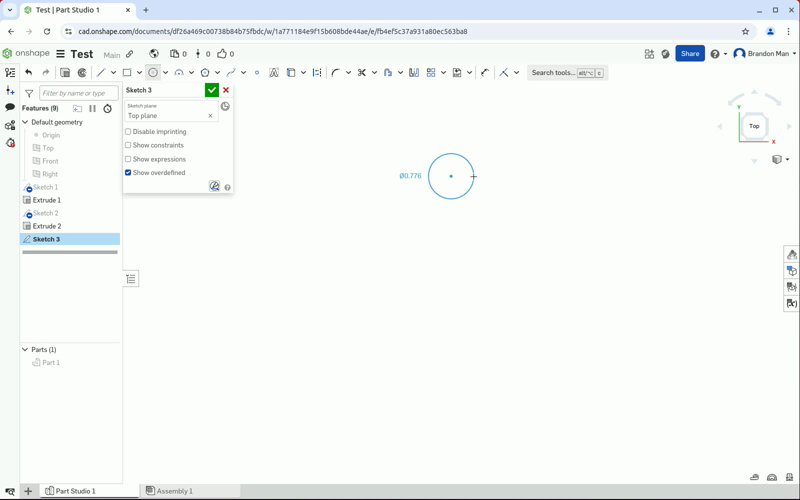
scroll(-6)
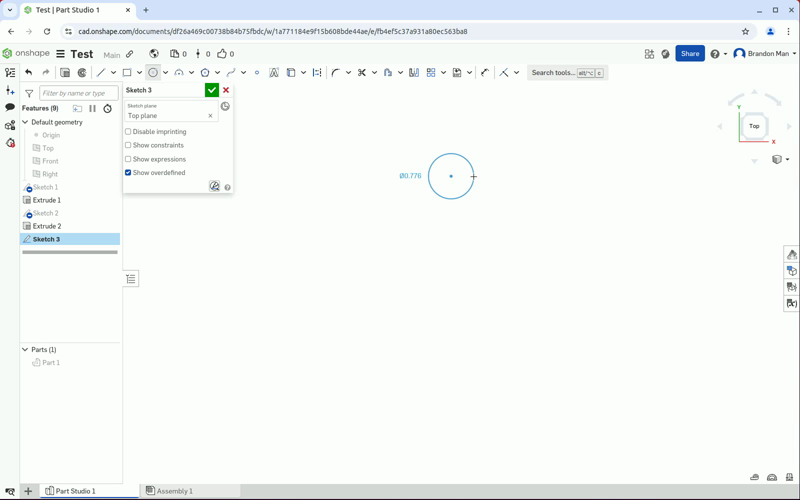
scroll(-6)
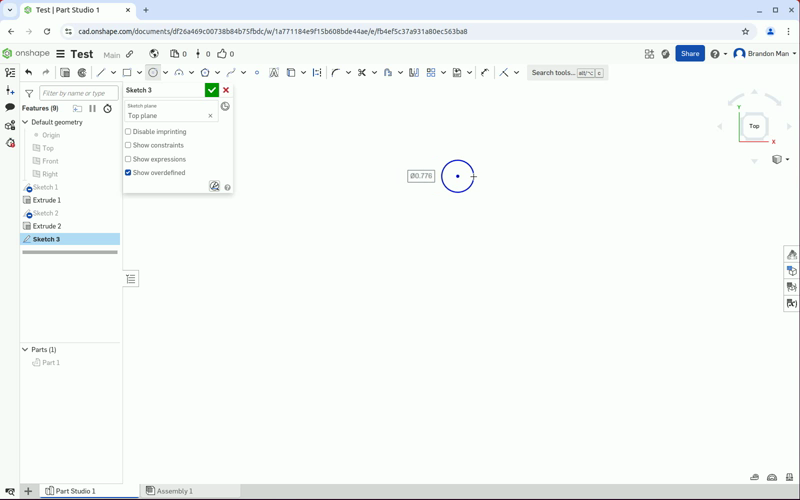
scroll(-6)
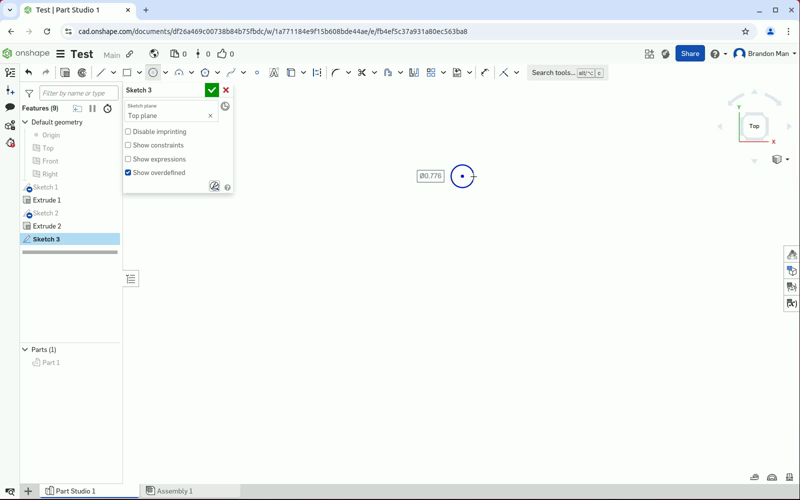
scroll(-6)
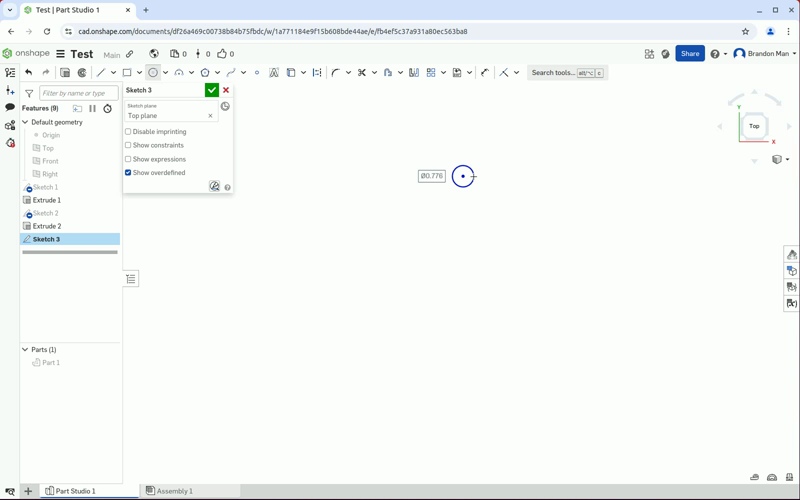
scroll(-6)
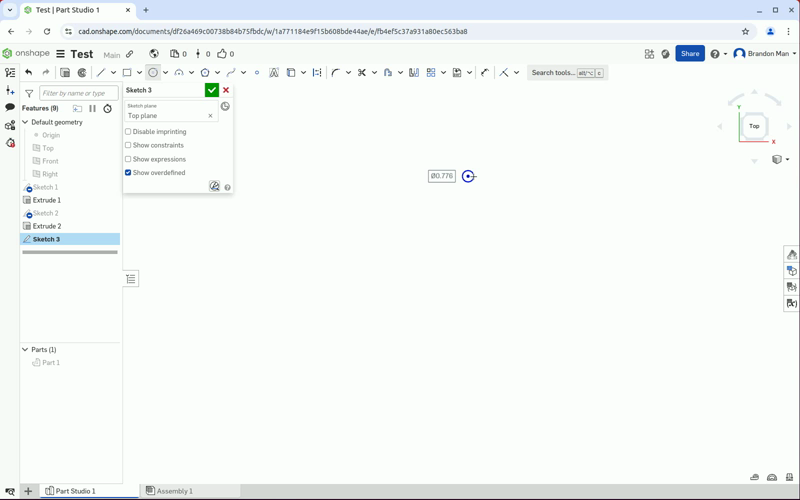
scroll(-6)
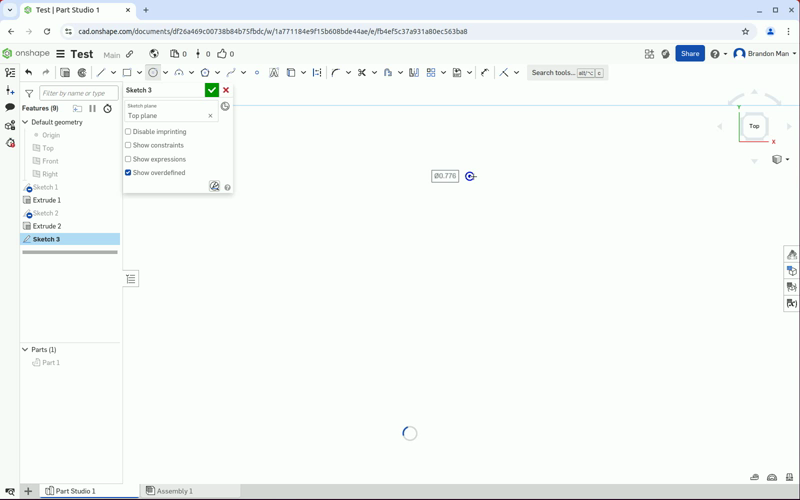
scroll(-6)
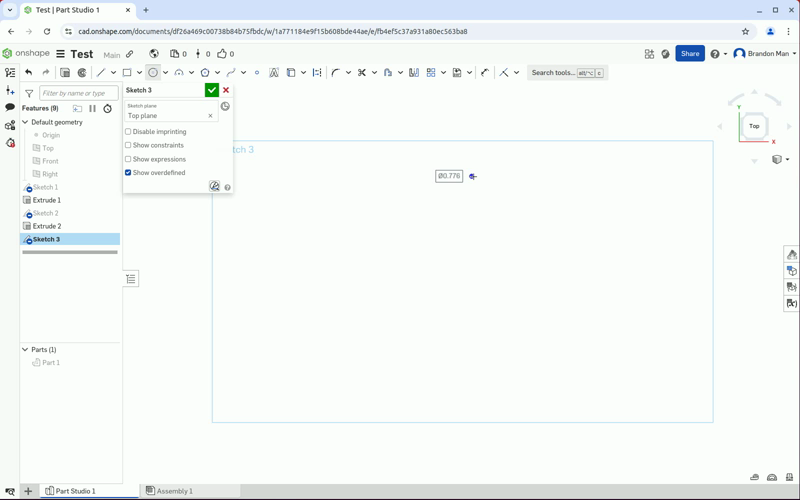
key(esc)
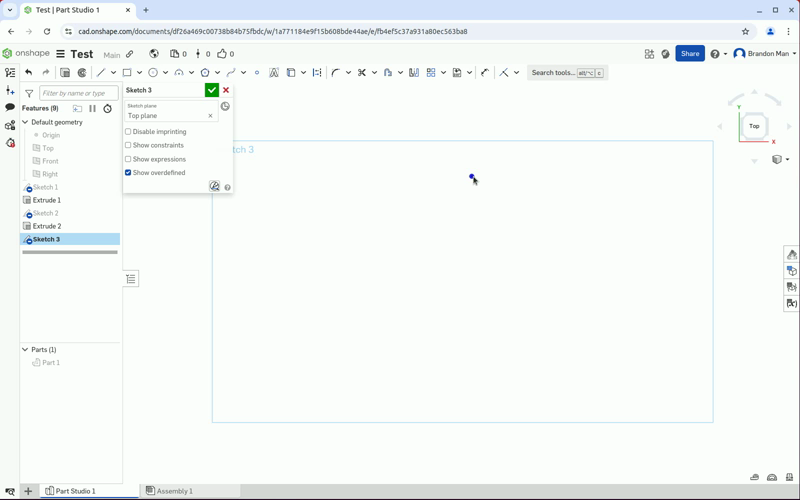
mouse_move(470, 176)
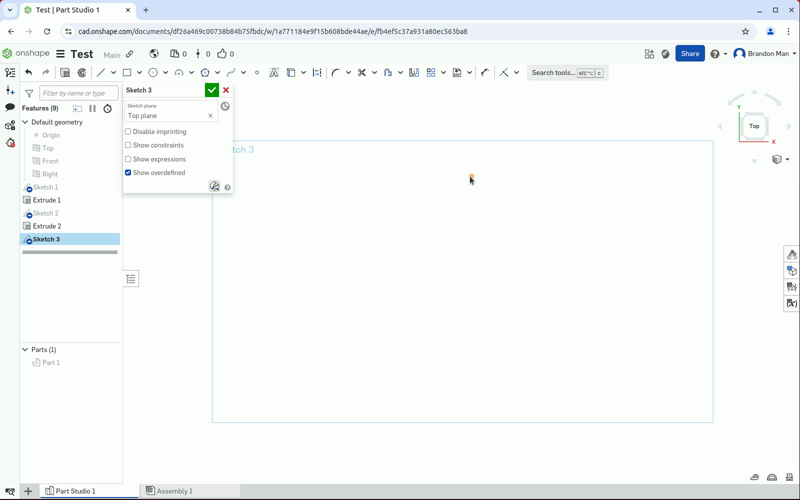
scroll(6)
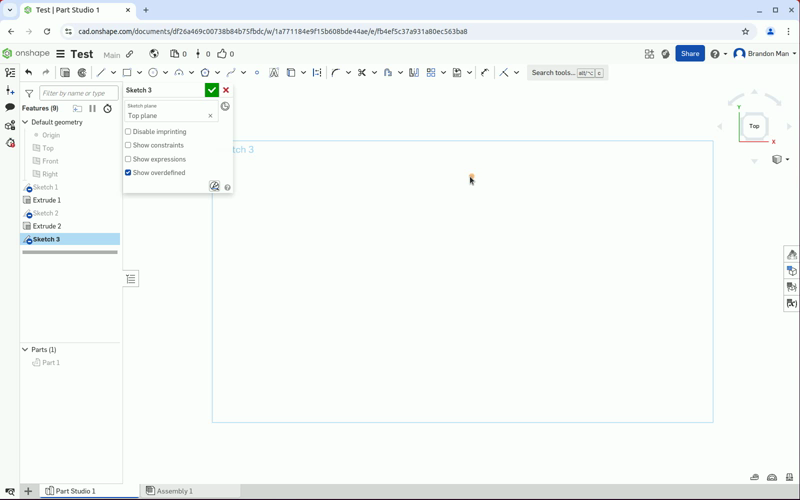
scroll(6)
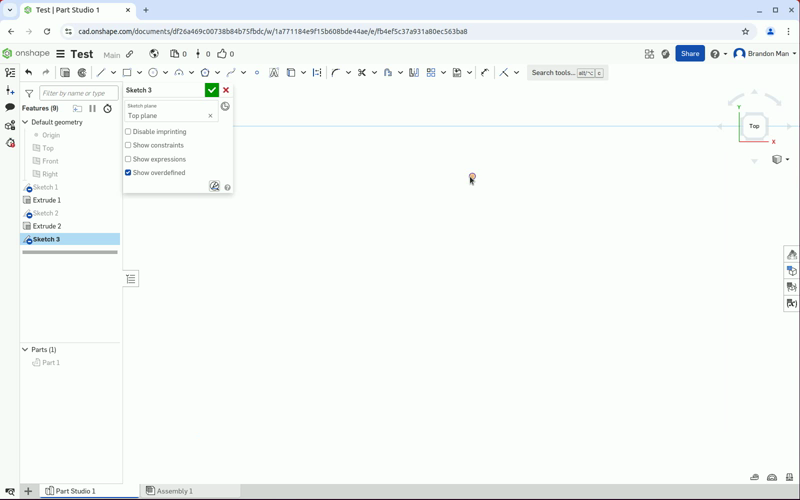
scroll(6)
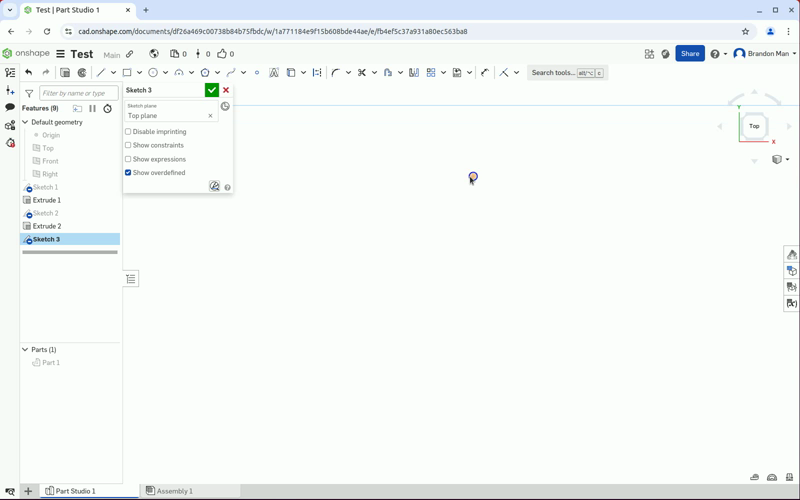
scroll(6)
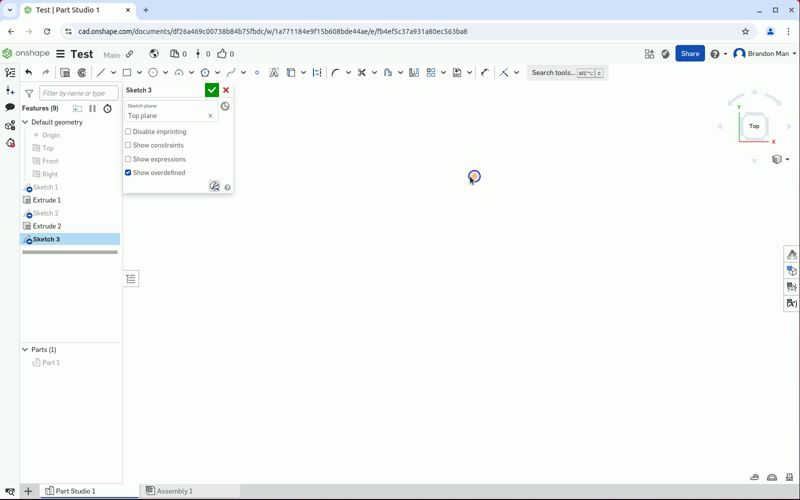
scroll(6)
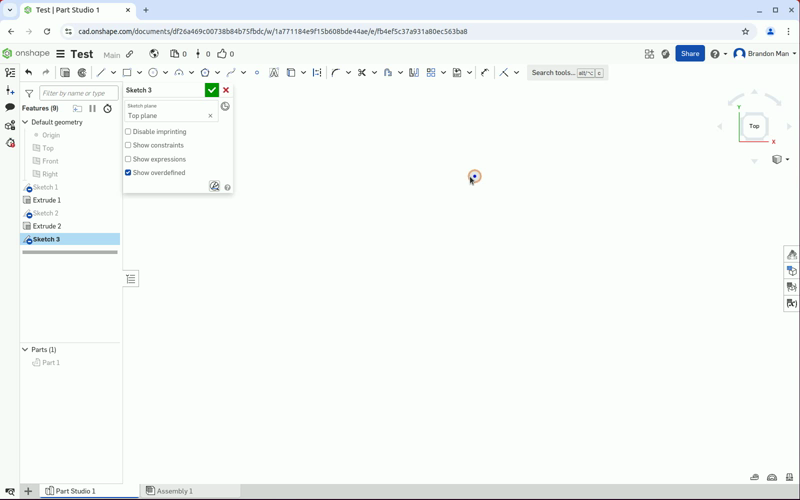
scroll(6)
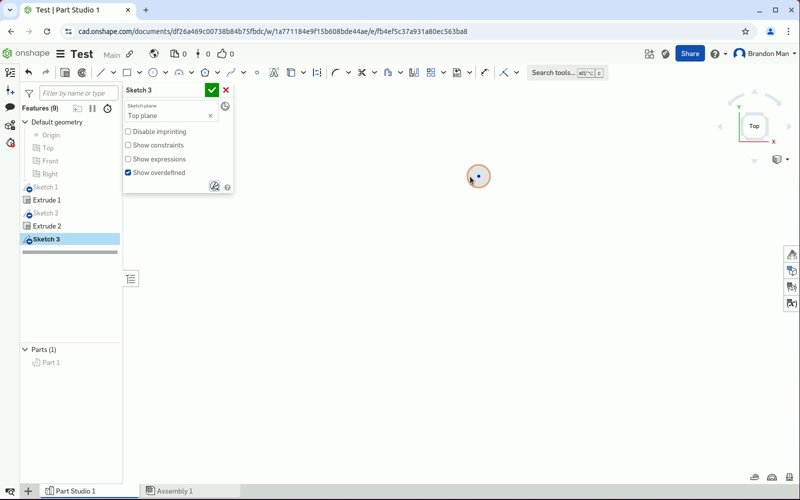
scroll(6)
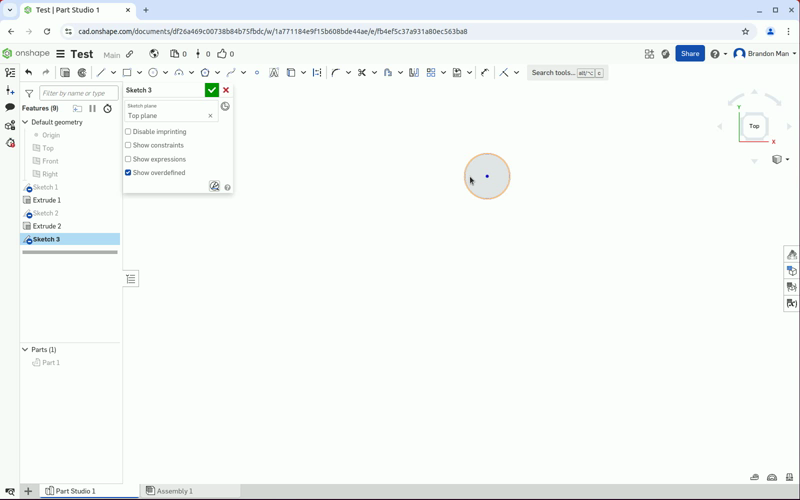
click(470, 176)
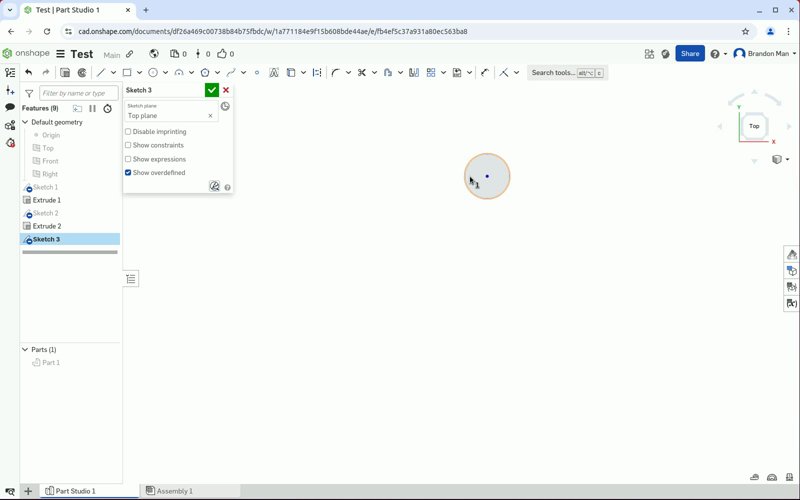
scroll(-6)
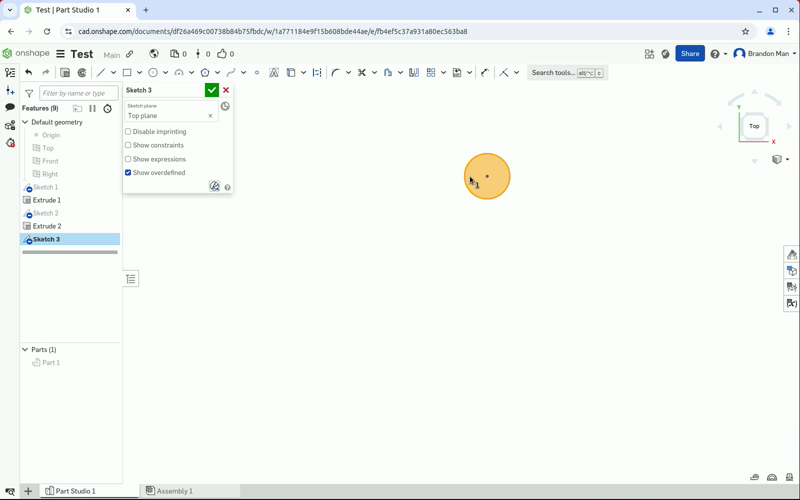
scroll(-6)
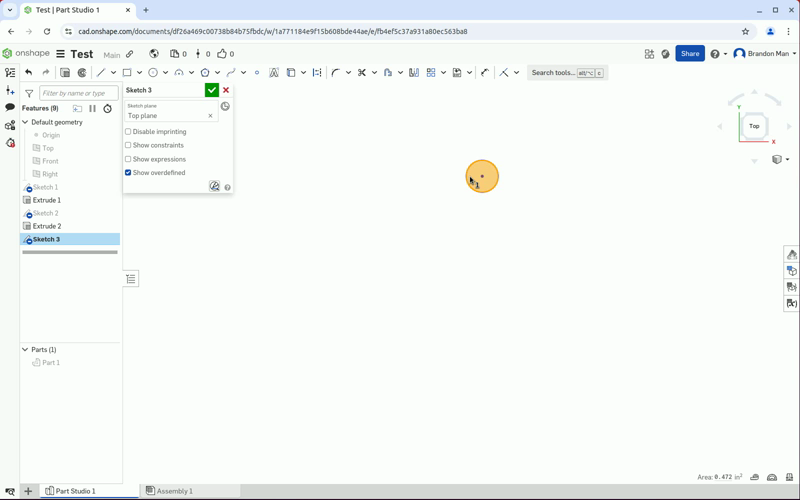
scroll(-6)
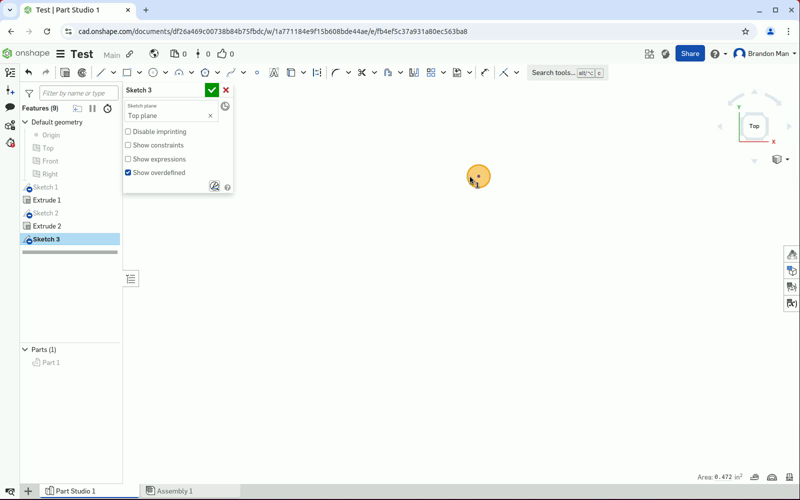
scroll(-6)
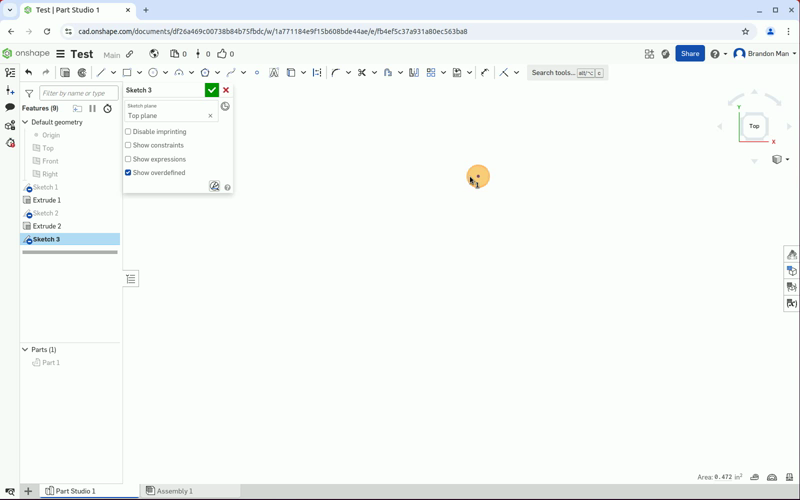
scroll(-6)
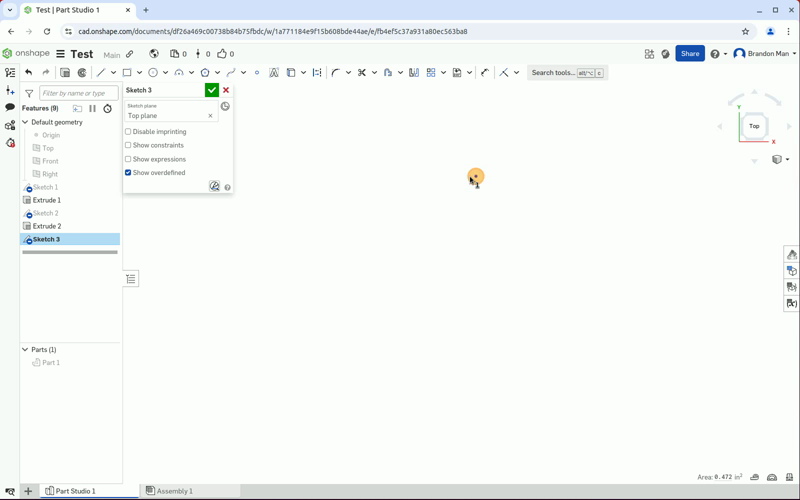
scroll(-6)
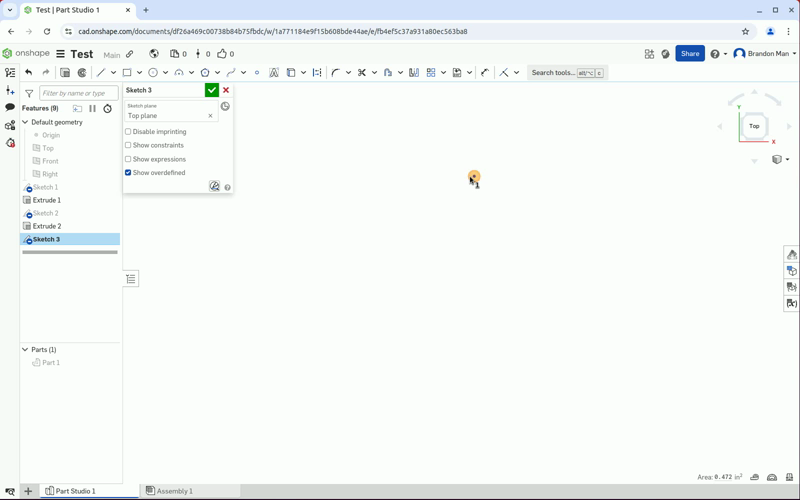
scroll(-6)
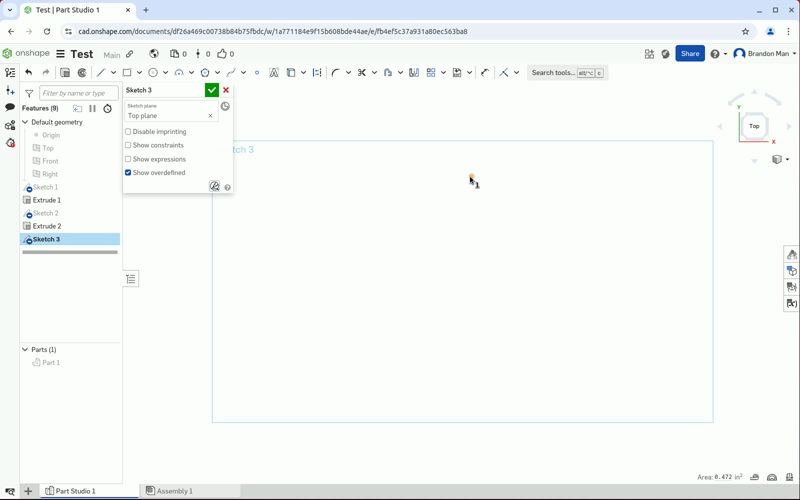
mouse_move(73, 352)
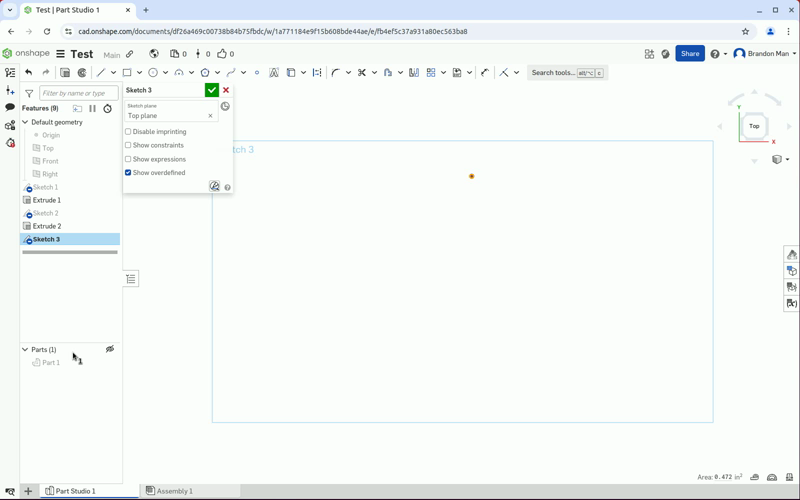
key(shift+y)
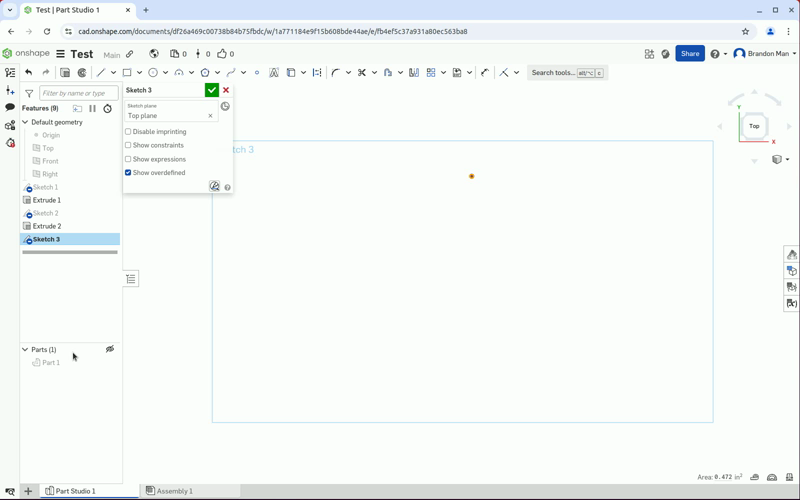
key(shift+e)
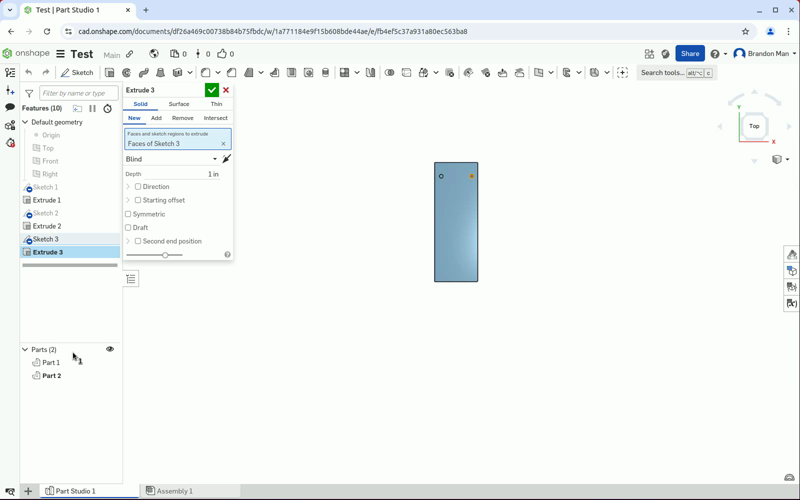
mouse_move(143, 106)
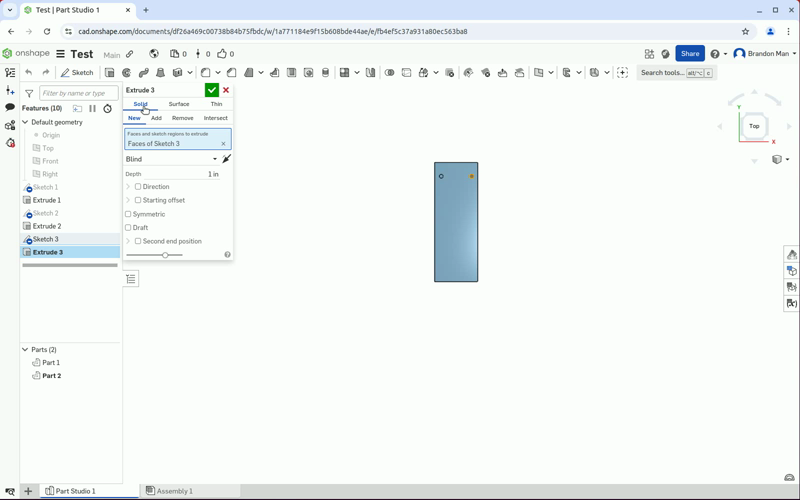
click(143, 106)
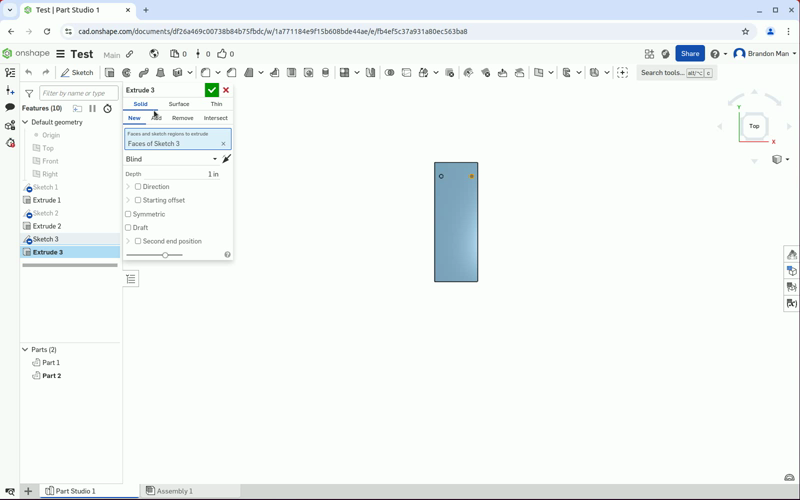
mouse_move(186, 120)
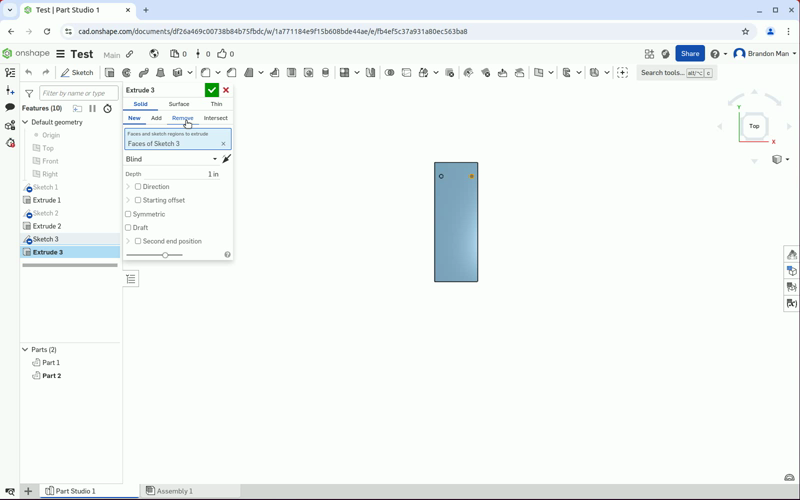
click(186, 120)
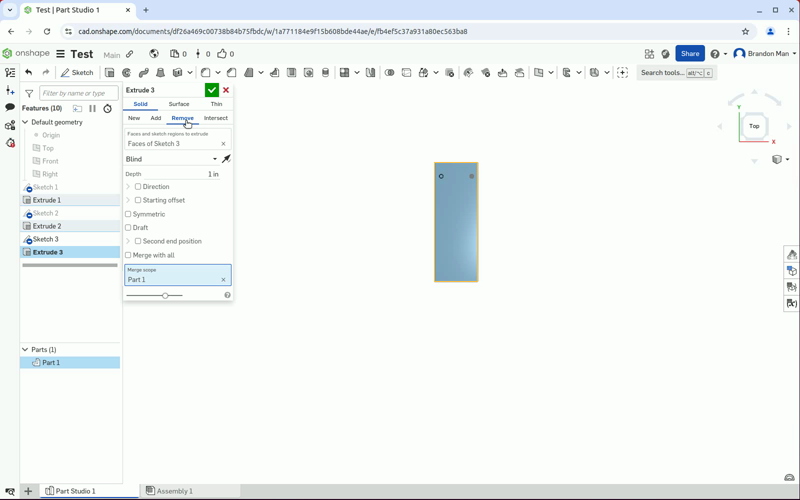
key(tab, 4)
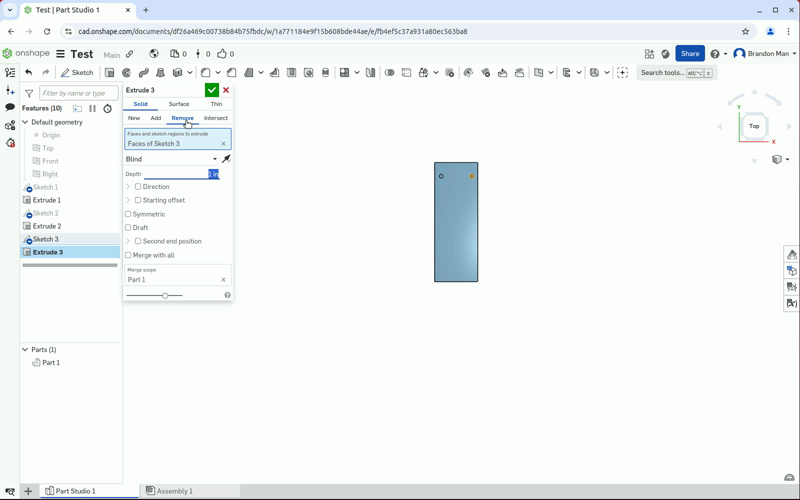
text(0.481)
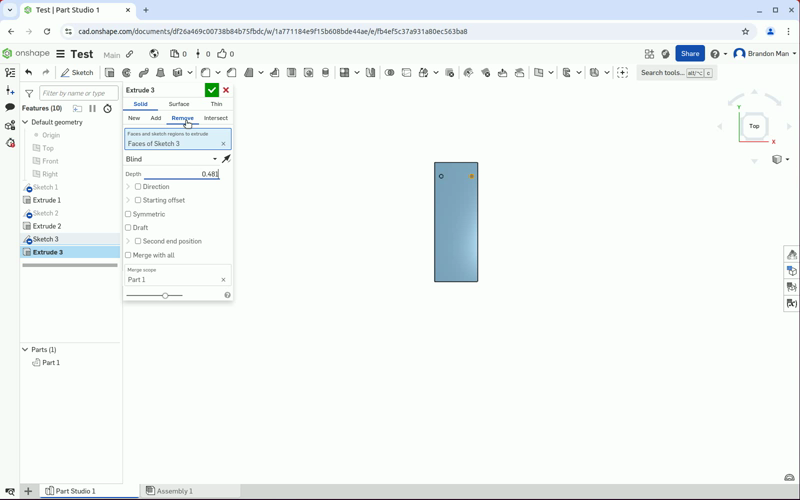
key(tab, 6)
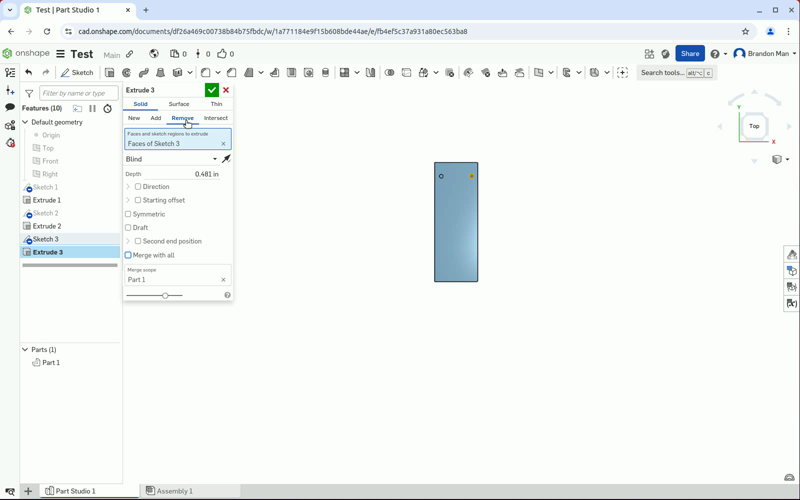
key(space)
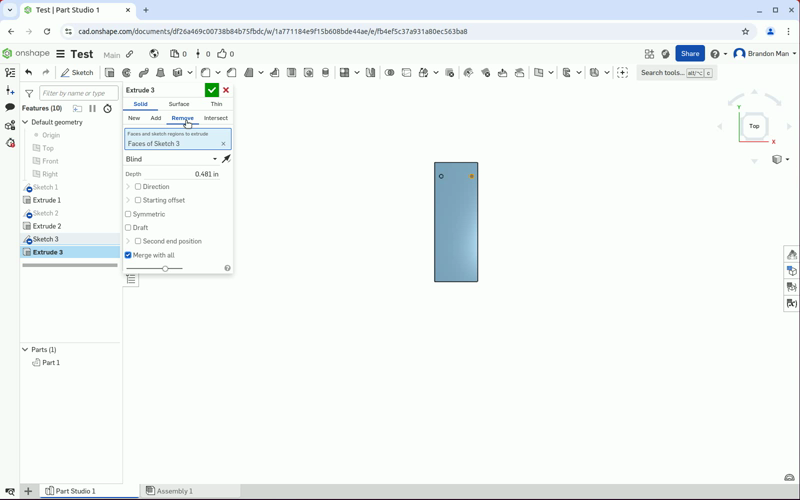
key(enter)
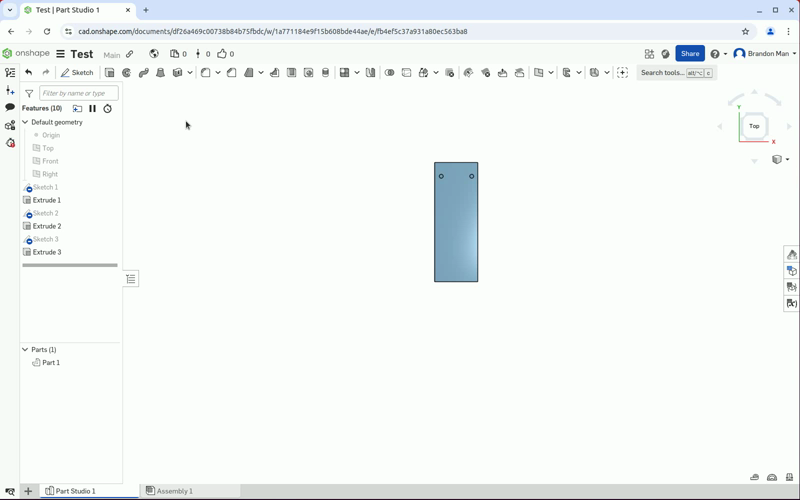
key(shift+h)
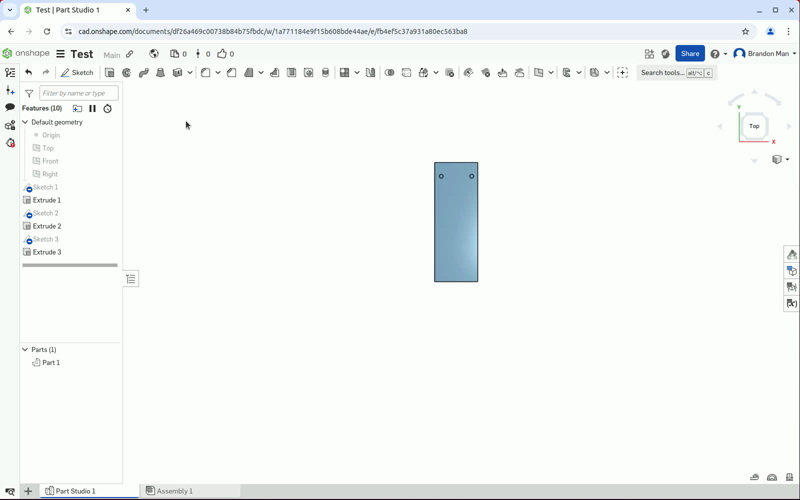
key(shift+h)
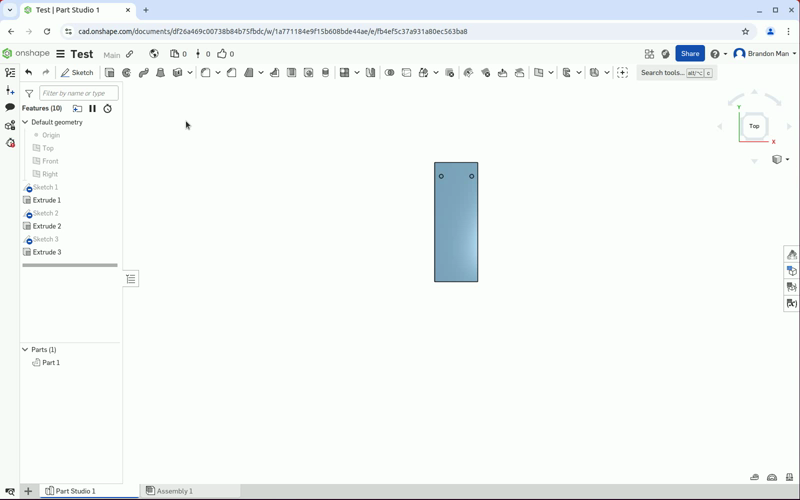
mouse_move(73, 189)
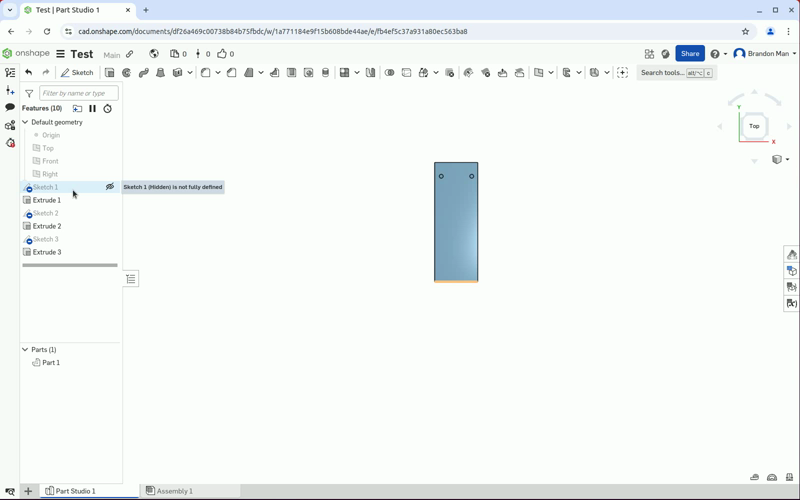
click(73, 189)
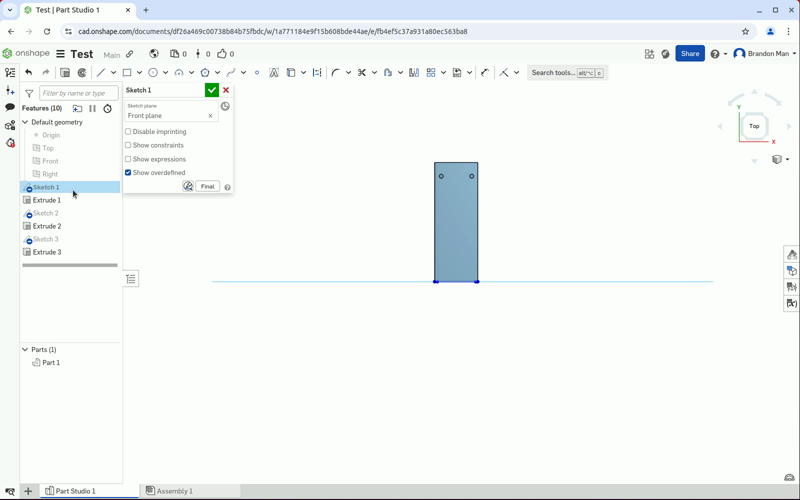
mouse_move(229, 92)
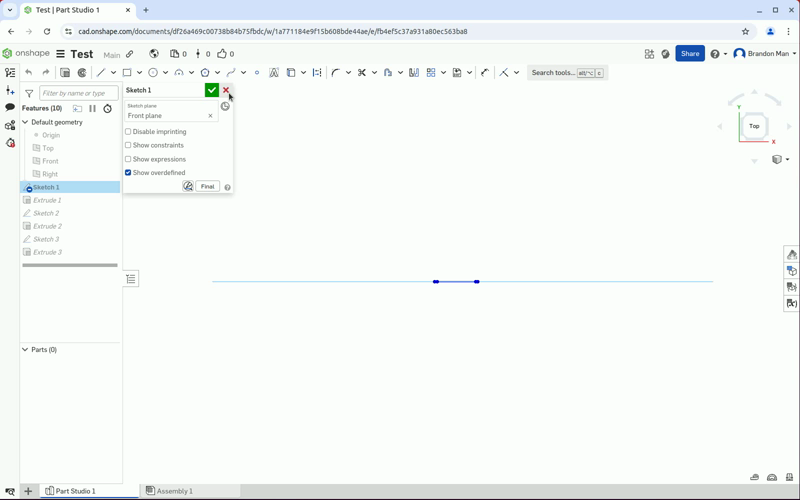
click(229, 92)
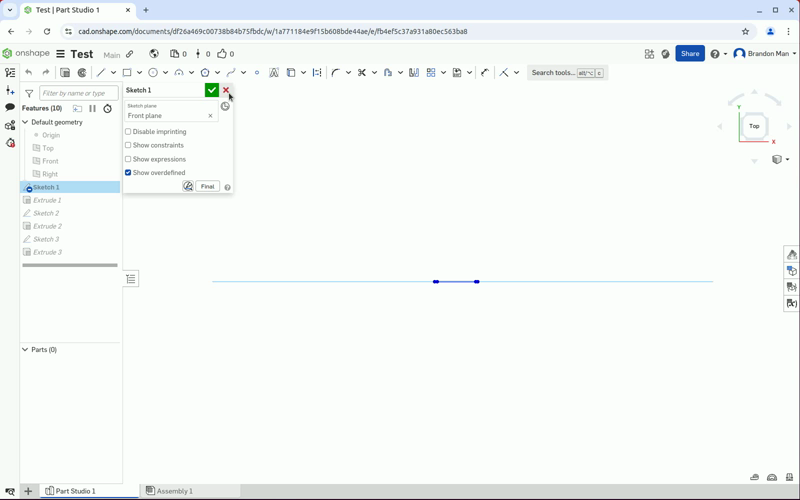
key(shift+s)
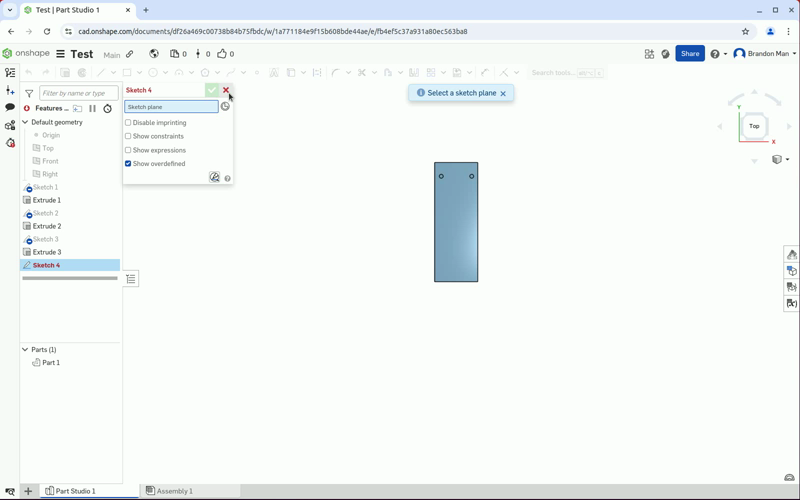
mouse_move(73, 150)
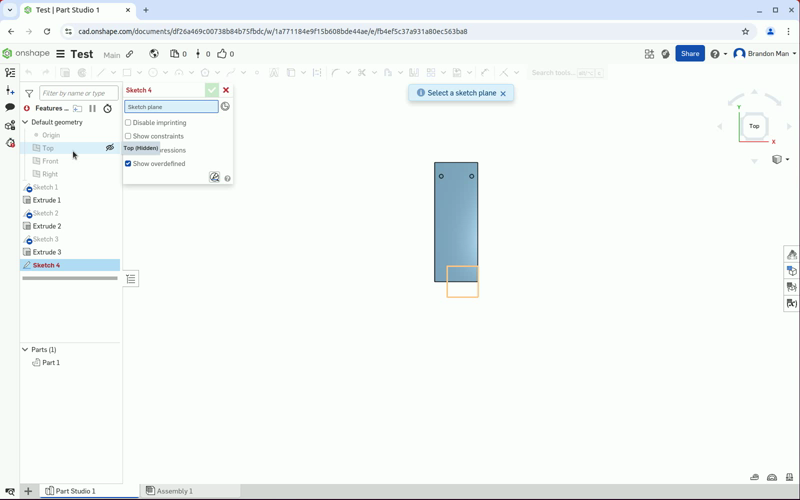
click(73, 150)
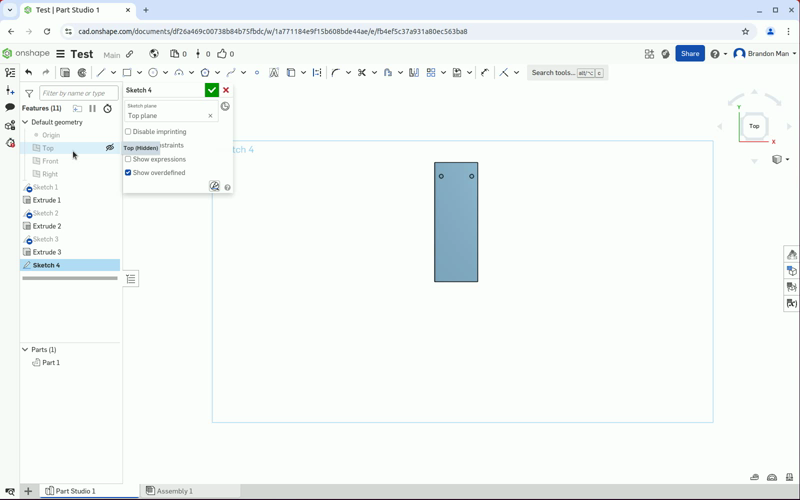
mouse_move(73, 352)
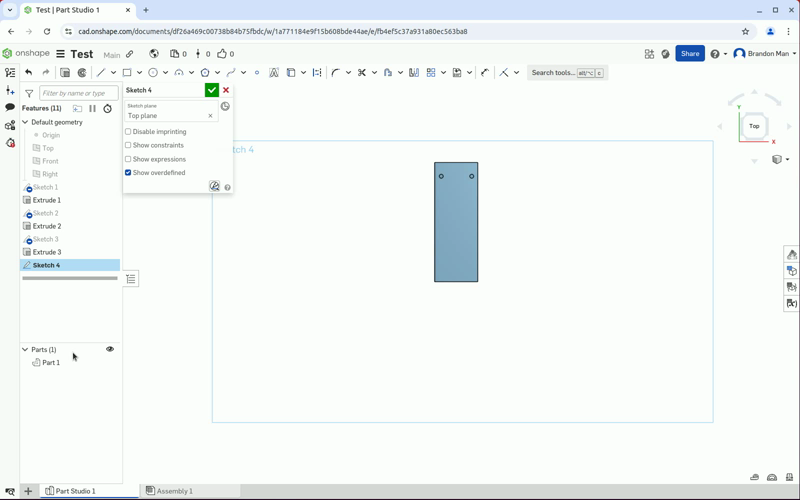
key(y)
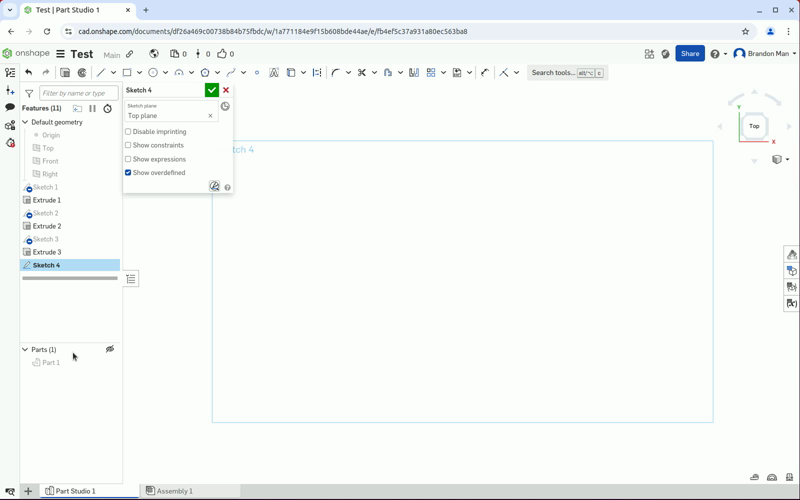
key(c)
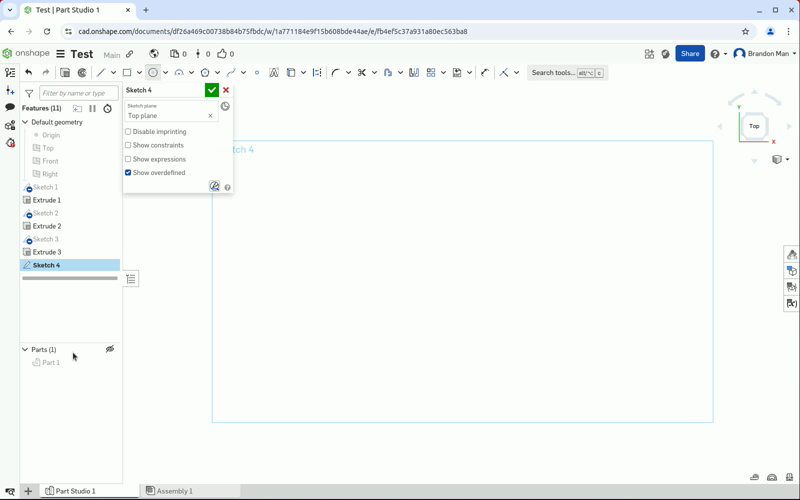
key_down(shift)
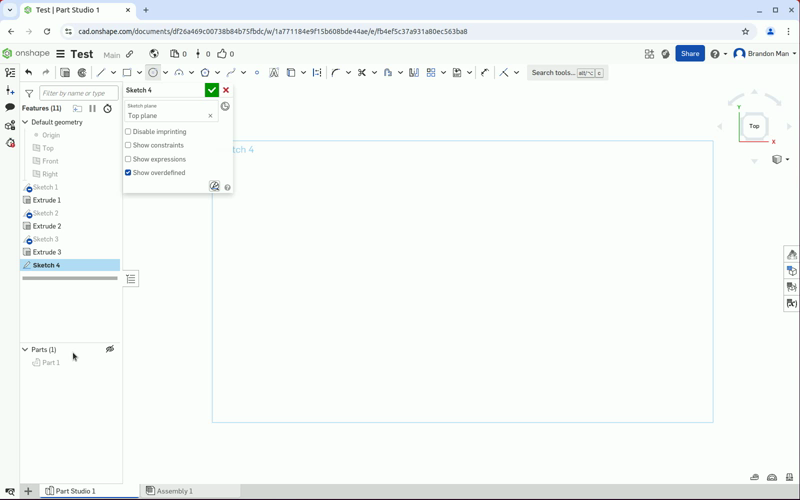
mouse_move(456, 266)
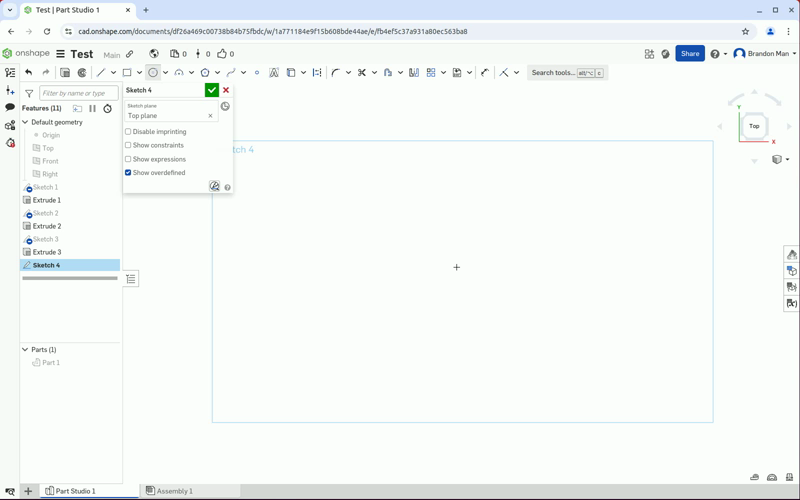
click(456, 266)
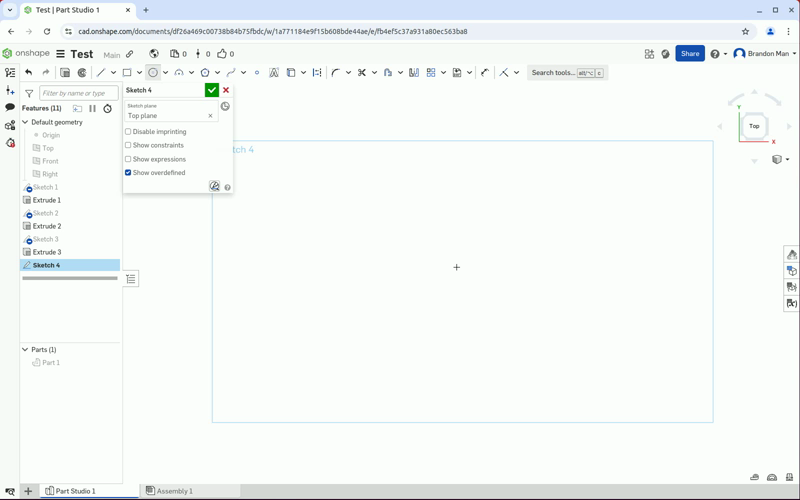
key_up(shift)
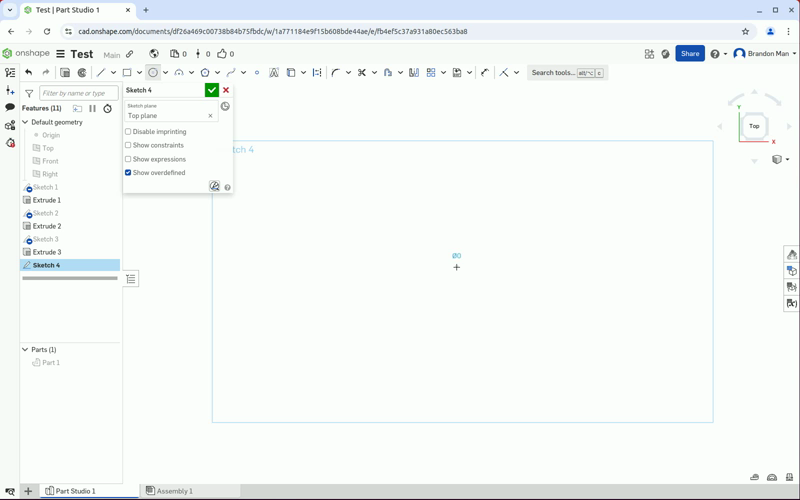
mouse_move(458, 266)
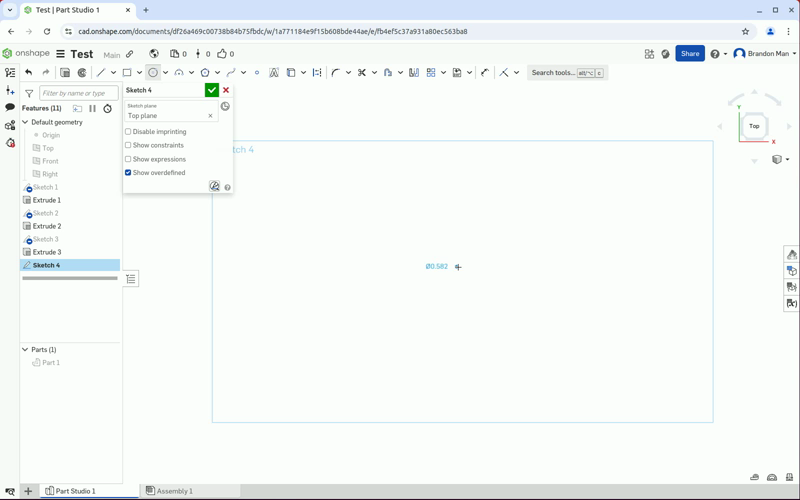
scroll(6)
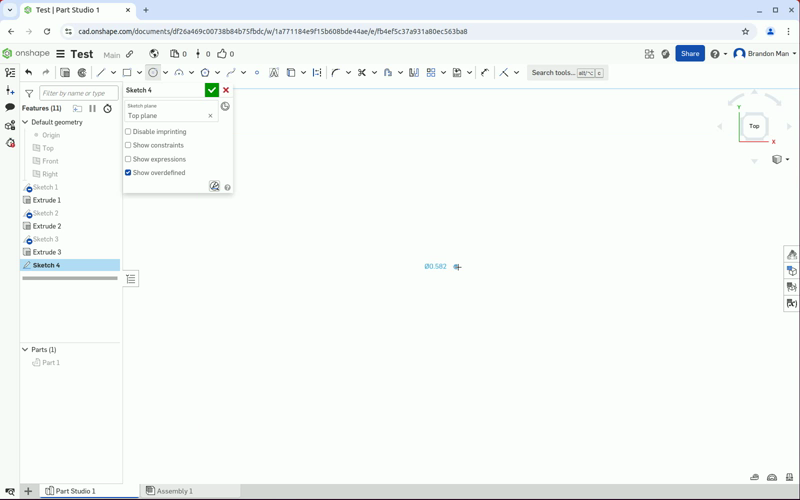
scroll(6)
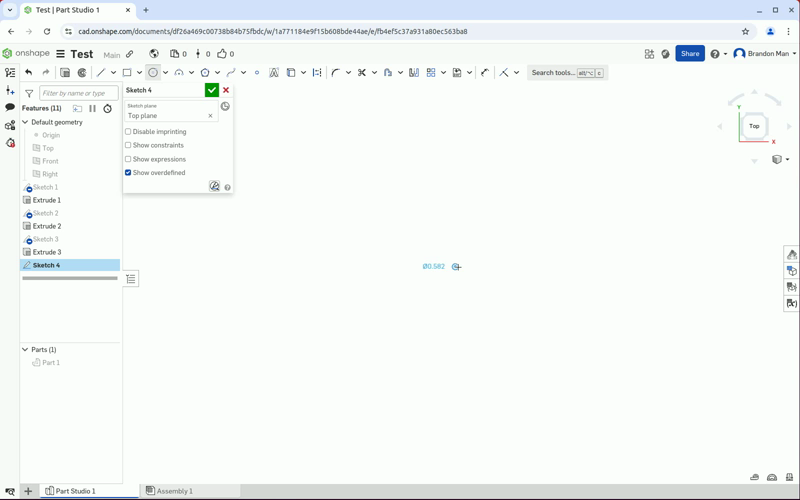
scroll(6)
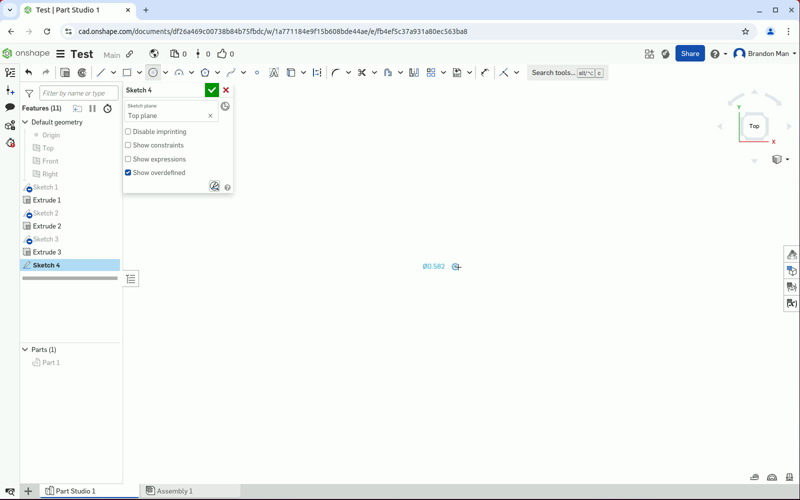
scroll(6)
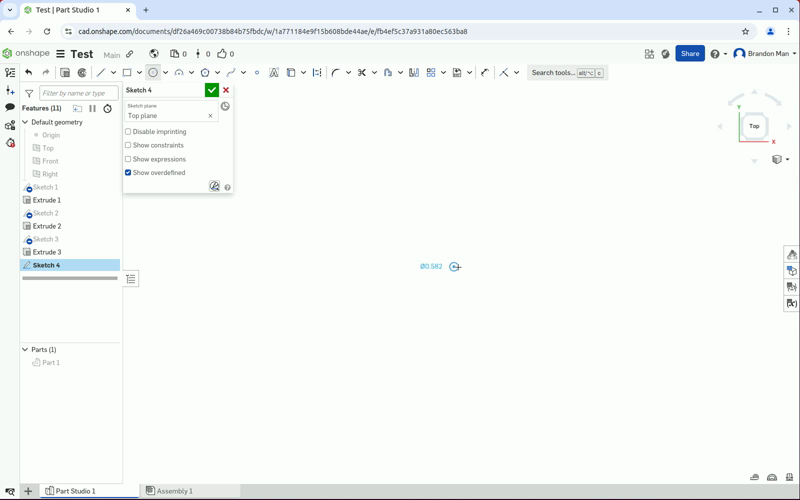
scroll(6)
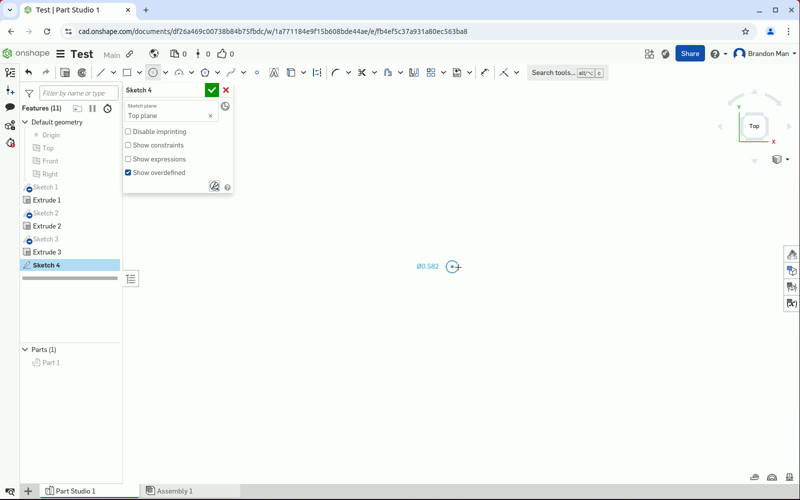
scroll(6)
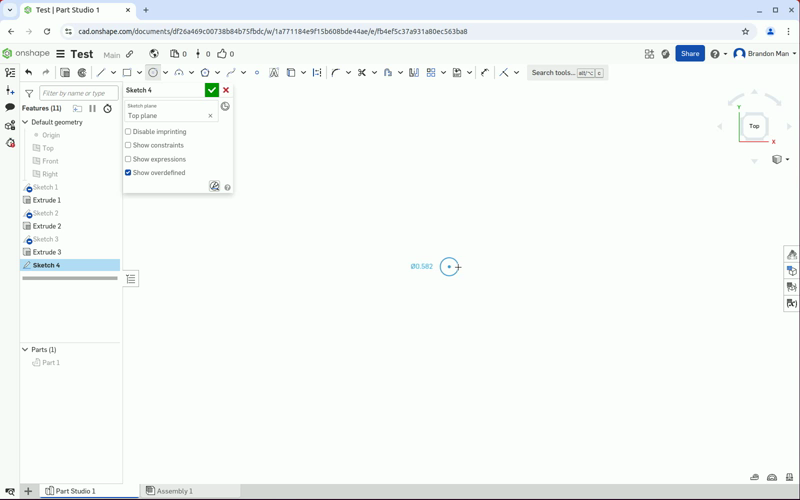
scroll(6)
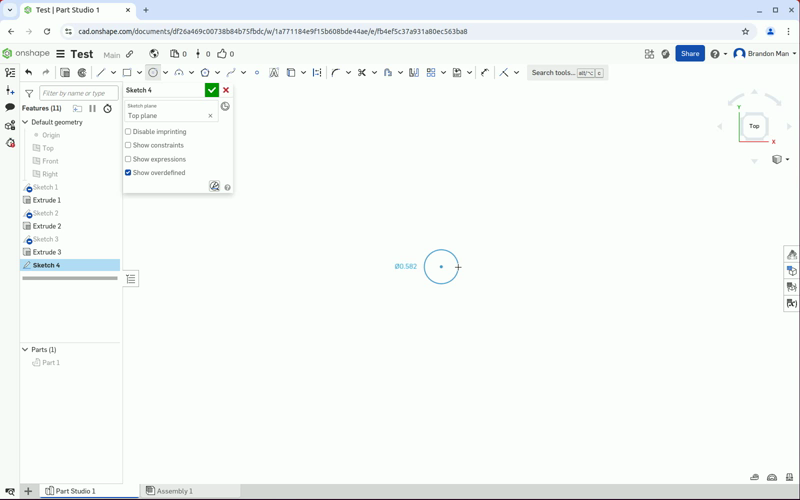
click(458, 266)
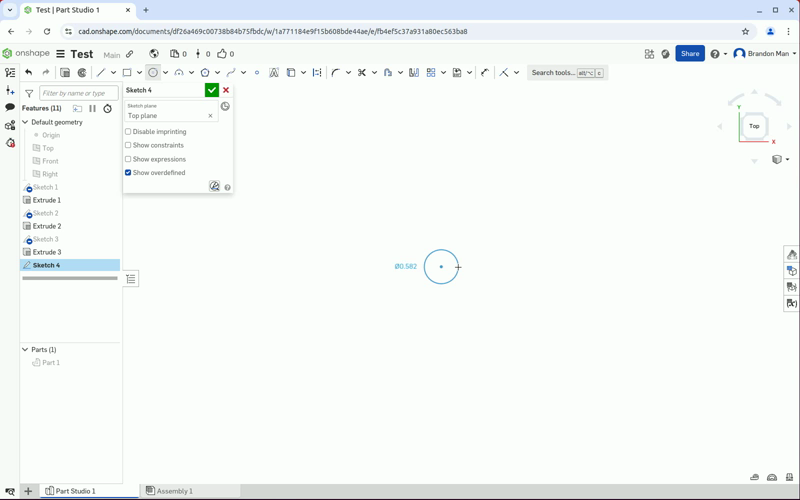
scroll(-6)
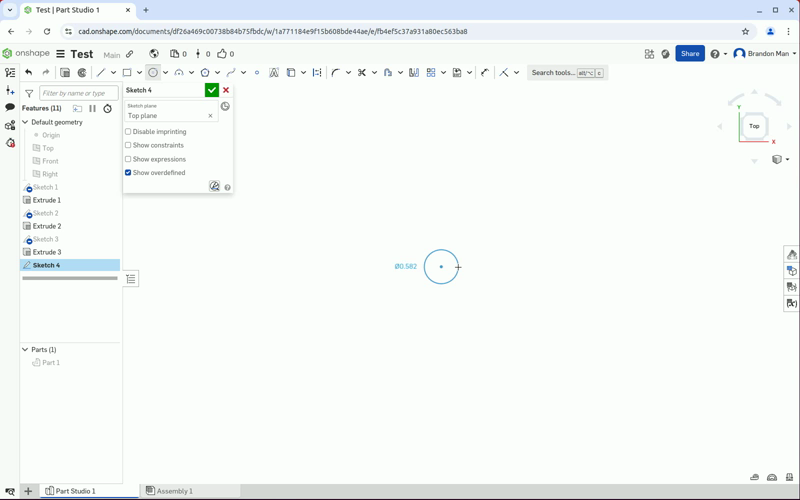
scroll(-6)
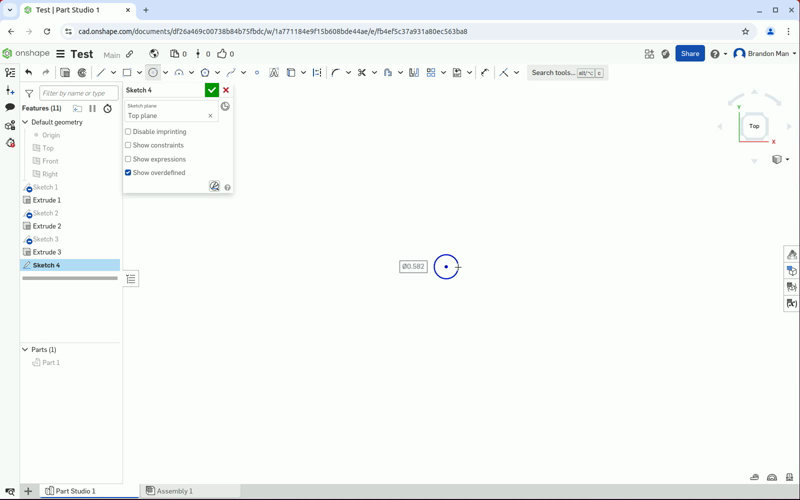
scroll(-6)
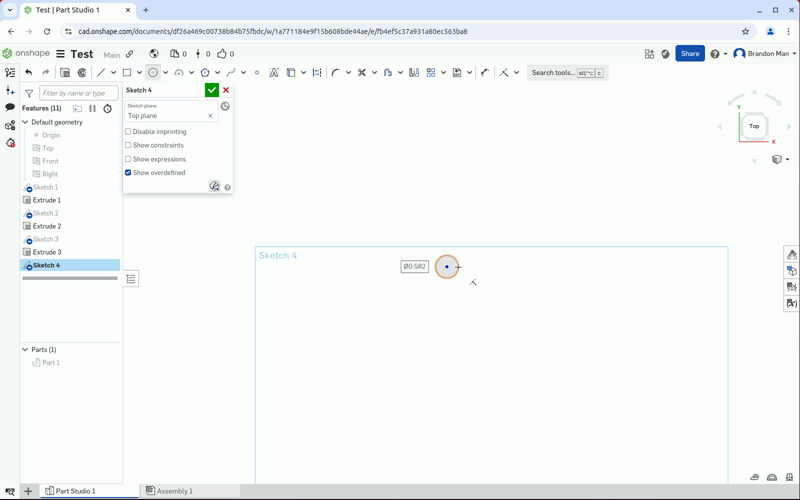
scroll(-6)
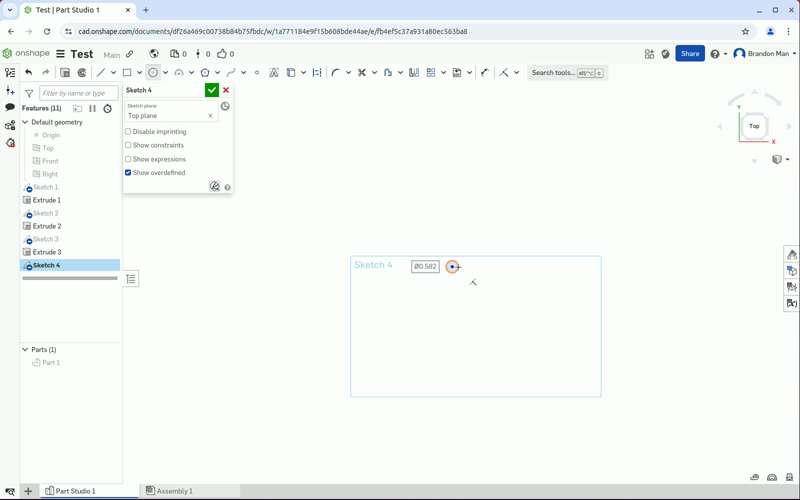
scroll(-6)
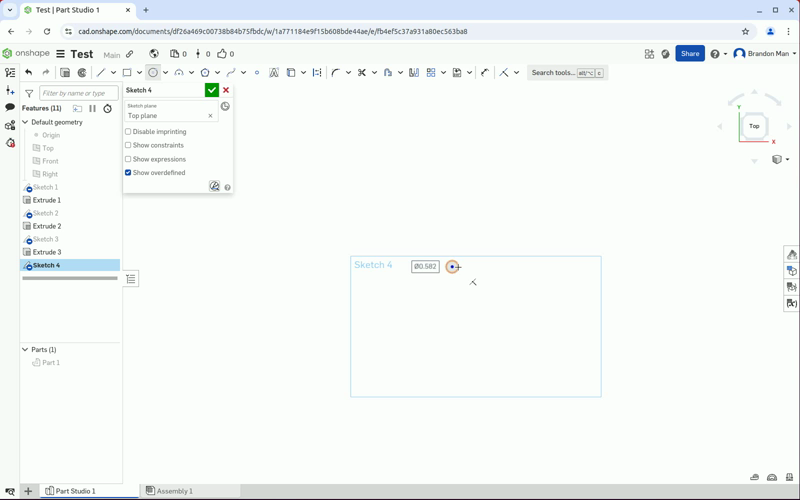
scroll(-6)
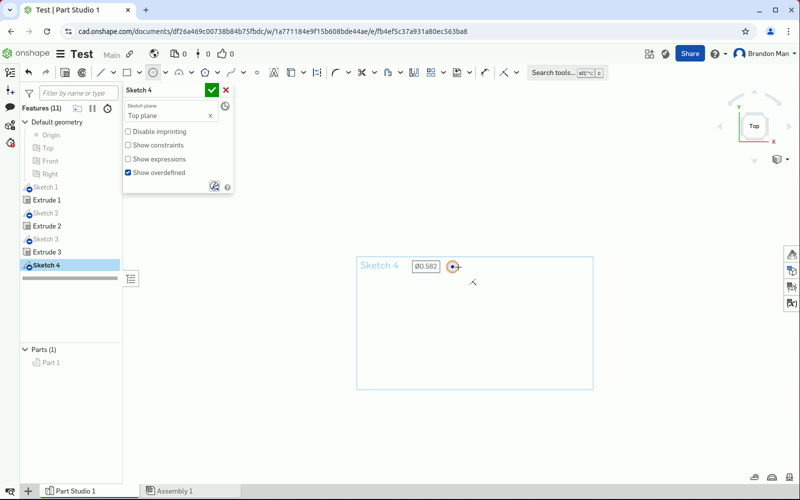
scroll(-6)
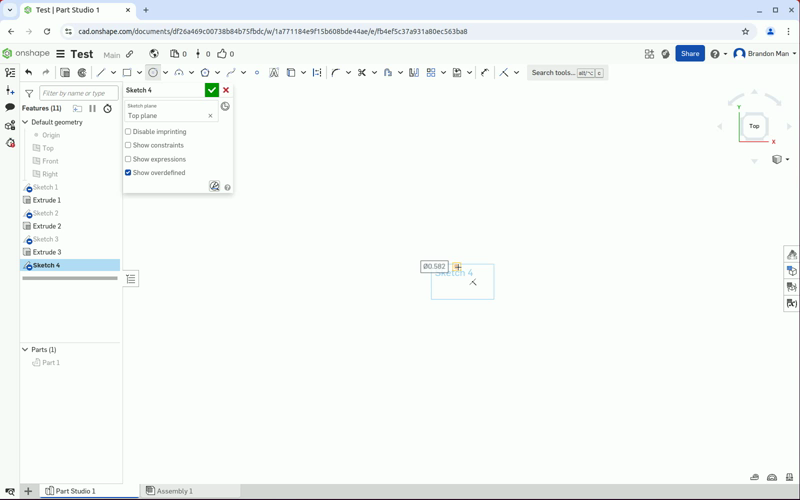
key(esc)
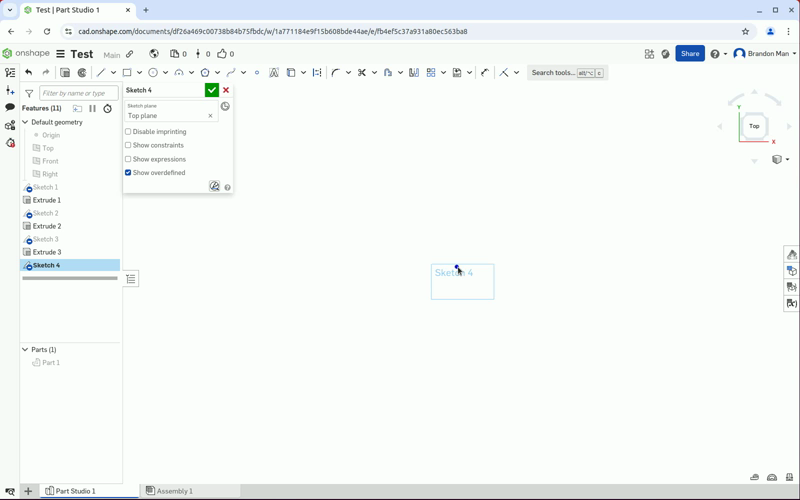
mouse_move(458, 266)
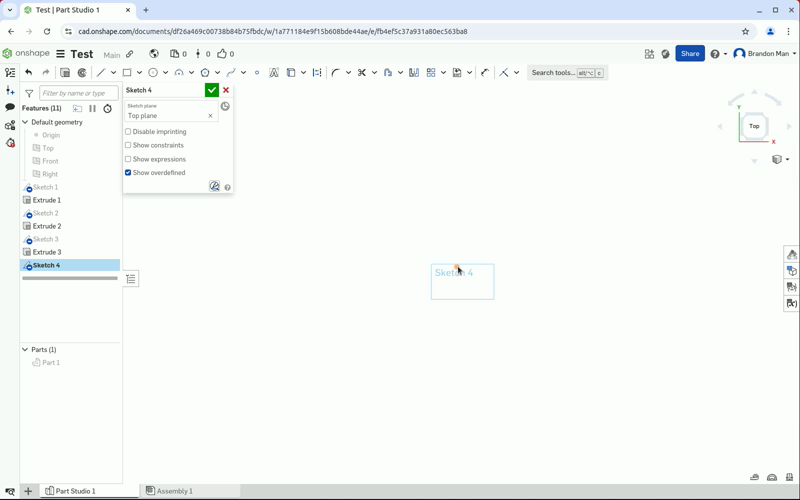
scroll(6)
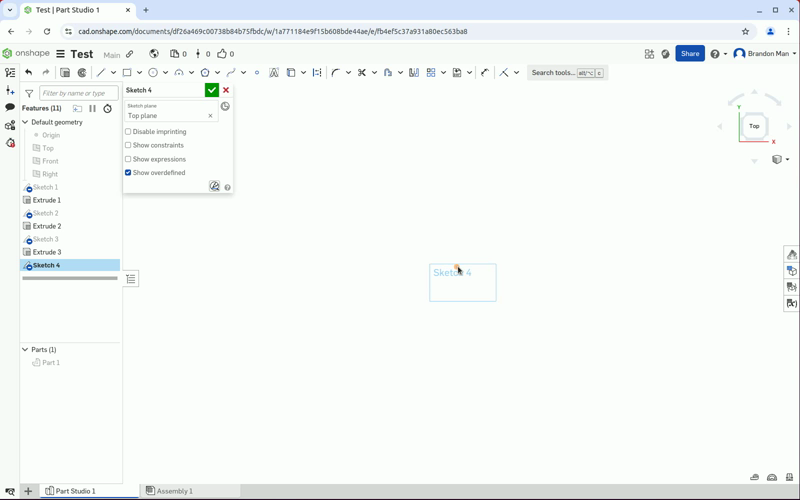
scroll(6)
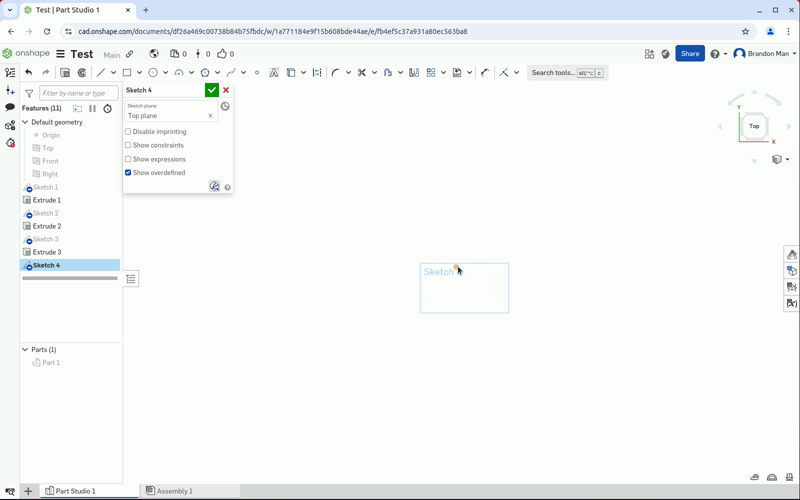
scroll(6)
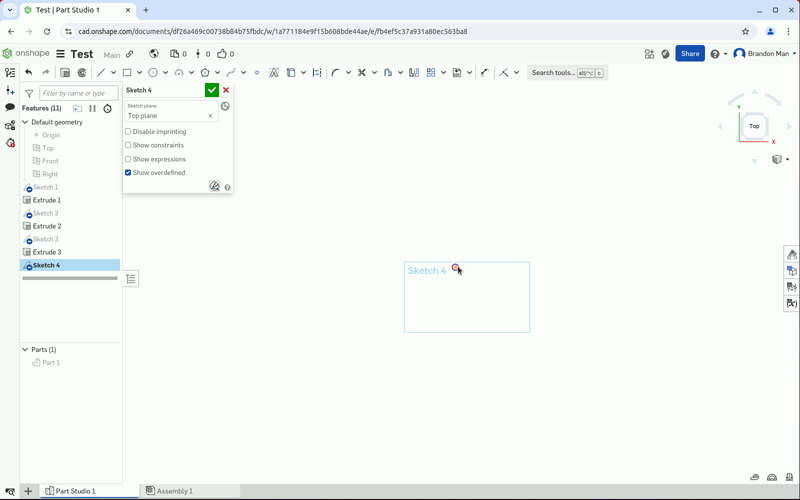
scroll(6)
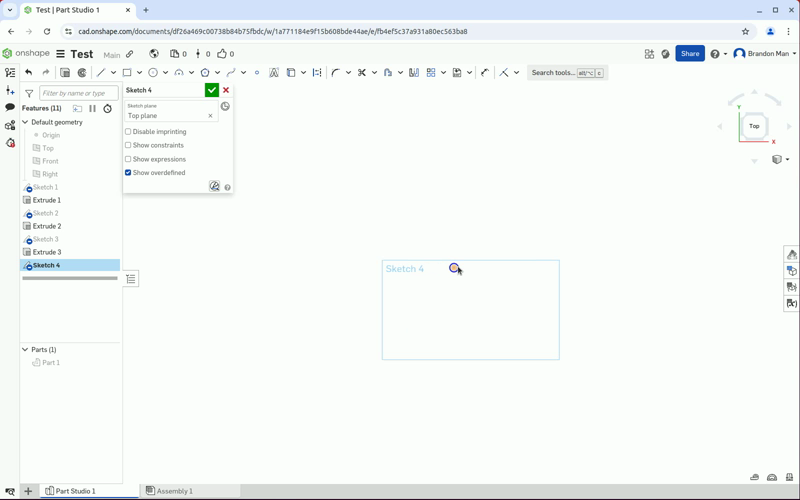
scroll(6)
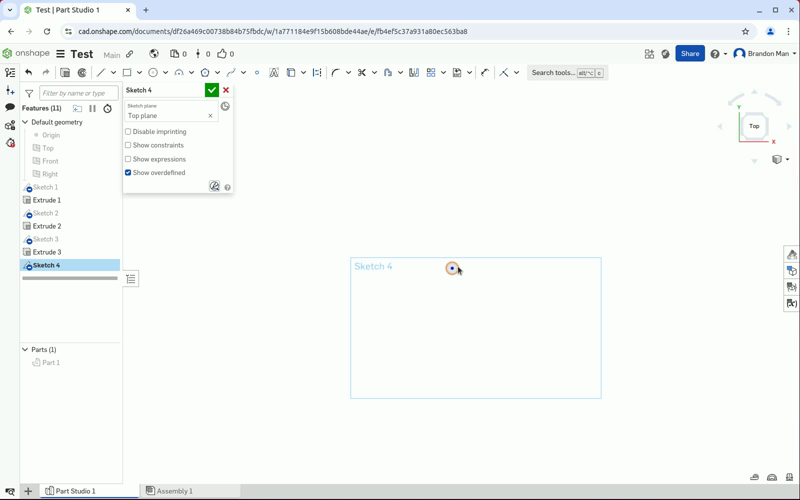
scroll(6)
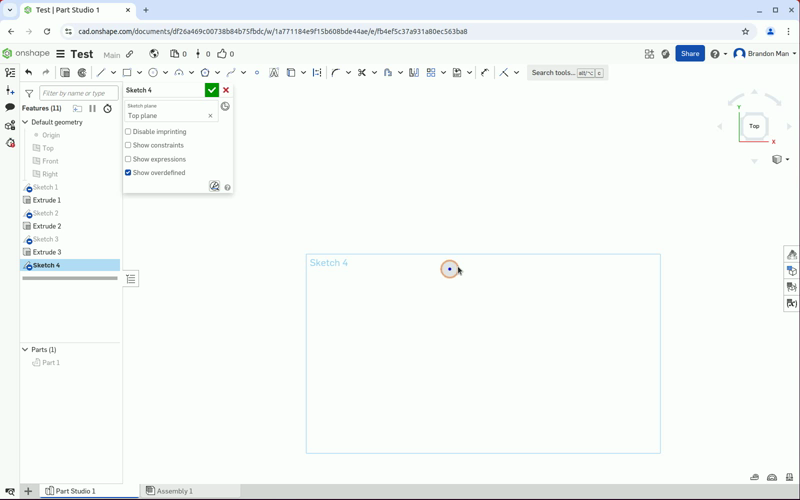
scroll(6)
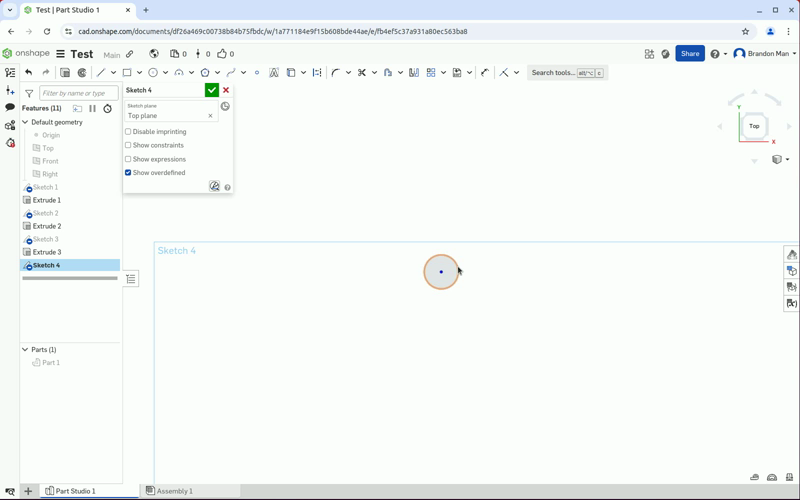
click(458, 266)
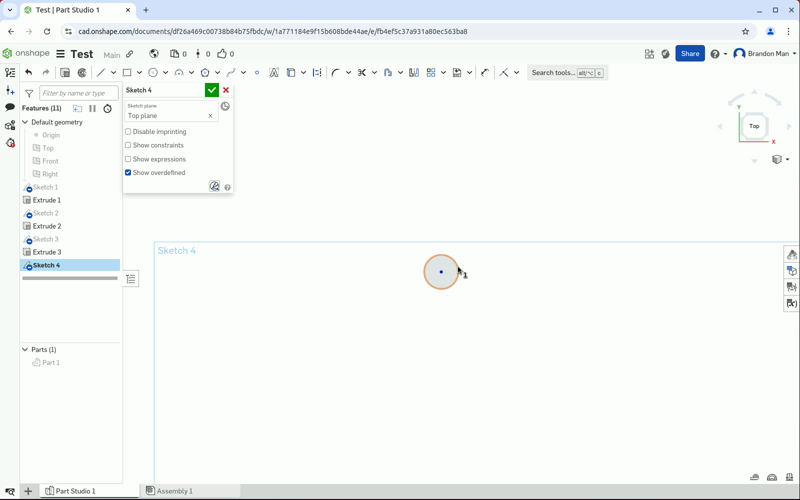
scroll(-6)
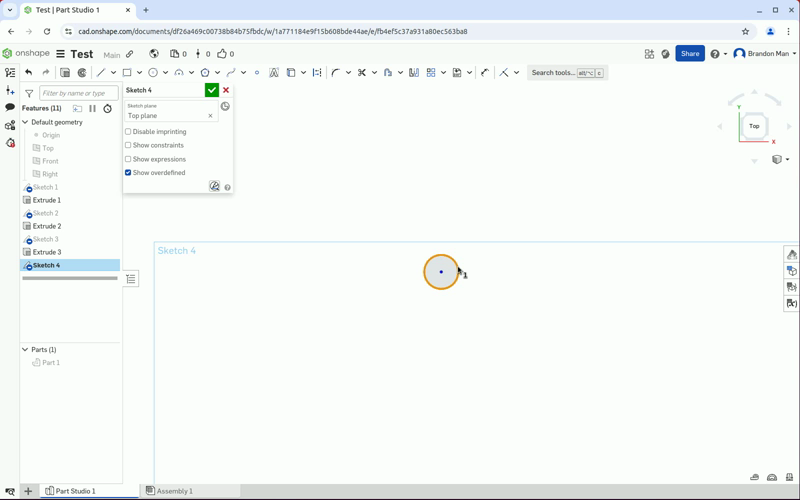
scroll(-6)
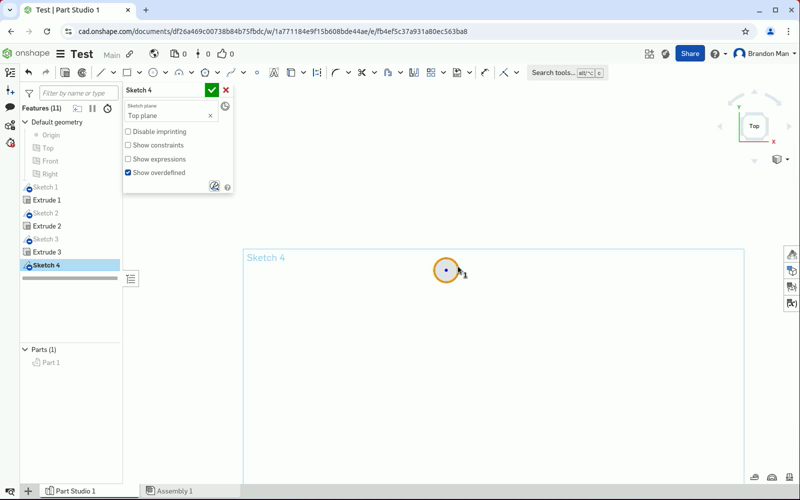
scroll(-6)
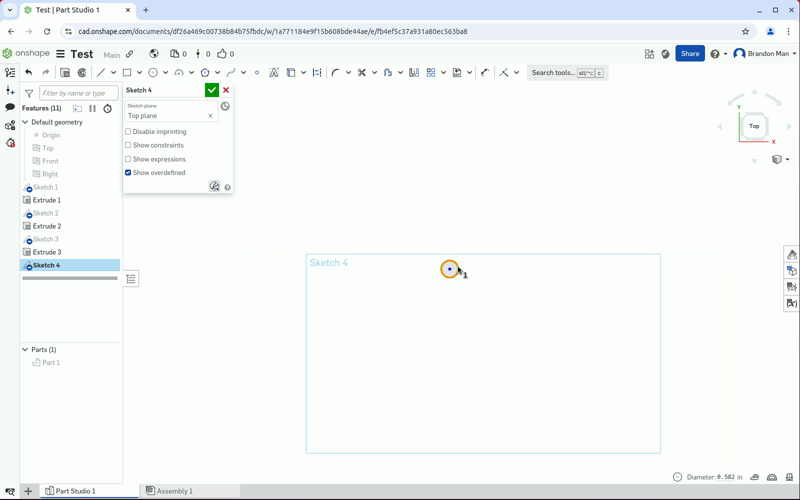
scroll(-6)
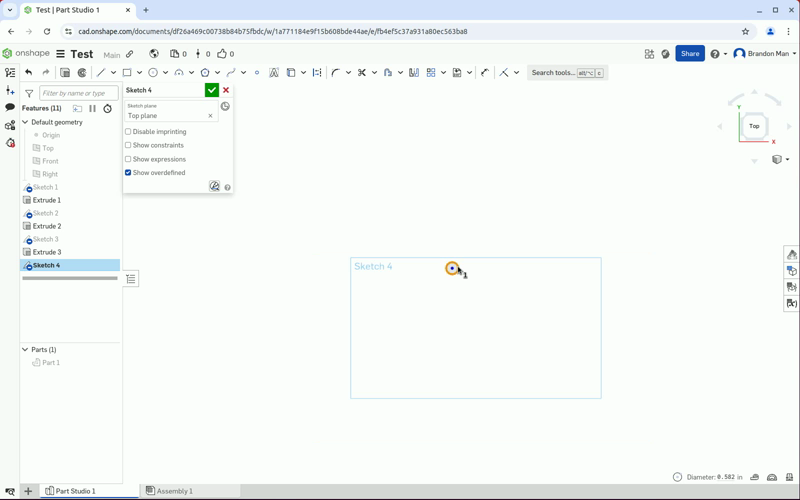
scroll(-6)
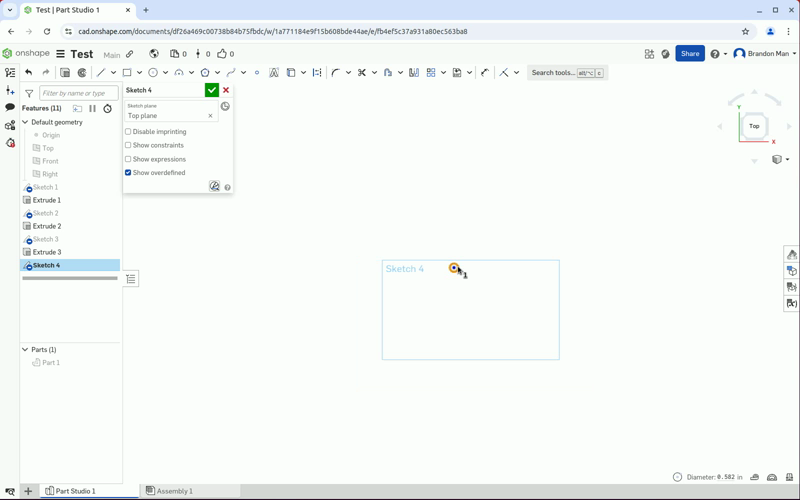
scroll(-6)
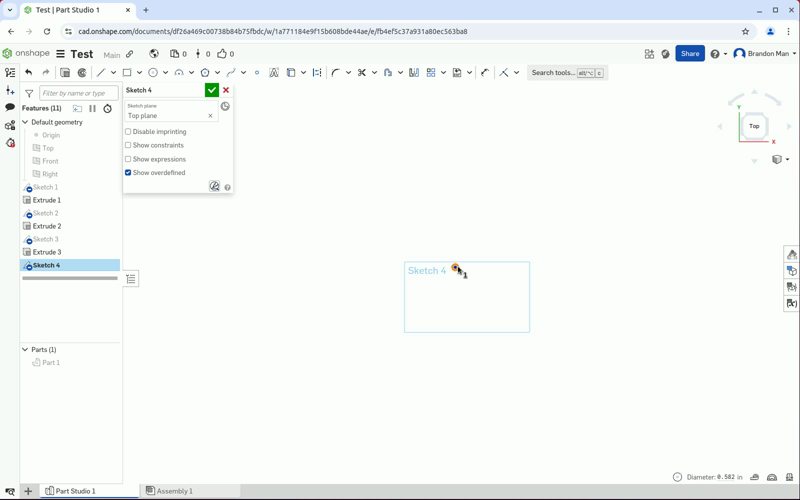
scroll(-6)
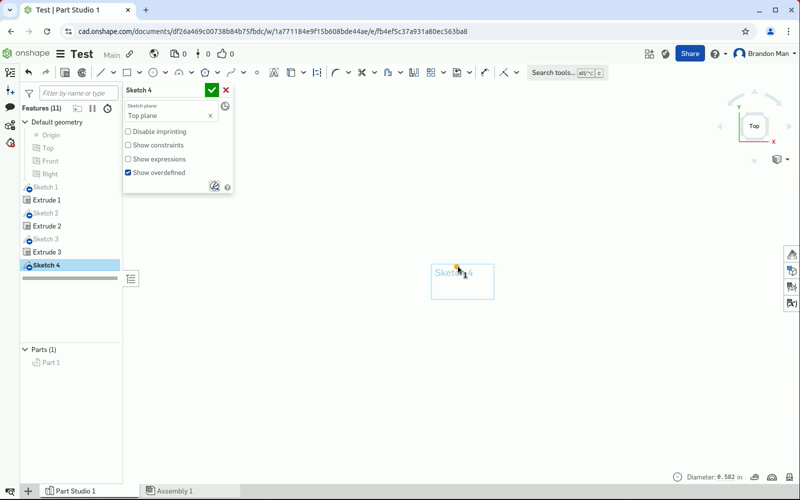
mouse_move(73, 352)
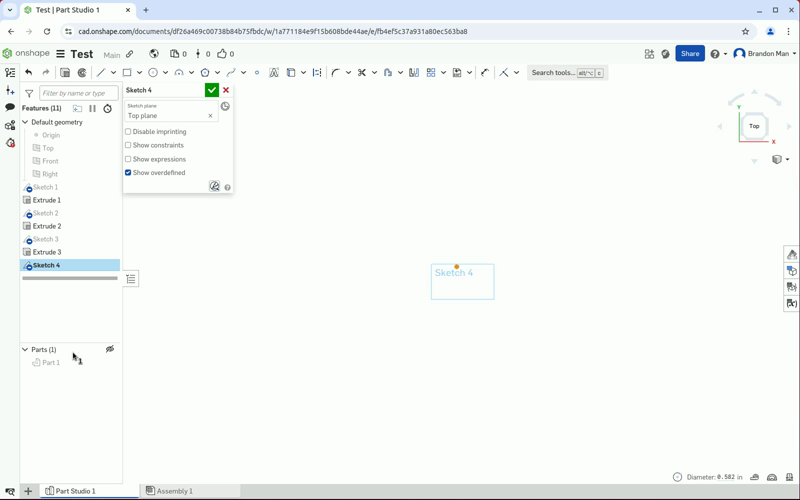
key(shift+y)
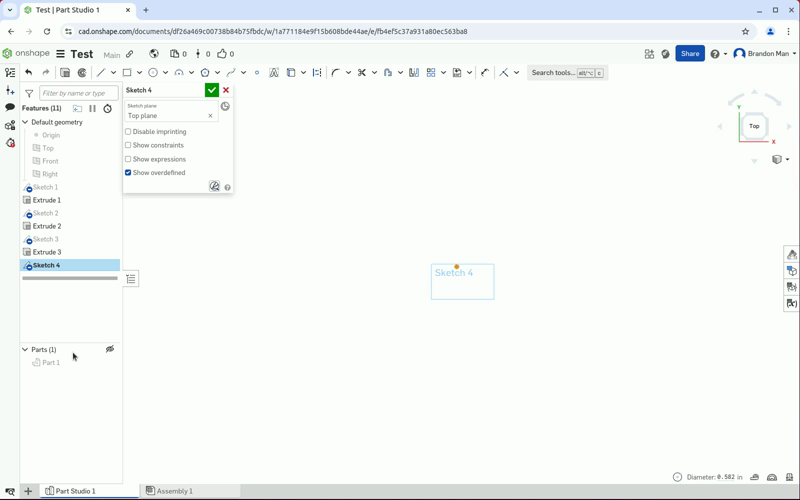
key(shift+e)
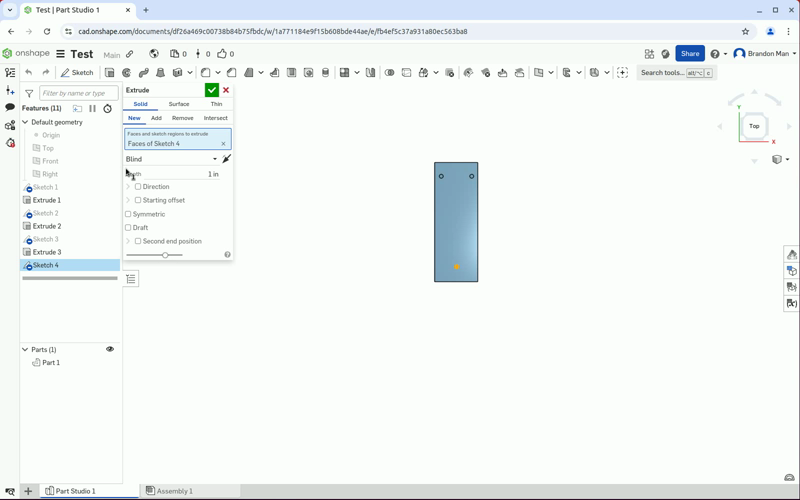
mouse_move(143, 106)
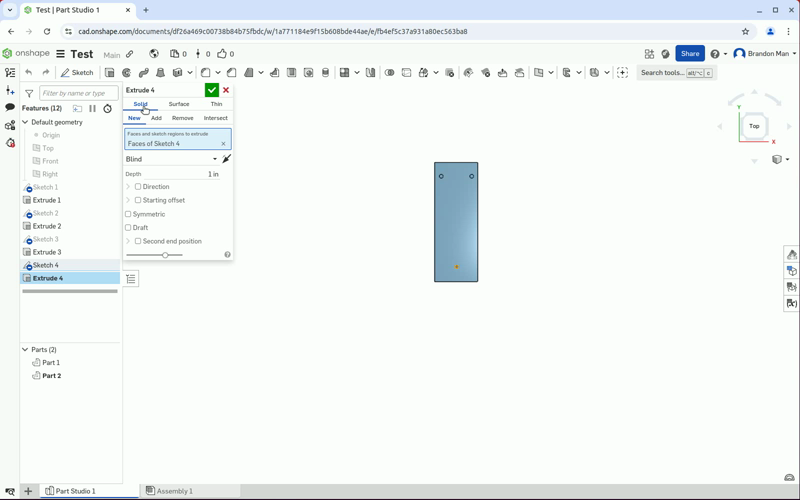
click(143, 106)
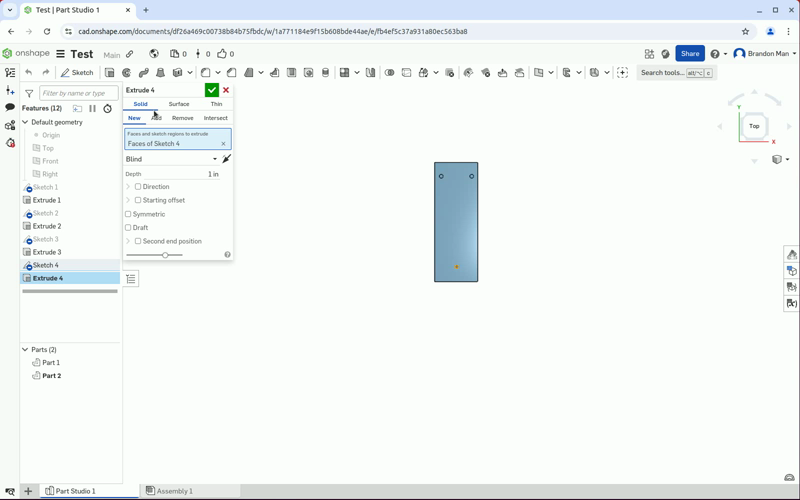
mouse_move(186, 120)
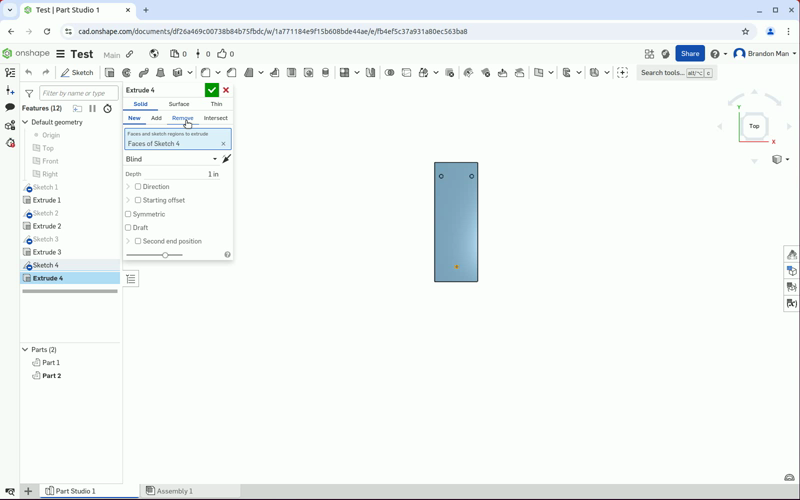
click(186, 120)
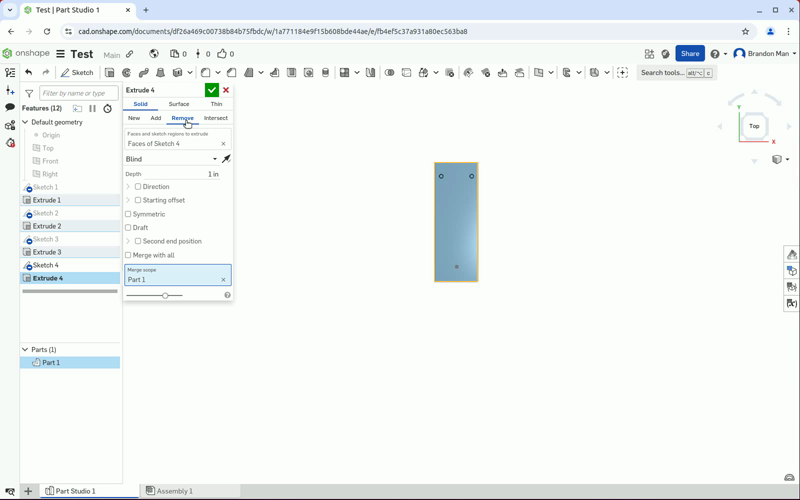
key(tab, 4)
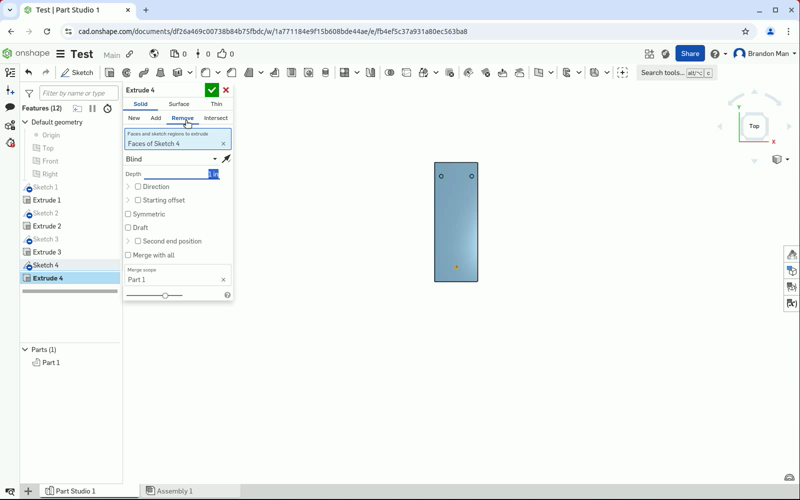
text(0.481)
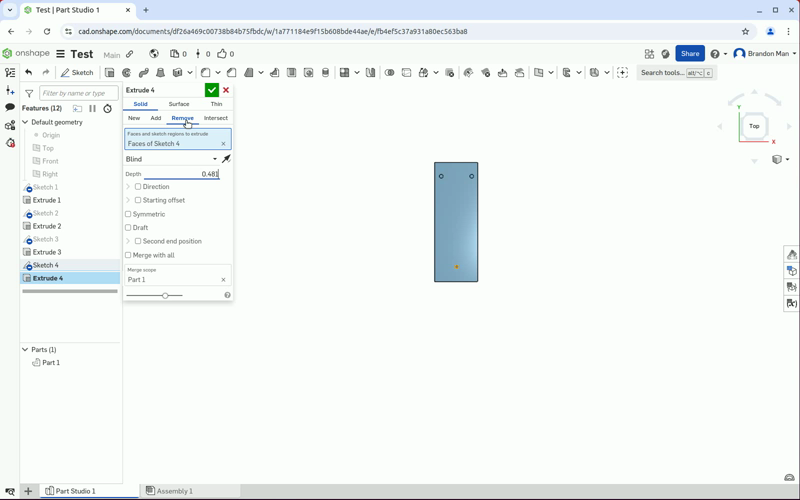
key(tab, 6)
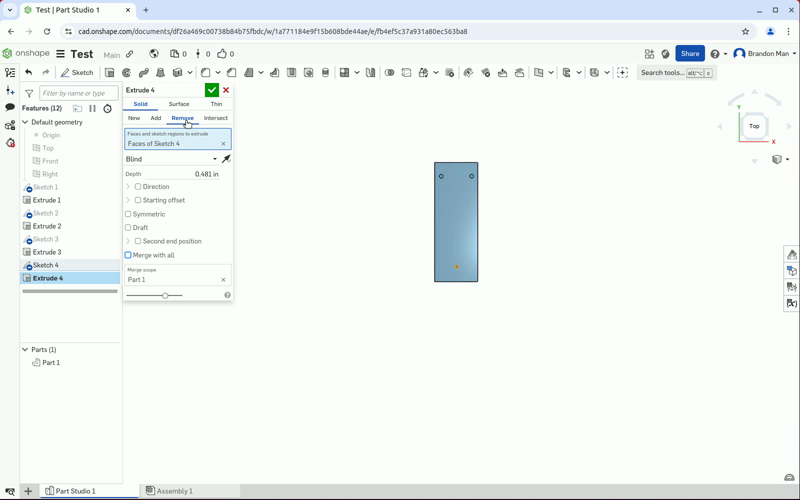
key(space)
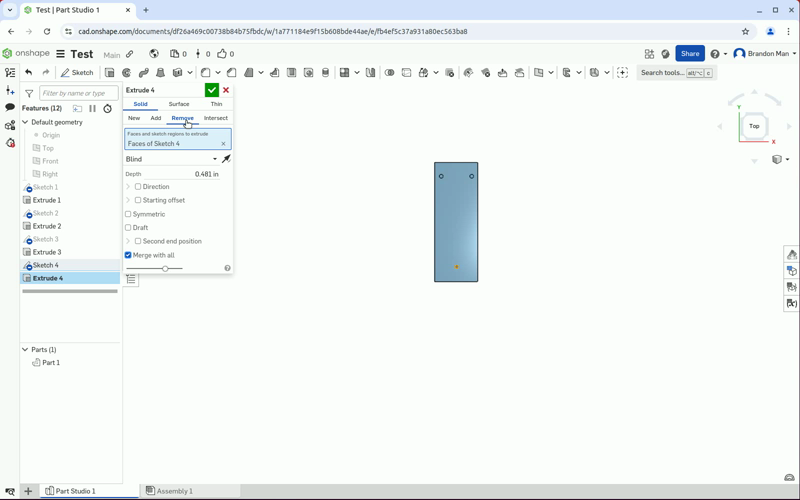
key(enter)
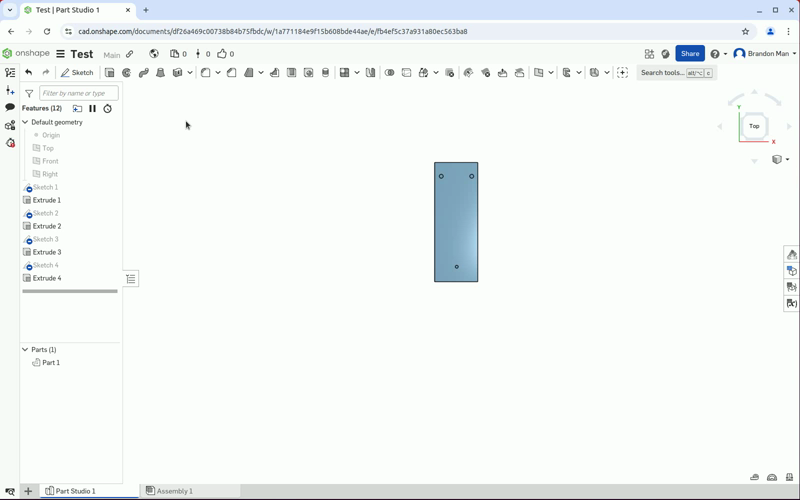
key(shift+h)
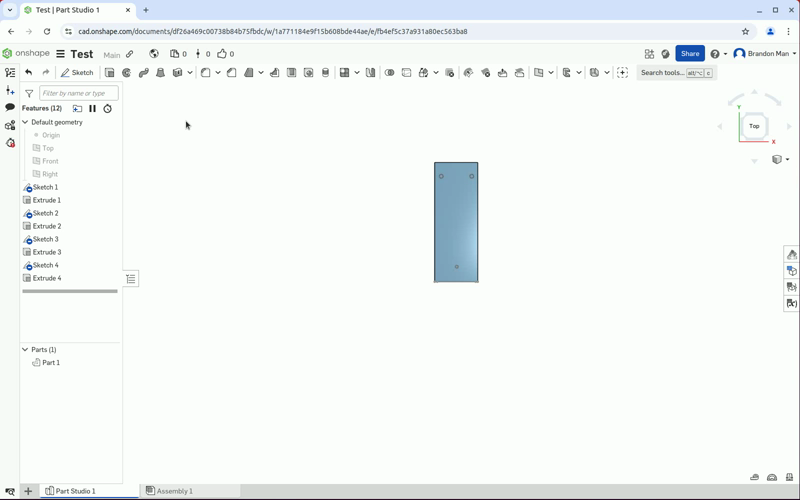
key(shift+h)
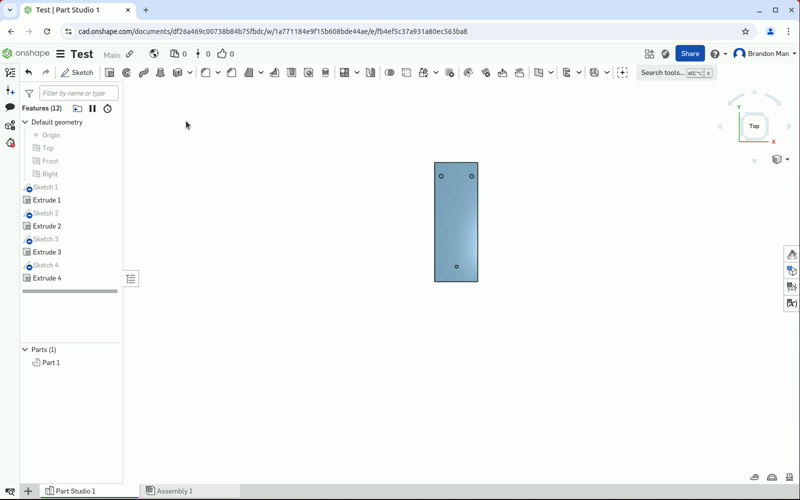
mouse_move(73, 189)
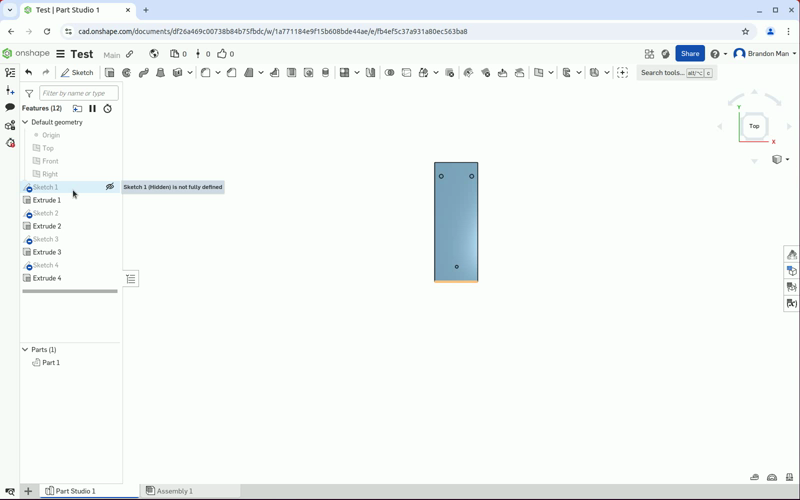
click(73, 189)
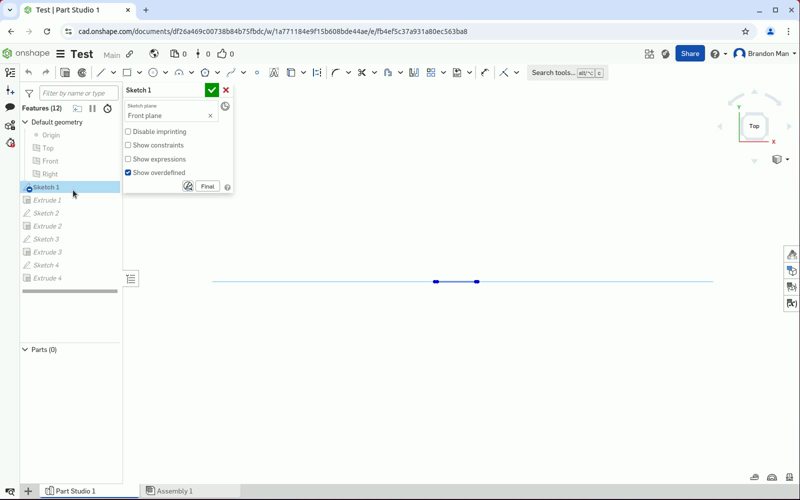
mouse_move(229, 92)
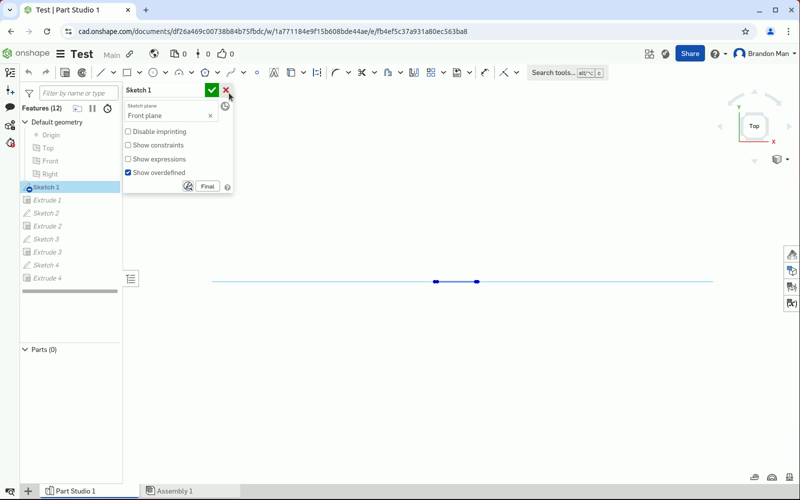
click(229, 92)
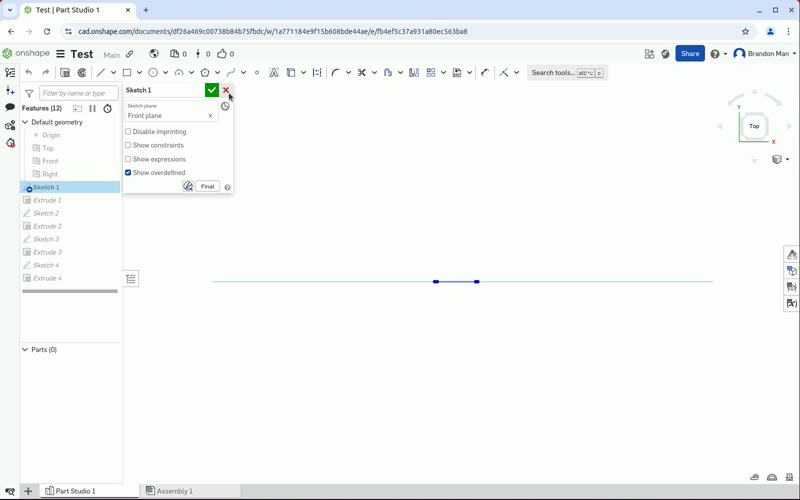
key(shift+s)
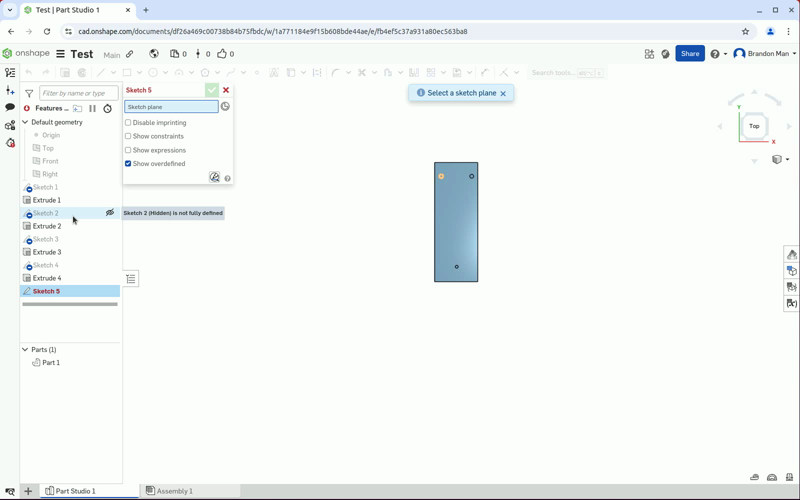
scroll(3)
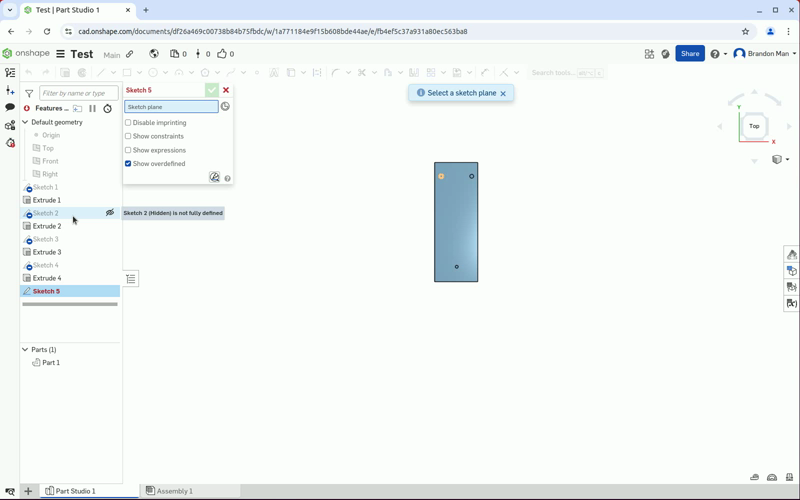
mouse_move(73, 150)
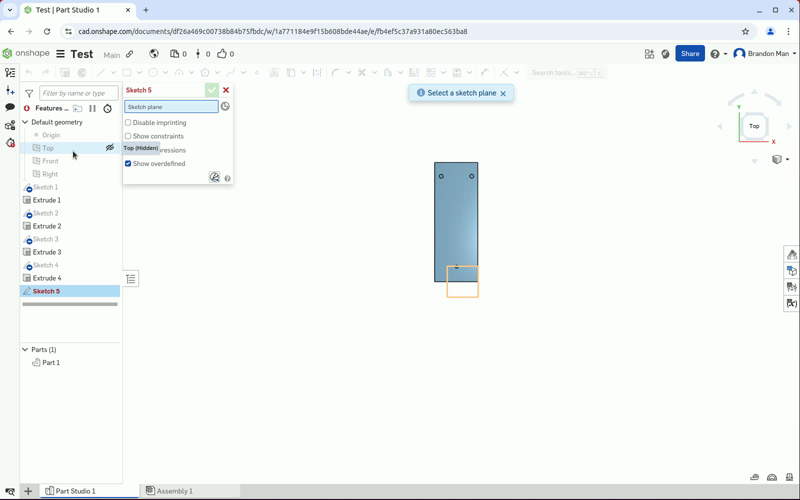
click(73, 150)
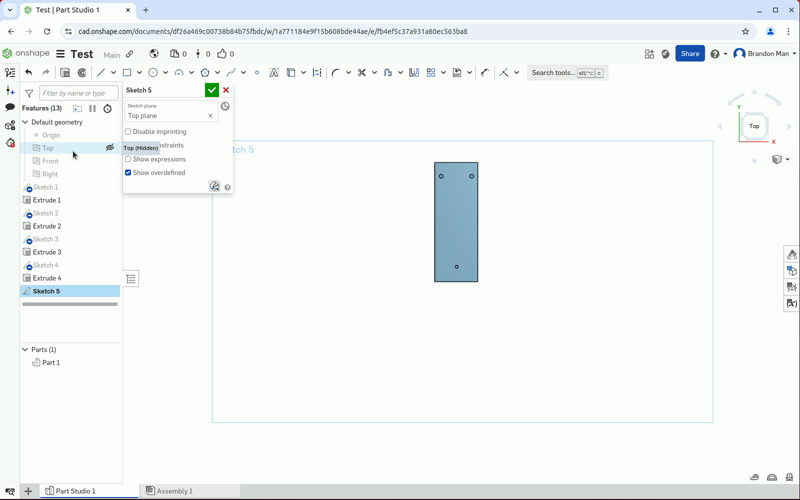
mouse_move(73, 352)
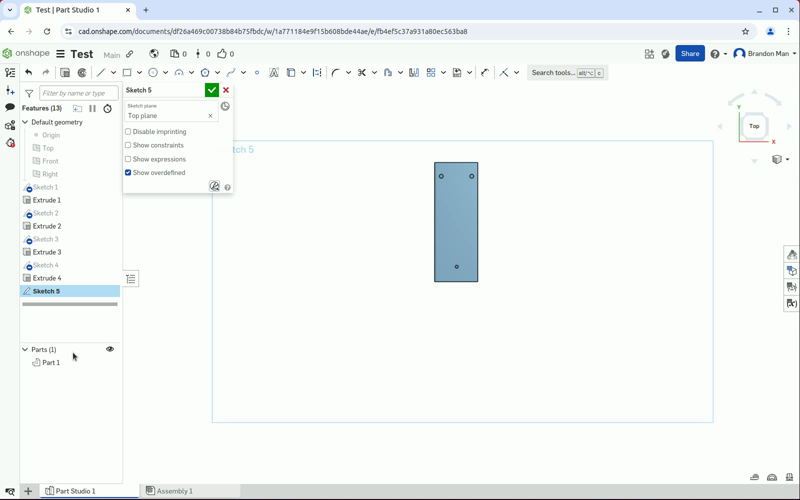
key(y)
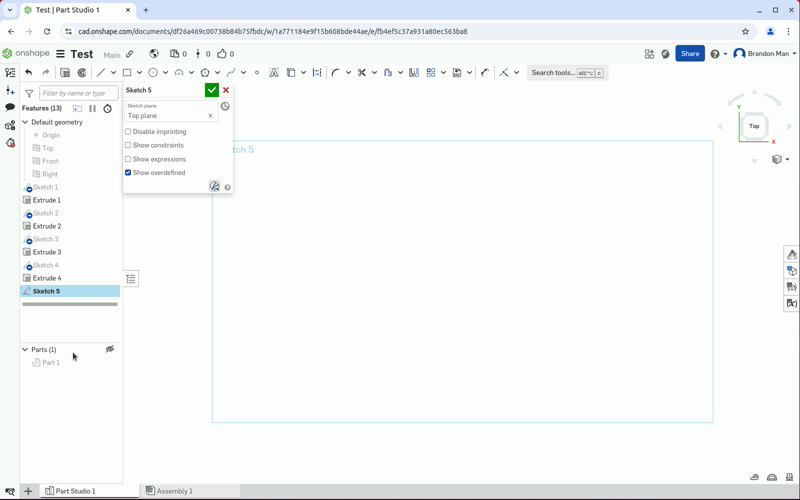
key(c)
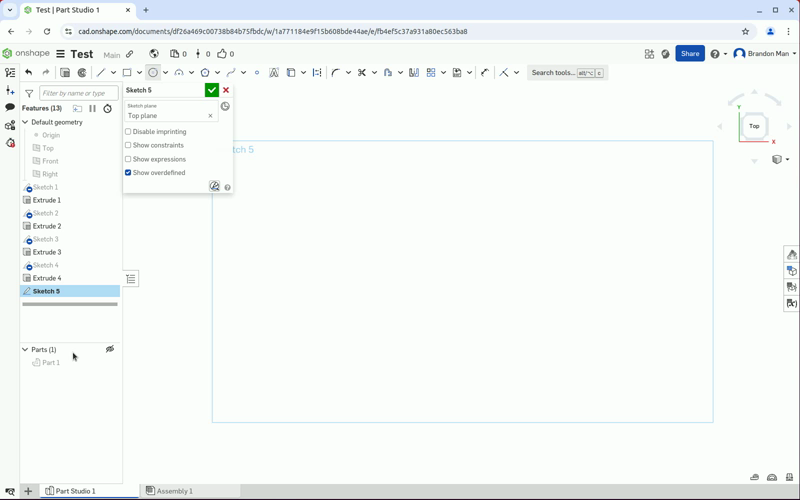
key_down(shift)
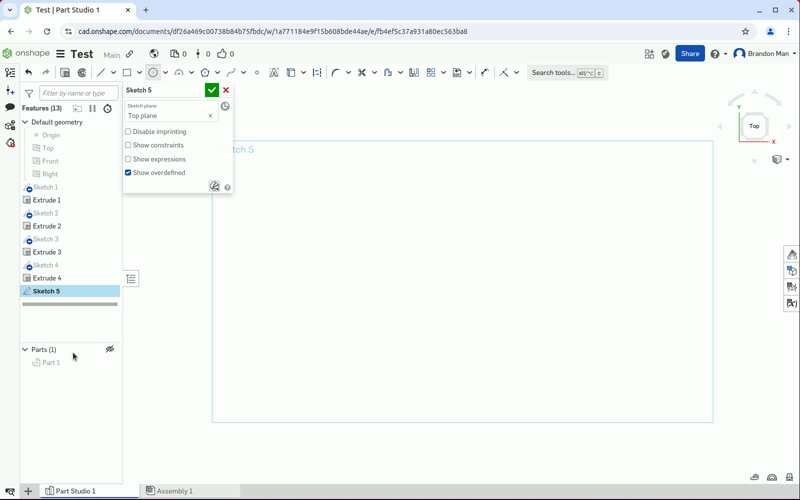
mouse_move(470, 271)
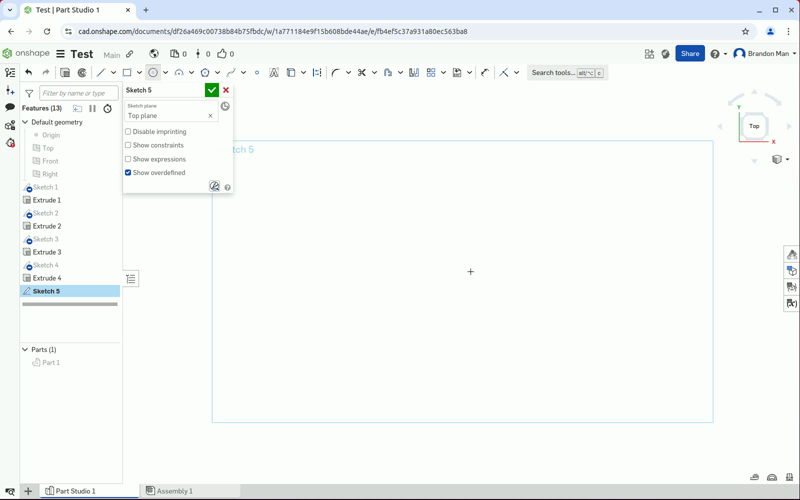
click(470, 271)
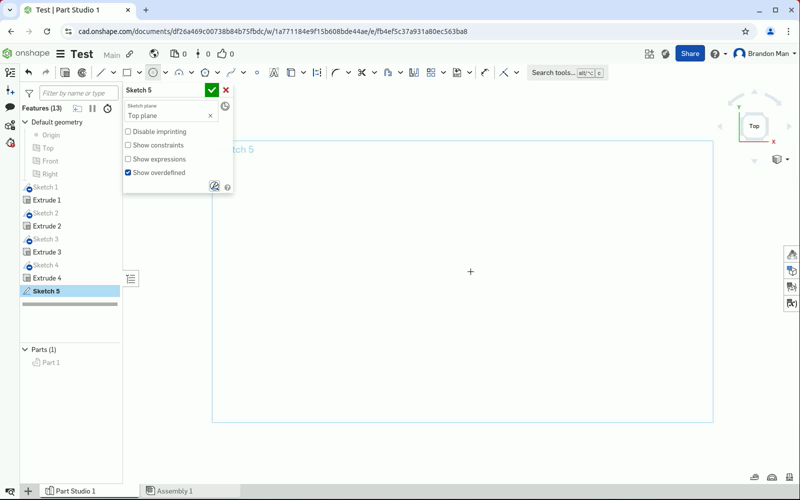
key_up(shift)
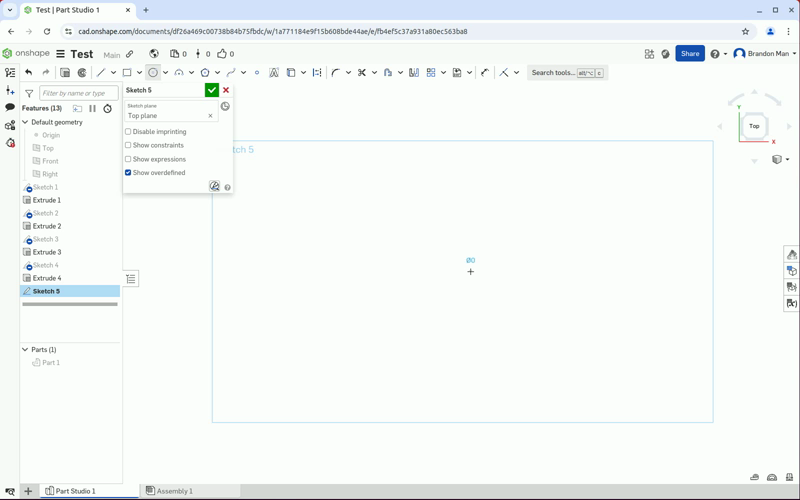
mouse_move(472, 271)
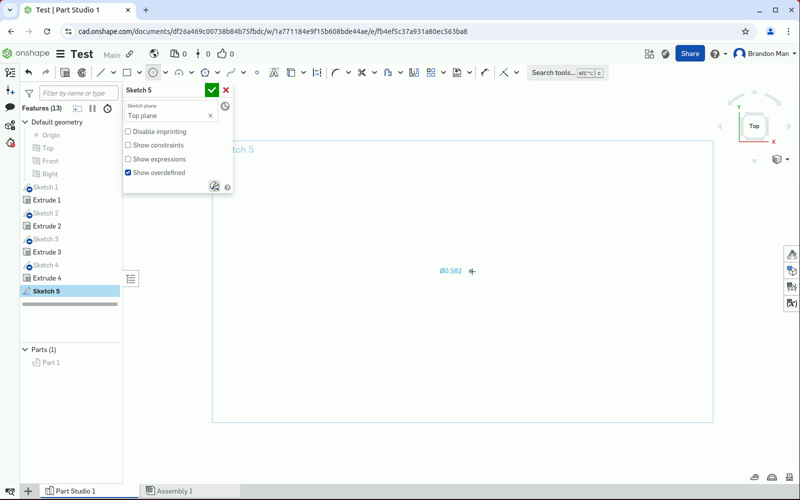
scroll(6)
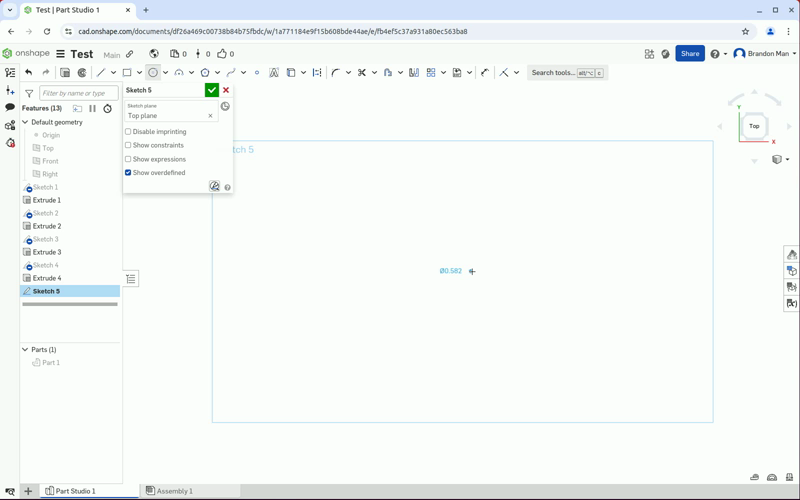
scroll(6)
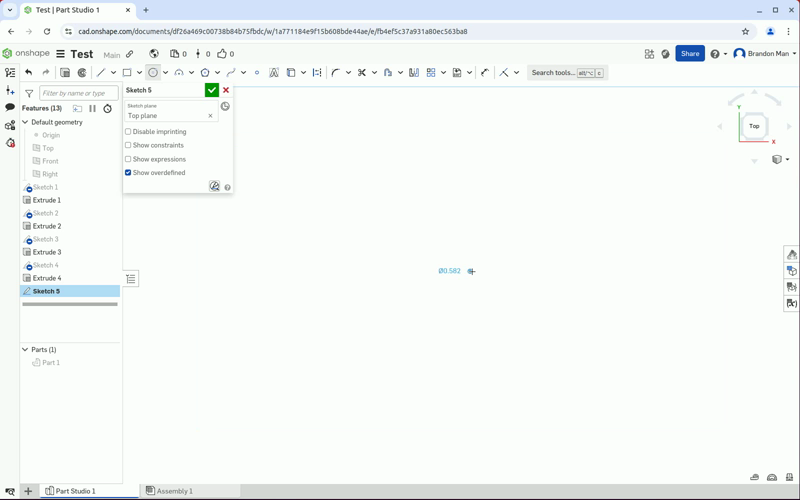
scroll(6)
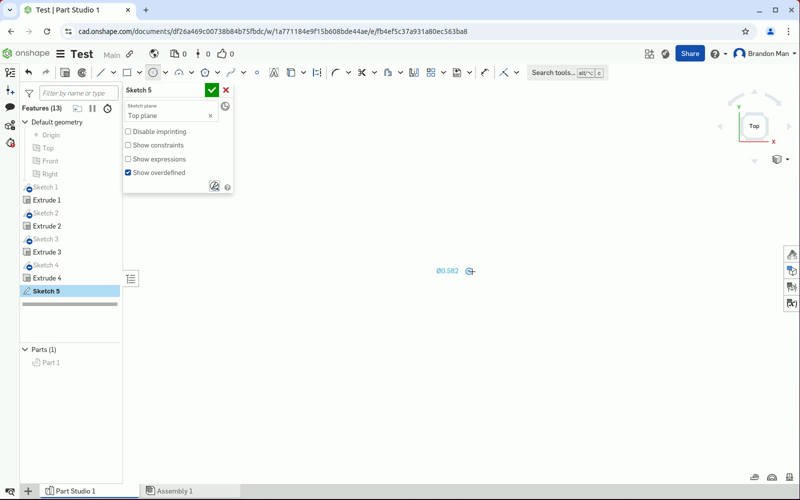
scroll(6)
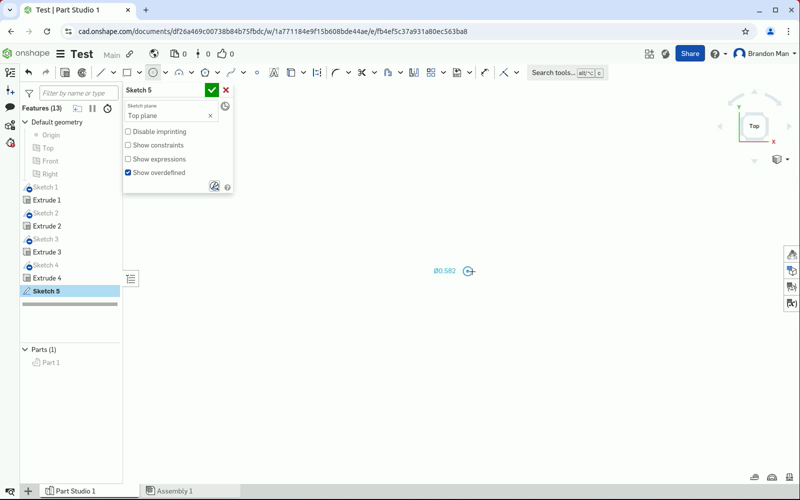
scroll(6)
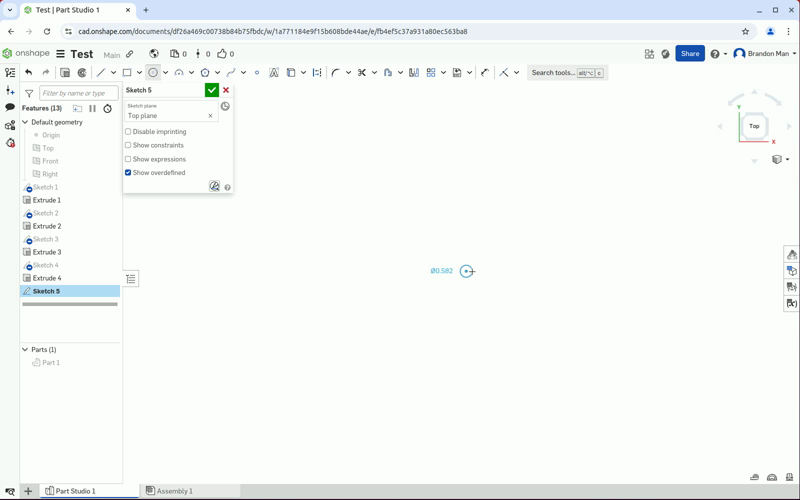
scroll(6)
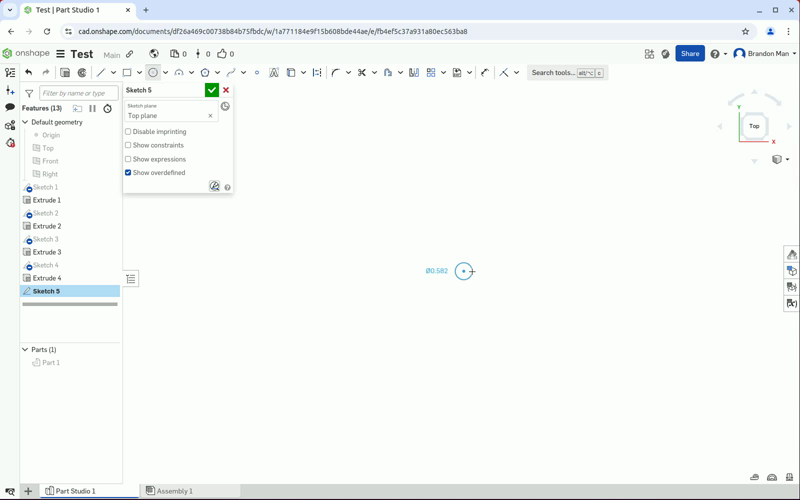
scroll(6)
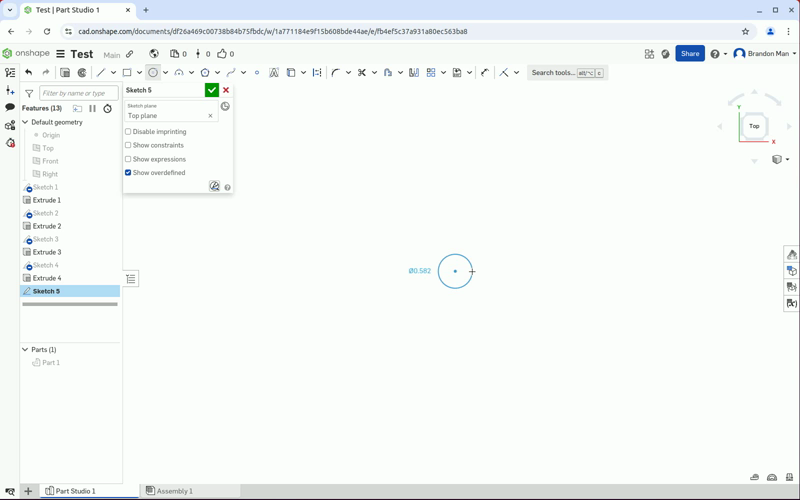
click(472, 271)
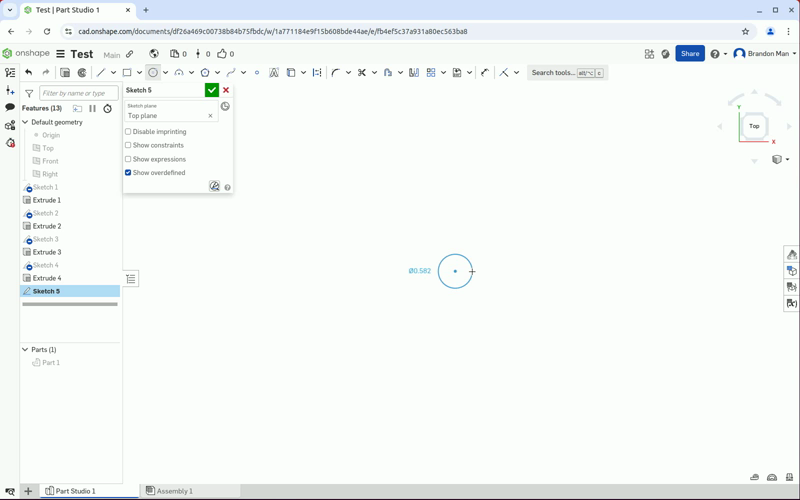
scroll(-6)
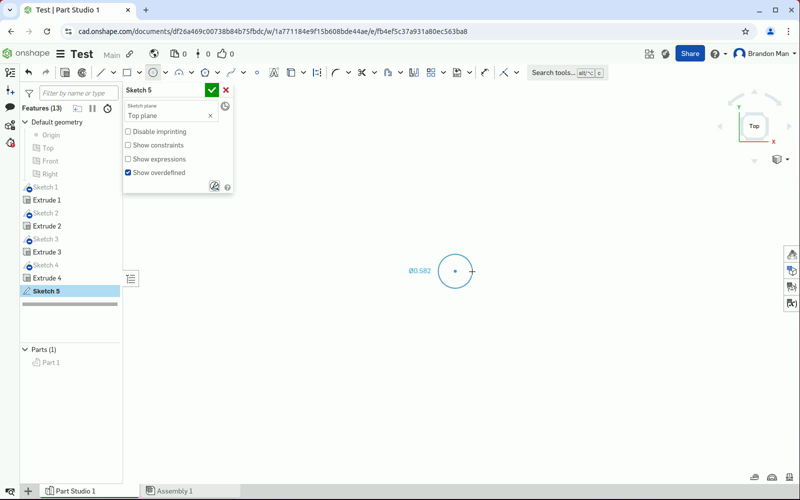
scroll(-6)
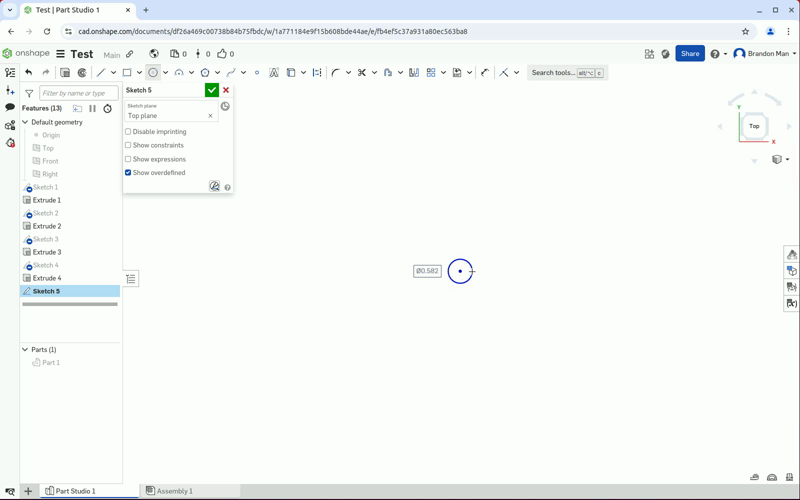
scroll(-6)
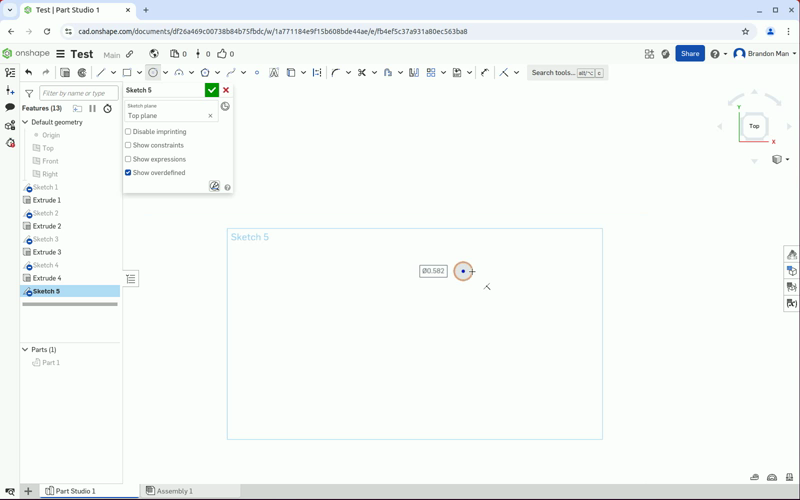
scroll(-6)
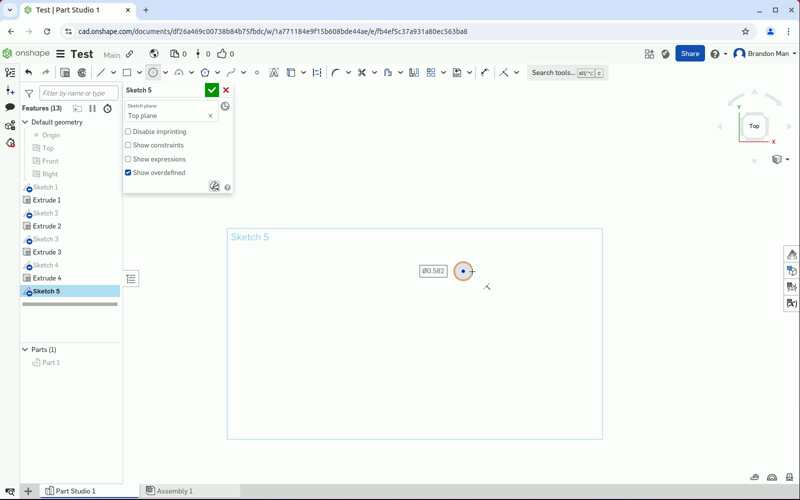
scroll(-6)
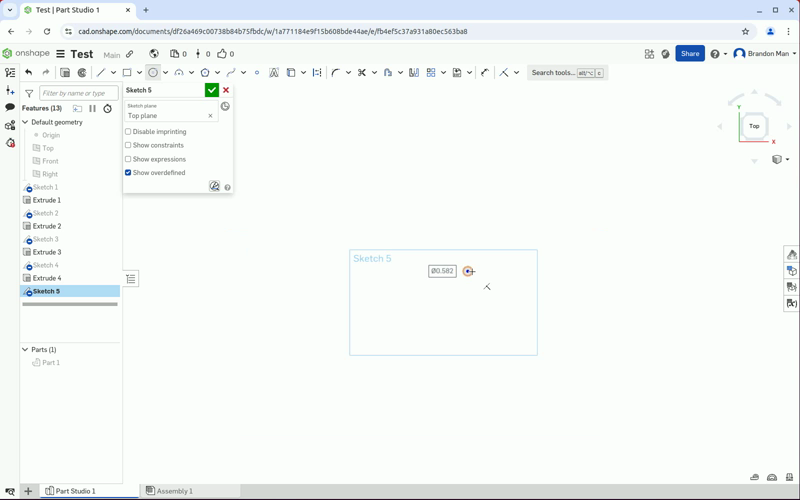
scroll(-6)
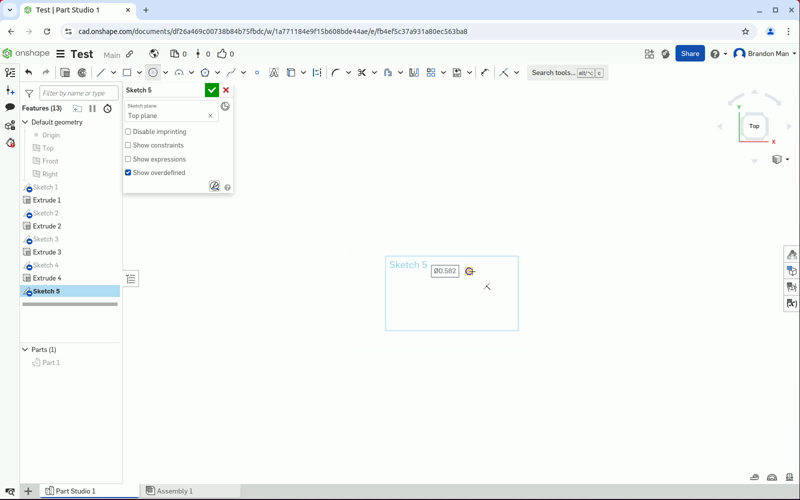
scroll(-6)
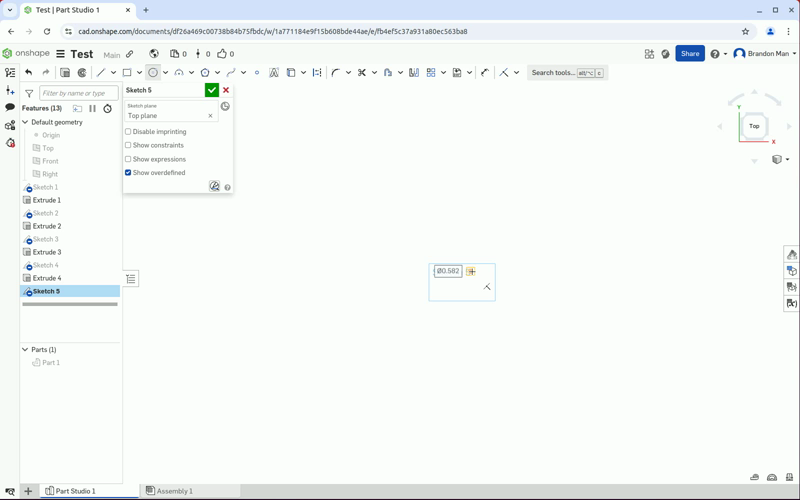
key(esc)
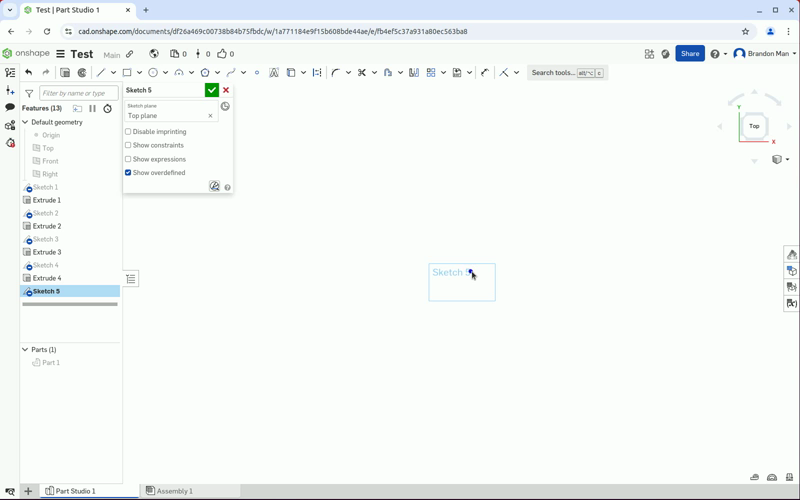
mouse_move(469, 270)
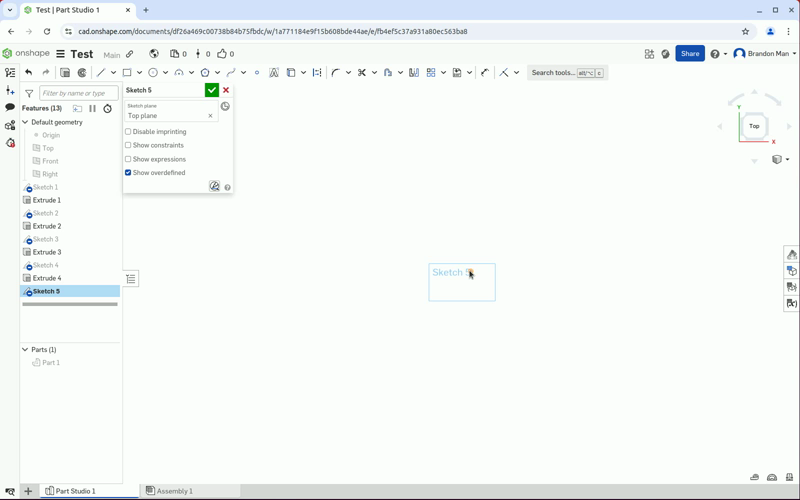
scroll(6)
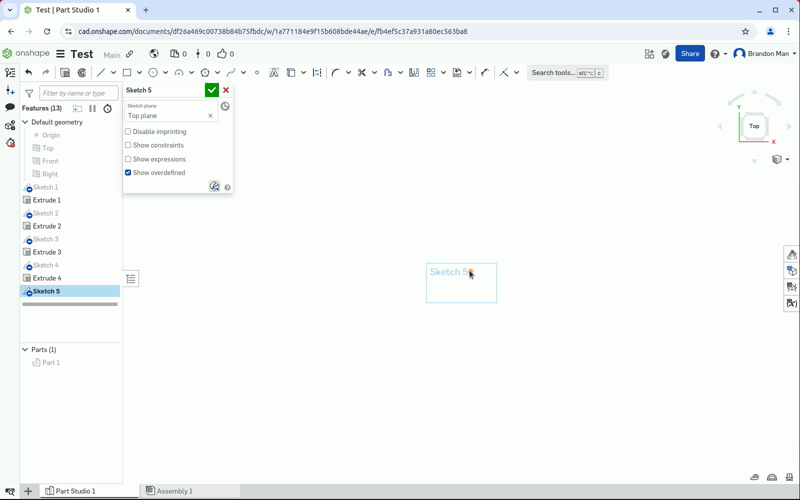
scroll(6)
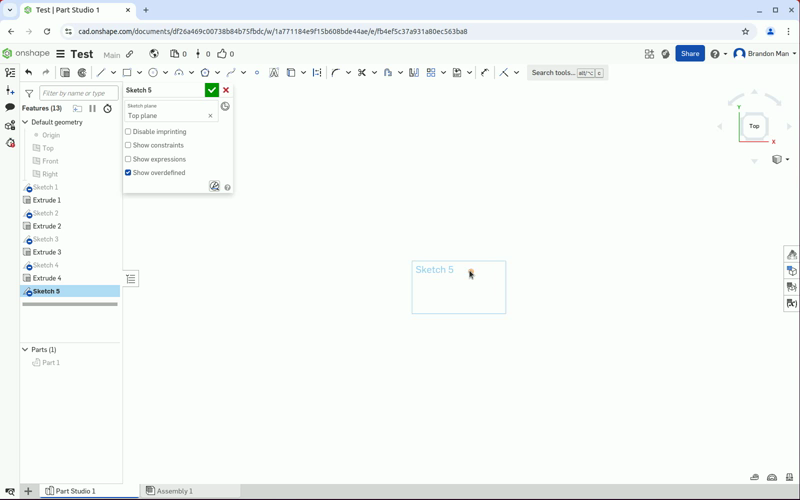
scroll(6)
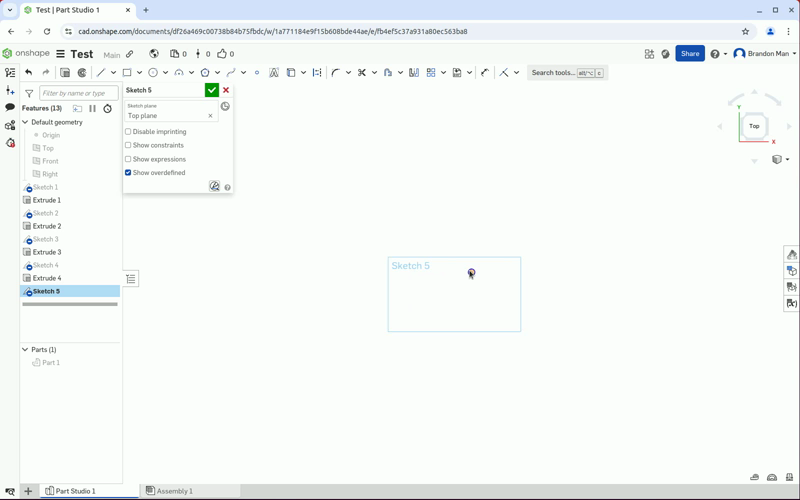
scroll(6)
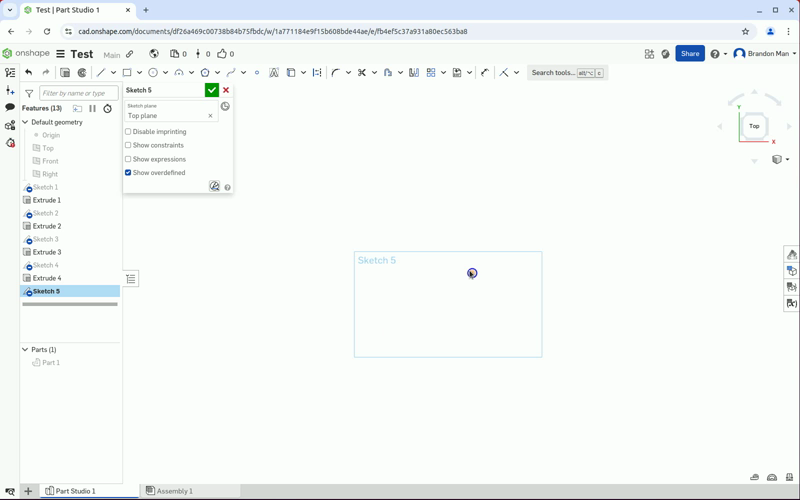
scroll(6)
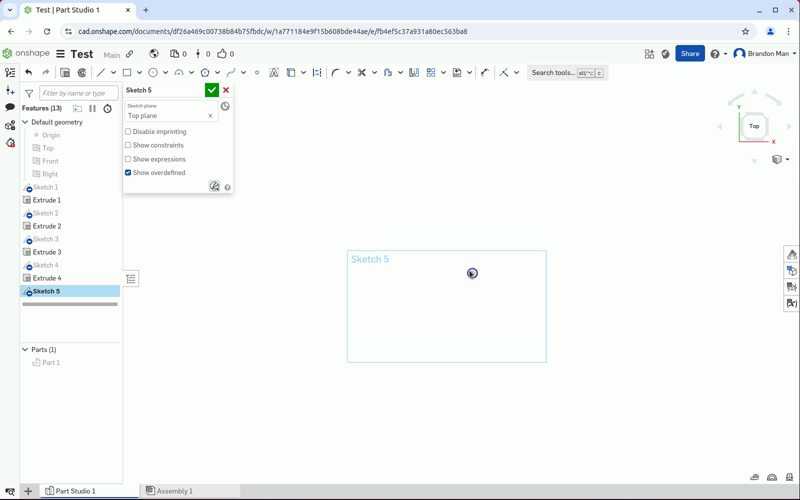
scroll(6)
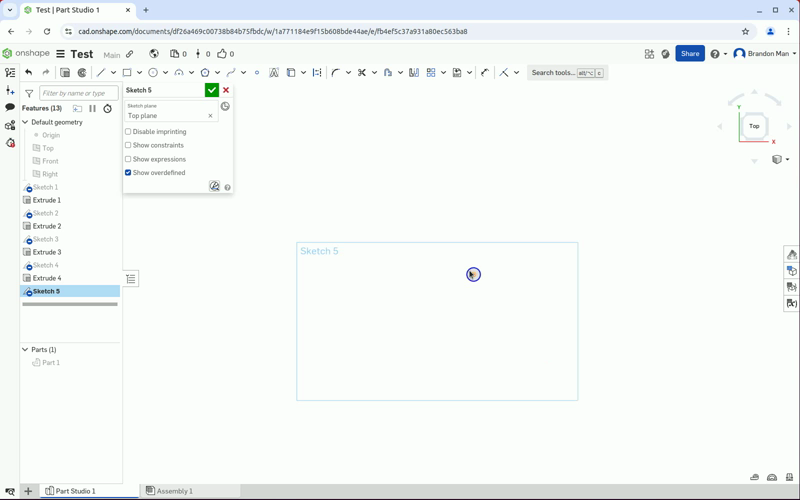
scroll(6)
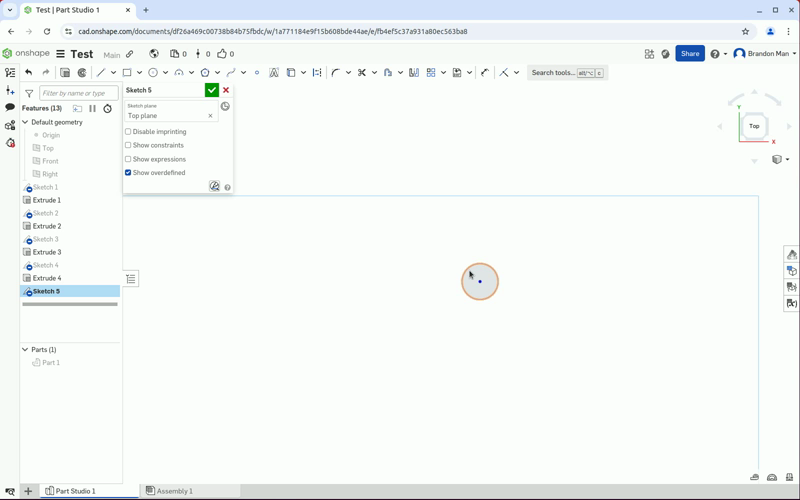
click(469, 270)
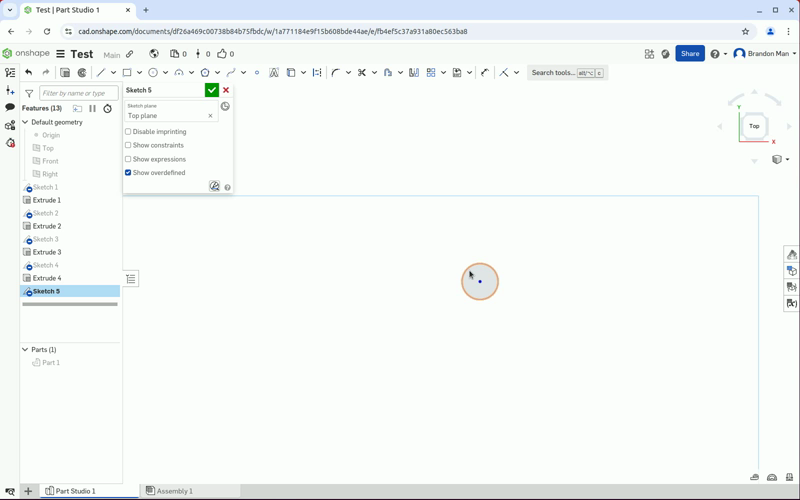
scroll(-6)
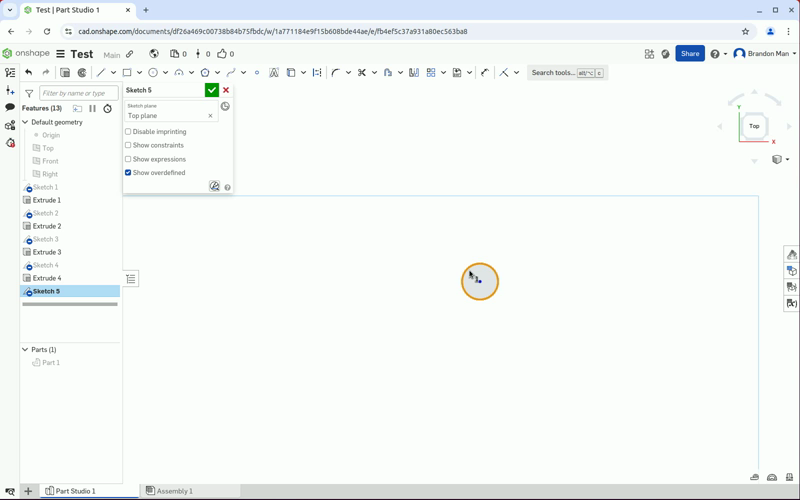
scroll(-6)
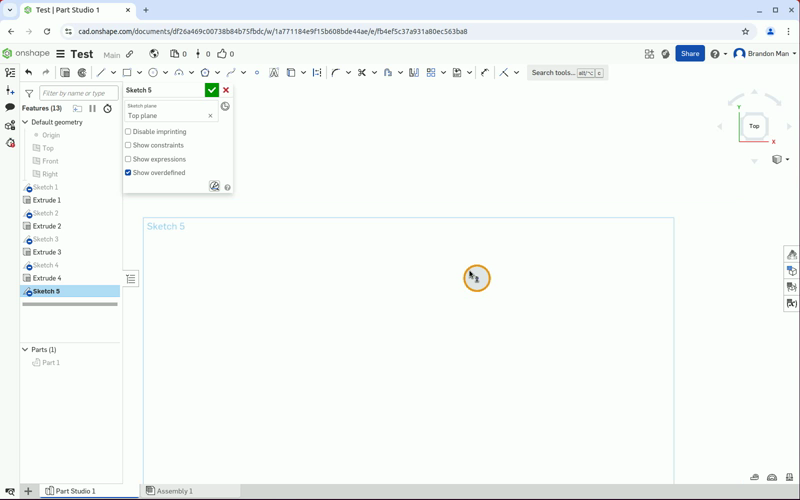
scroll(-6)
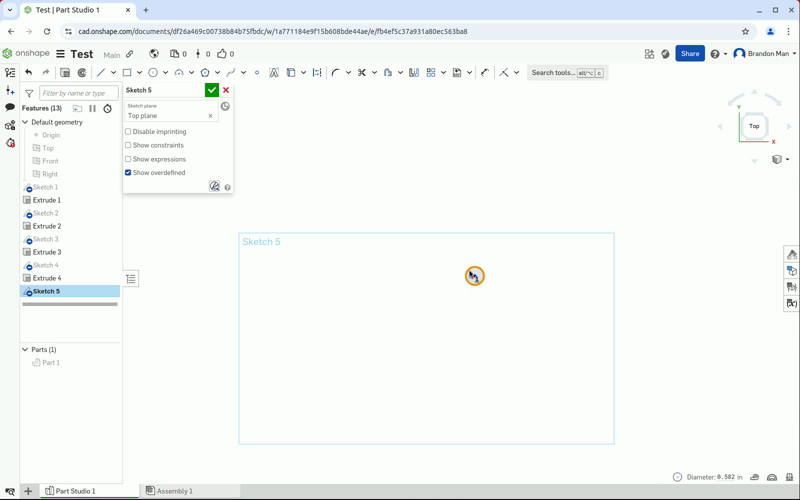
scroll(-6)
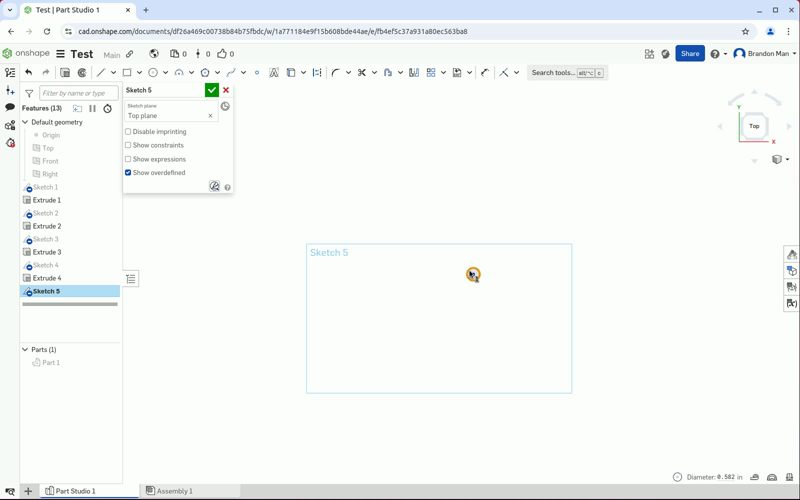
scroll(-6)
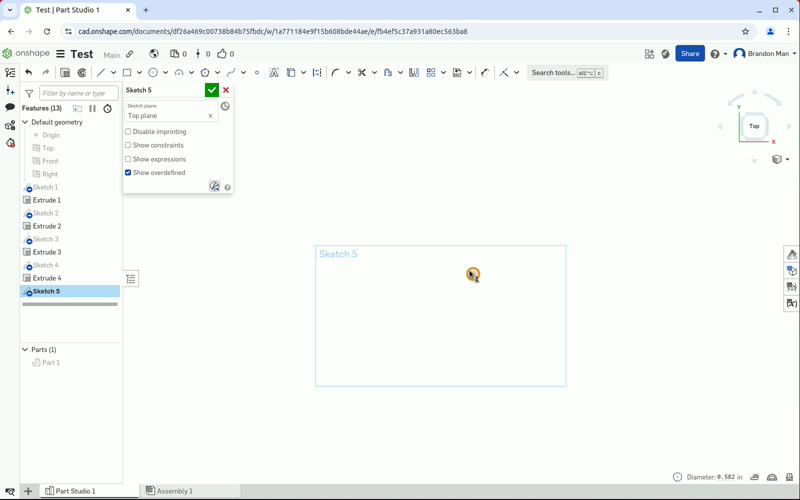
scroll(-6)
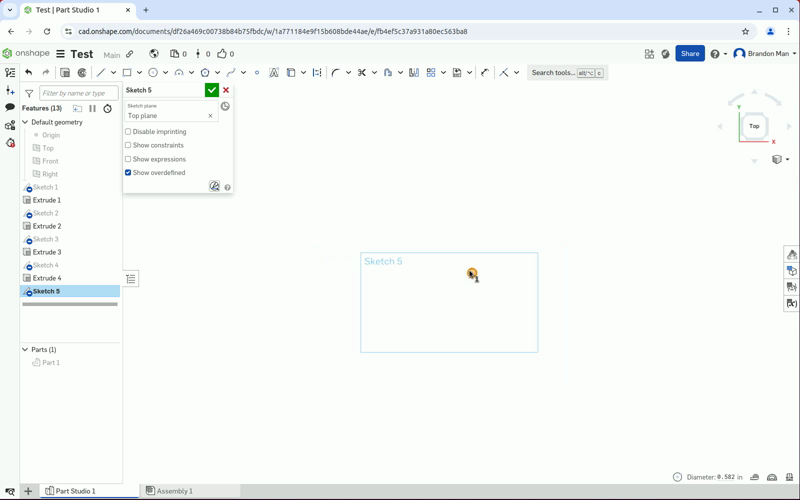
scroll(-6)
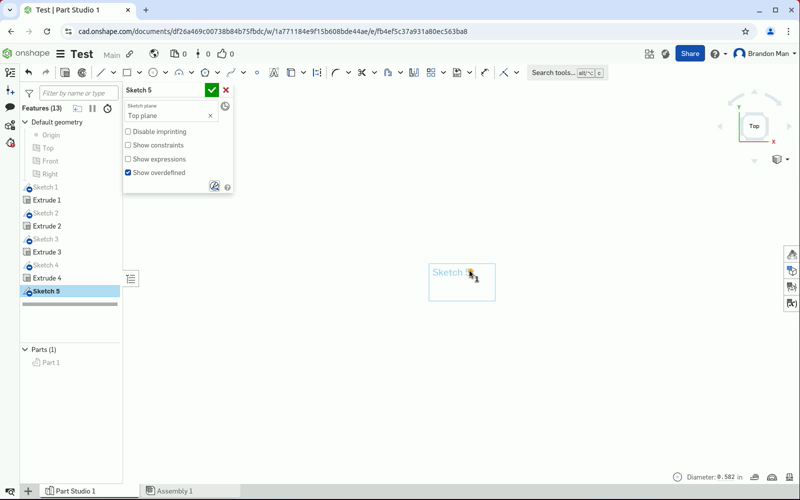
mouse_move(73, 352)
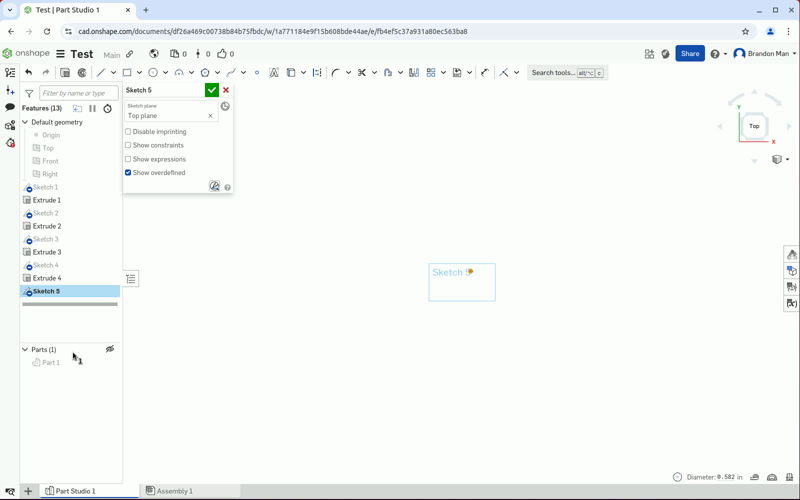
key(shift+y)
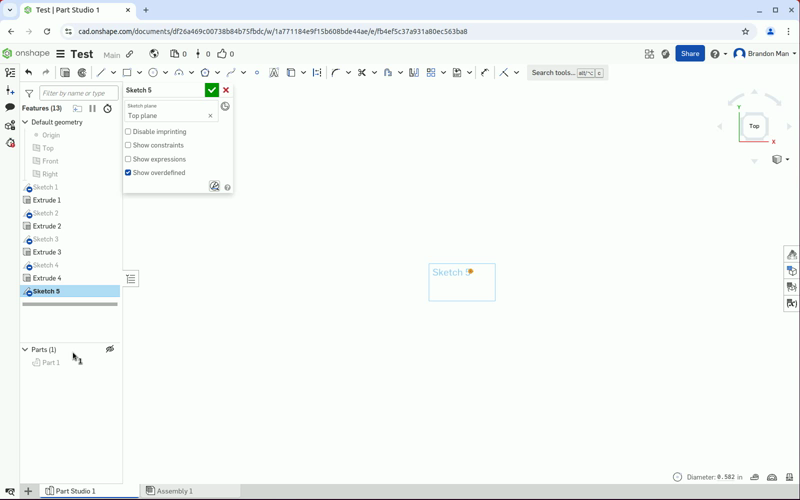
key(shift+e)
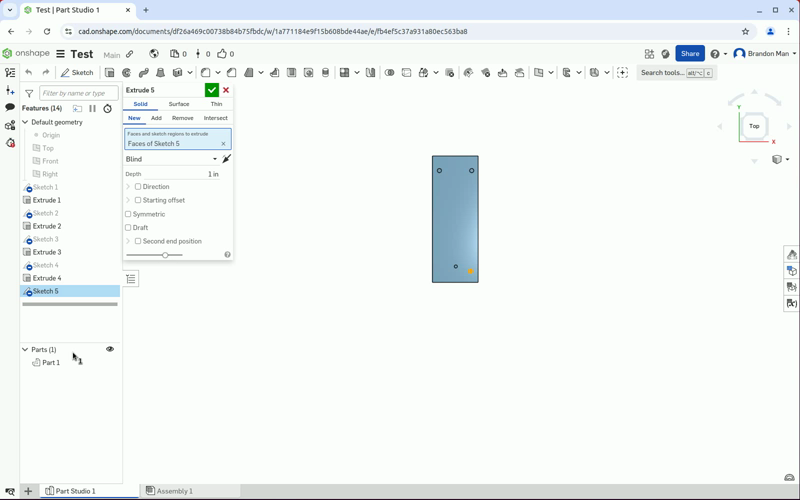
mouse_move(143, 106)
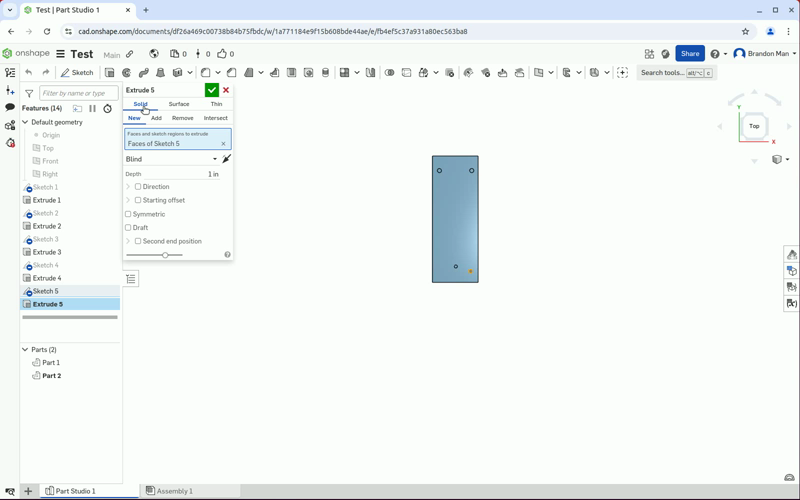
click(143, 106)
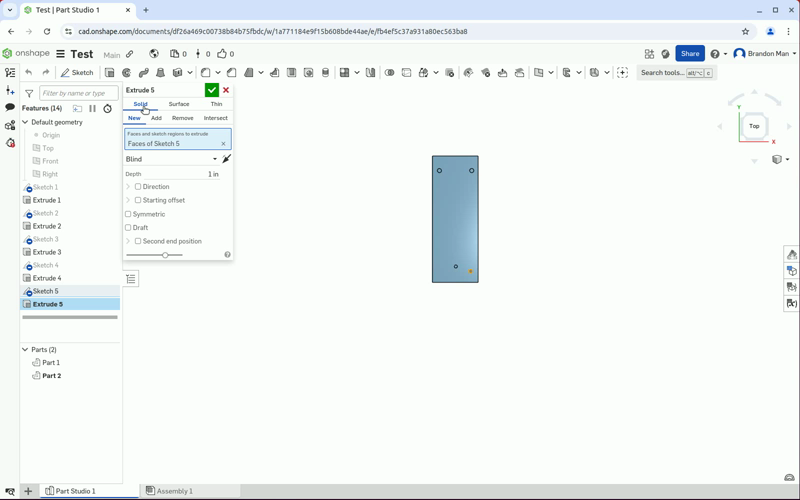
mouse_move(186, 120)
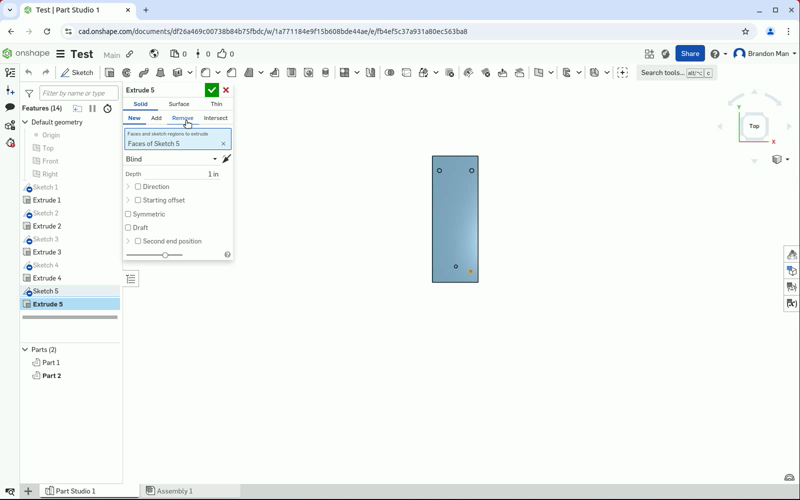
click(186, 120)
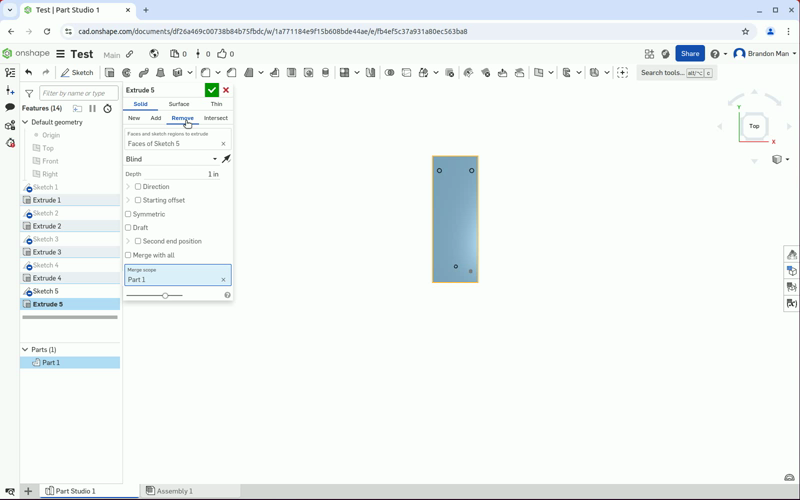
key(tab, 4)
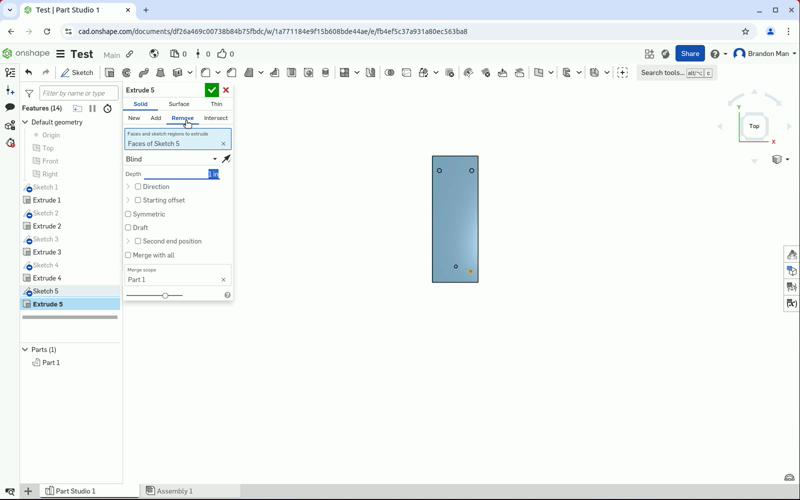
text(0.481)
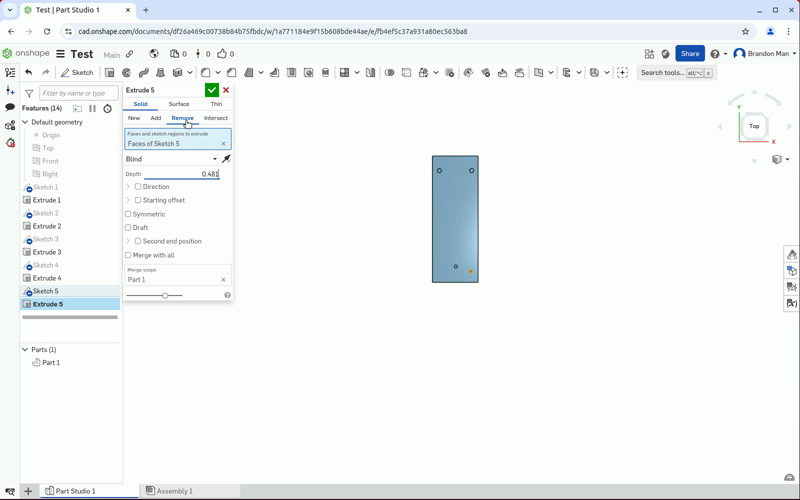
key(tab, 6)
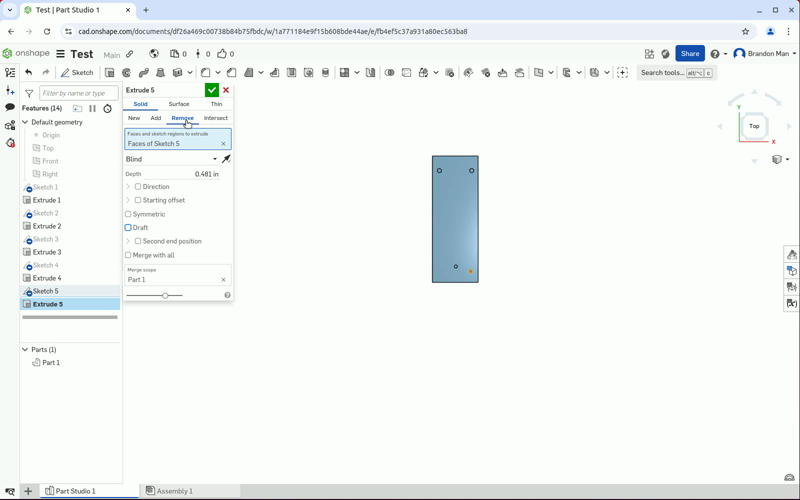
key(space)
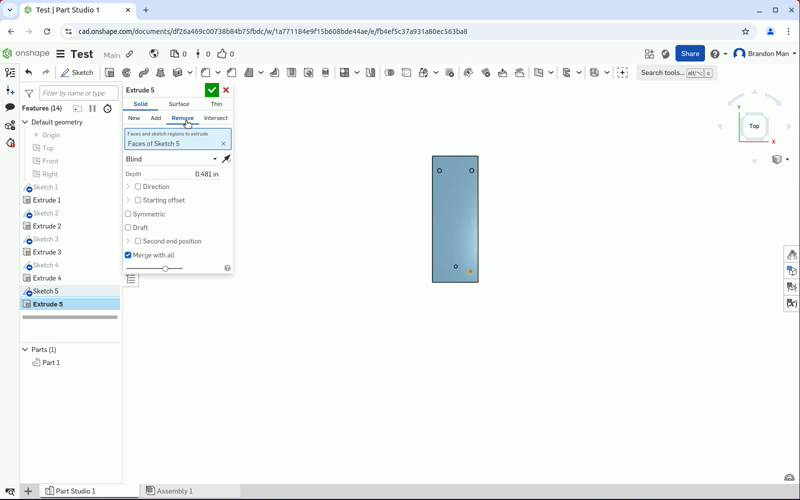
key(enter)
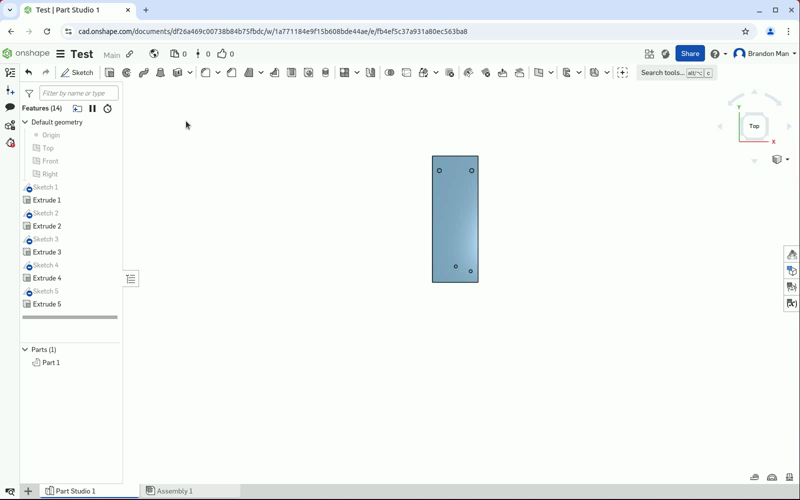
key(shift+h)
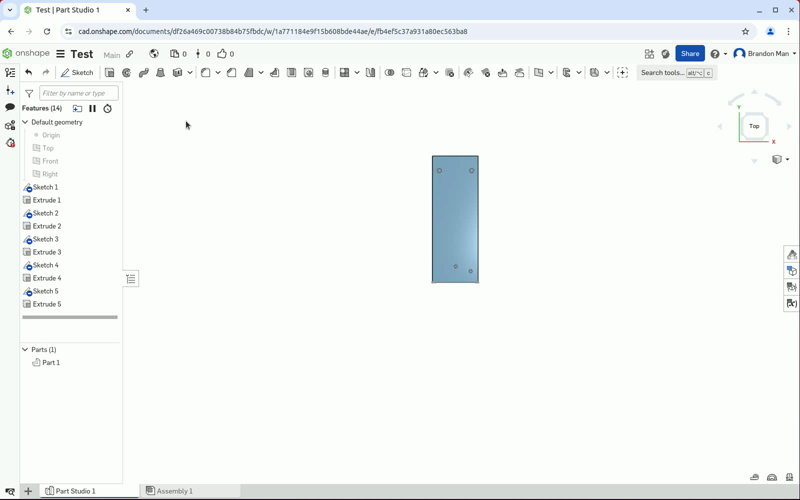
key(shift+h)
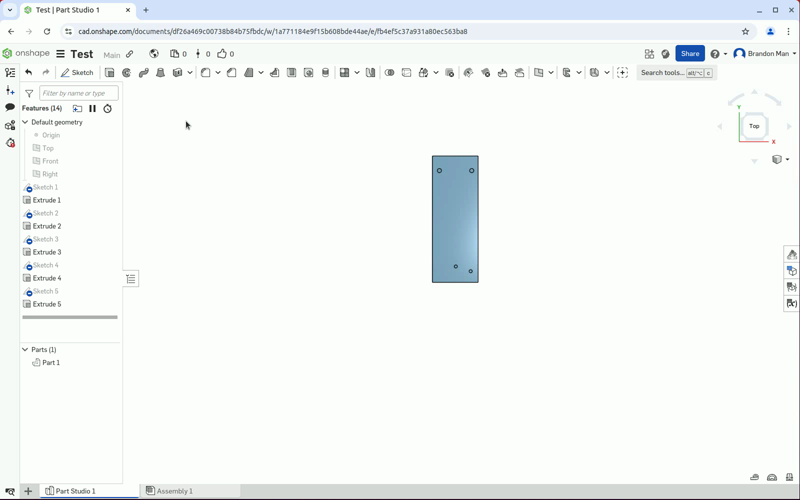
mouse_move(73, 189)
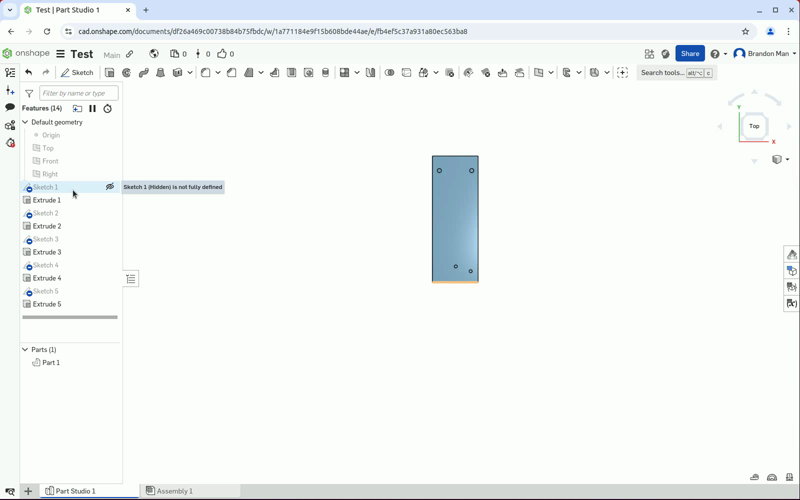
click(73, 189)
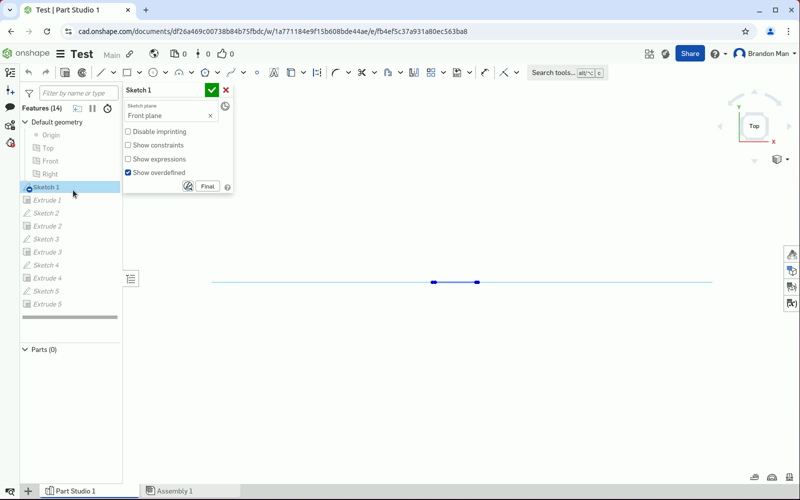
mouse_move(229, 92)
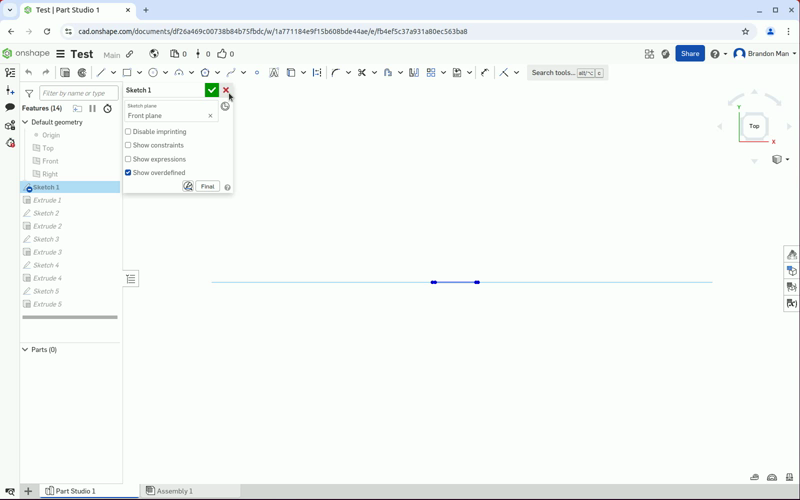
click(229, 92)
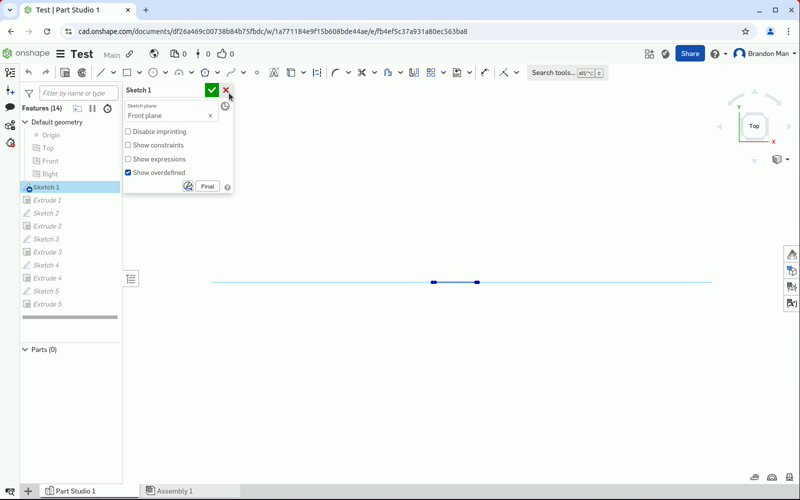
key(shift+s)
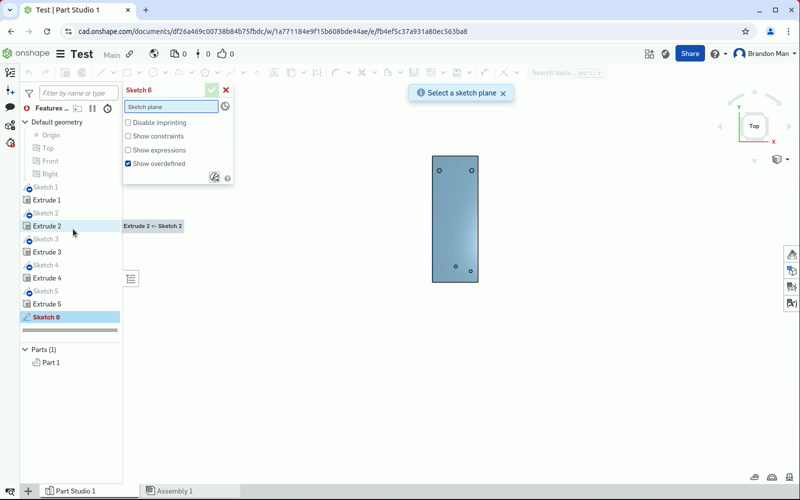
scroll(3)
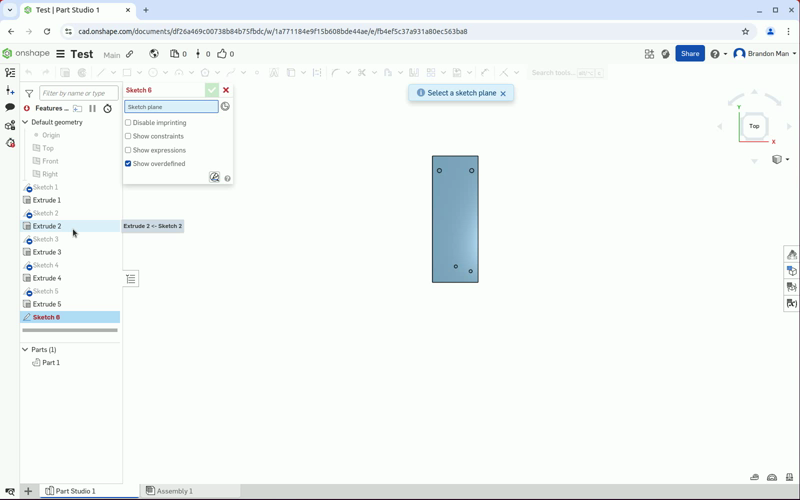
mouse_move(73, 150)
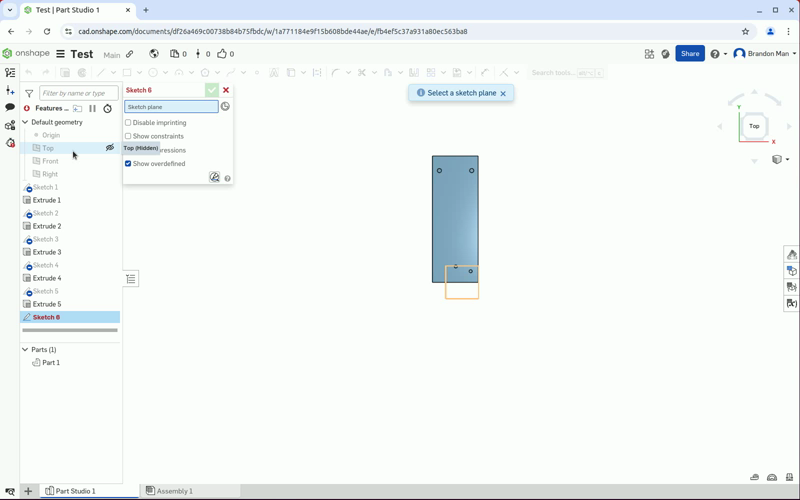
click(73, 150)
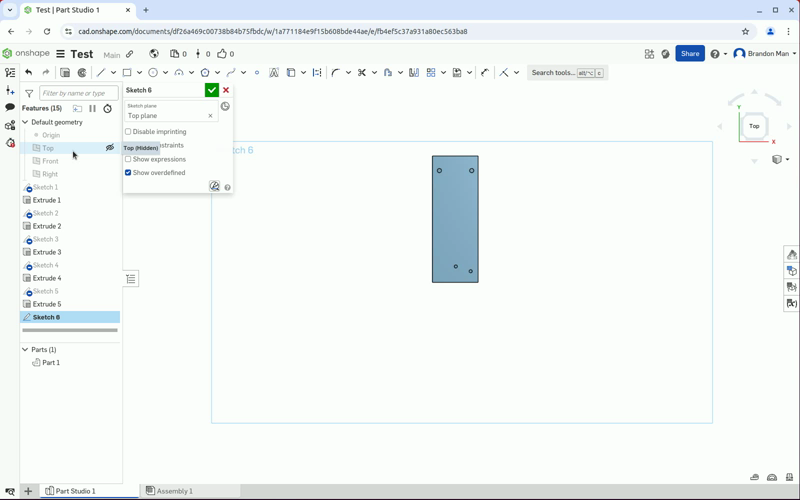
mouse_move(73, 352)
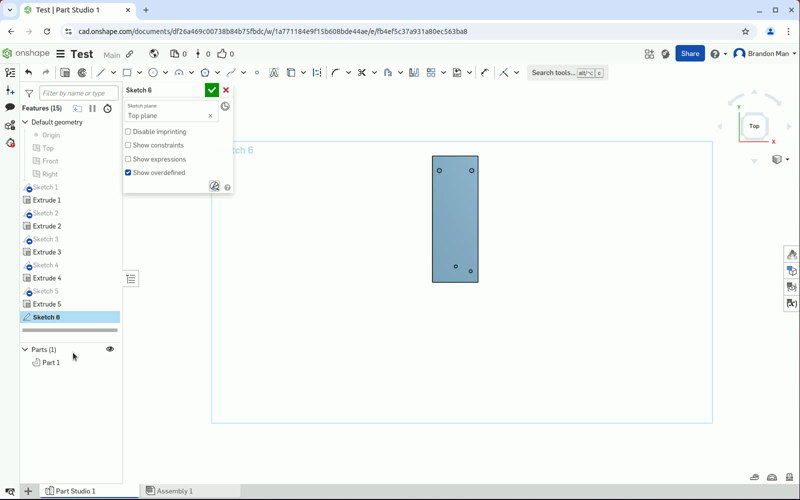
key(y)
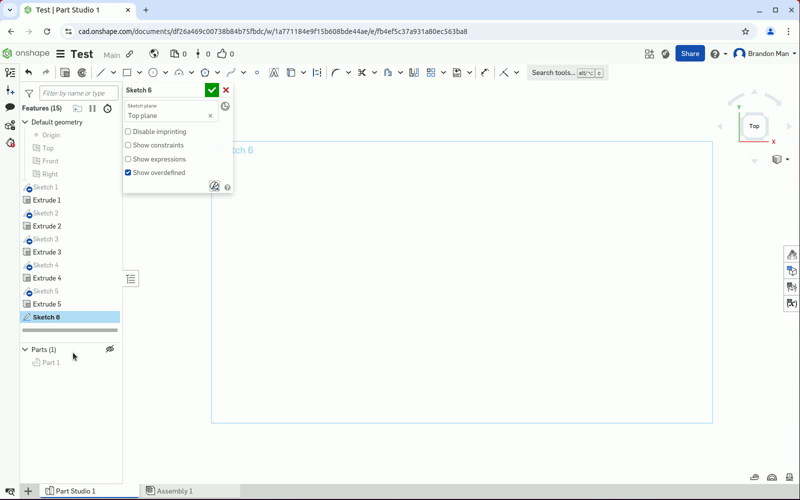
key(c)
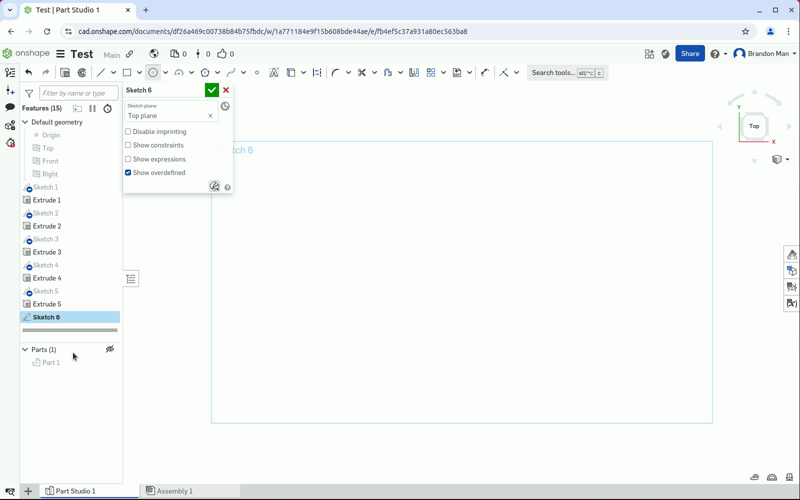
key_down(shift)
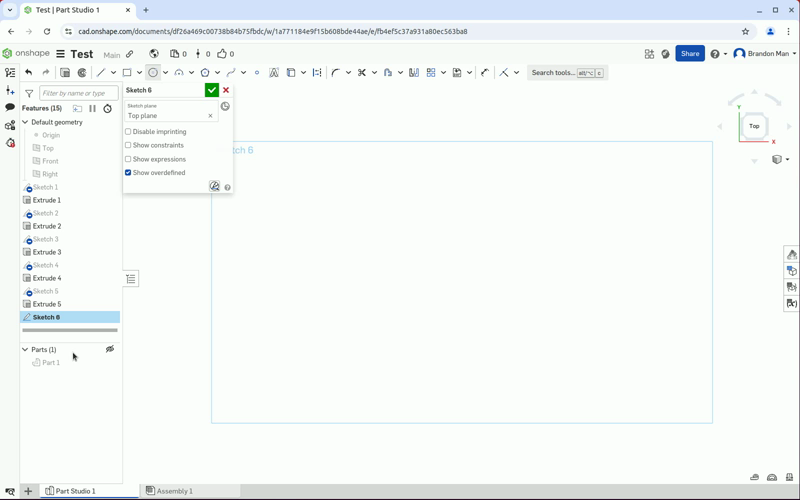
mouse_move(443, 271)
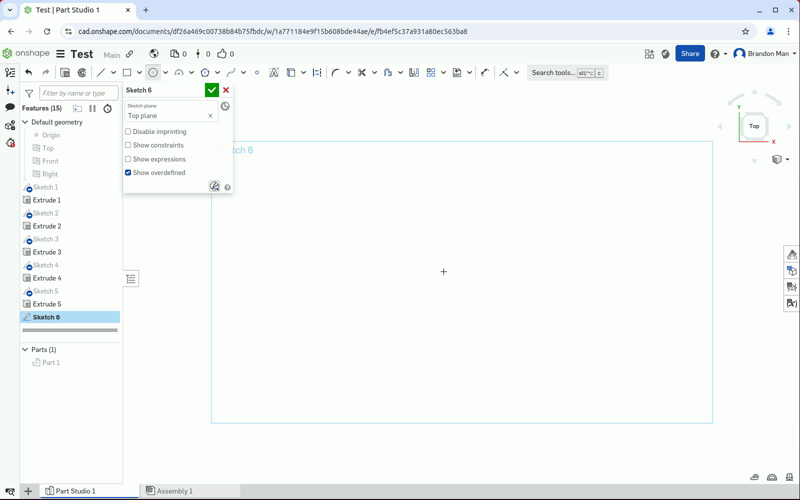
click(443, 271)
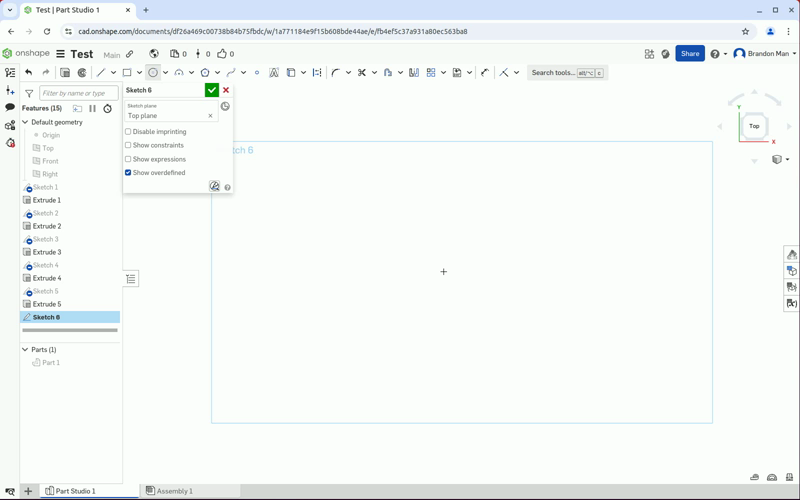
key_up(shift)
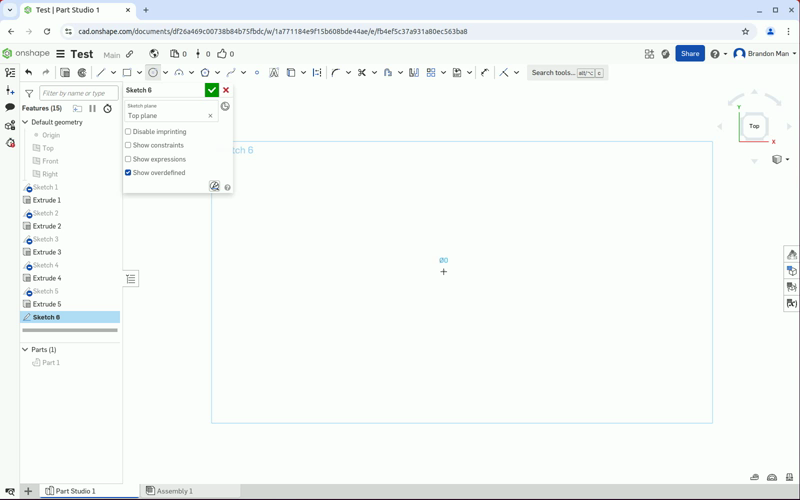
mouse_move(445, 271)
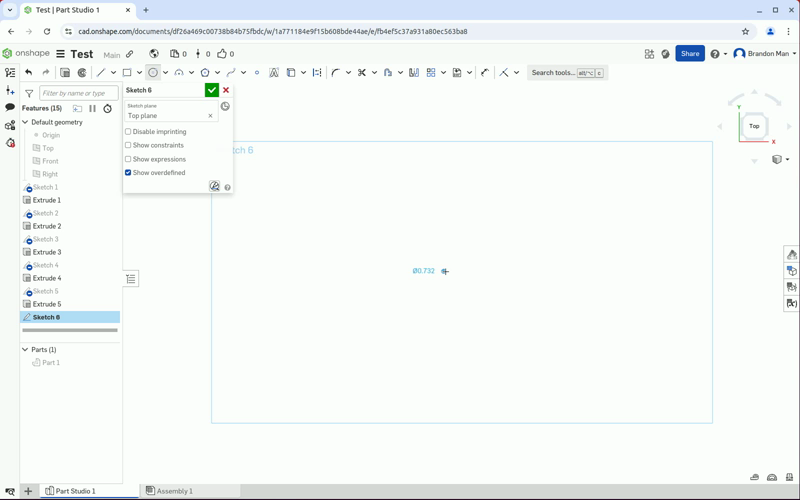
scroll(6)
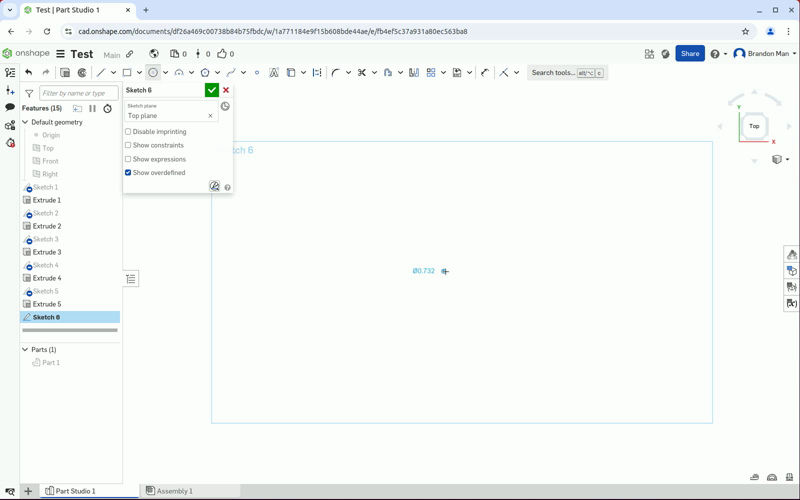
scroll(6)
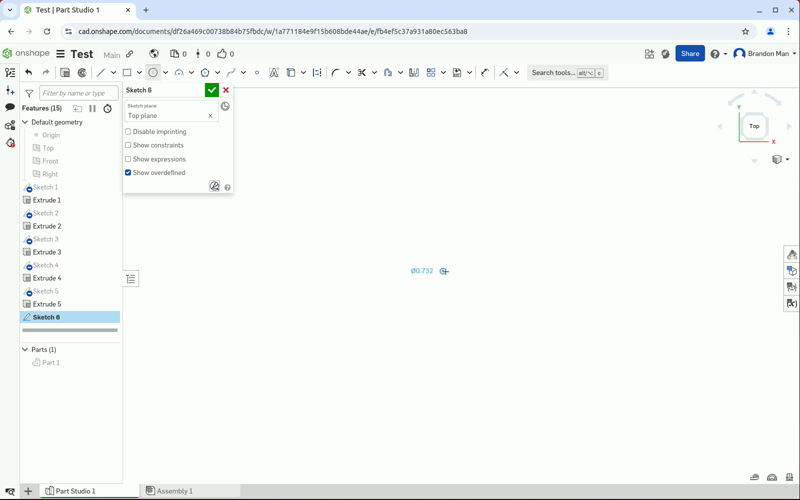
scroll(6)
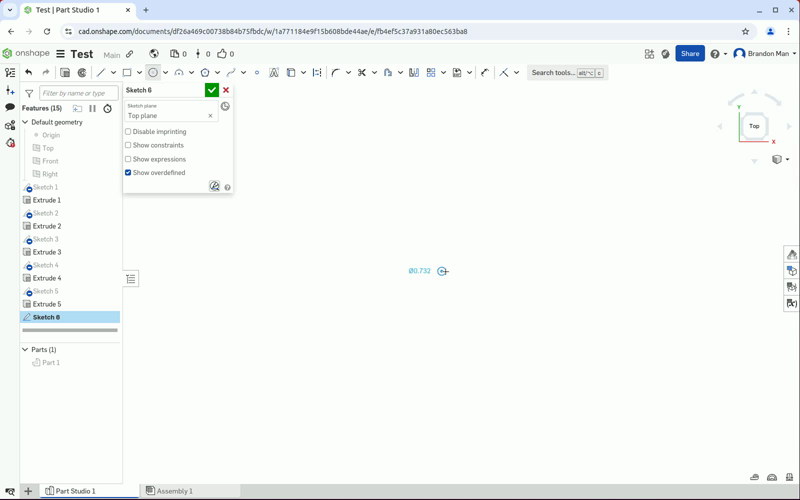
scroll(6)
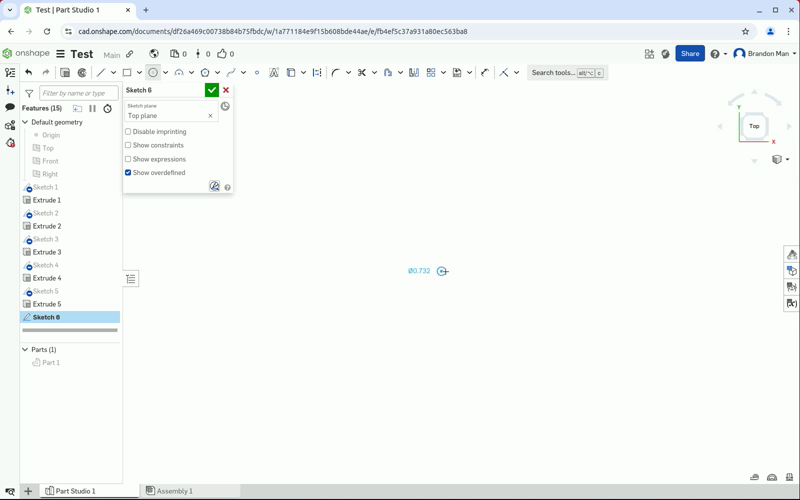
scroll(6)
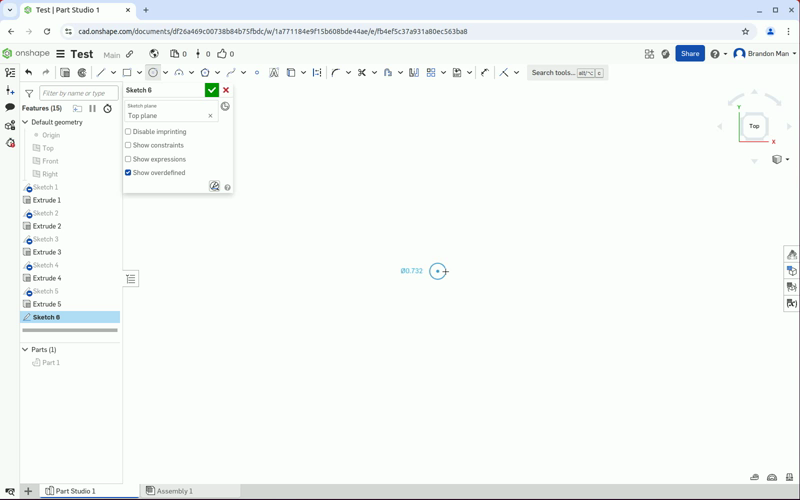
scroll(6)
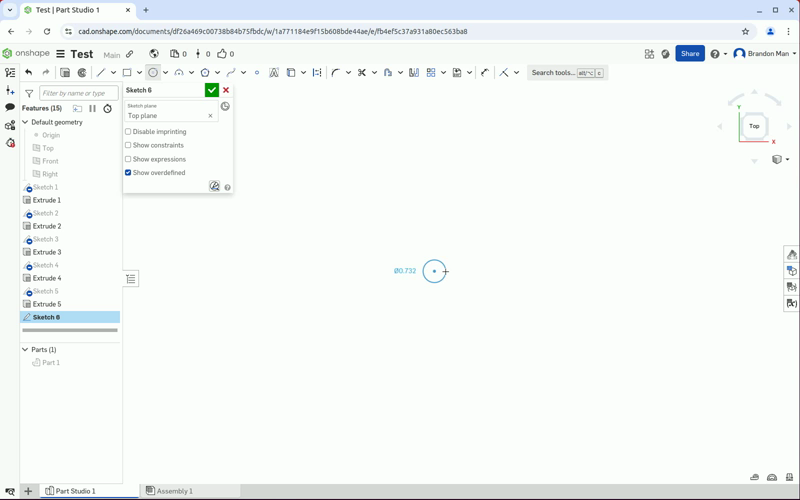
scroll(6)
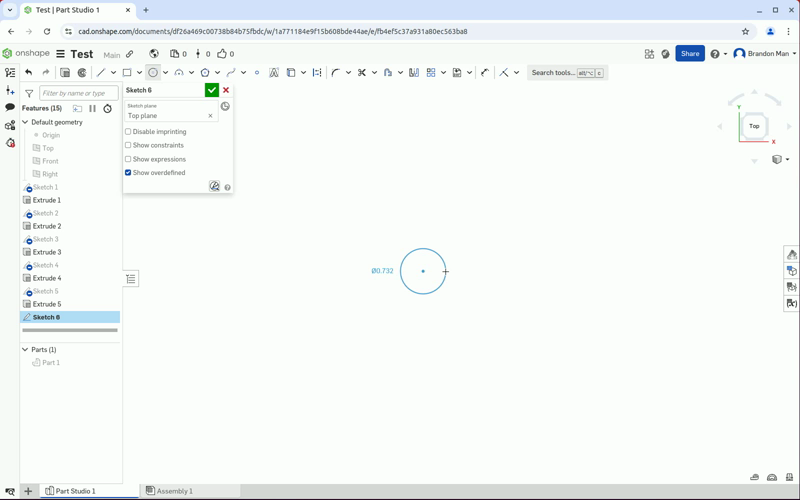
click(445, 271)
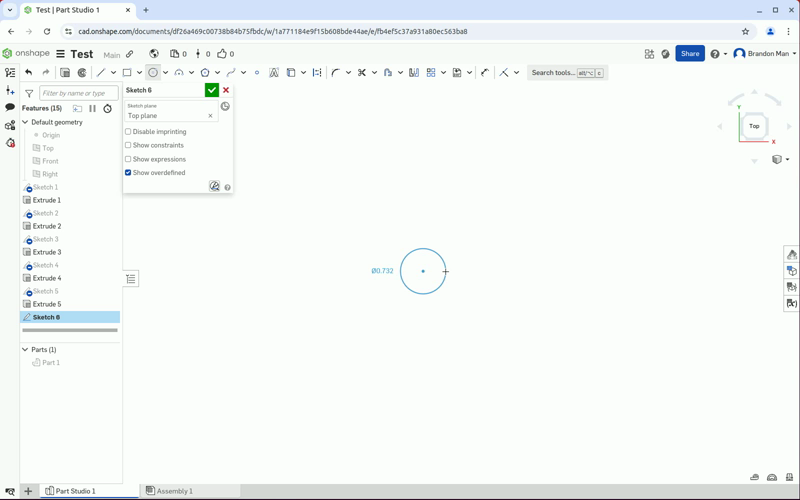
scroll(-6)
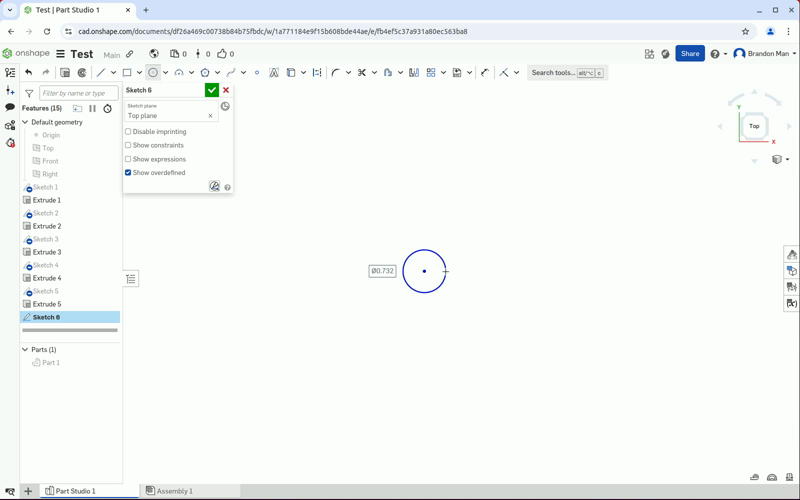
scroll(-6)
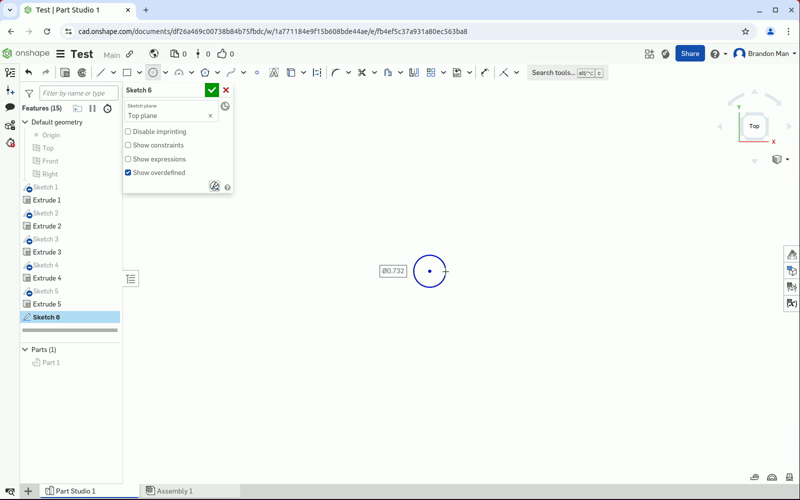
scroll(-6)
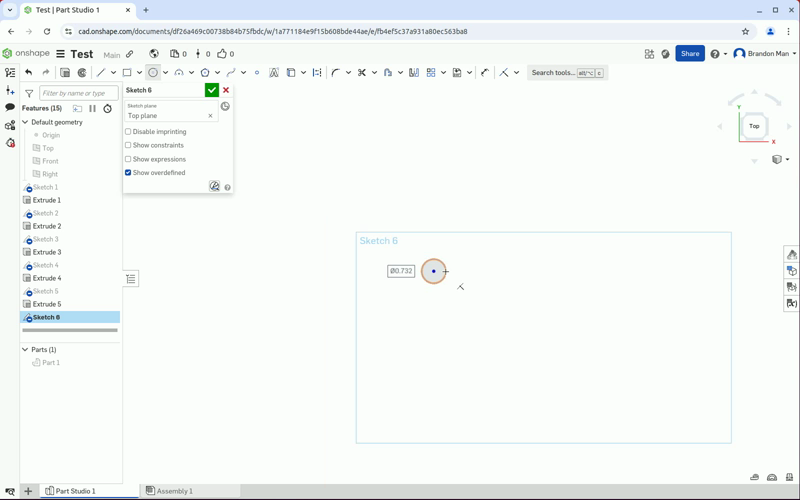
scroll(-6)
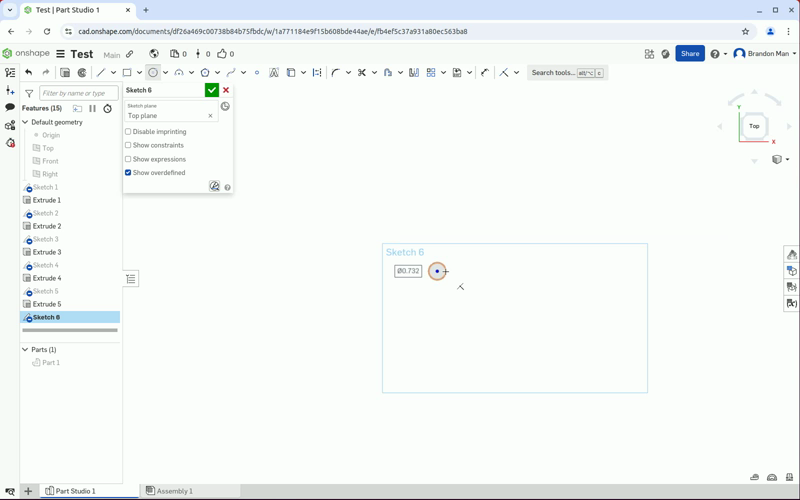
scroll(-6)
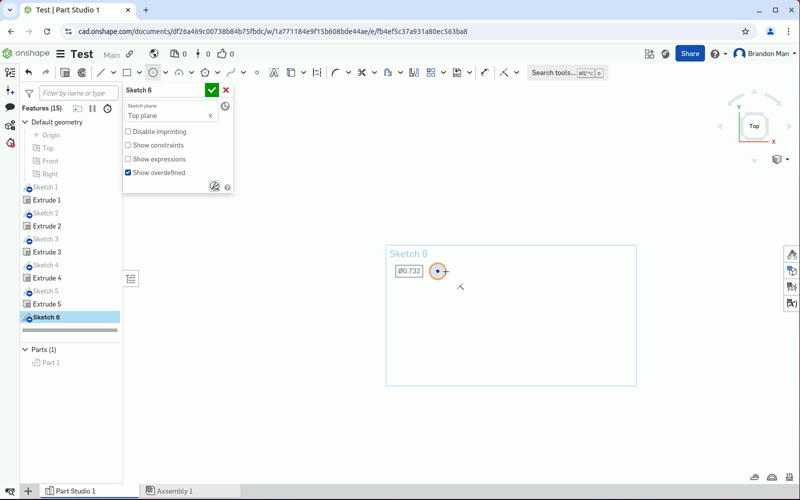
scroll(-6)
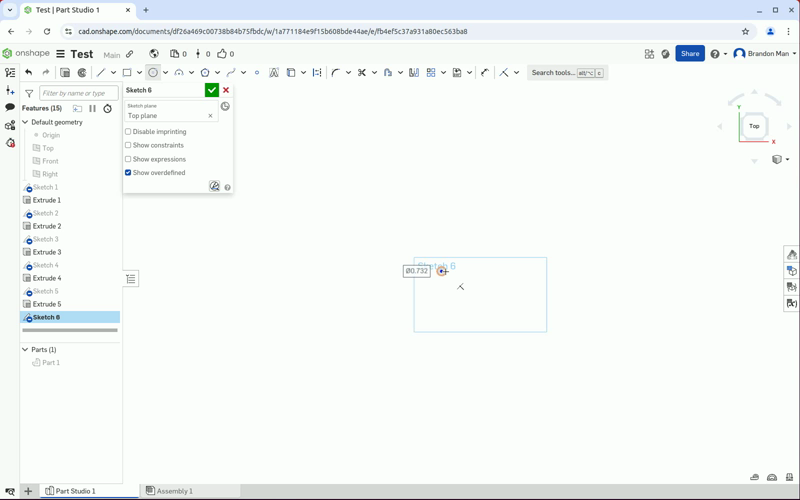
scroll(-6)
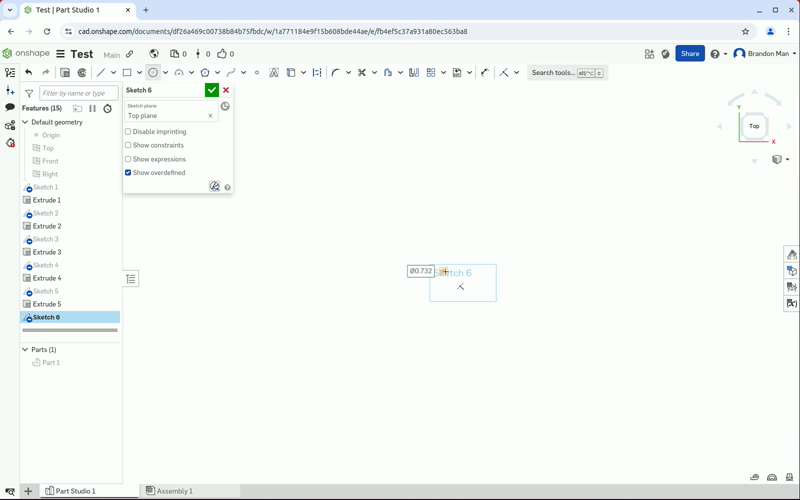
key(esc)
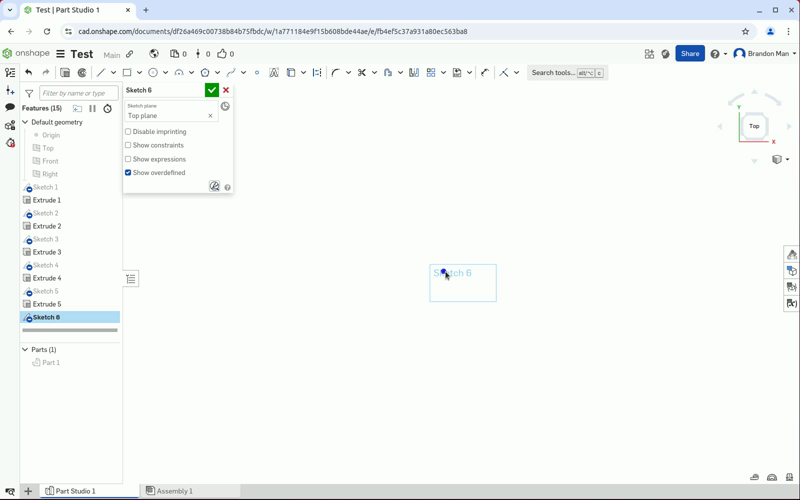
mouse_move(444, 271)
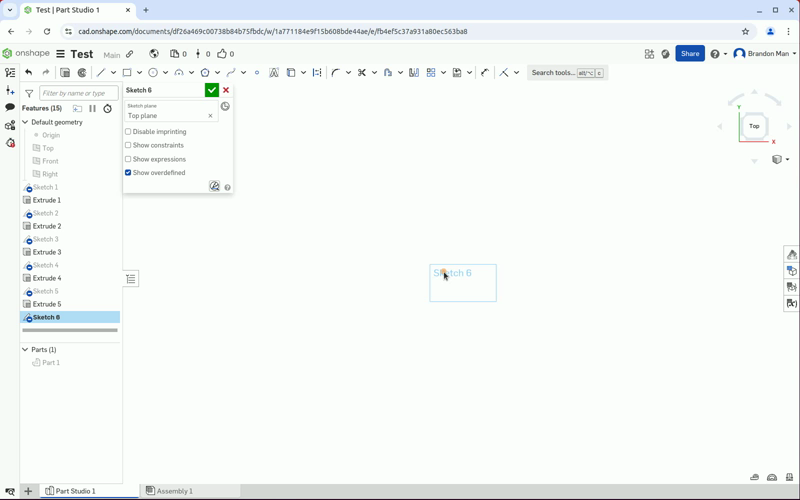
scroll(6)
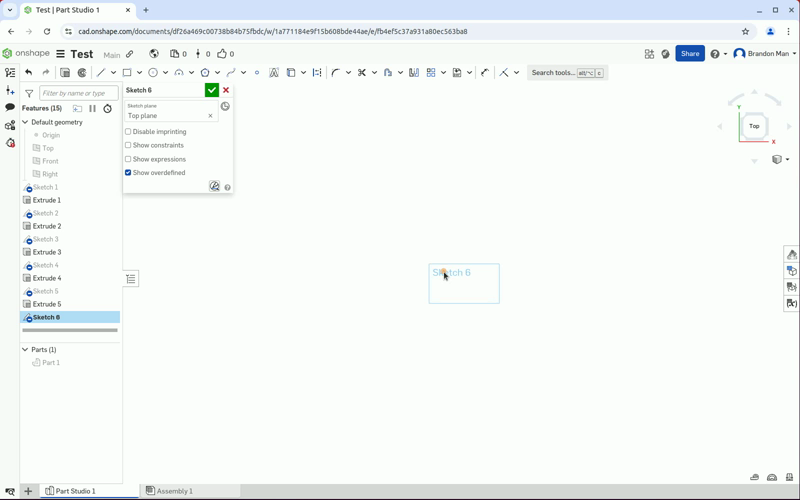
scroll(6)
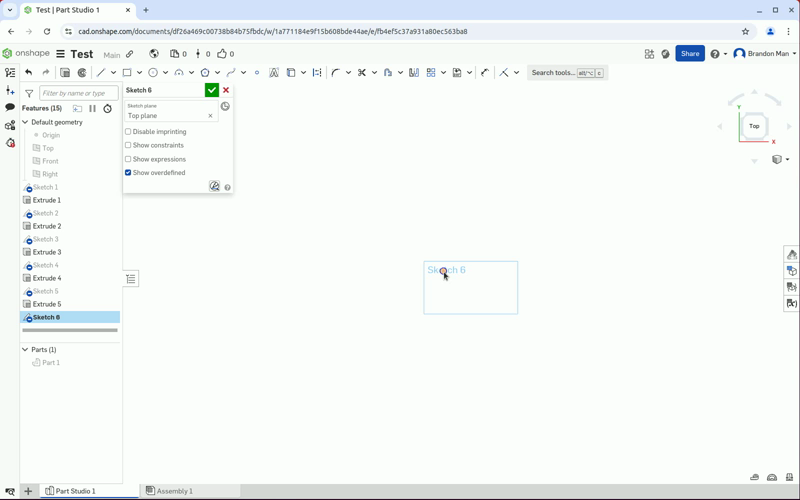
scroll(6)
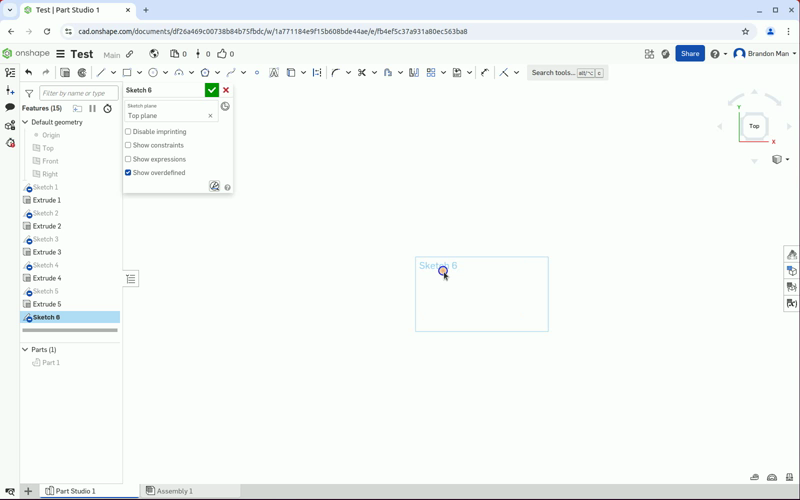
scroll(6)
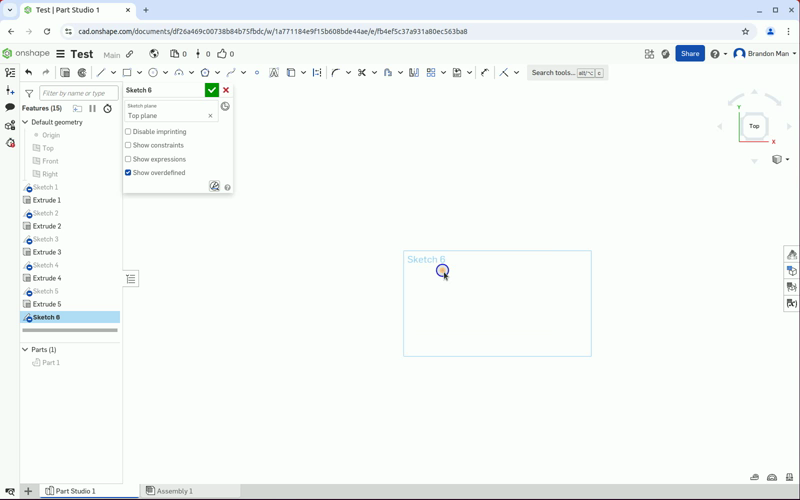
scroll(6)
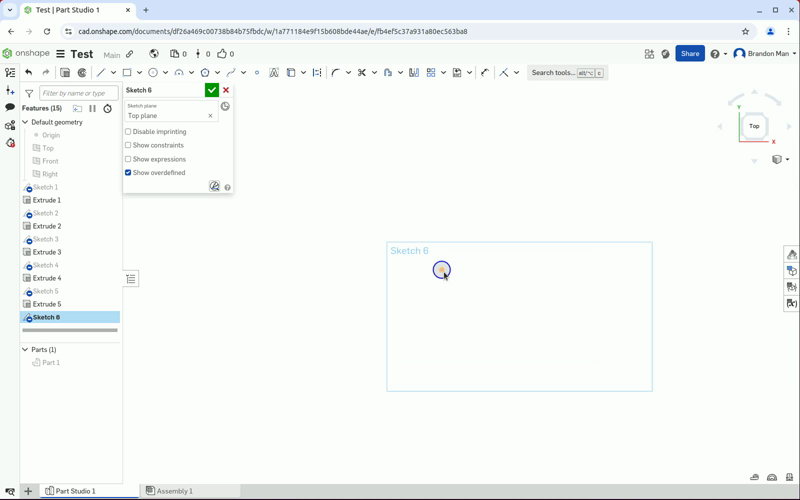
scroll(6)
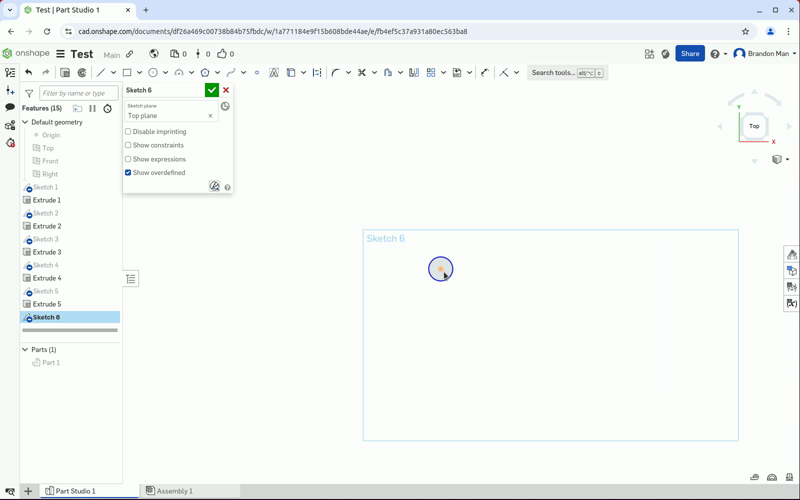
scroll(6)
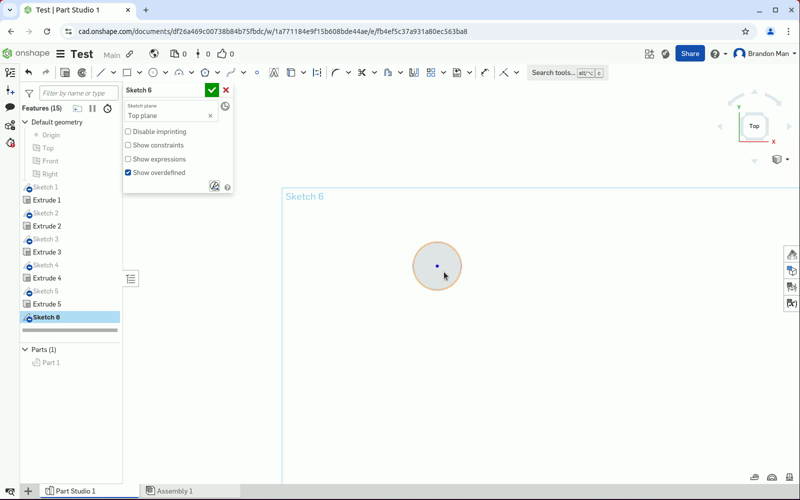
click(444, 271)
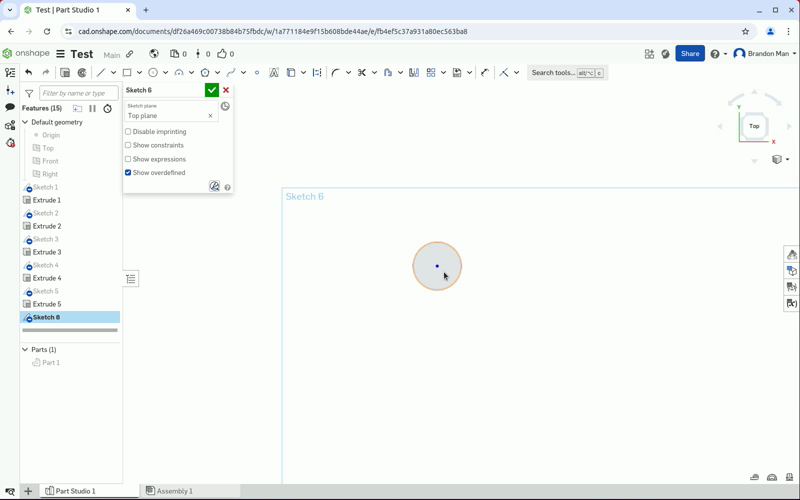
scroll(-6)
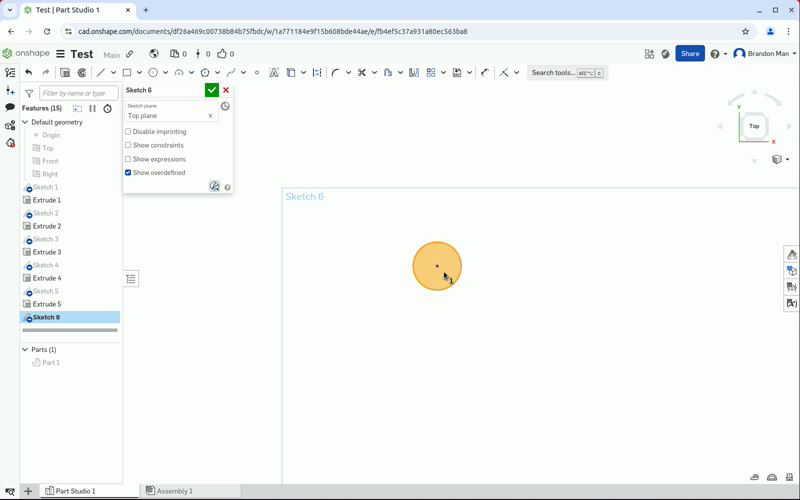
scroll(-6)
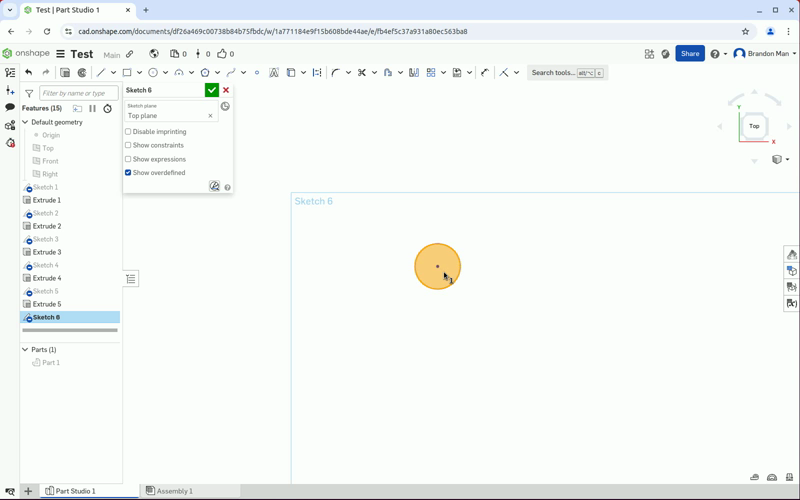
scroll(-6)
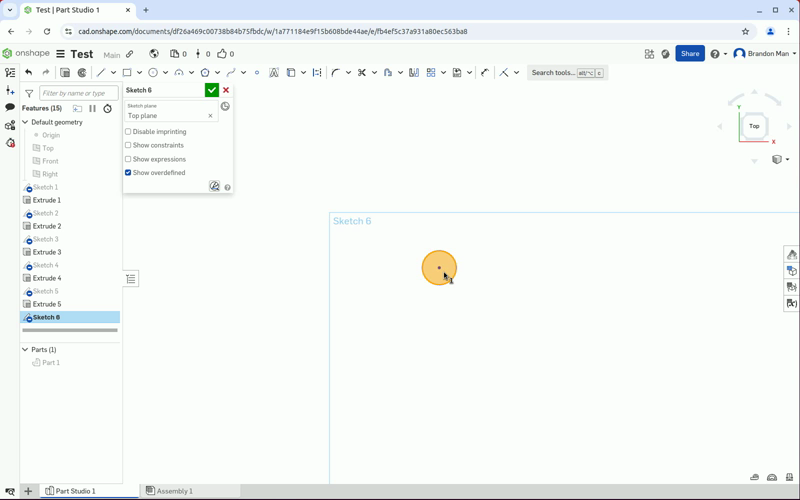
scroll(-6)
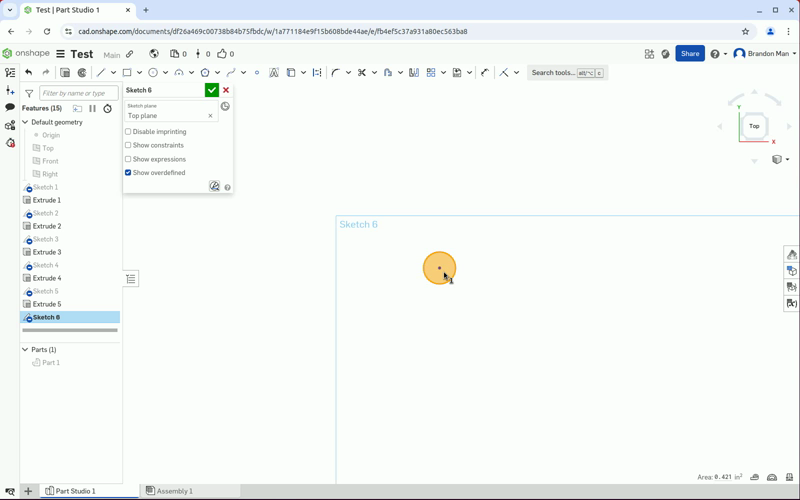
scroll(-6)
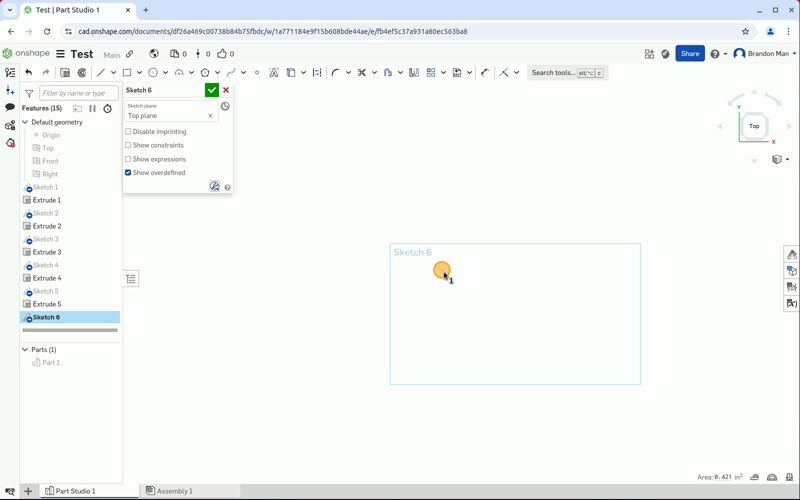
scroll(-6)
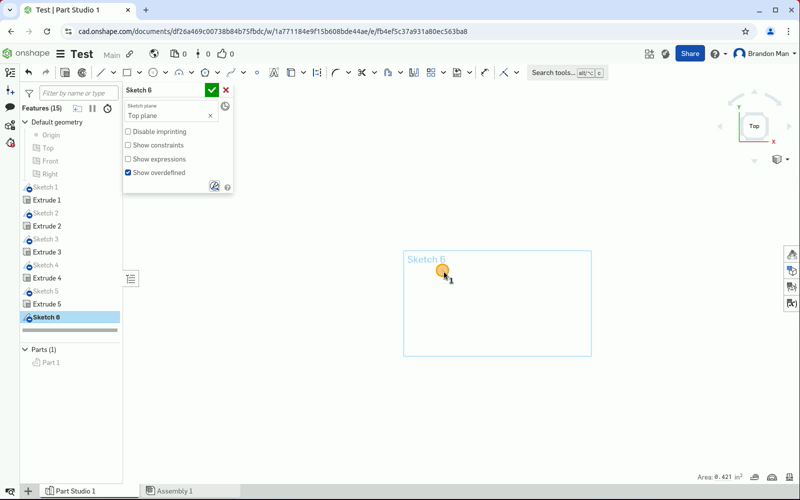
scroll(-6)
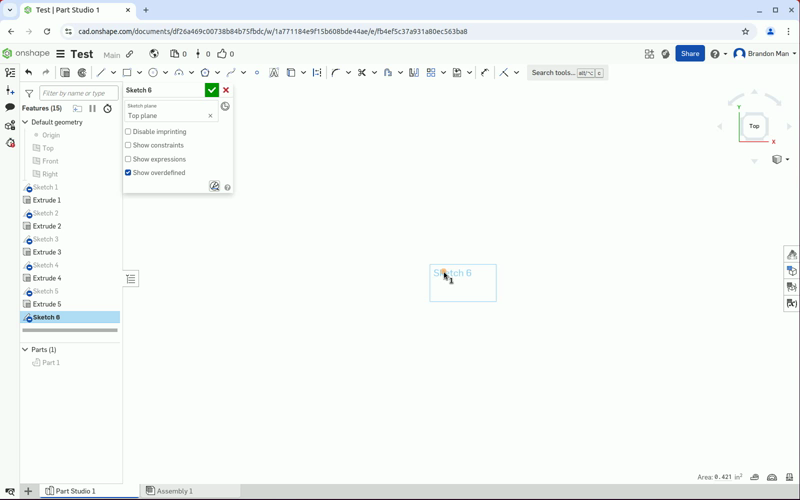
mouse_move(73, 352)
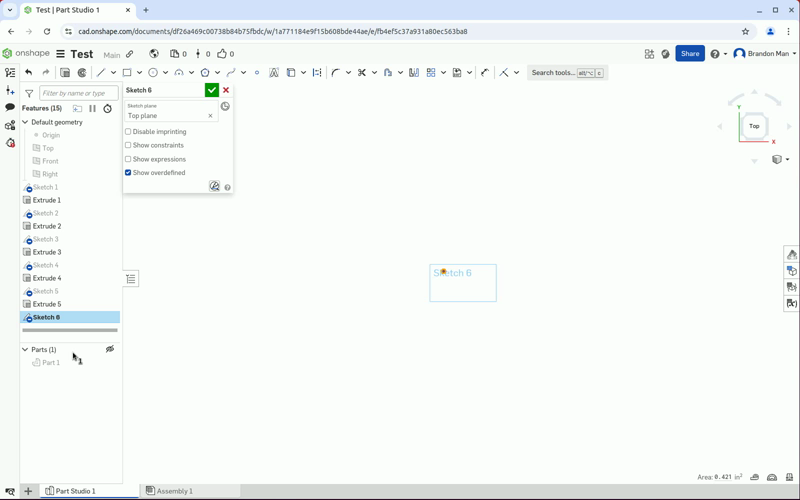
key(shift+y)
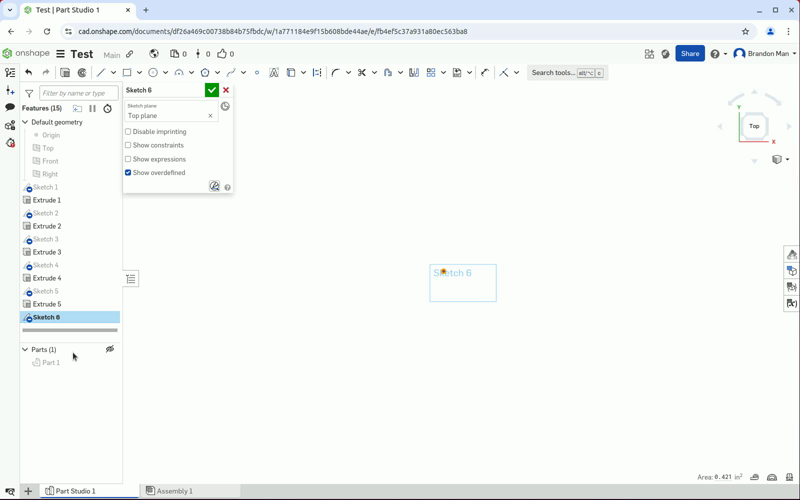
key(shift+e)
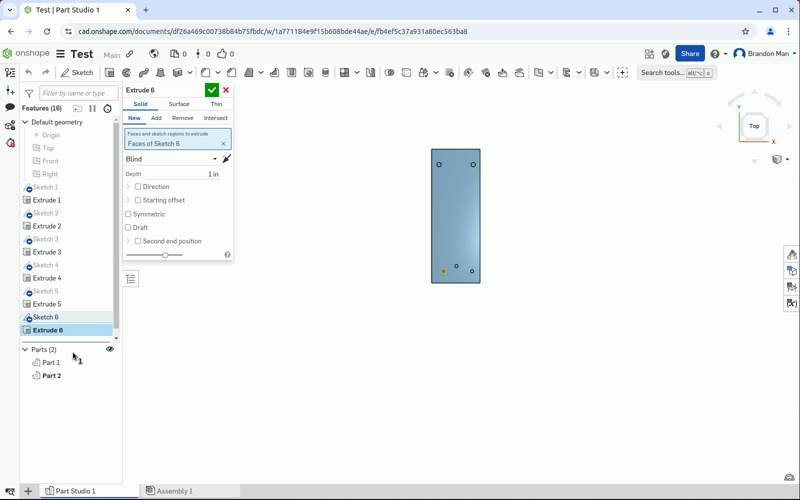
mouse_move(143, 106)
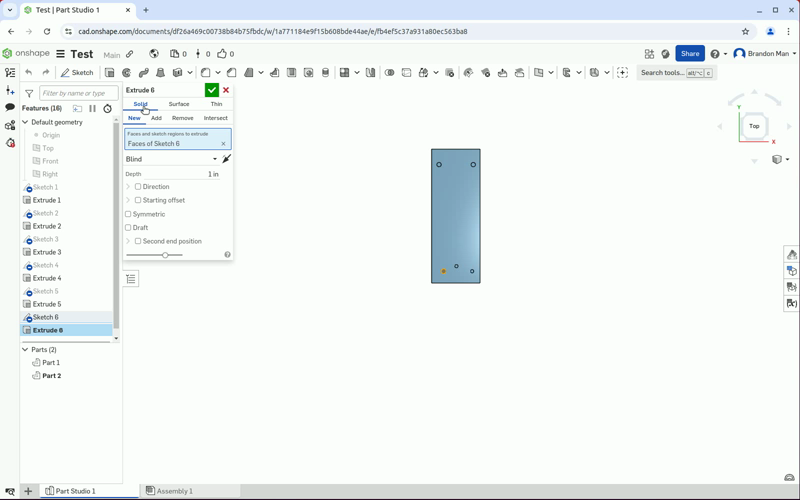
click(143, 106)
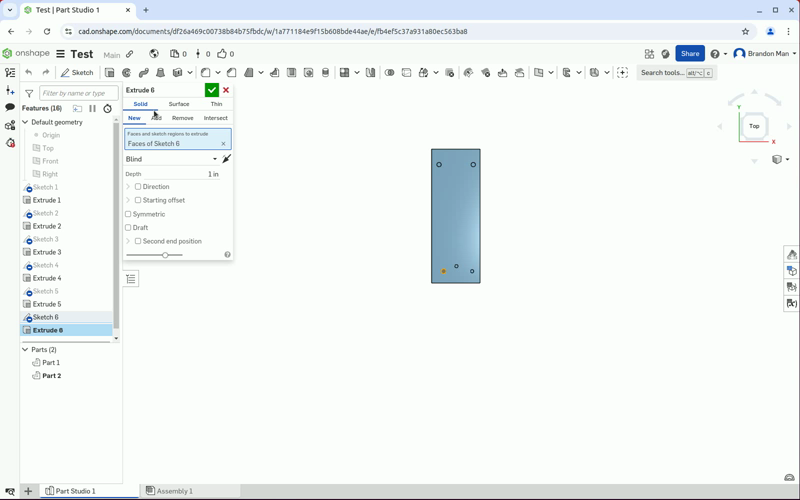
mouse_move(186, 120)
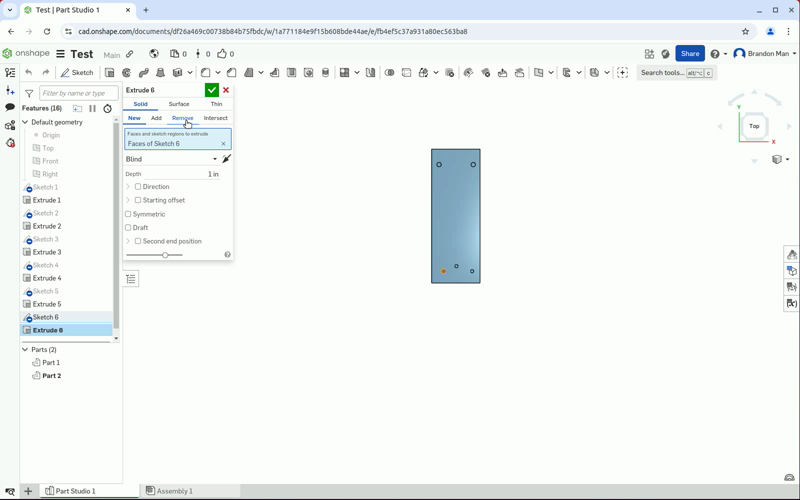
click(186, 120)
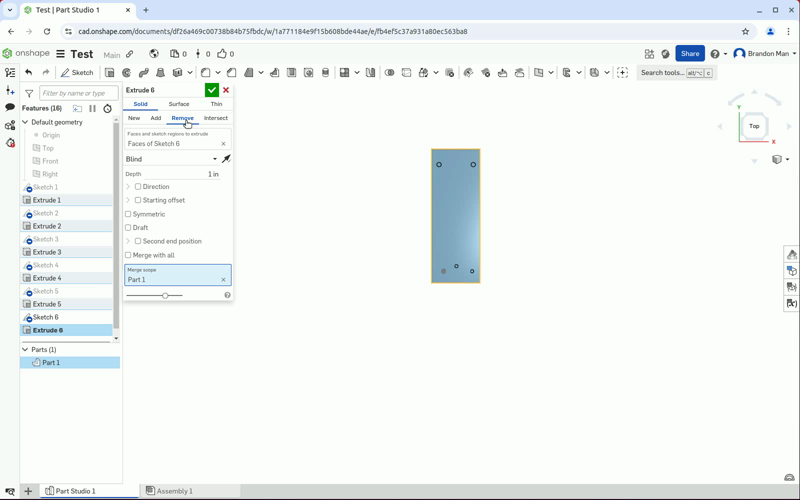
key(tab, 4)
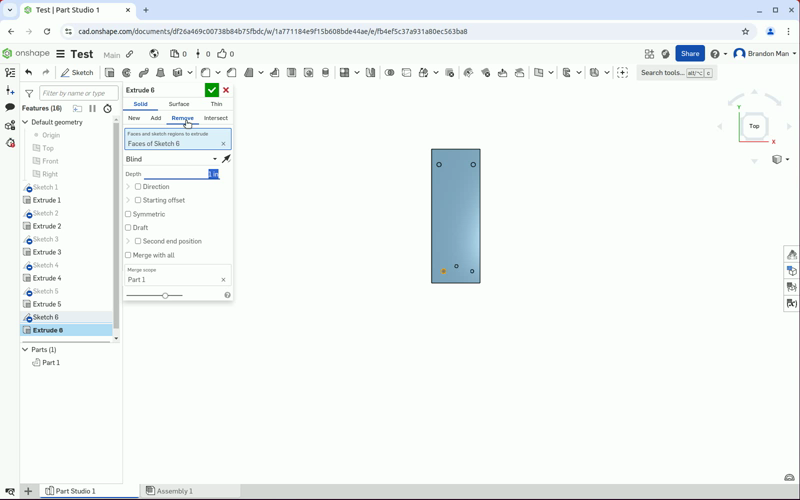
text(0.481)
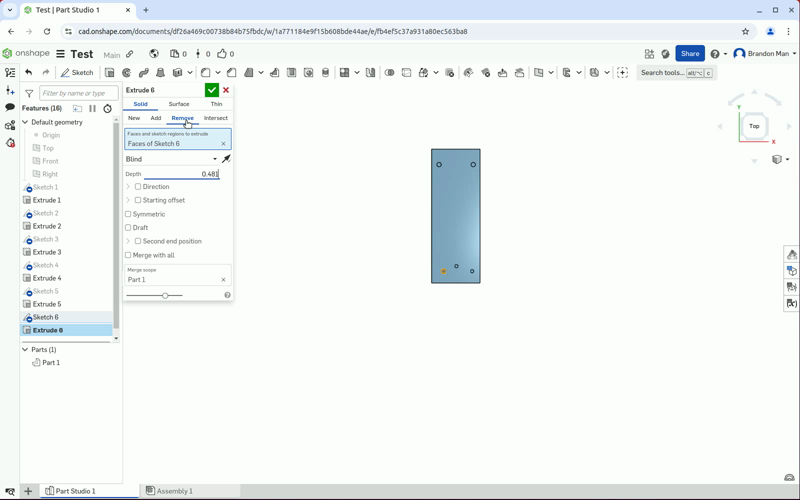
key(tab, 6)
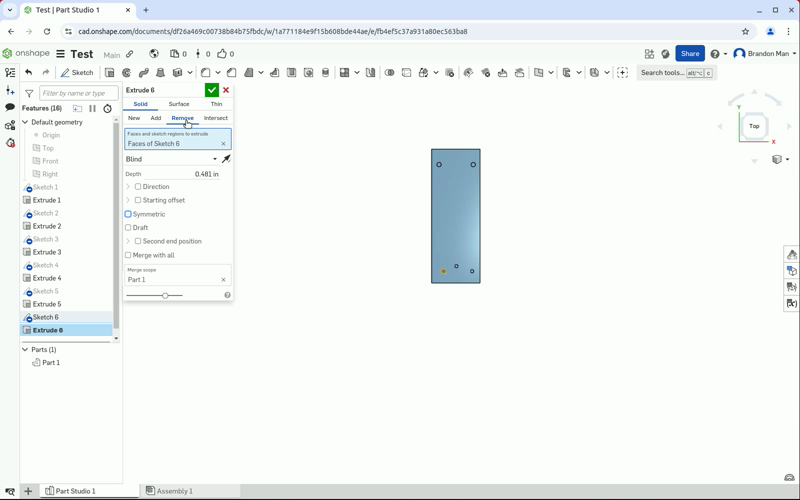
key(space)
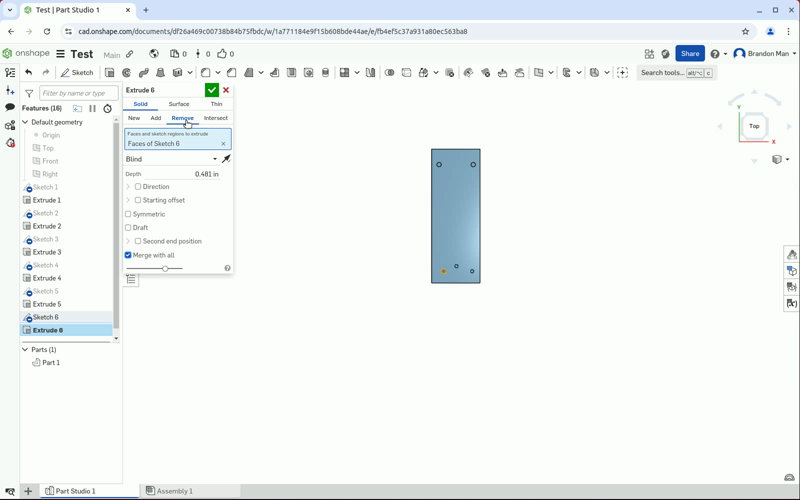
key(enter)
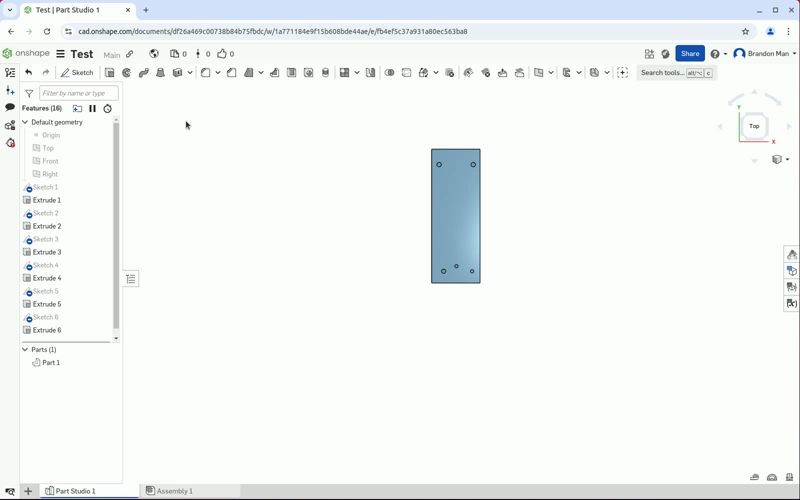
key(shift+h)
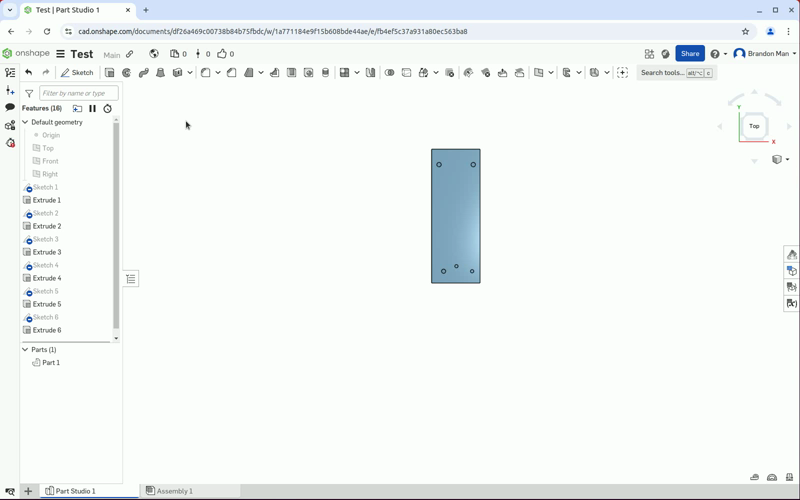
key(shift+h)
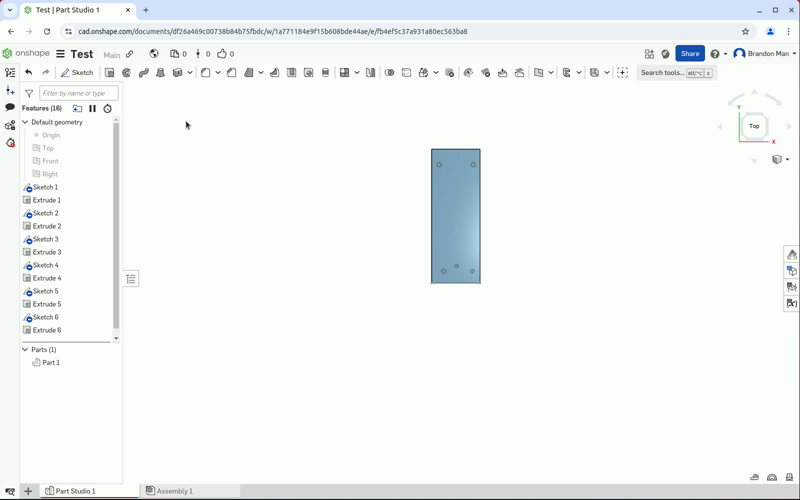
key(shift+7)
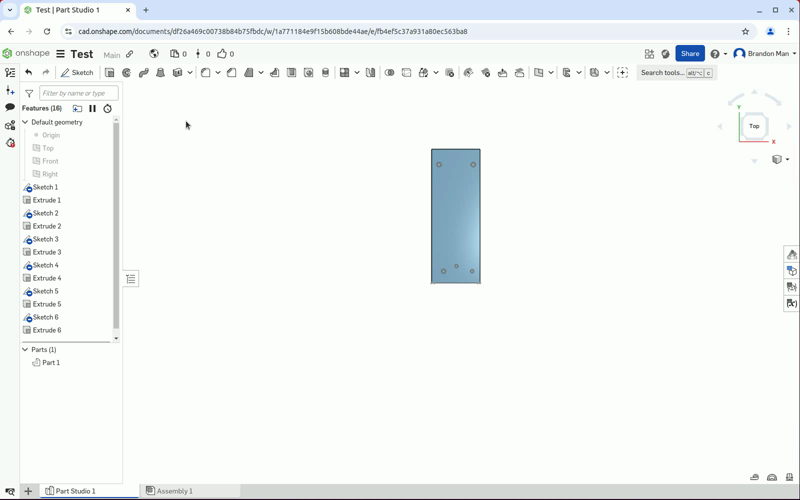
key(up, 3)
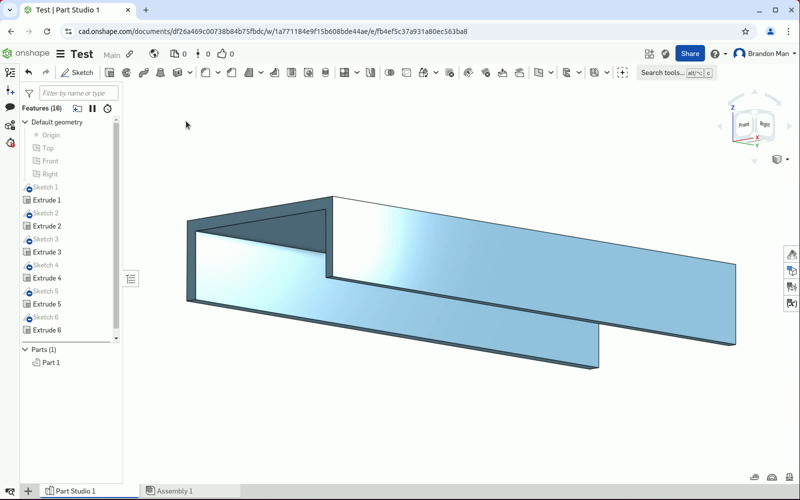
key(left, 3)
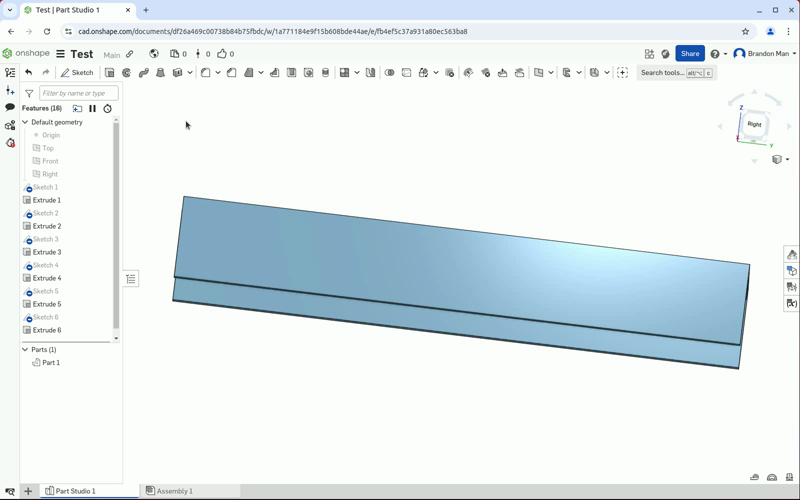
key(right, 3)
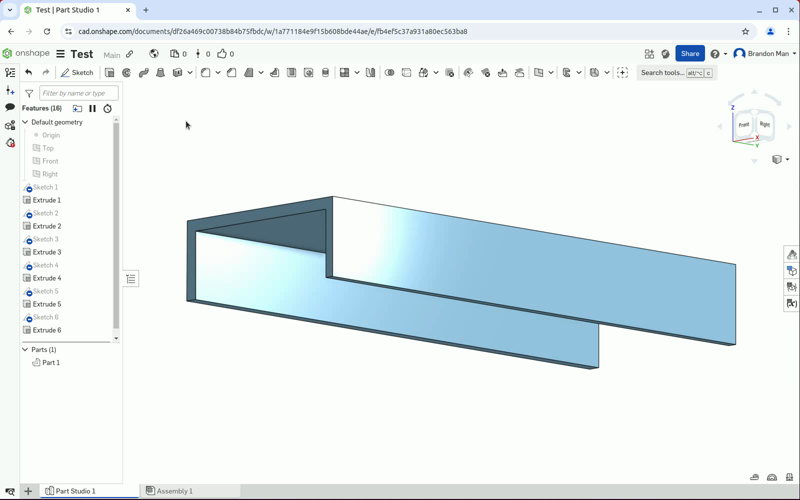
key(down, 3)
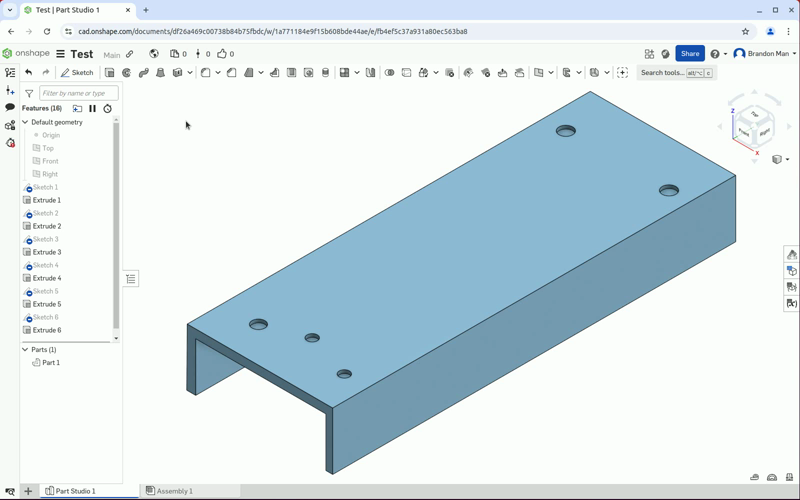
mouse_move(69, 189)
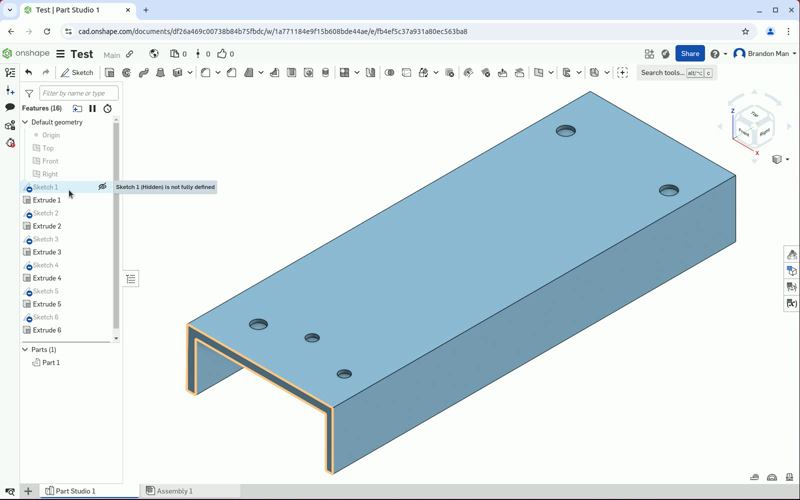
click(69, 189)